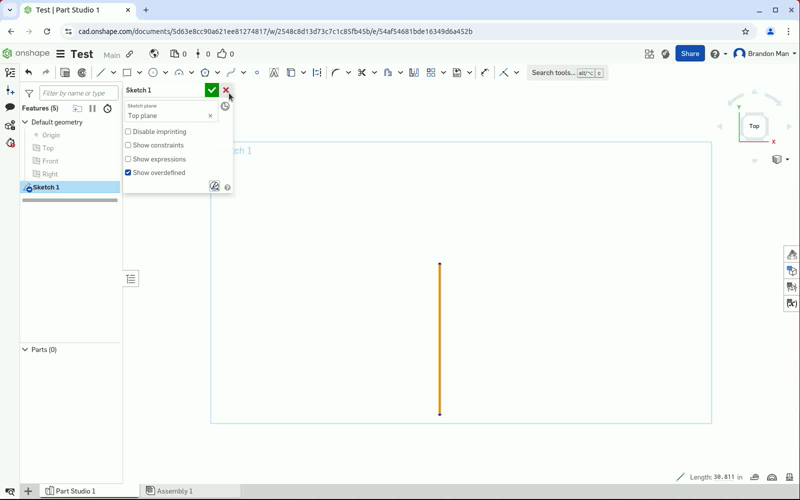
key(shift+h)
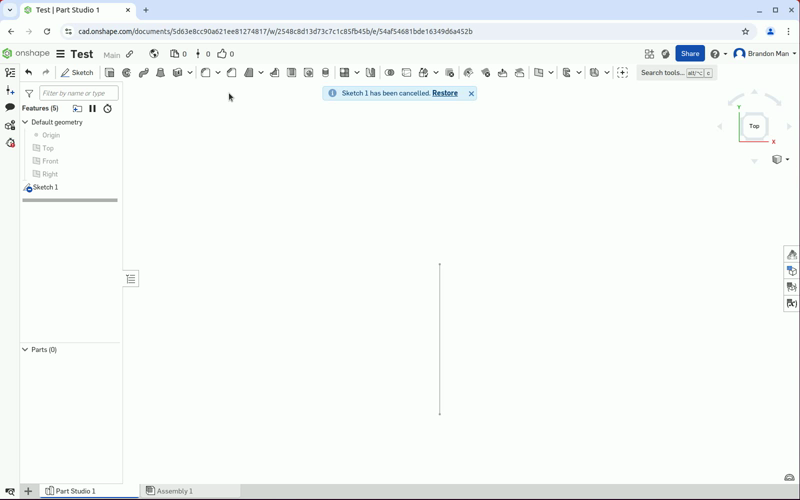
mouse_move(73, 352)
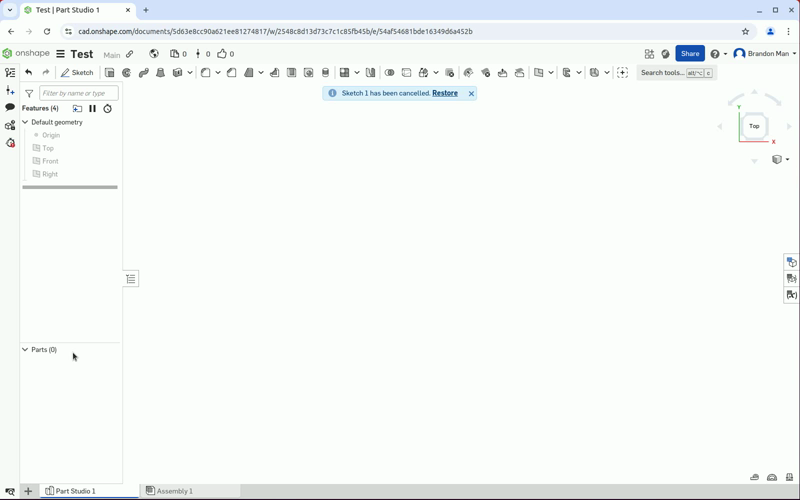
key(y)
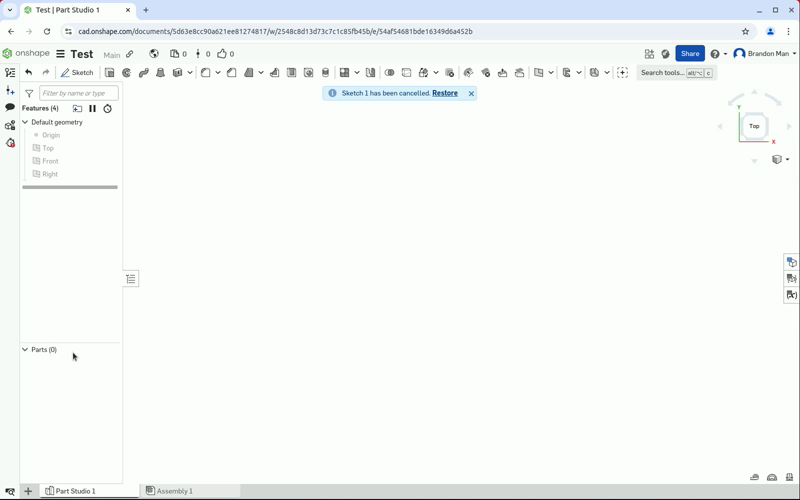
key(shift+p)
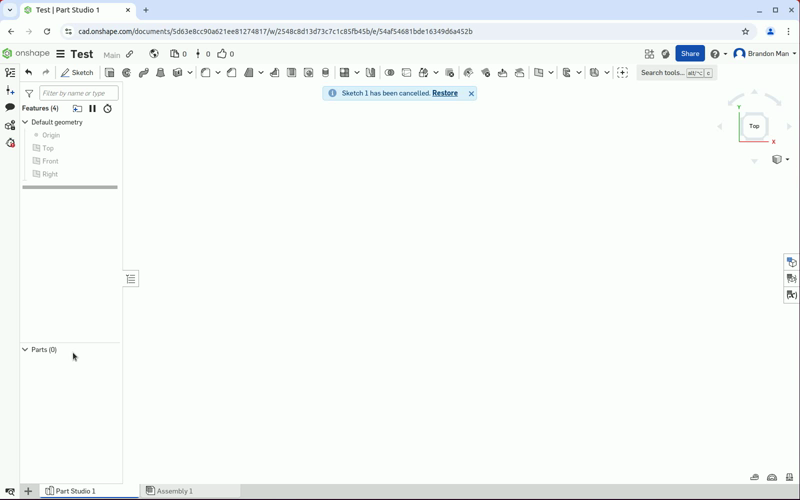
key(space)
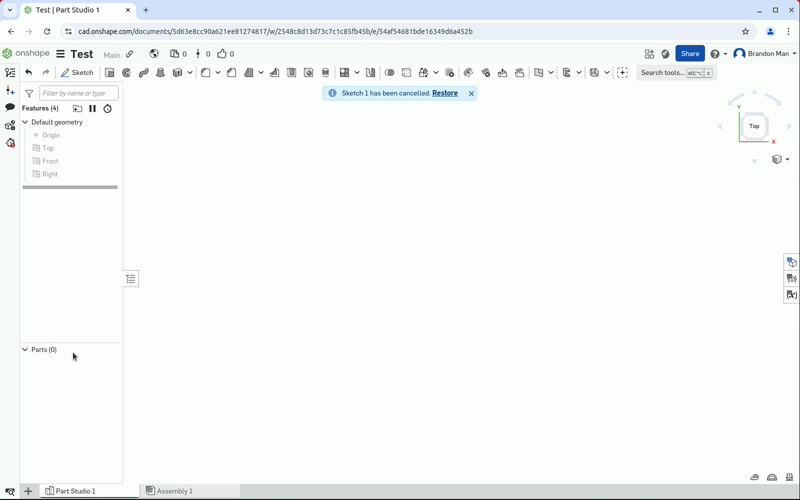
key_down(shift)
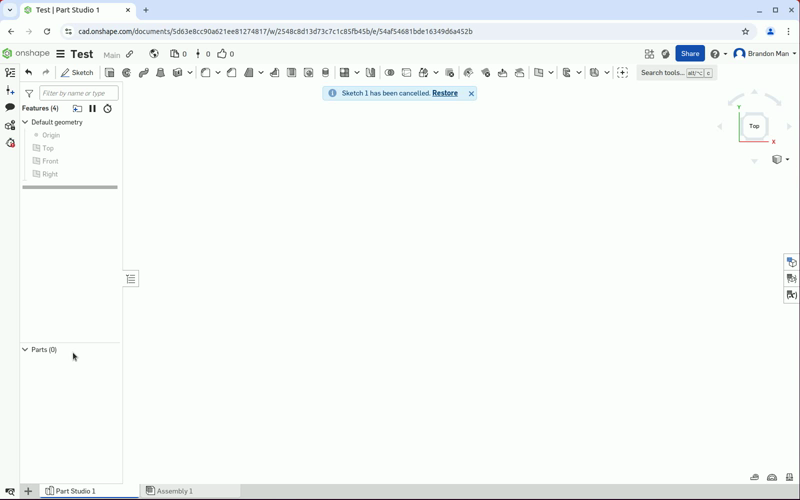
key(up)
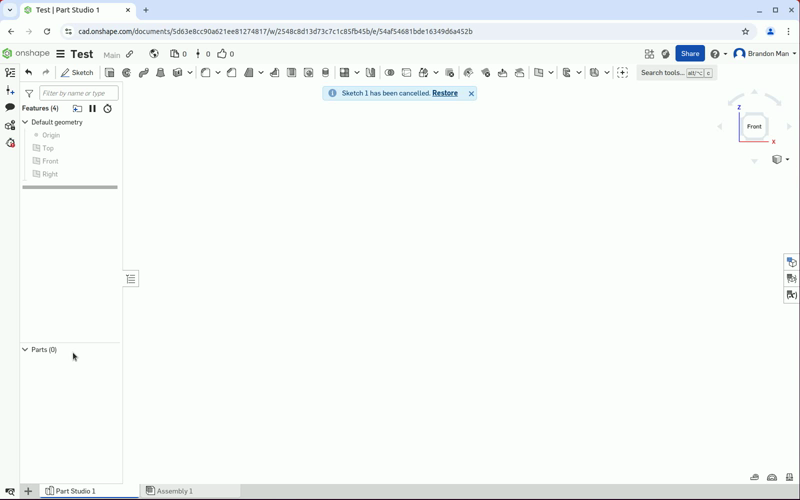
key_up(shift)
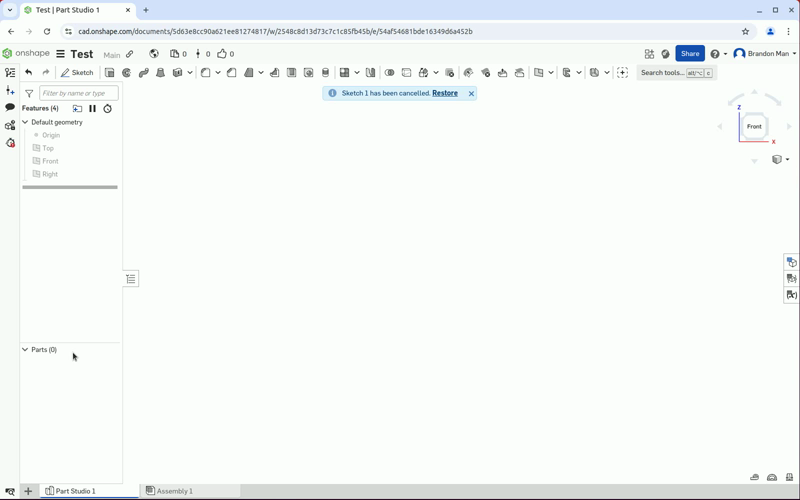
key(space)
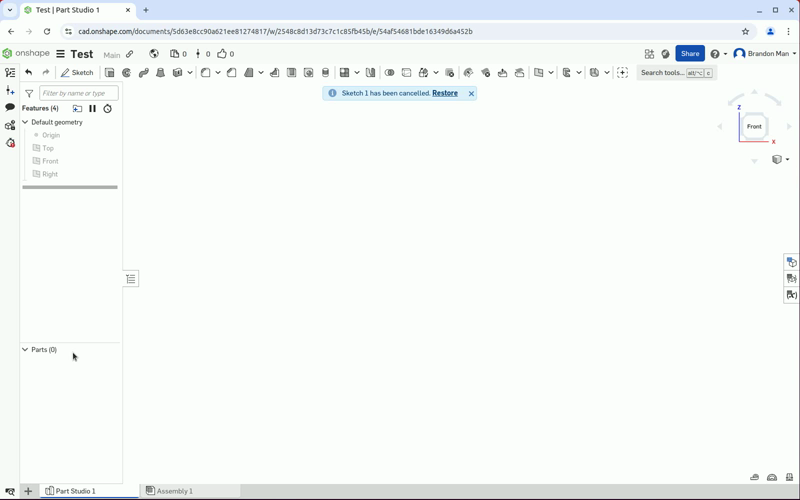
key_down(shift)
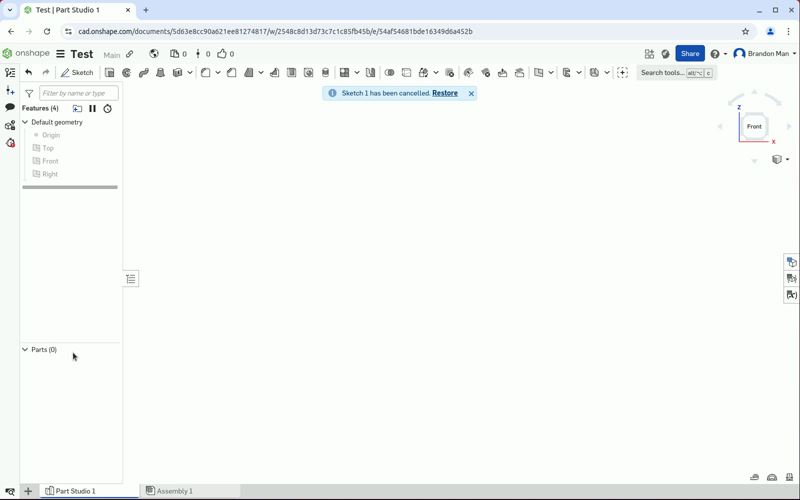
key(left)
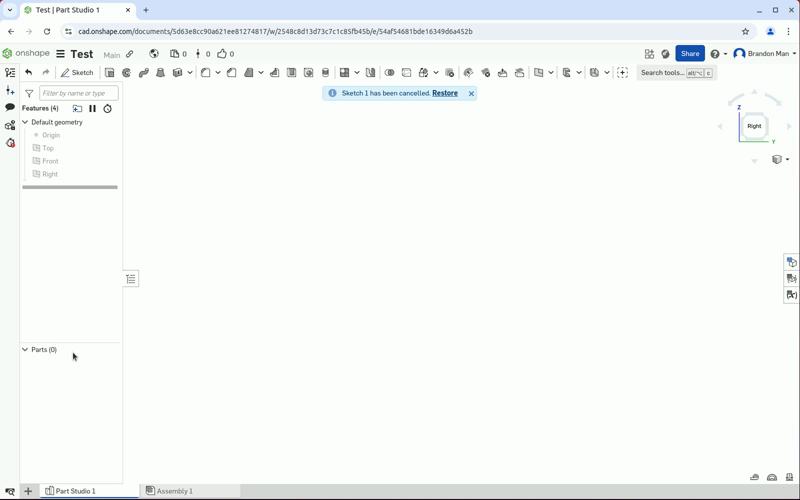
key_up(shift)
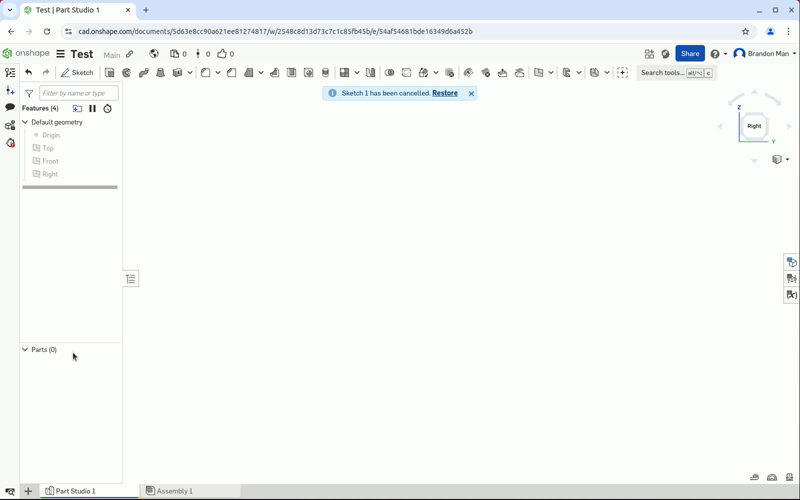
mouse_move(73, 352)
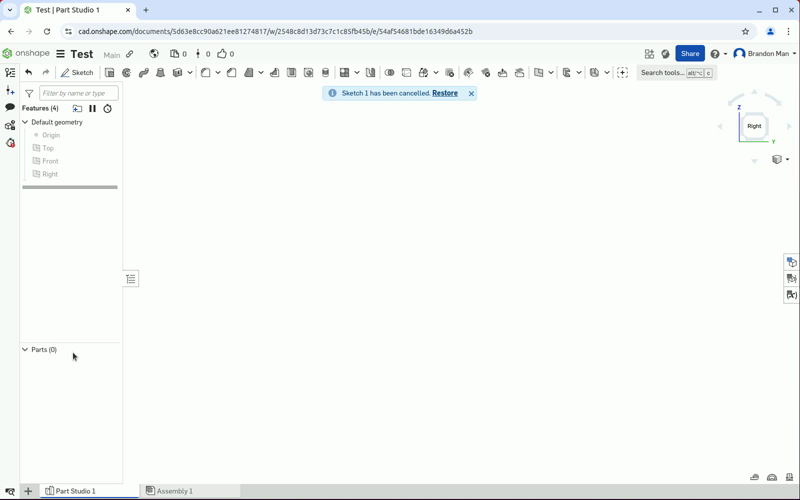
key(shift+y)
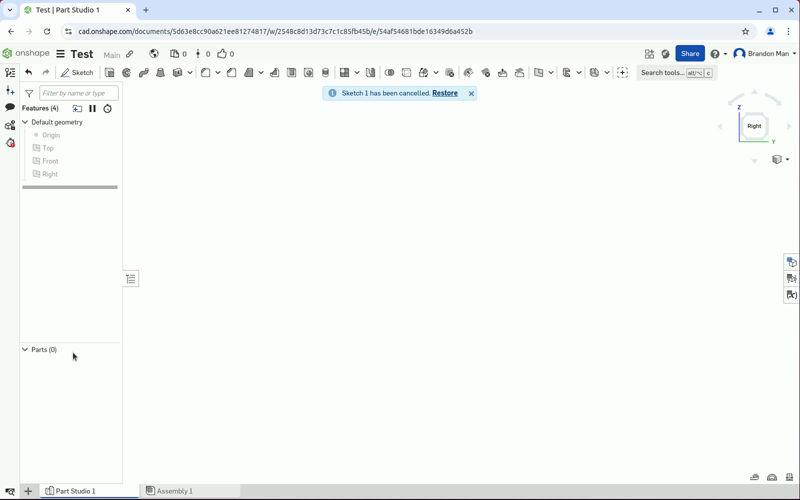
key(shift+s)
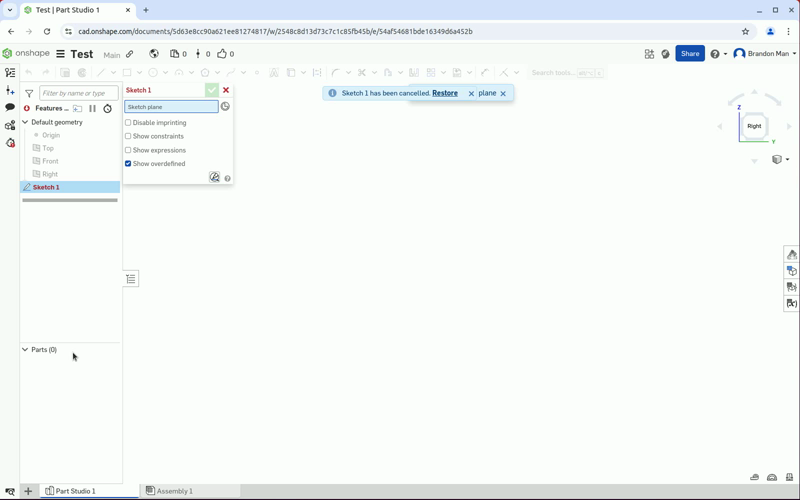
mouse_move(73, 176)
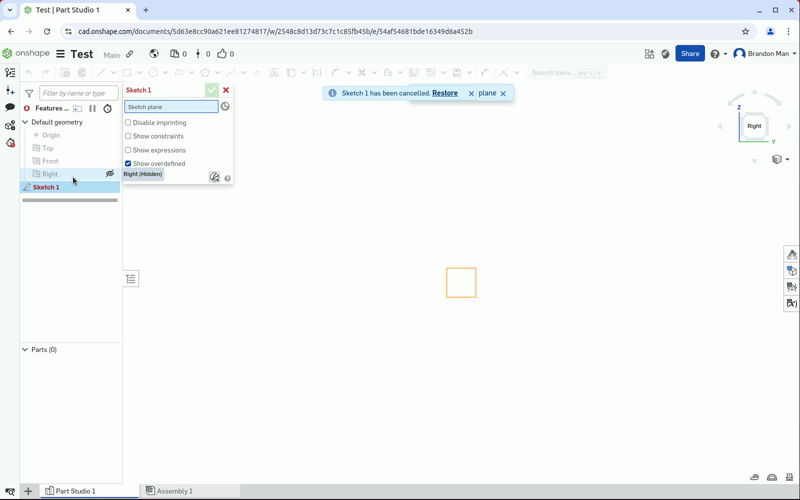
click(73, 176)
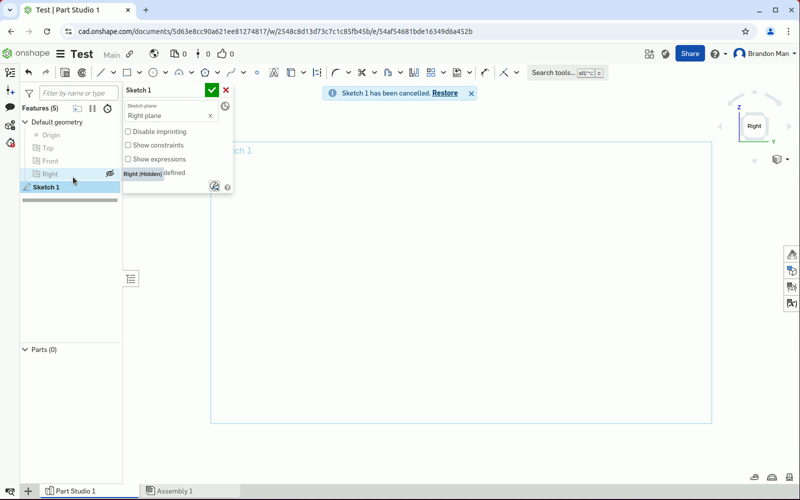
mouse_move(73, 352)
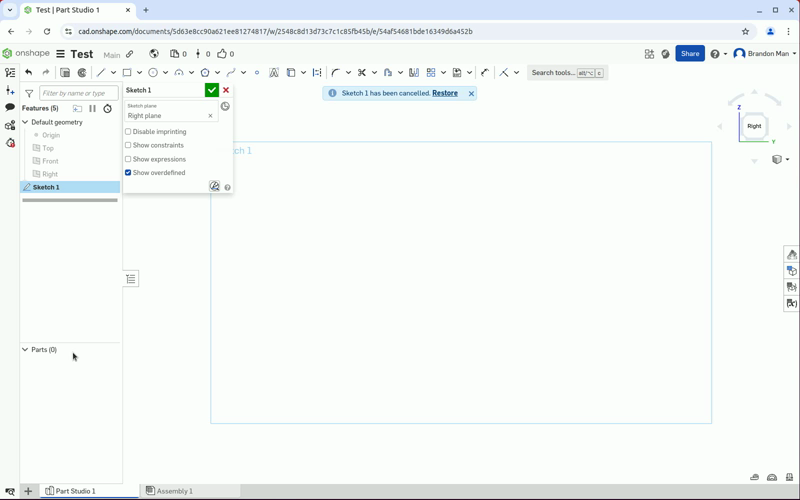
key(y)
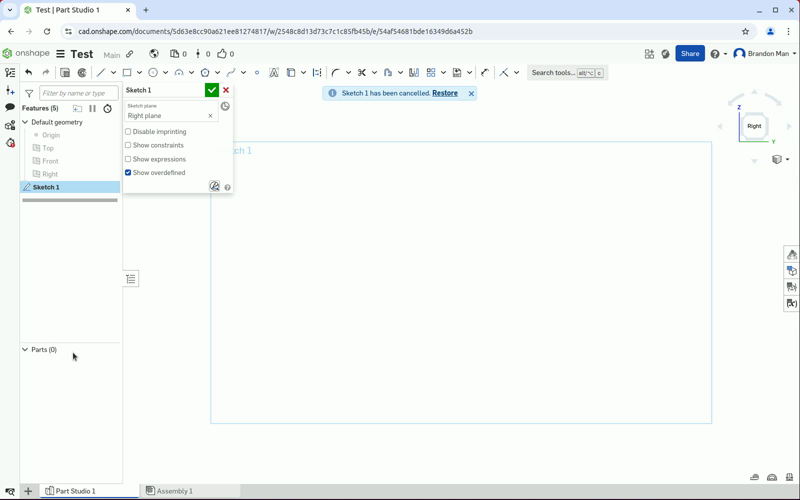
key(l)
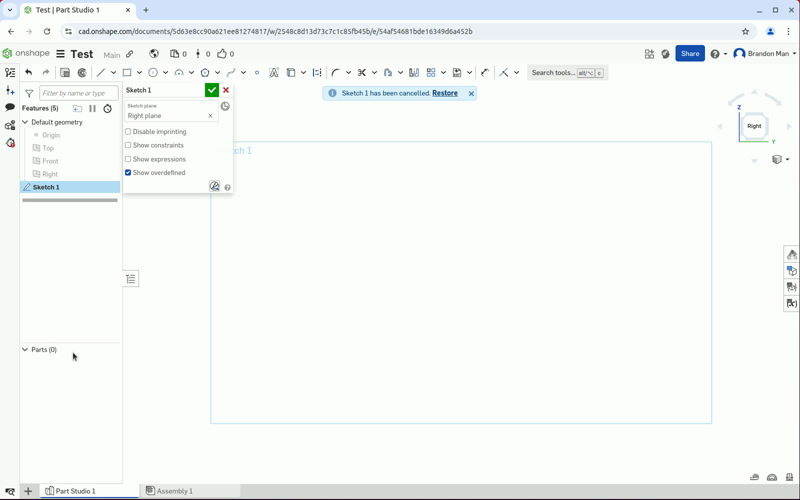
key_down(shift)
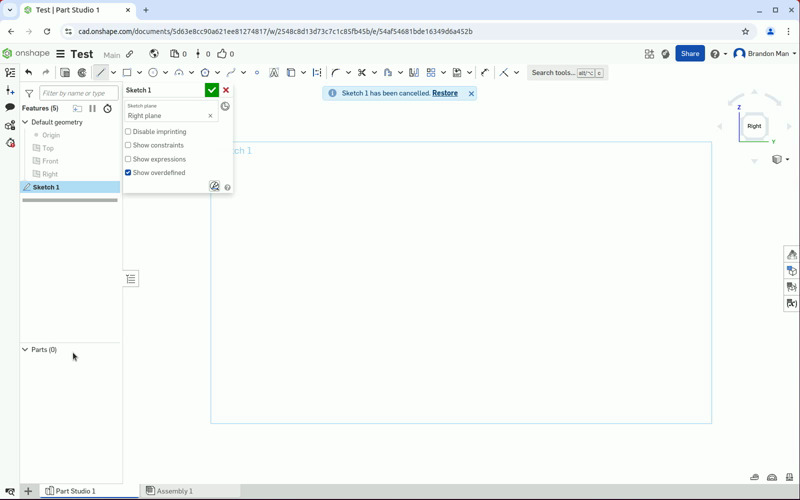
mouse_move(460, 282)
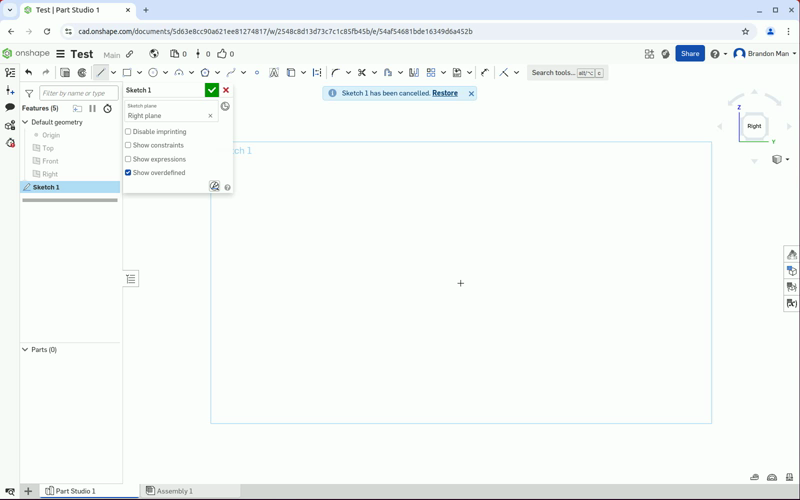
click(460, 282)
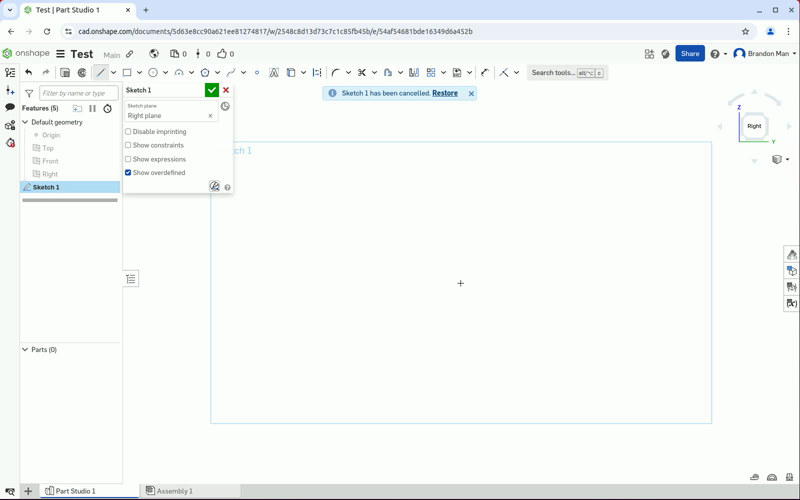
key_up(shift)
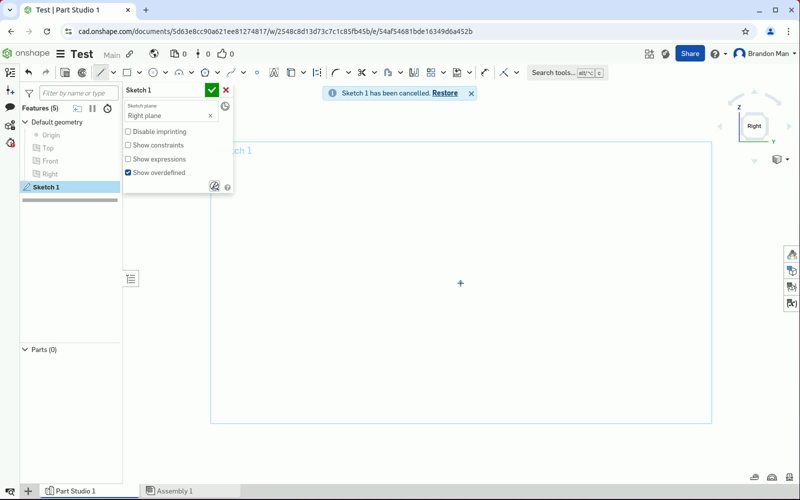
key_down(shift)
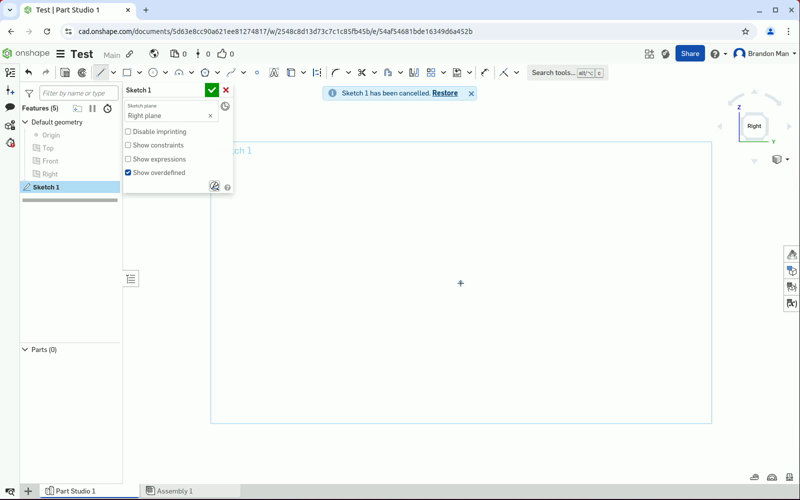
mouse_move(490, 282)
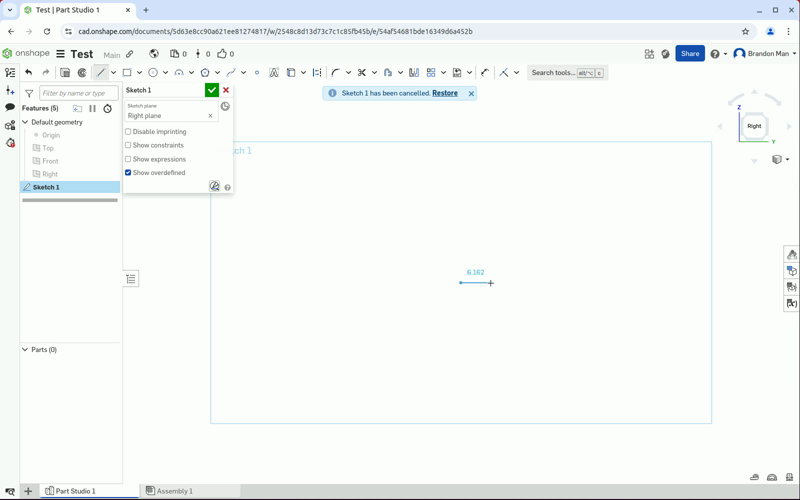
mouse_move(480, 282)
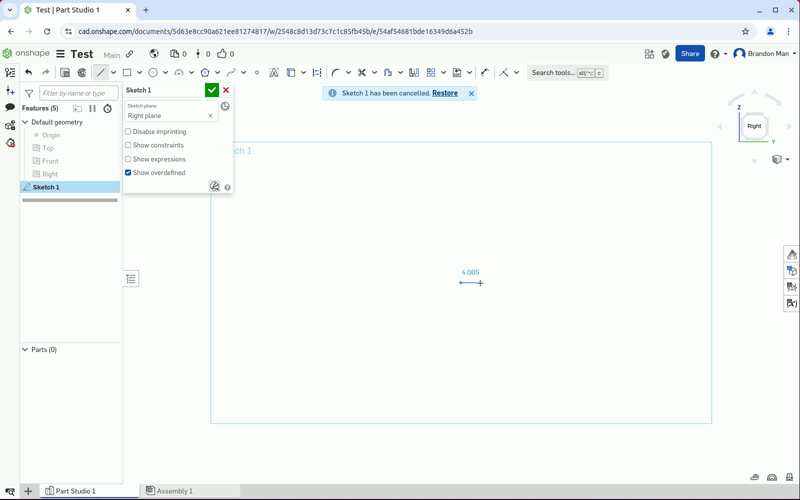
click(480, 282)
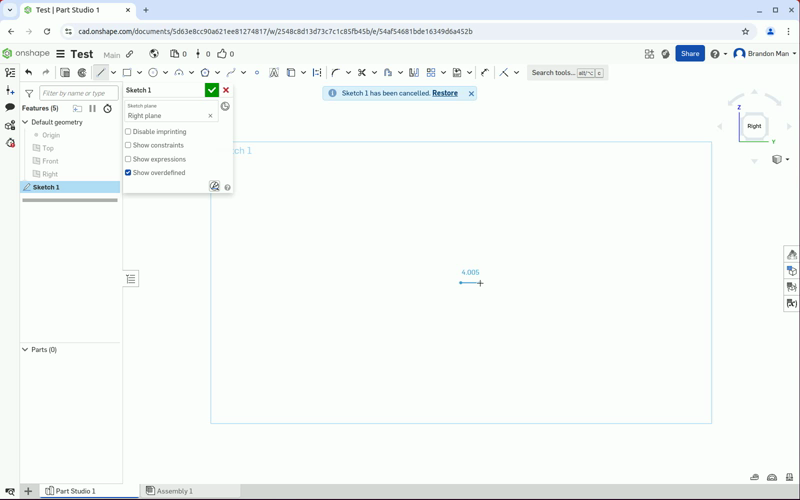
key_up(shift)
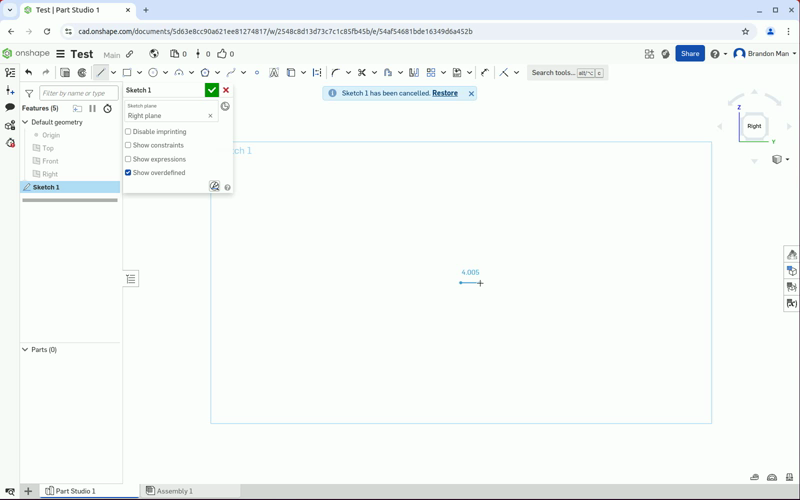
key_down(shift)
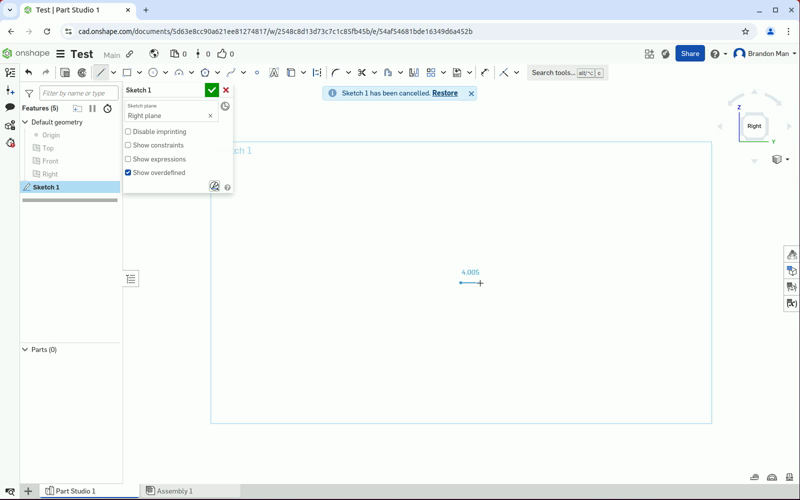
mouse_move(510, 282)
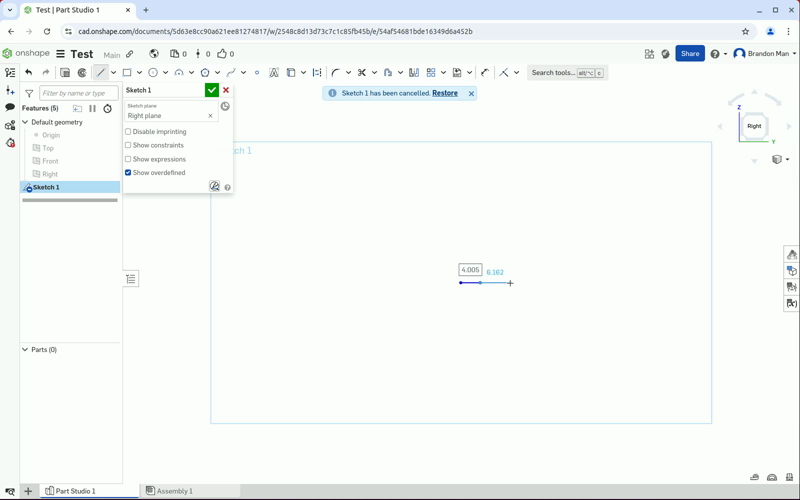
mouse_move(480, 244)
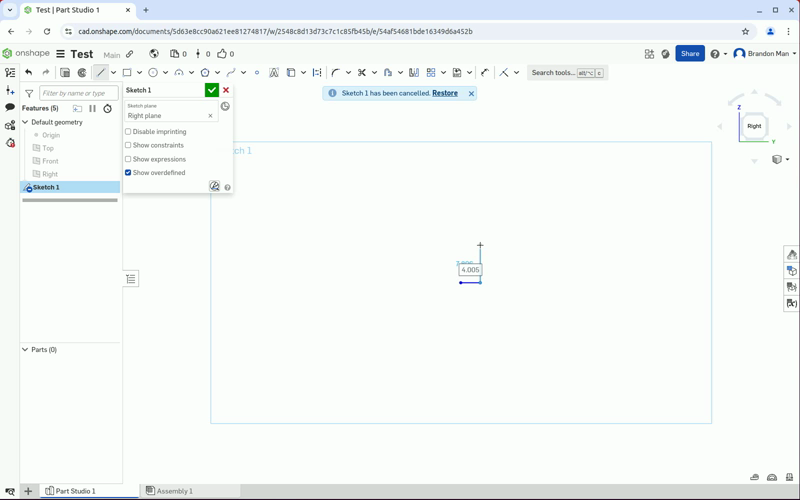
click(480, 244)
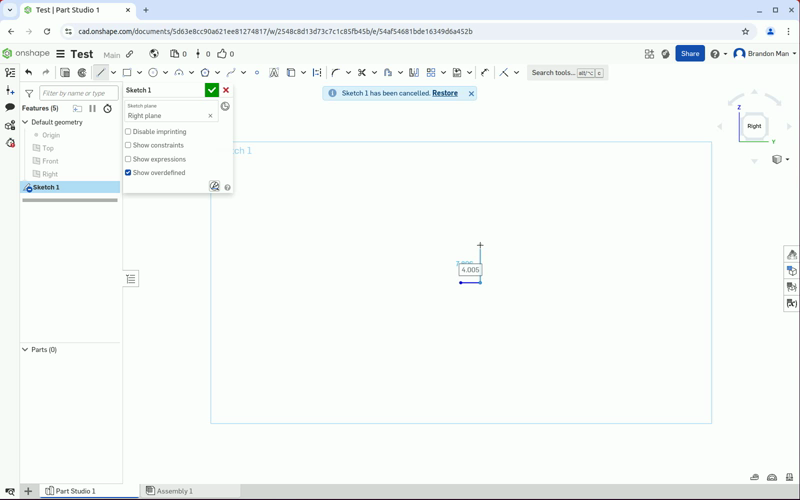
key_up(shift)
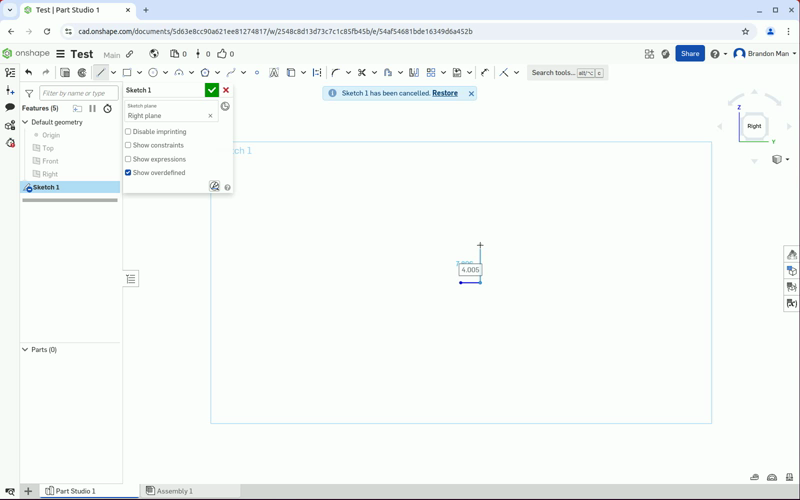
key_down(shift)
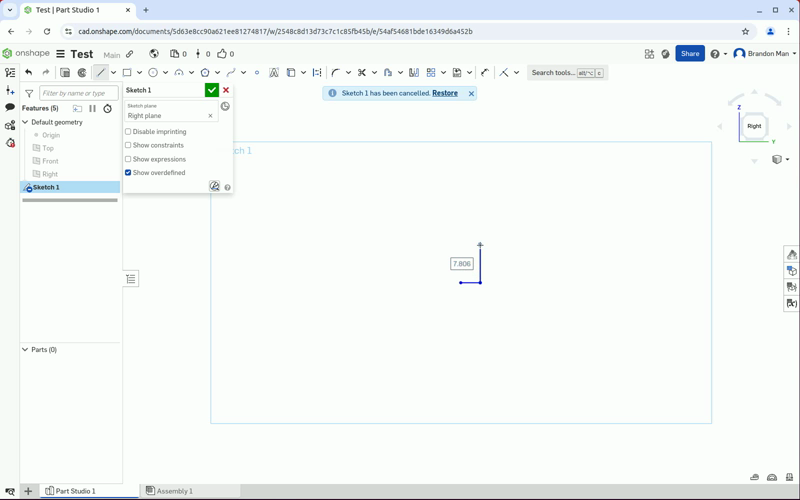
mouse_move(510, 244)
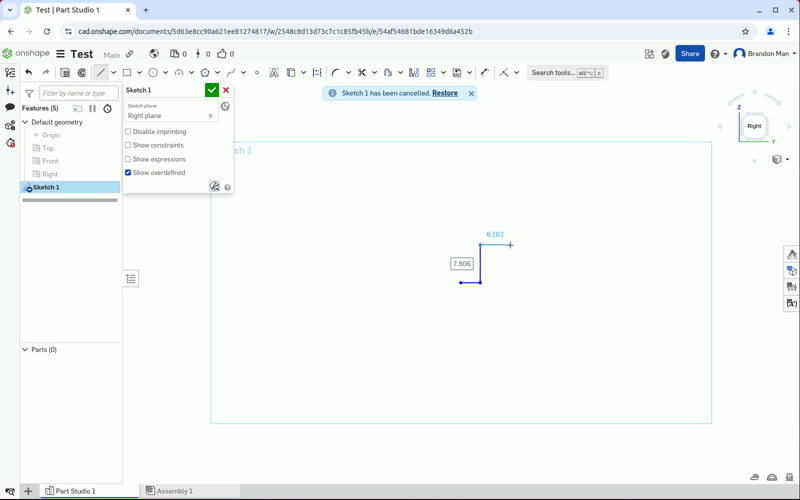
mouse_move(460, 244)
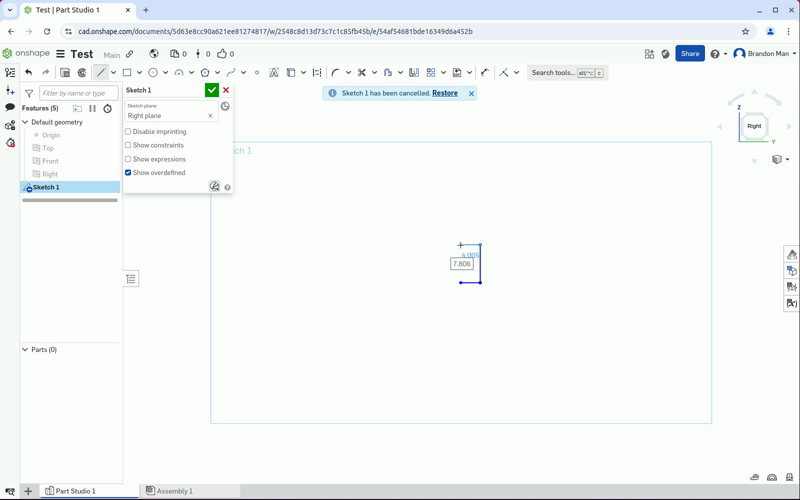
click(460, 244)
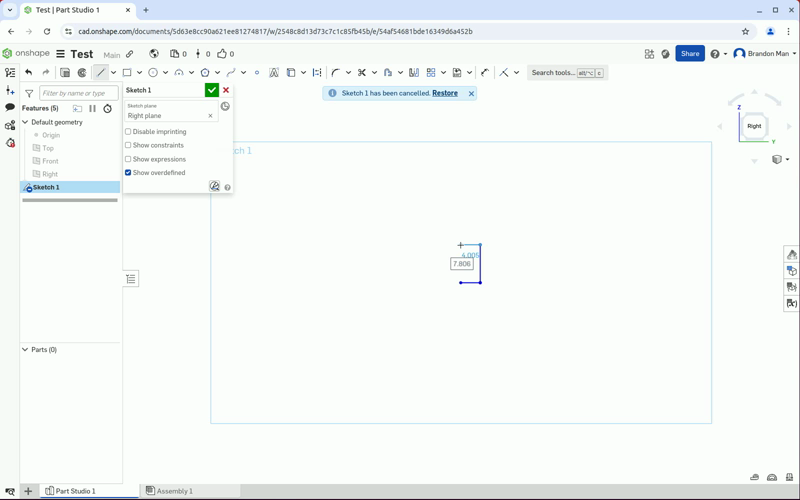
key_up(shift)
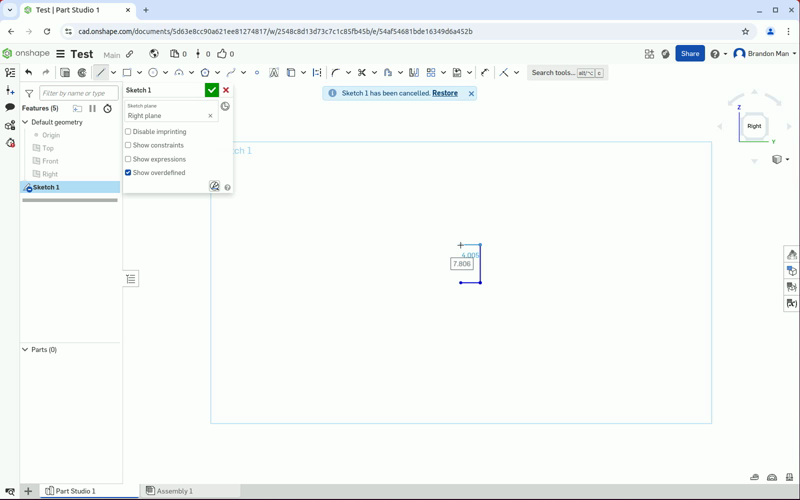
mouse_move(490, 244)
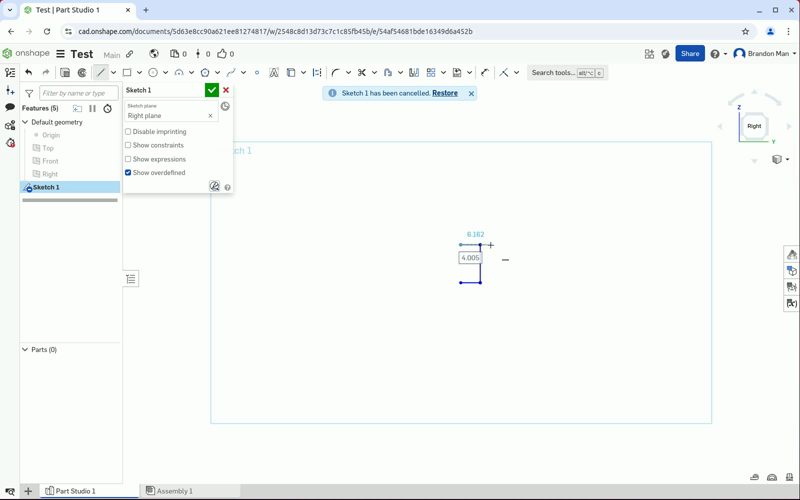
key_down(shift)
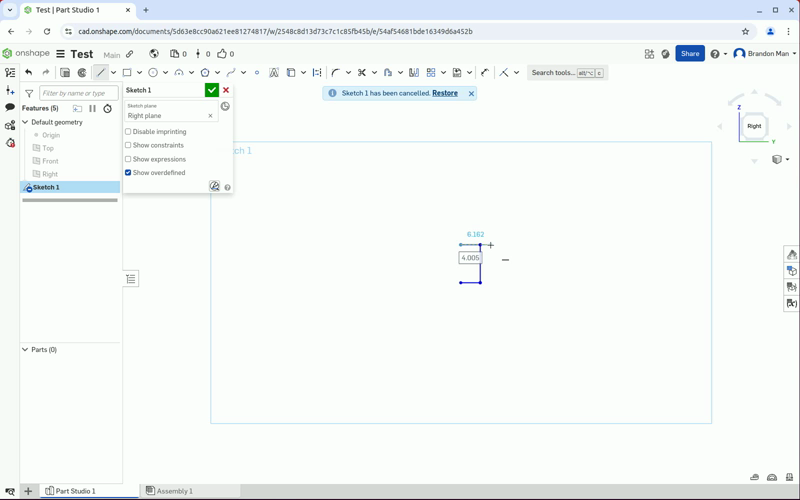
mouse_move(460, 282)
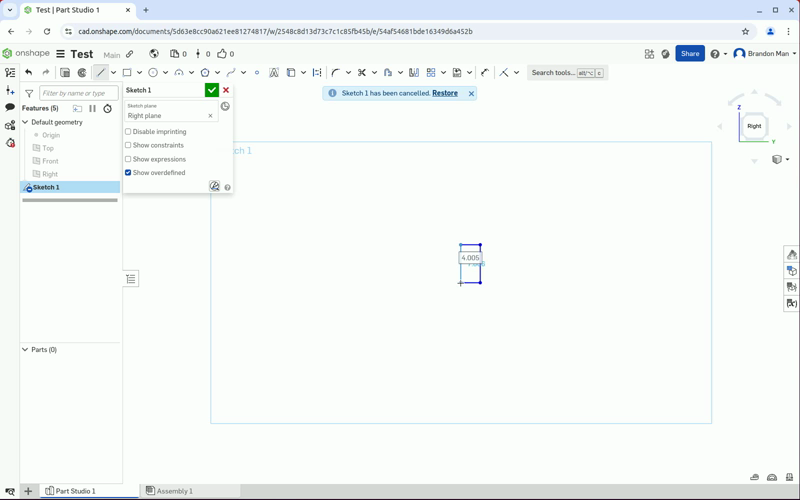
key_up(shift)
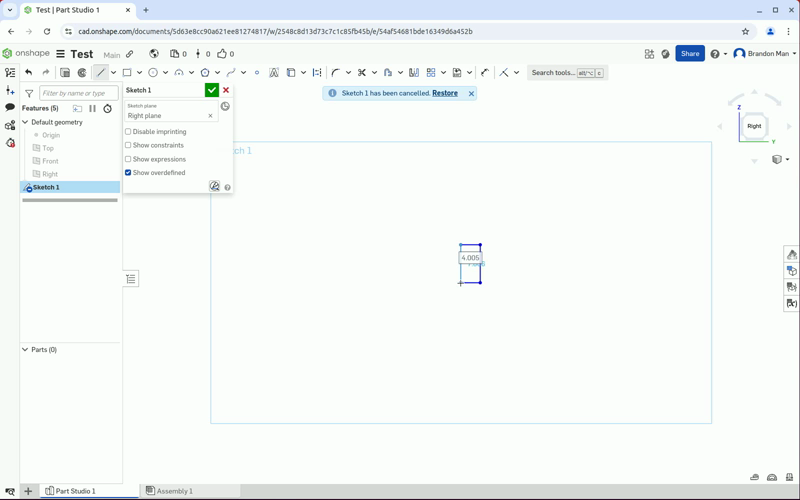
click(460, 282)
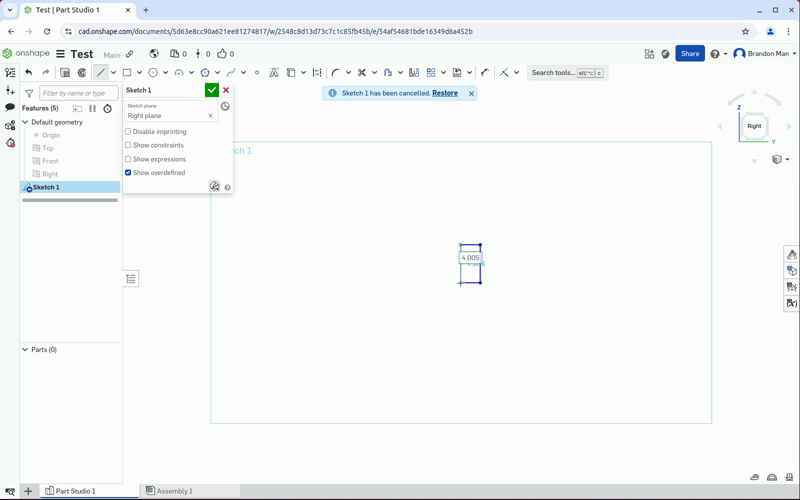
key(esc)
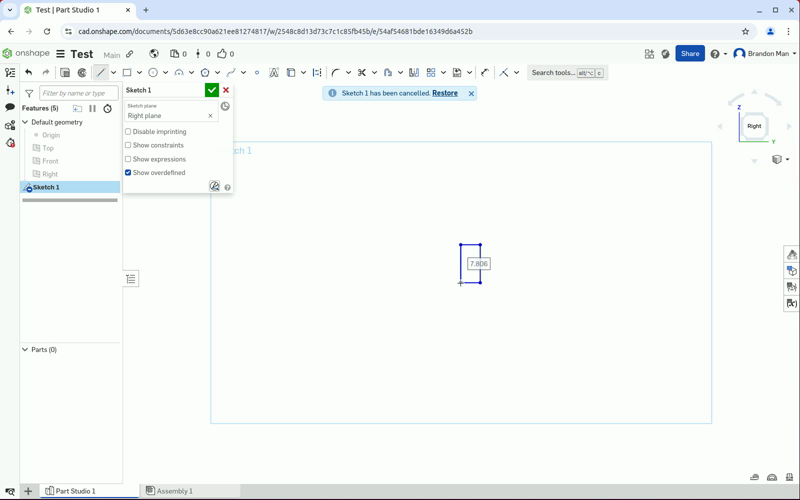
mouse_move(465, 262)
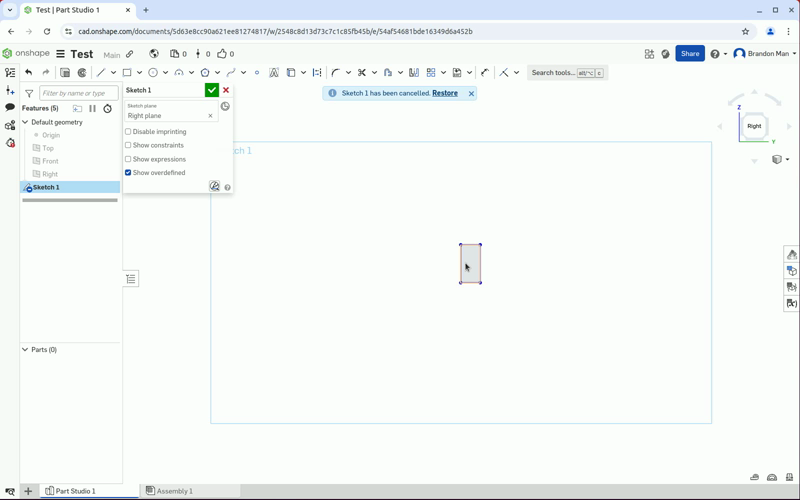
scroll(6)
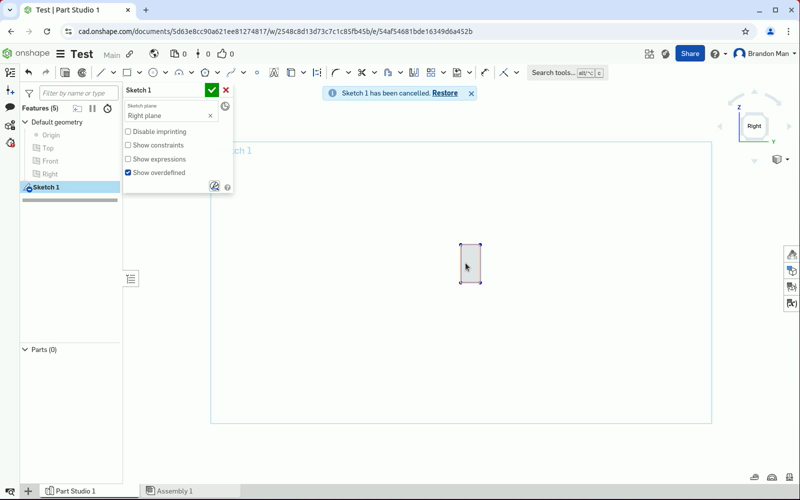
scroll(6)
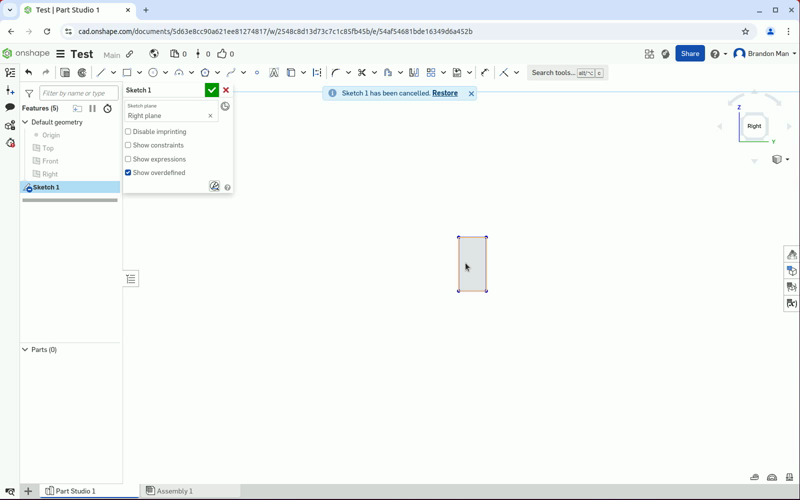
scroll(6)
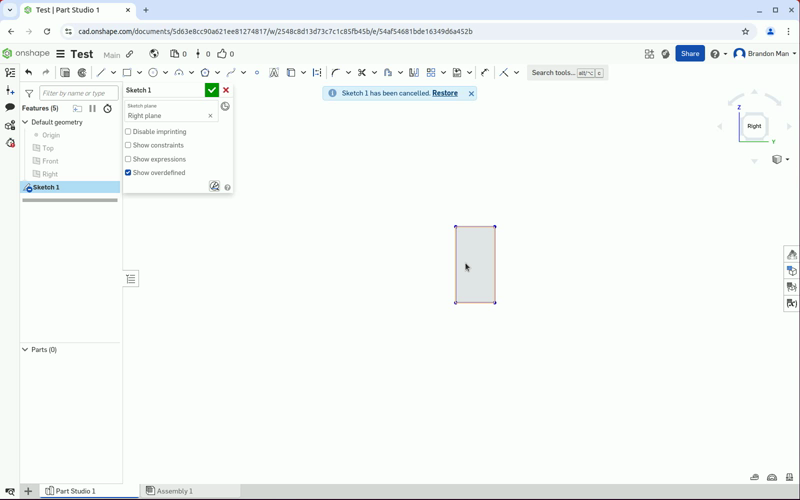
scroll(6)
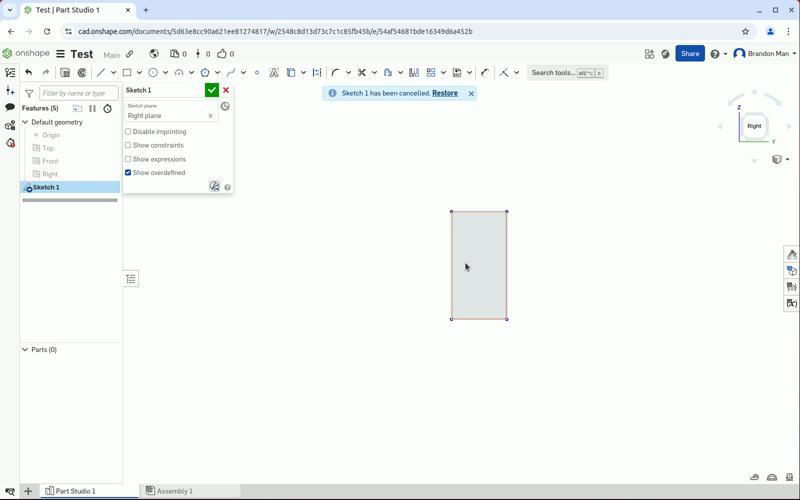
scroll(6)
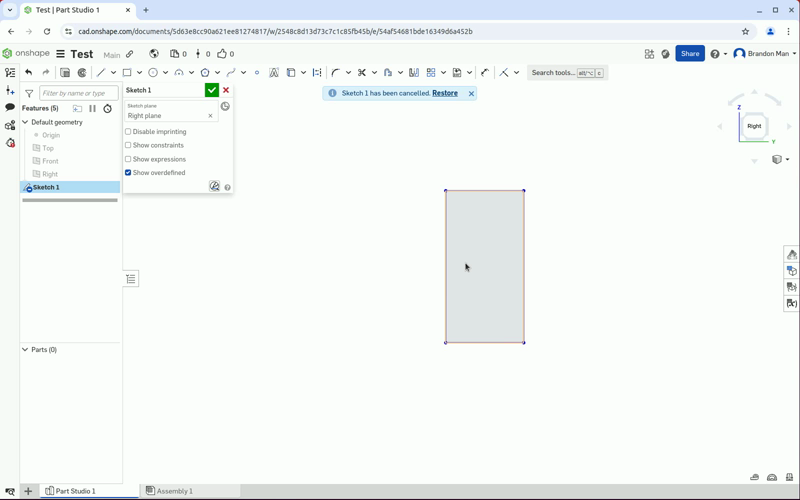
scroll(6)
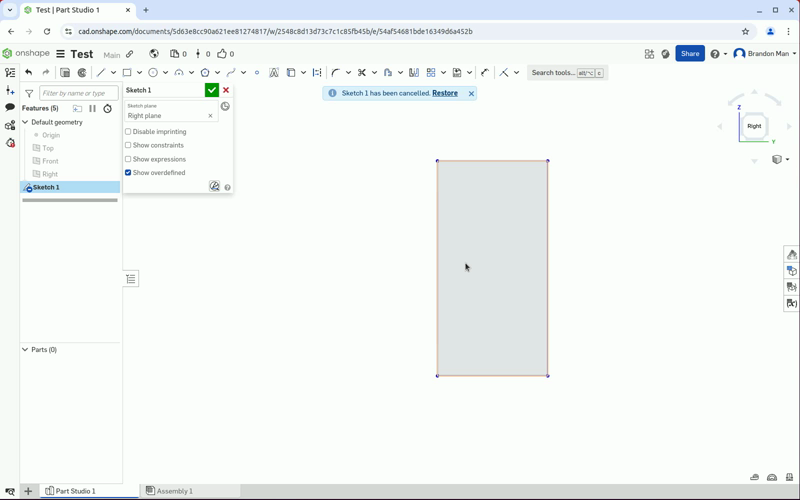
scroll(6)
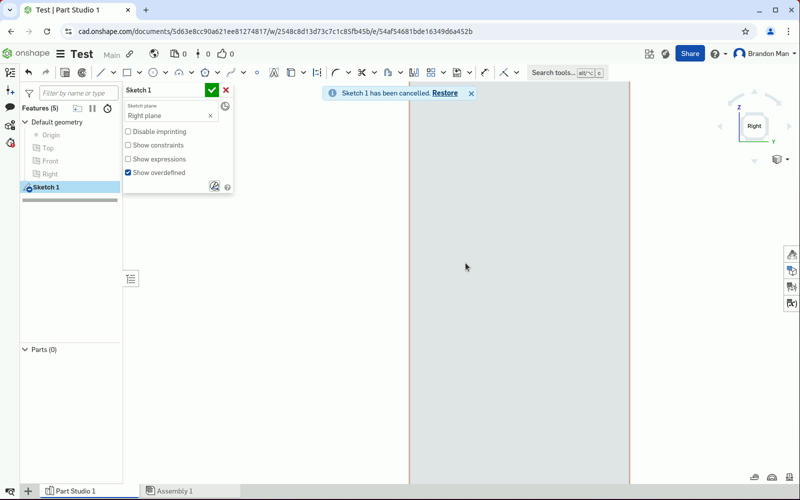
click(465, 262)
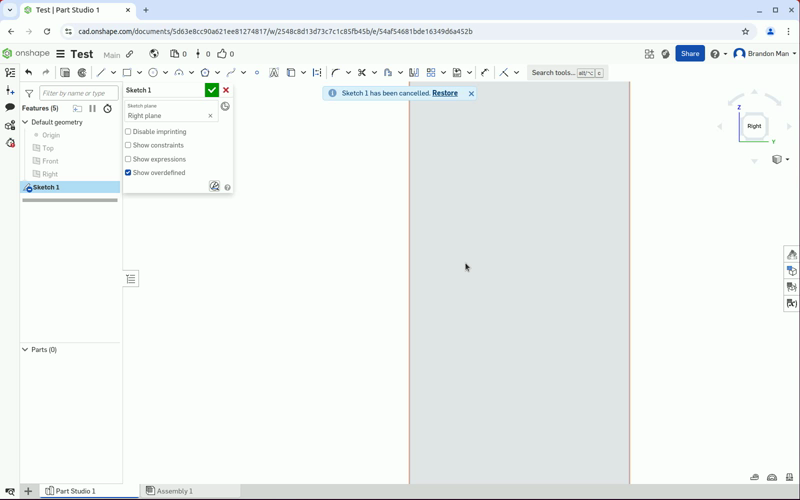
scroll(-6)
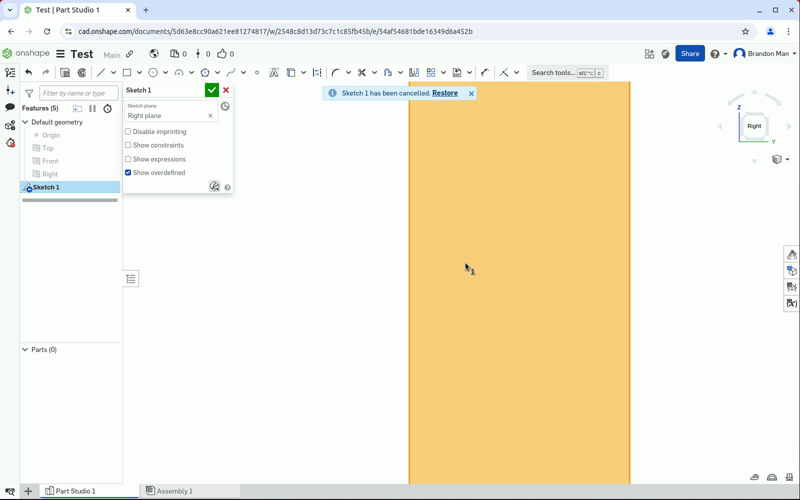
scroll(-6)
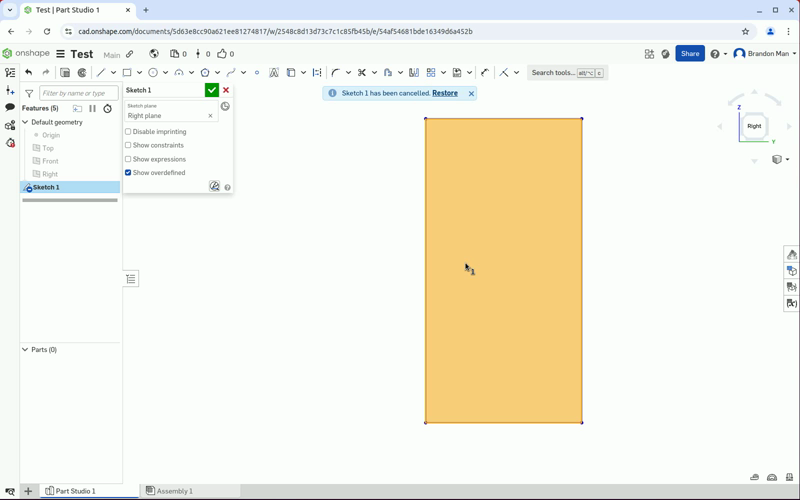
scroll(-6)
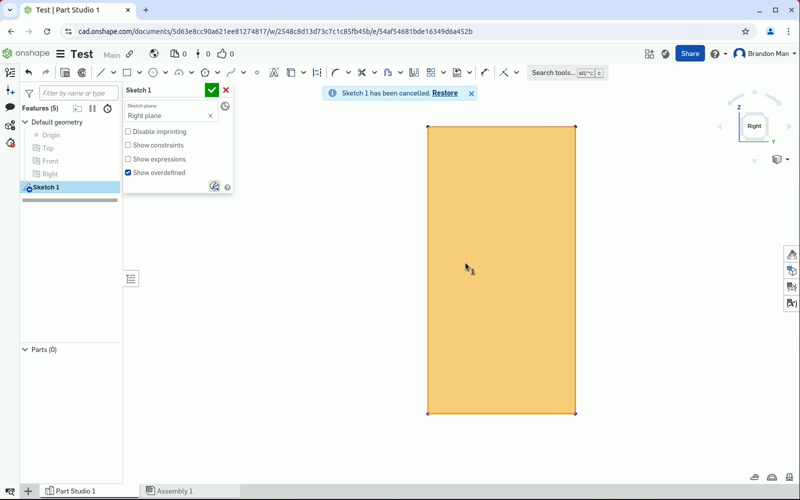
scroll(-6)
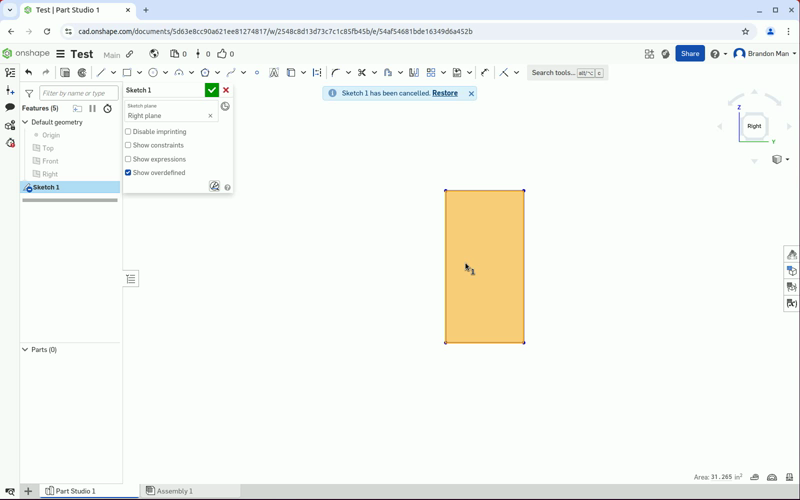
scroll(-6)
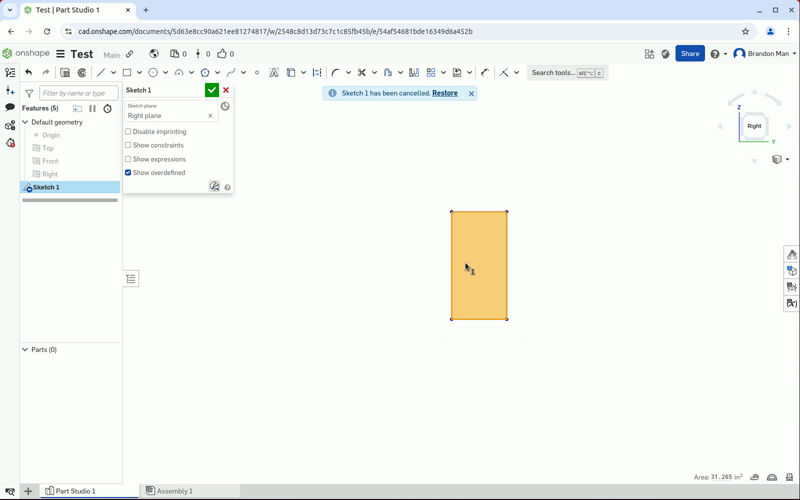
scroll(-6)
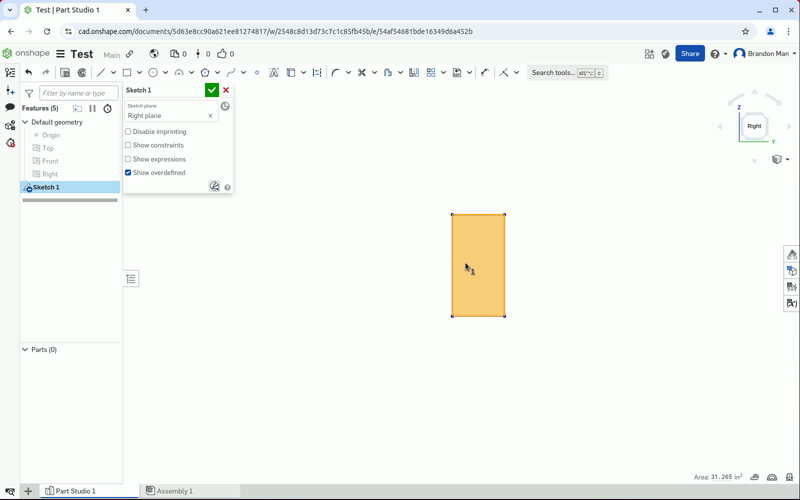
scroll(-6)
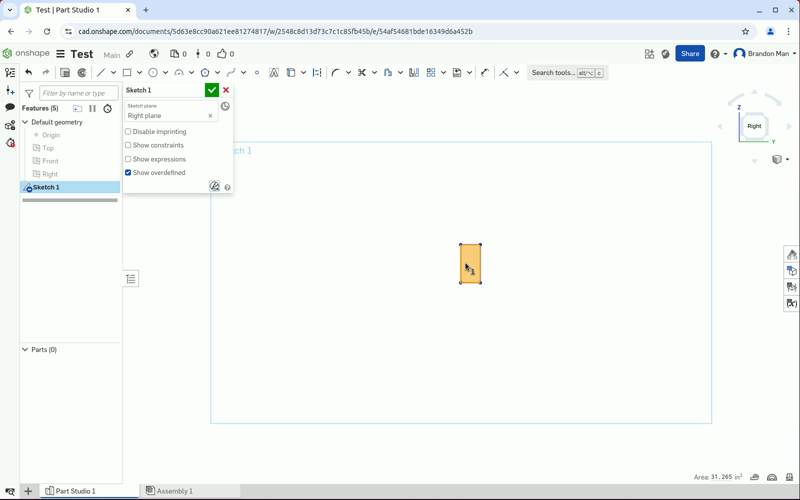
mouse_move(73, 352)
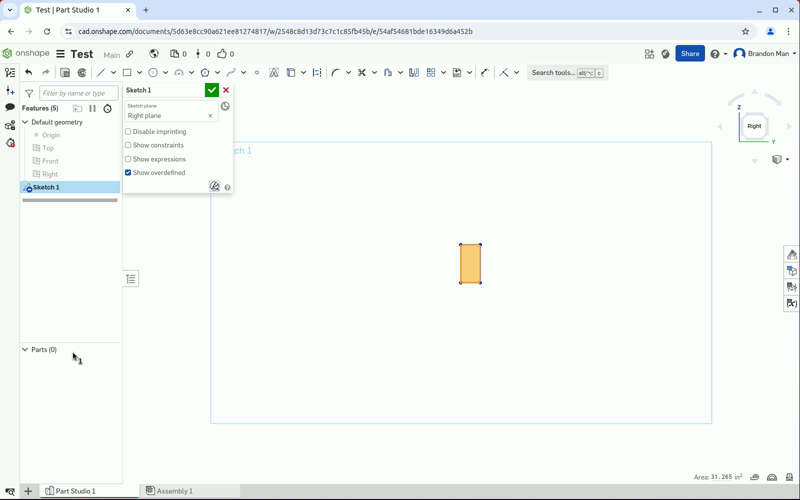
key(shift+y)
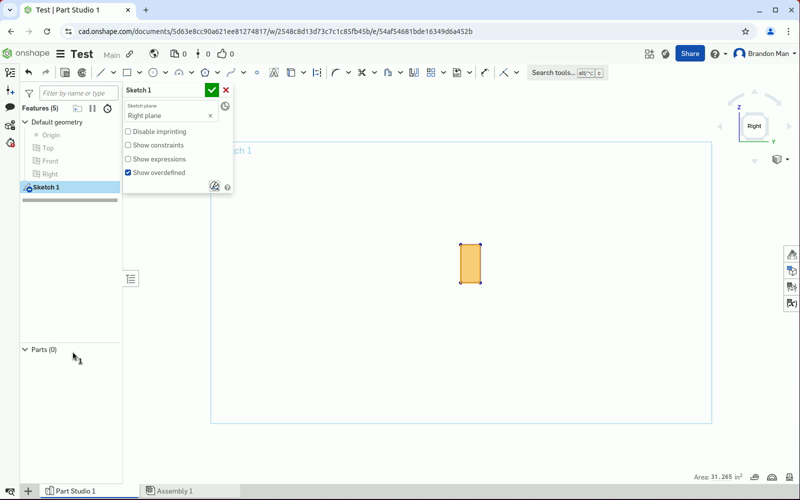
key(shift+e)
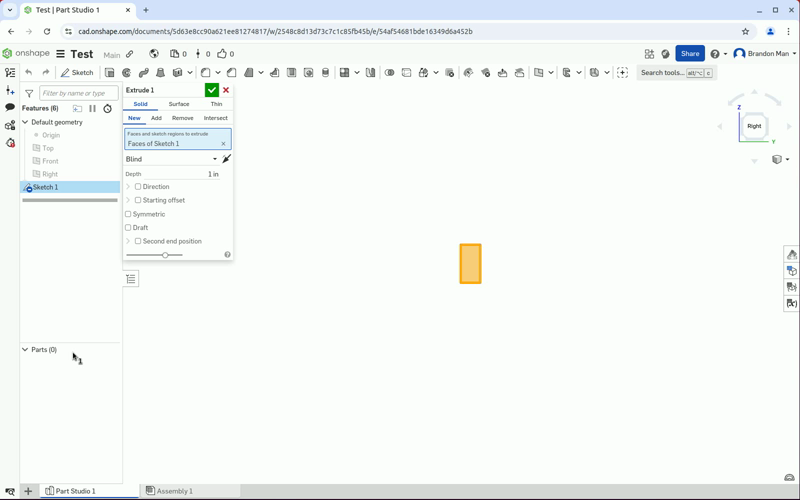
mouse_move(143, 106)
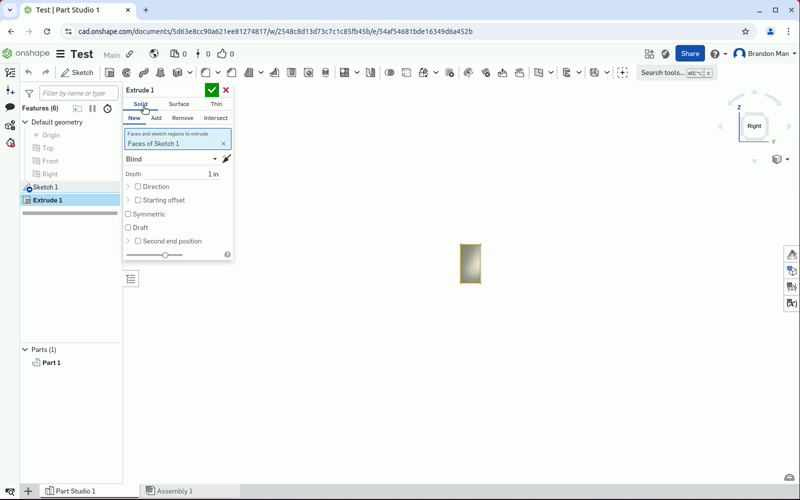
click(143, 106)
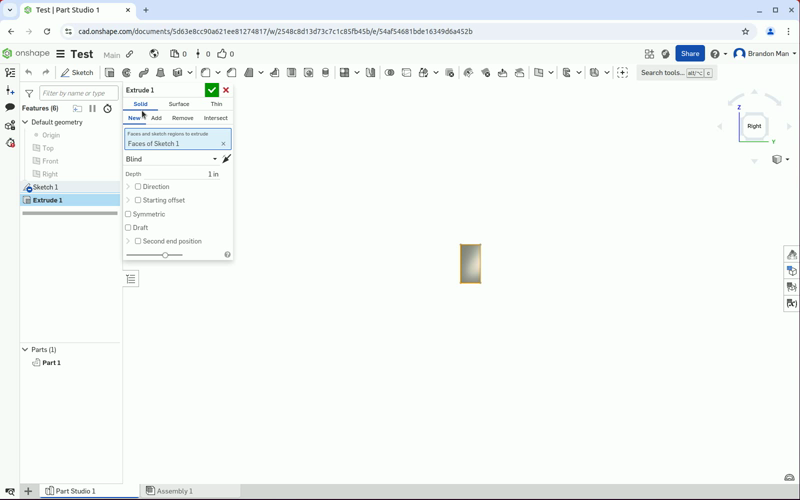
mouse_move(137, 120)
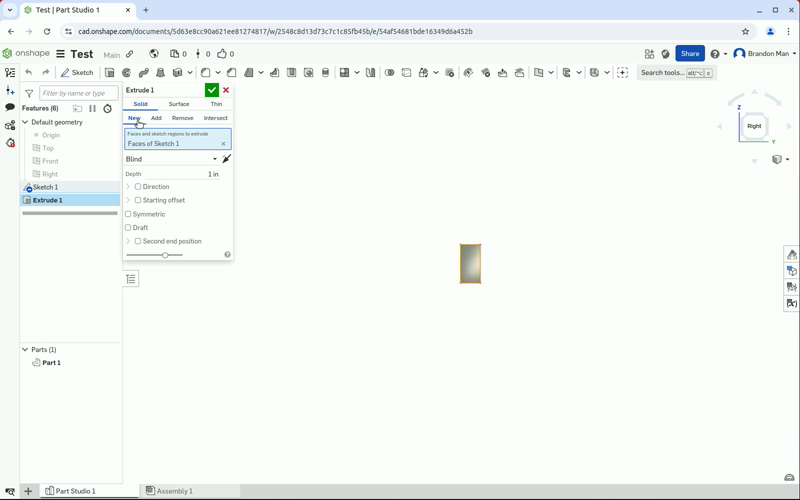
click(137, 120)
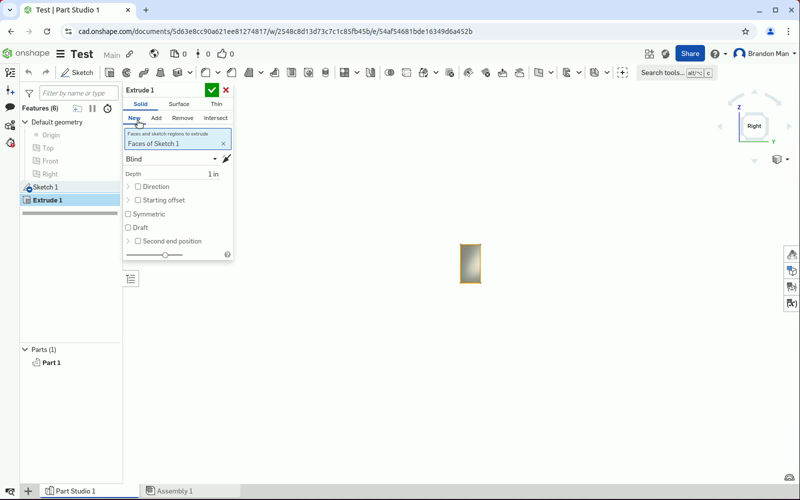
key(tab, 4)
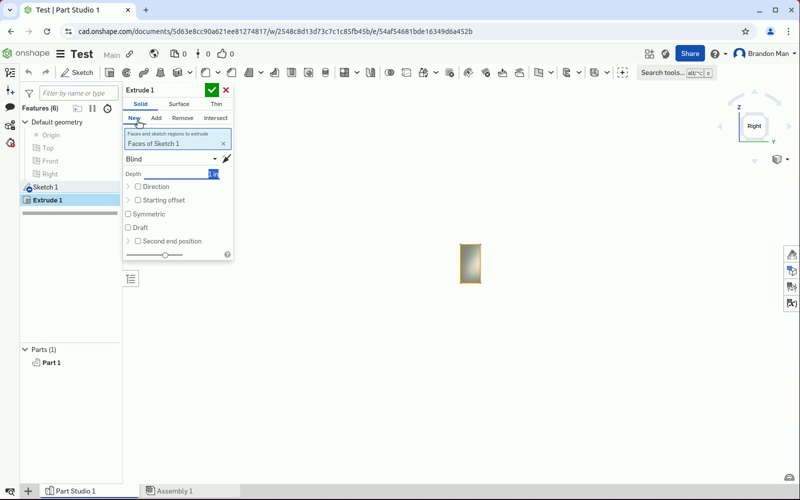
text(23.108)
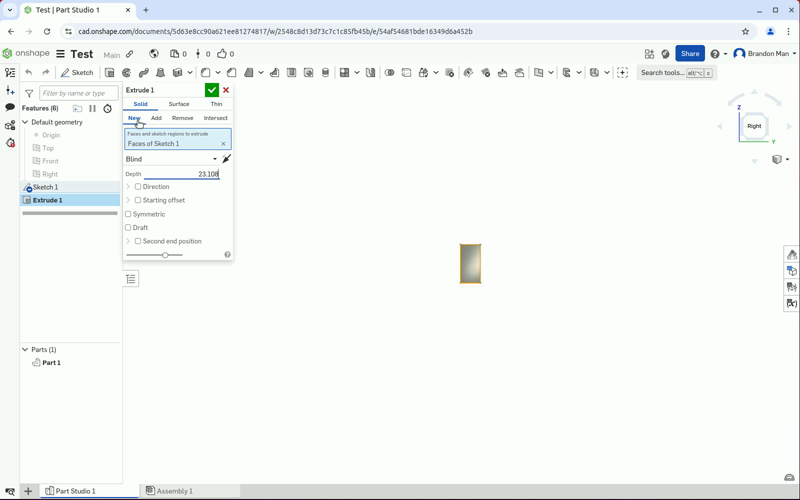
key(enter)
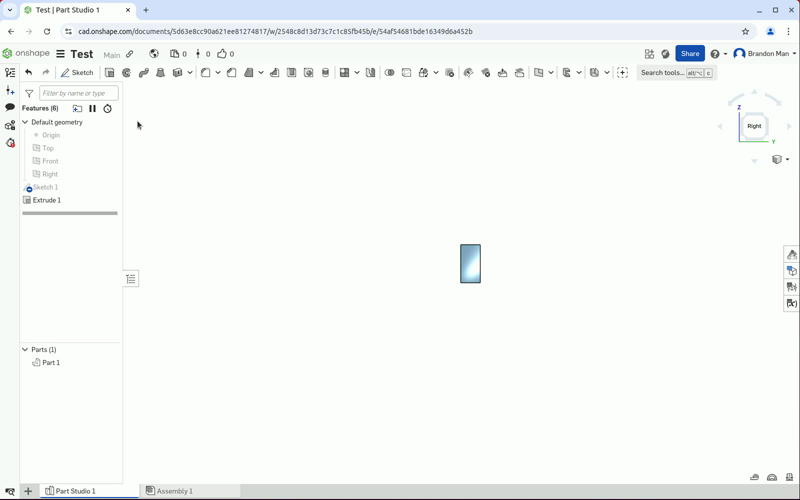
key(shift+h)
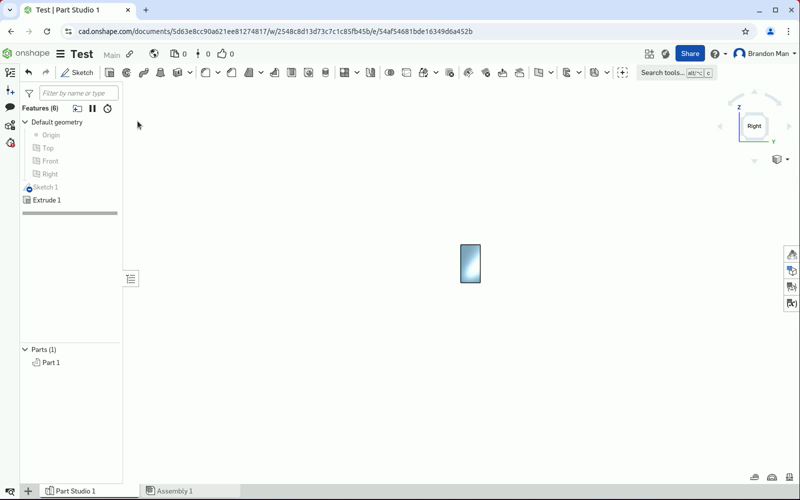
key(shift+h)
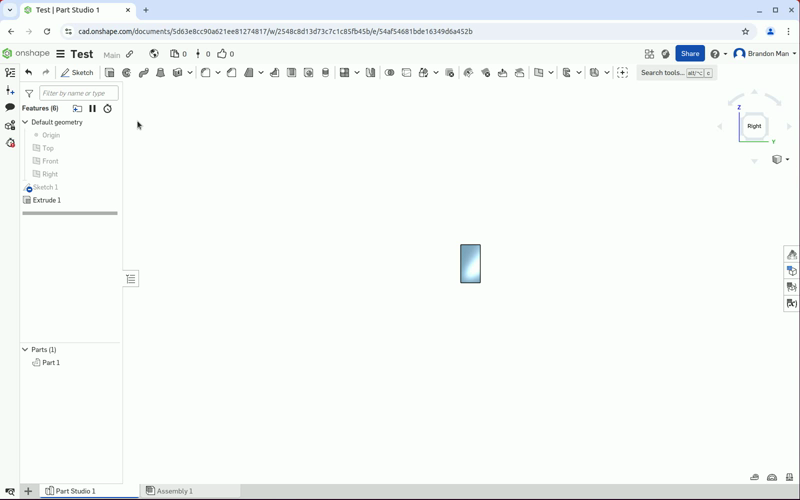
mouse_move(73, 189)
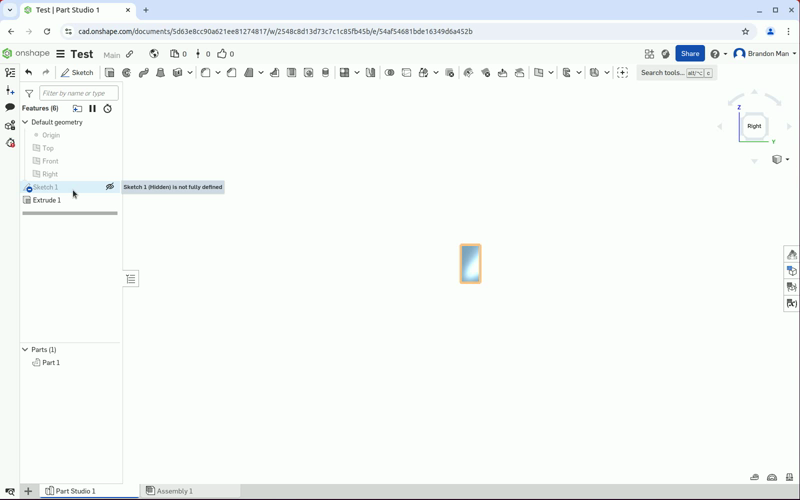
click(73, 189)
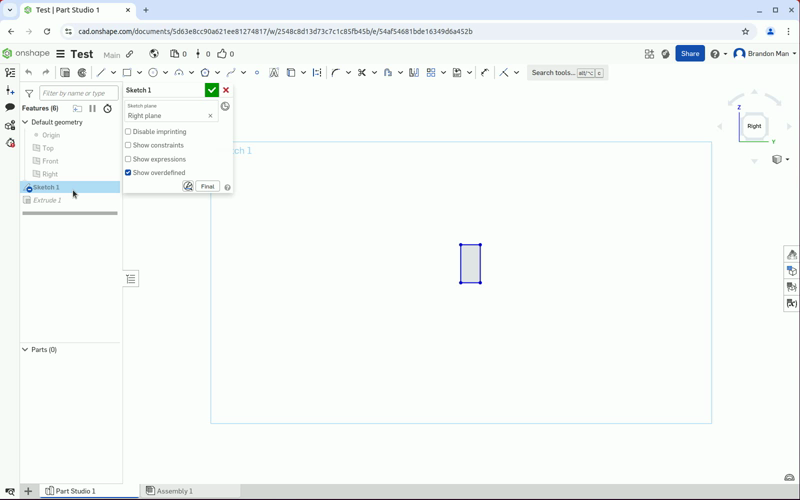
mouse_move(229, 92)
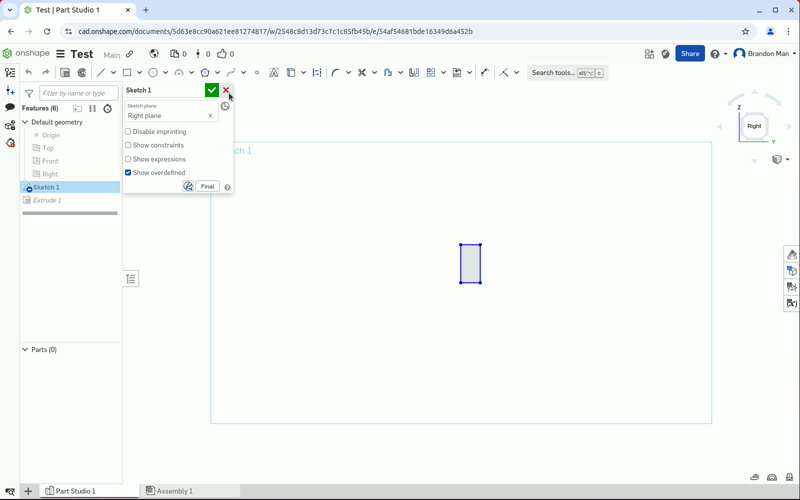
click(229, 92)
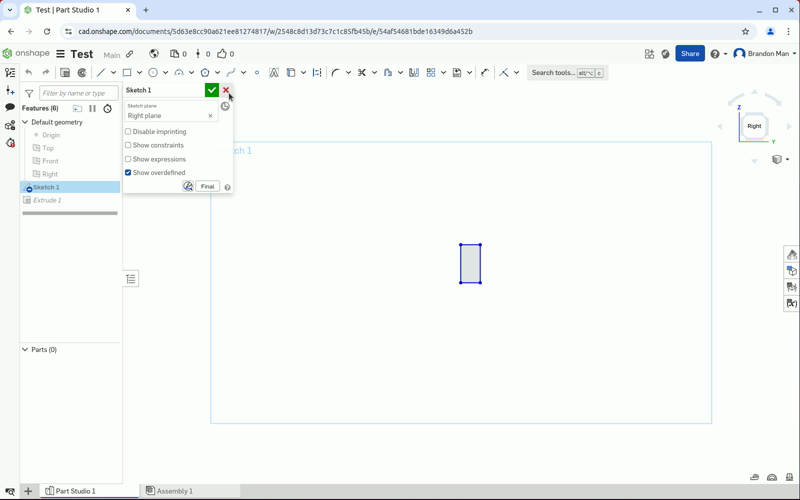
key(shift+s)
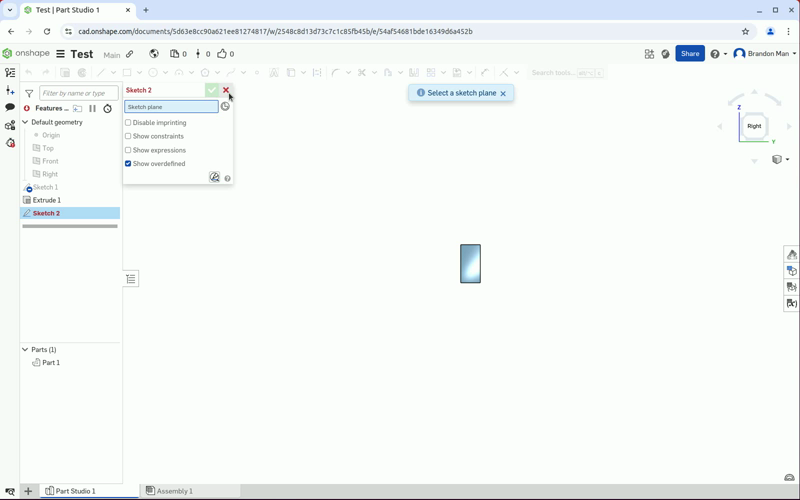
mouse_move(73, 176)
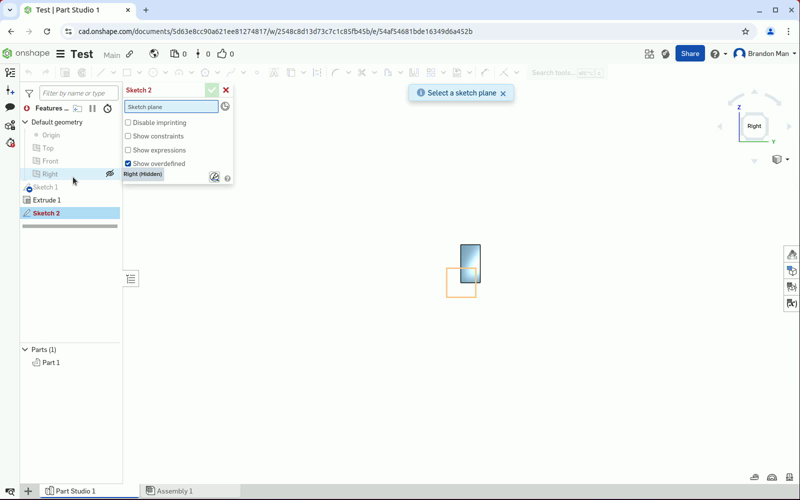
click(73, 176)
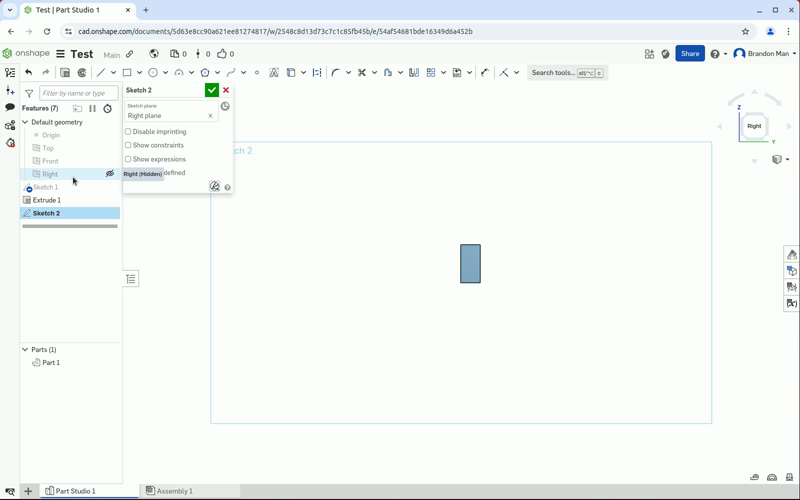
mouse_move(73, 352)
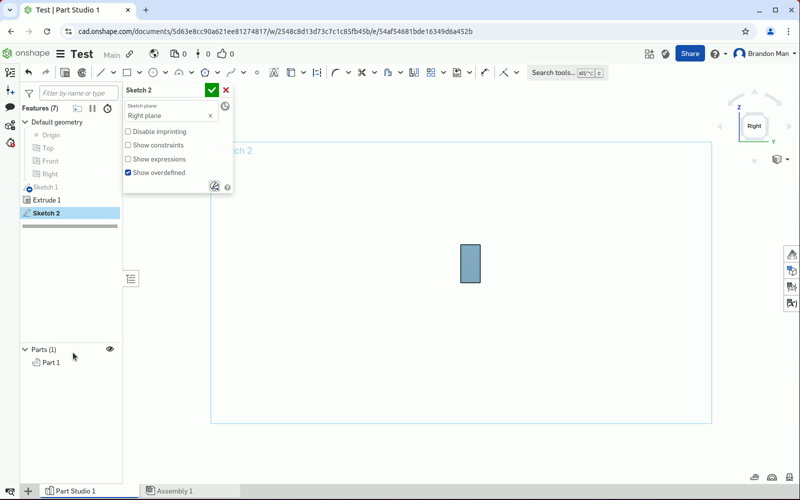
key(y)
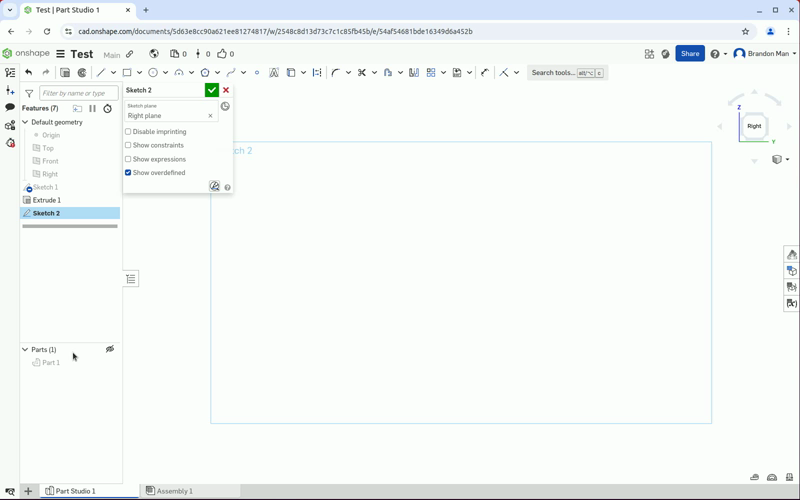
key(l)
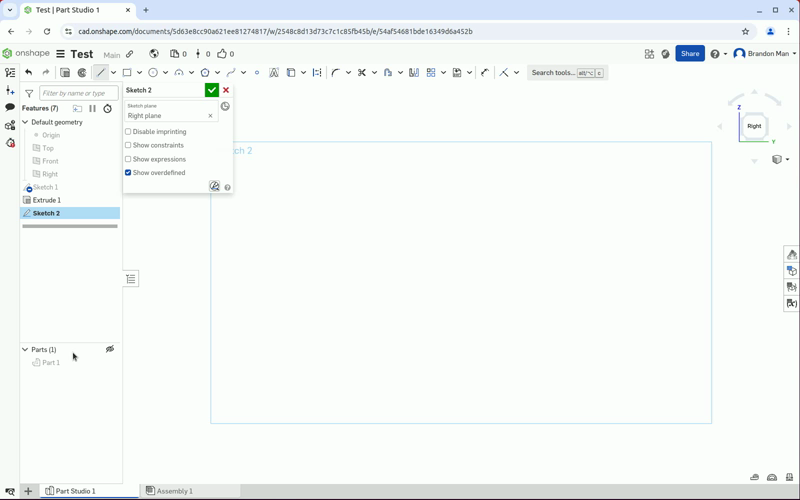
key_down(shift)
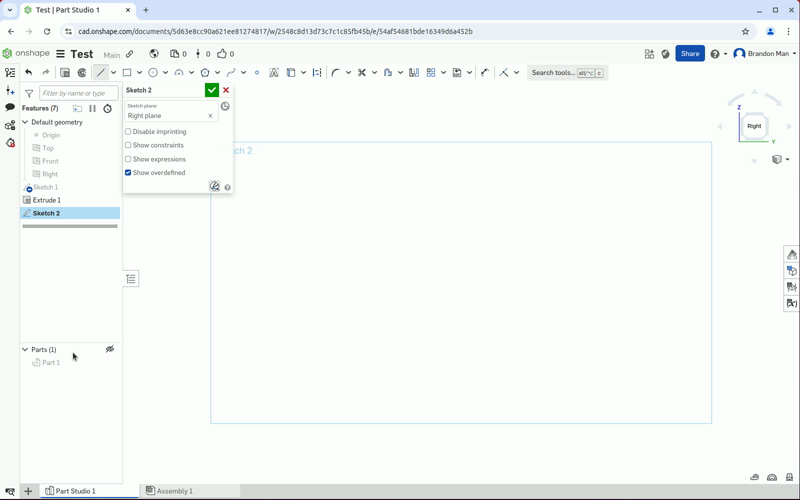
mouse_move(516, 282)
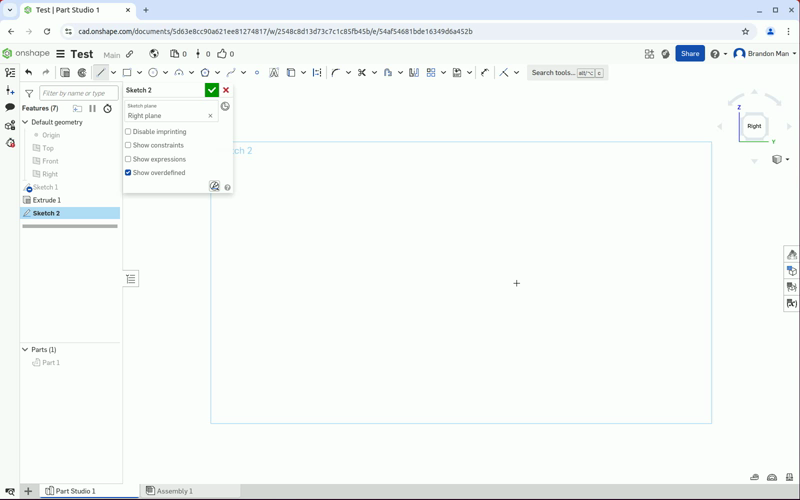
click(516, 282)
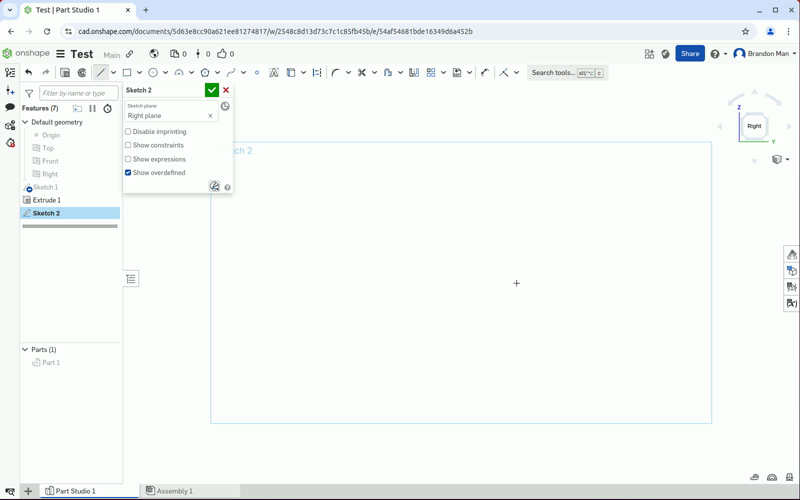
key_up(shift)
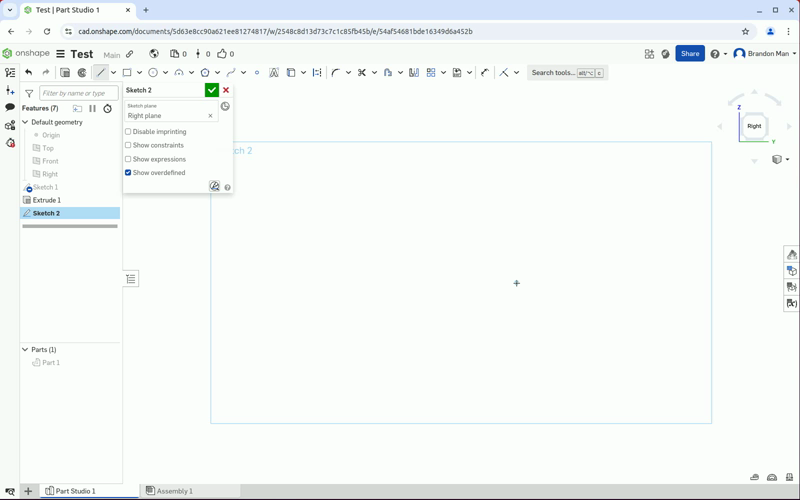
key_down(shift)
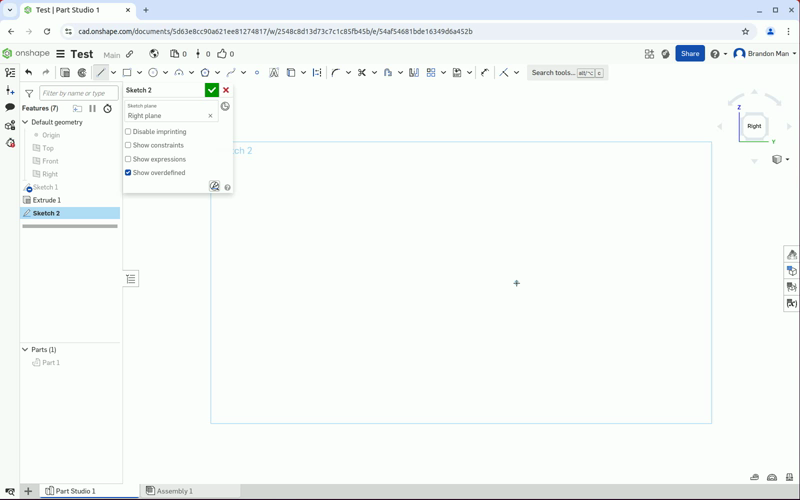
mouse_move(546, 282)
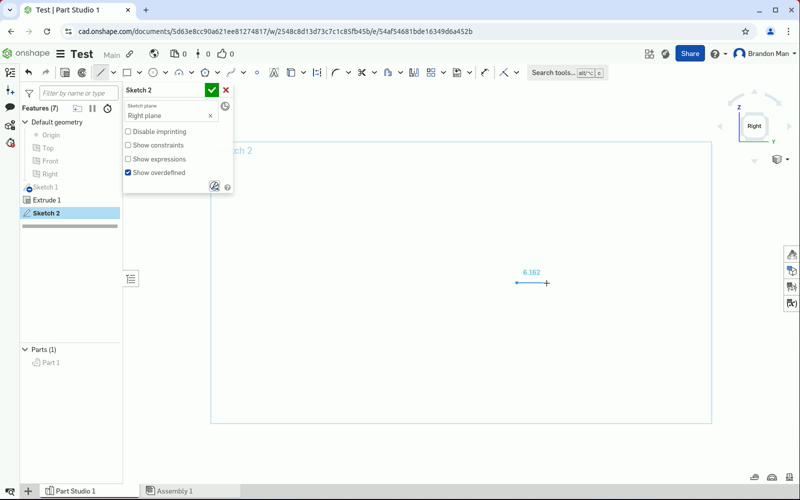
mouse_move(536, 282)
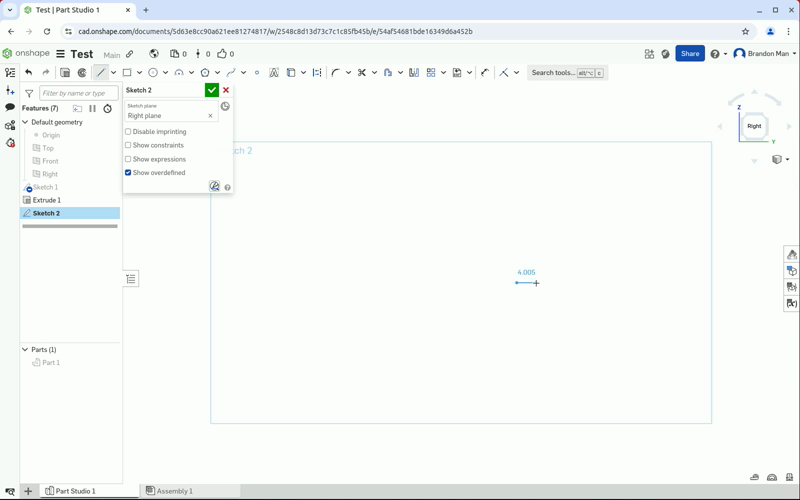
click(536, 282)
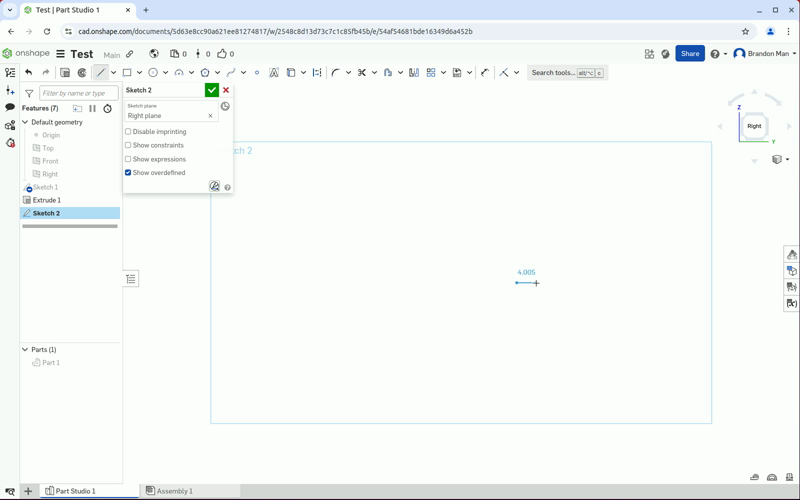
key_up(shift)
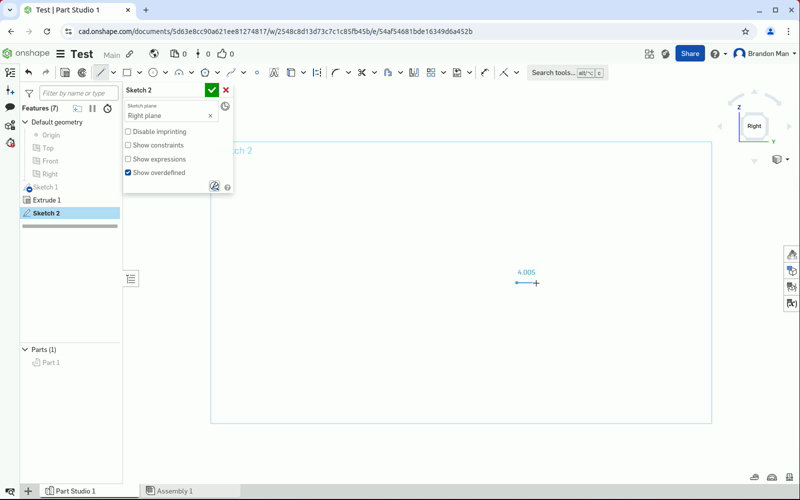
key_down(shift)
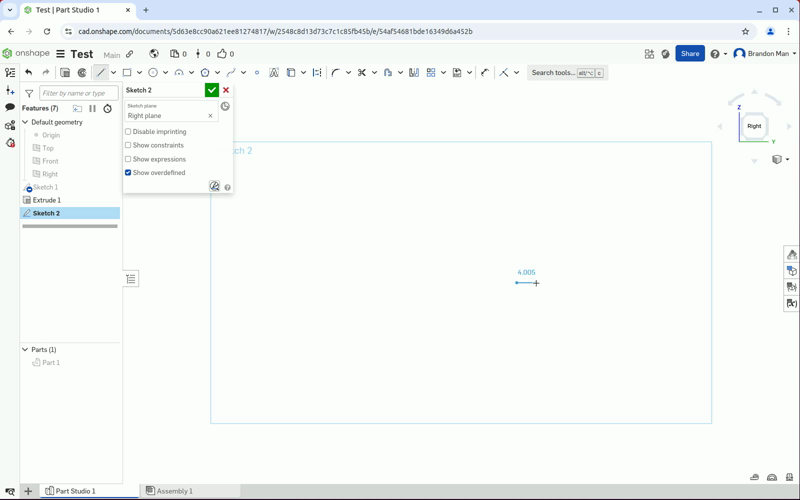
mouse_move(566, 282)
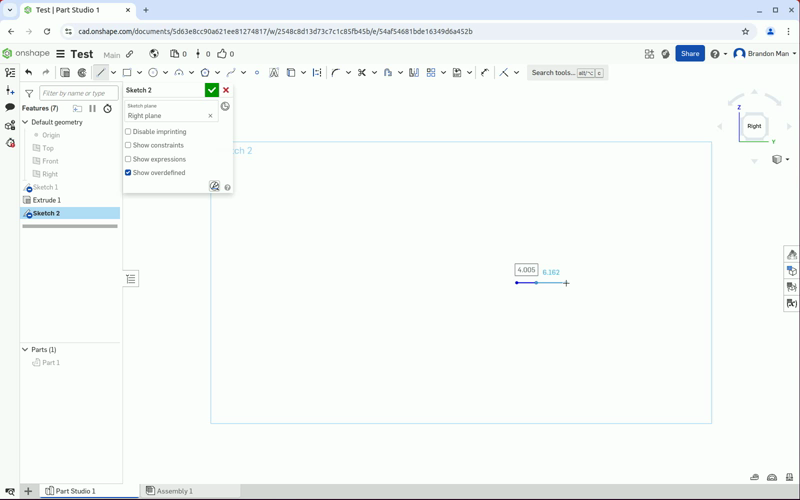
mouse_move(536, 244)
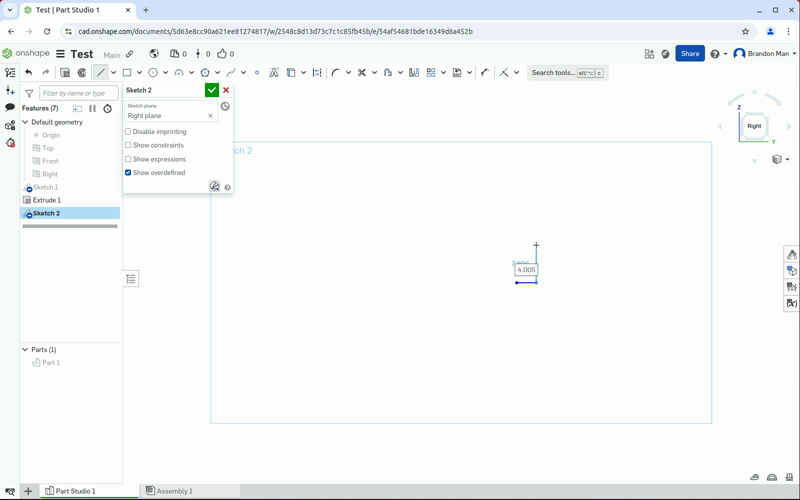
click(536, 244)
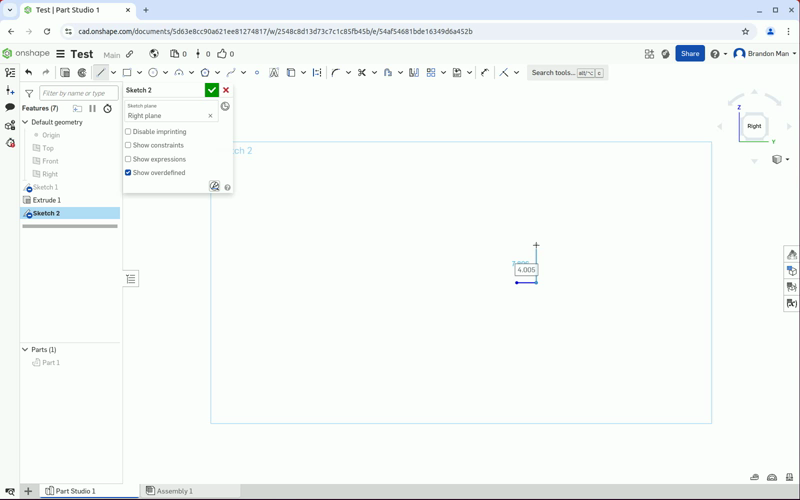
key_up(shift)
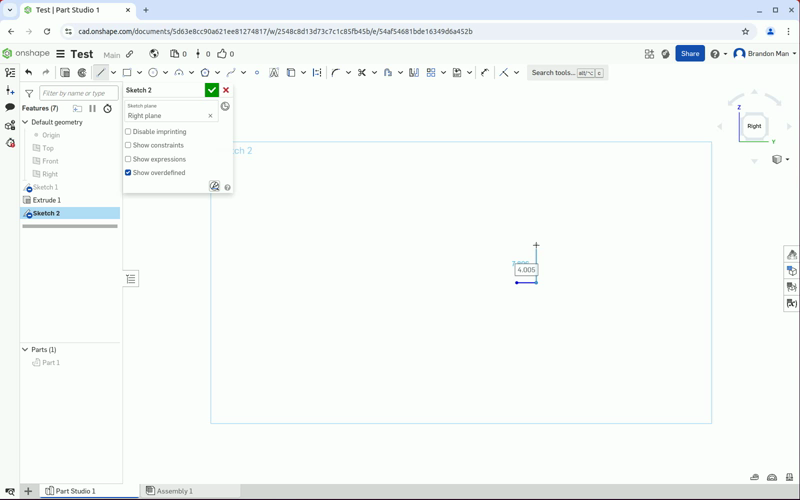
key_down(shift)
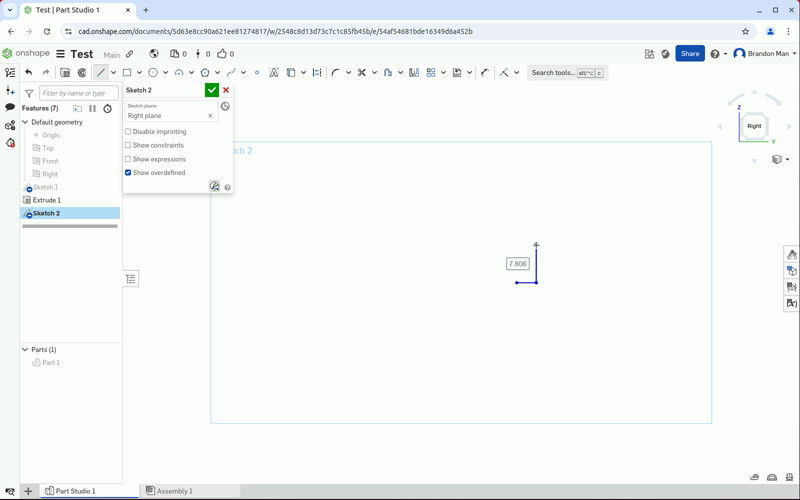
mouse_move(566, 244)
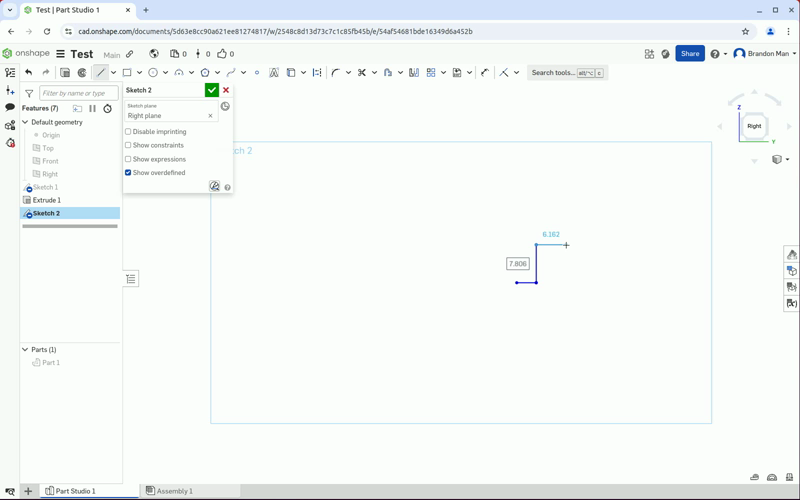
mouse_move(516, 244)
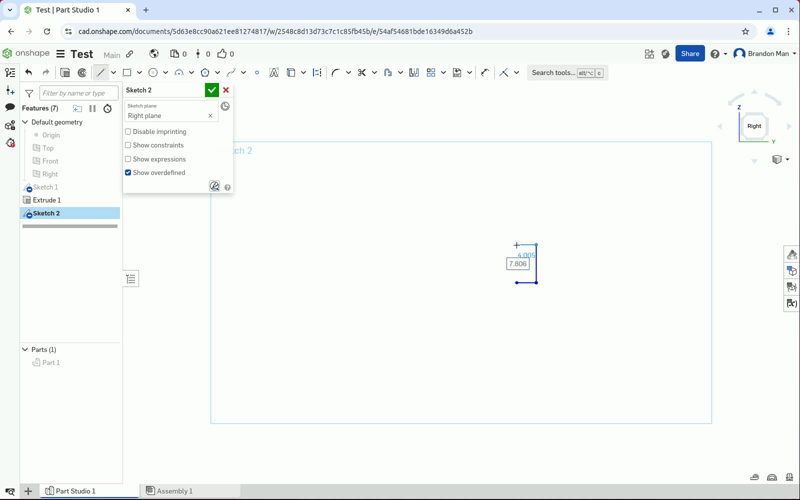
click(516, 244)
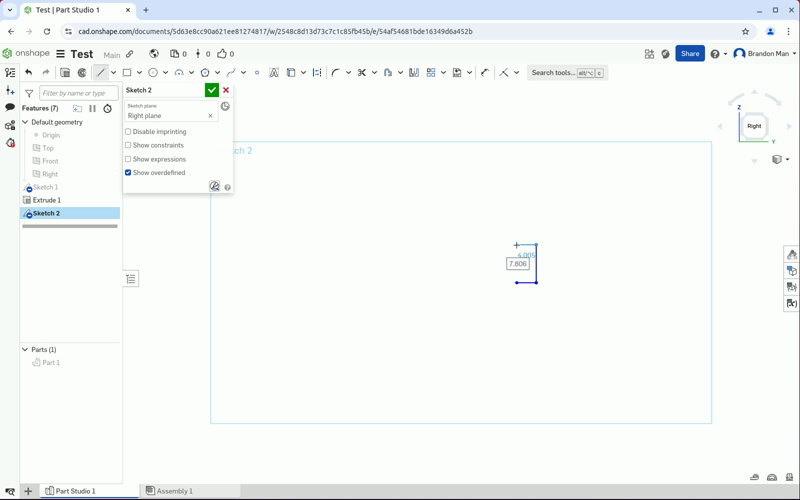
key_up(shift)
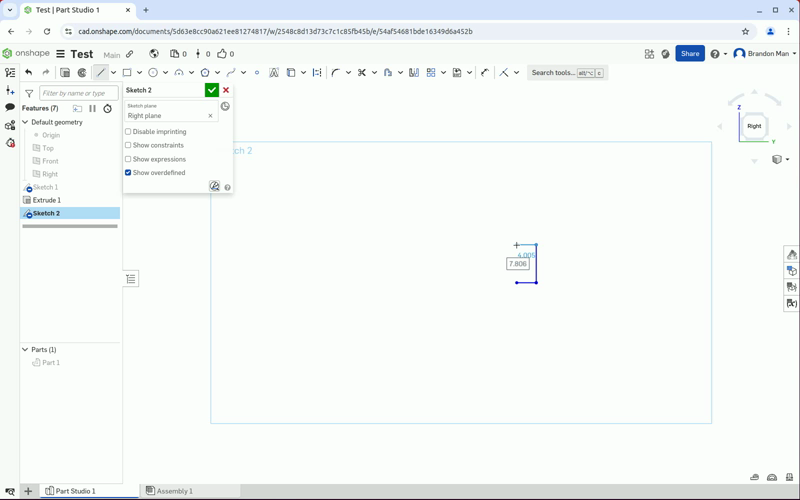
mouse_move(546, 244)
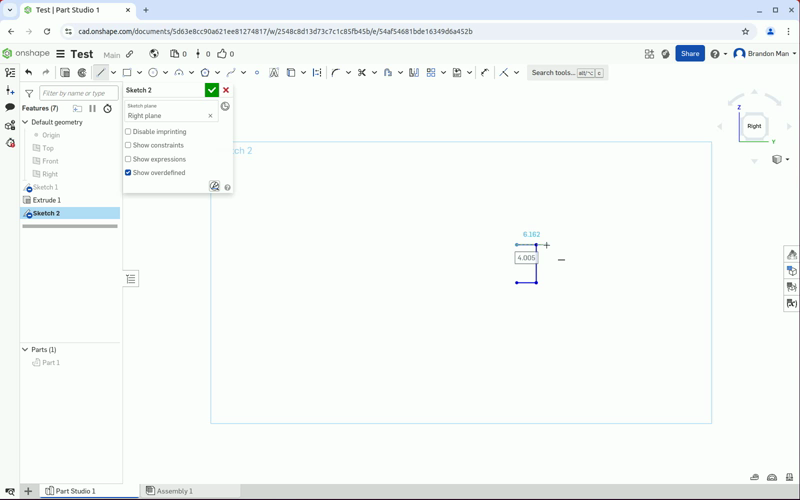
key_down(shift)
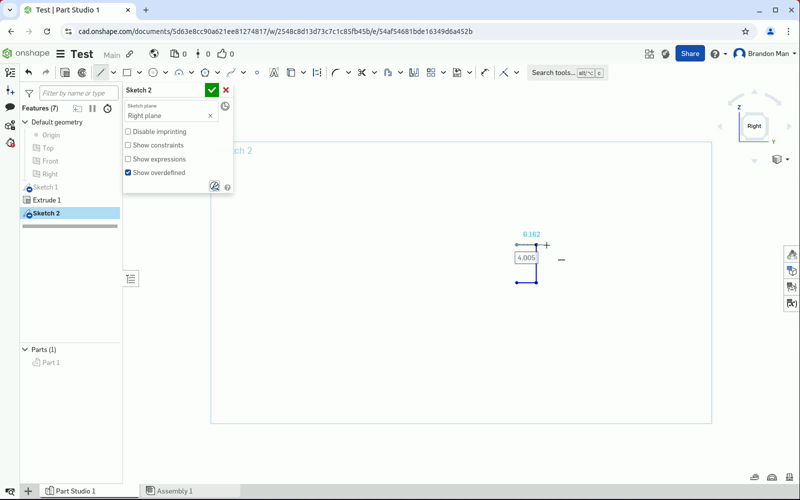
mouse_move(516, 282)
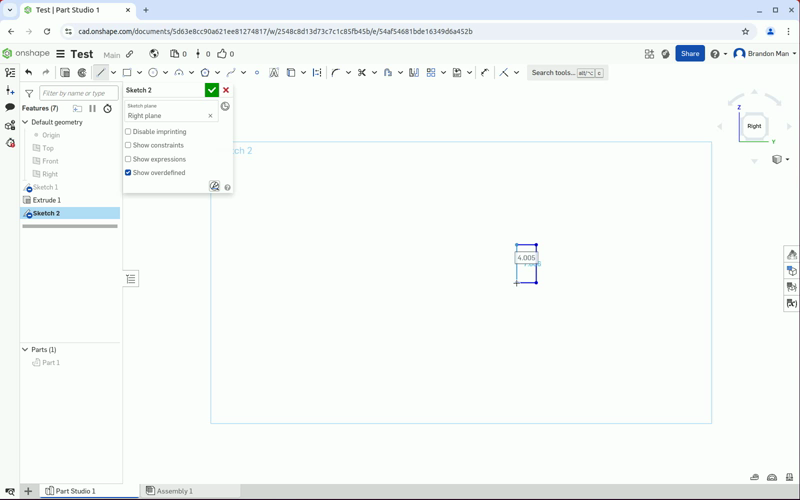
key_up(shift)
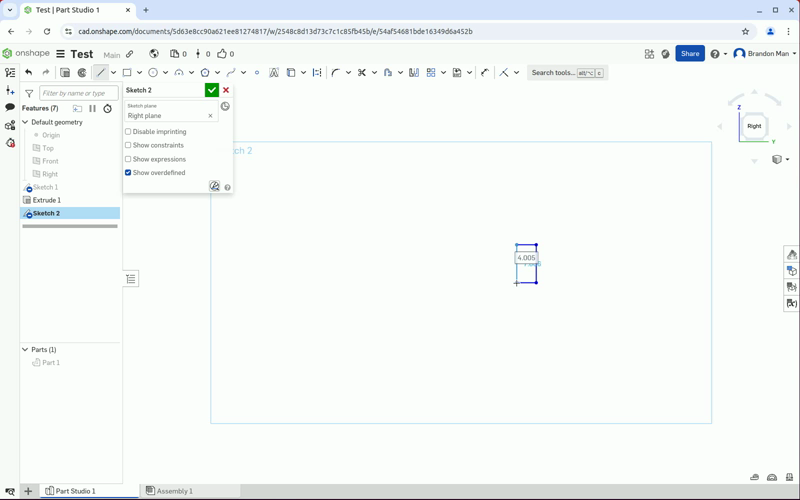
click(516, 282)
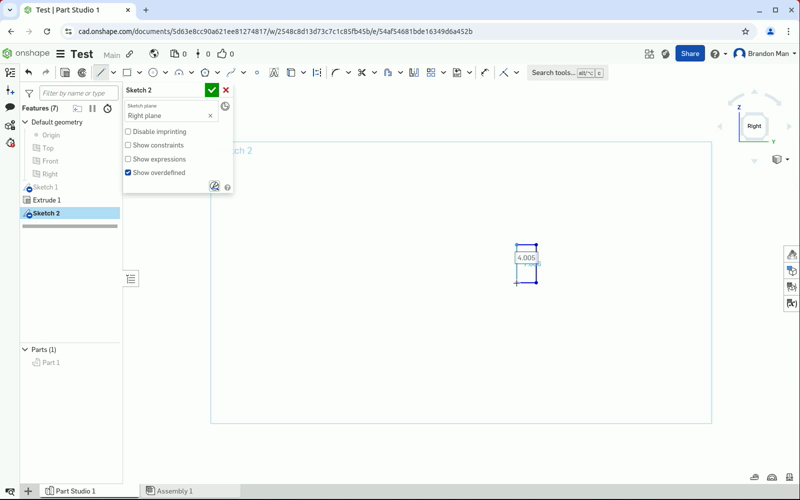
key(esc)
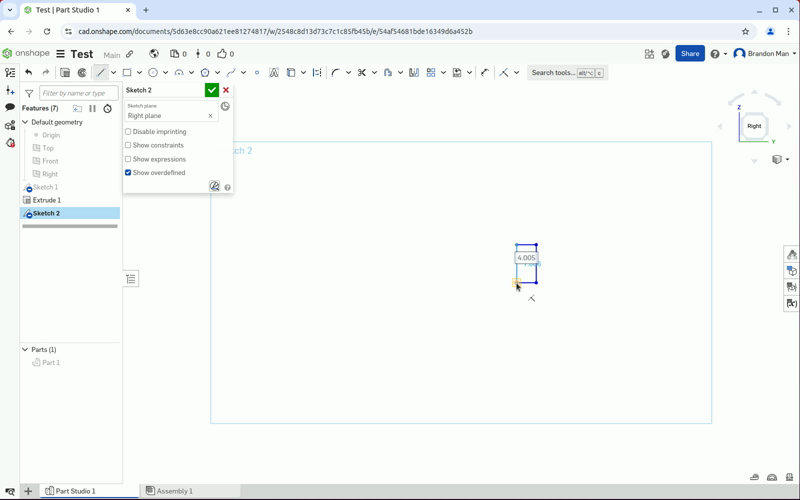
mouse_move(527, 255)
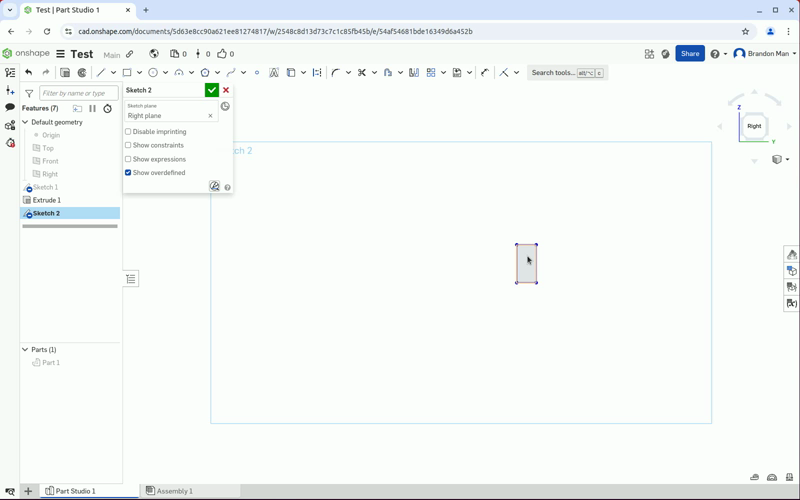
scroll(6)
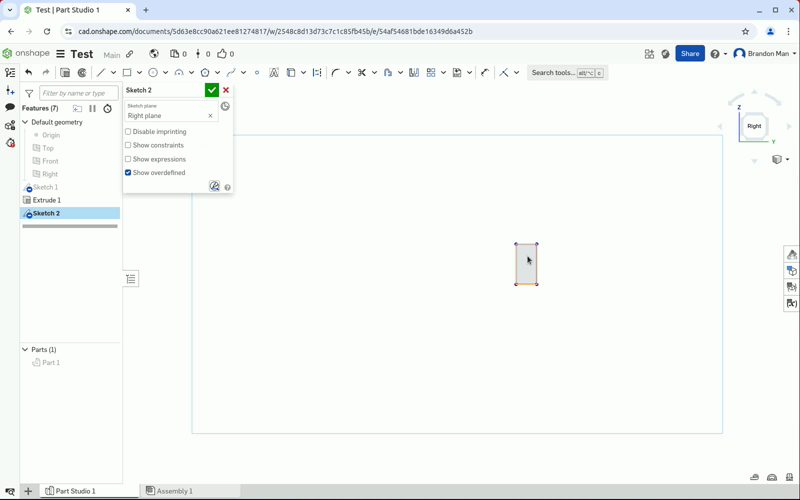
scroll(6)
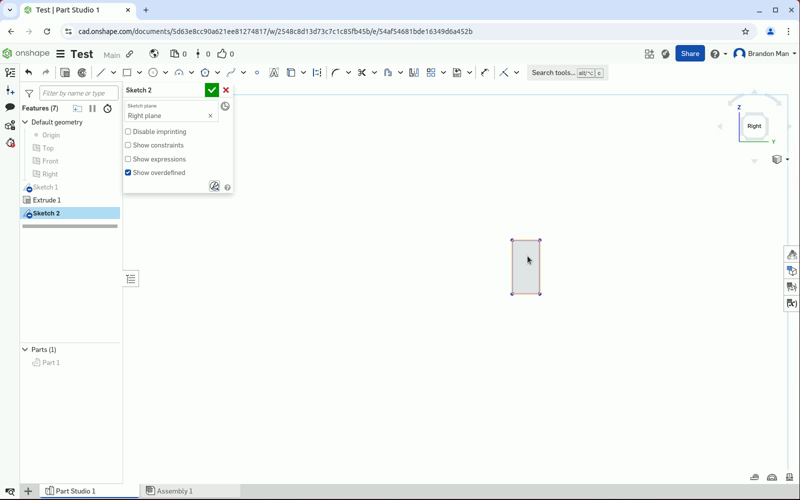
scroll(6)
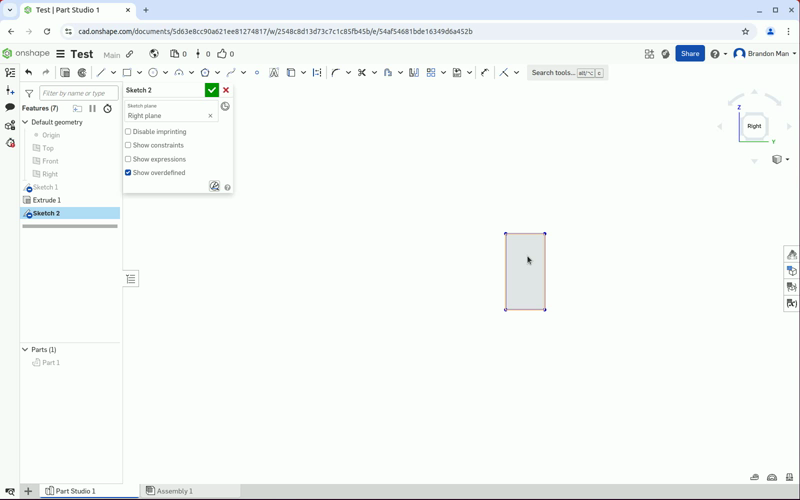
scroll(6)
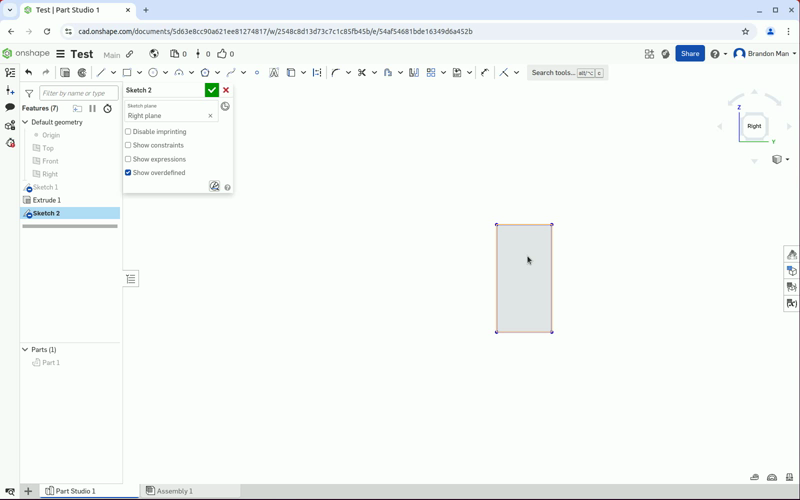
scroll(6)
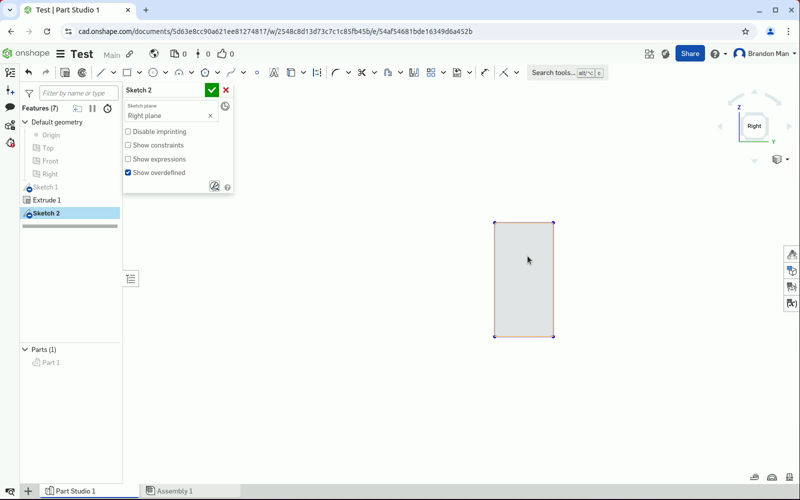
scroll(6)
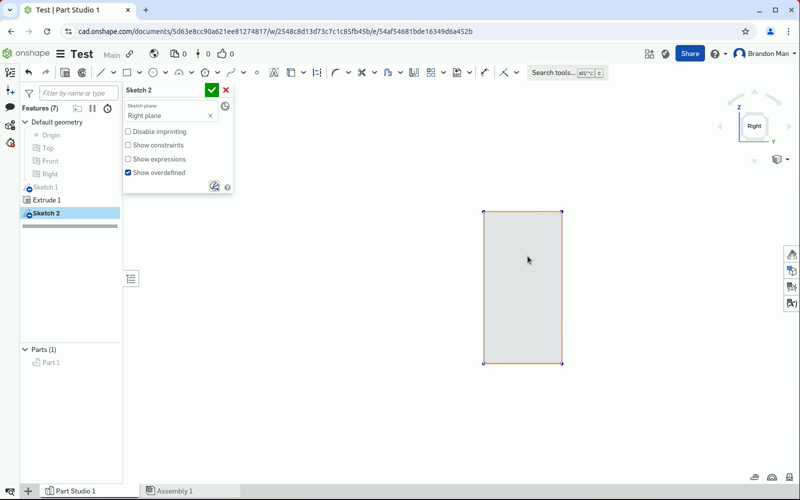
scroll(6)
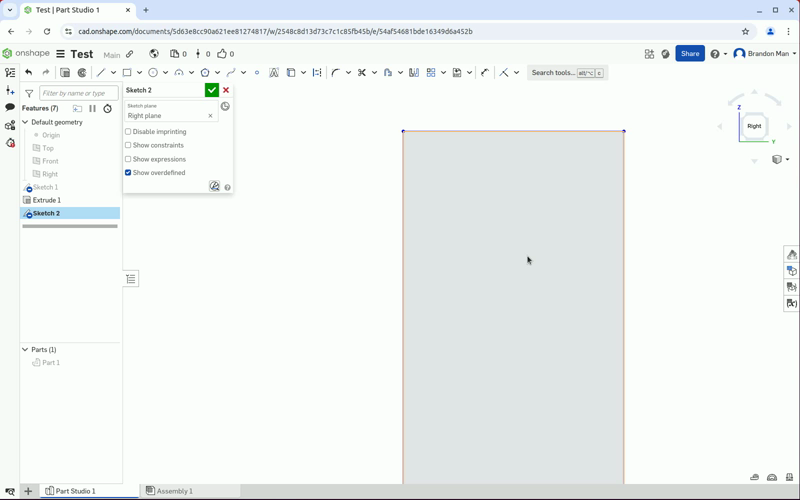
click(527, 255)
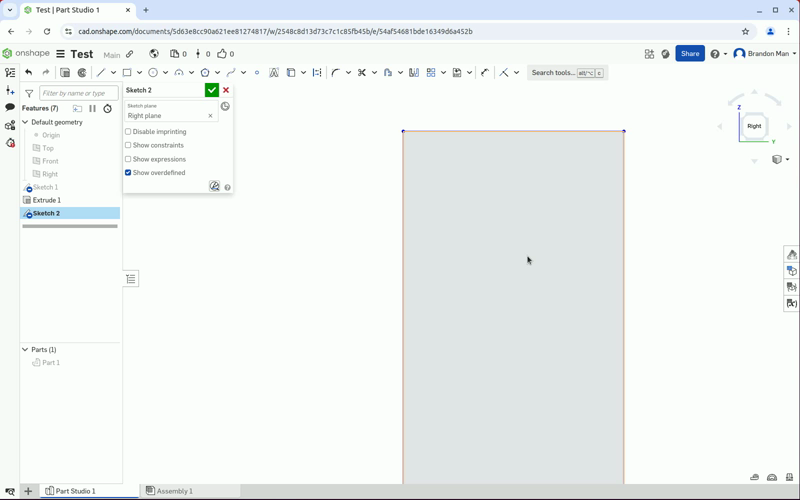
scroll(-6)
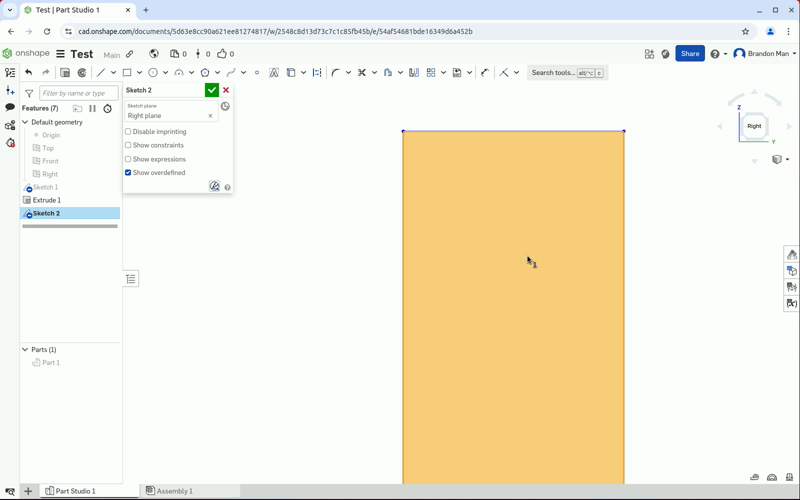
scroll(-6)
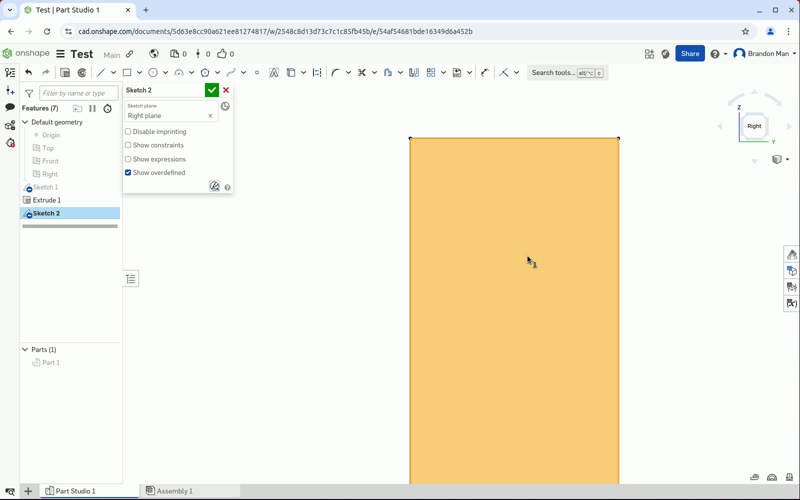
scroll(-6)
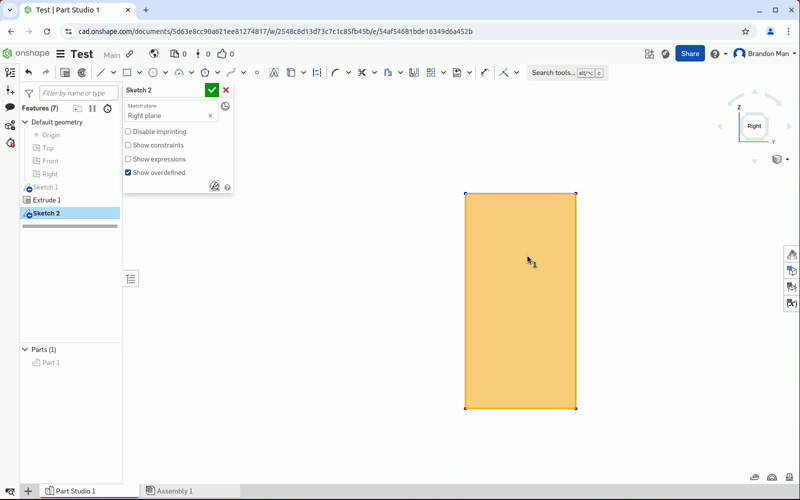
scroll(-6)
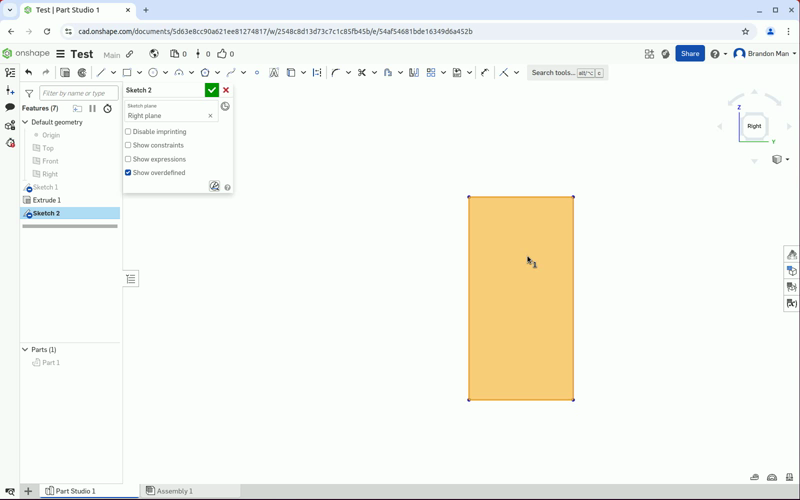
scroll(-6)
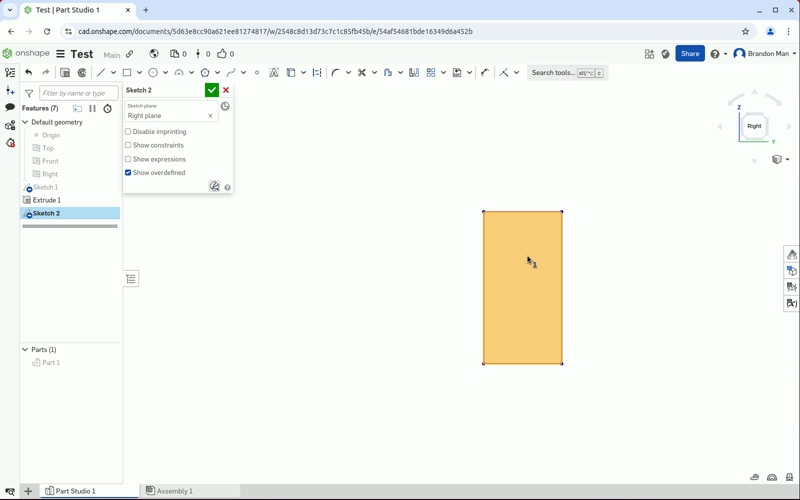
scroll(-6)
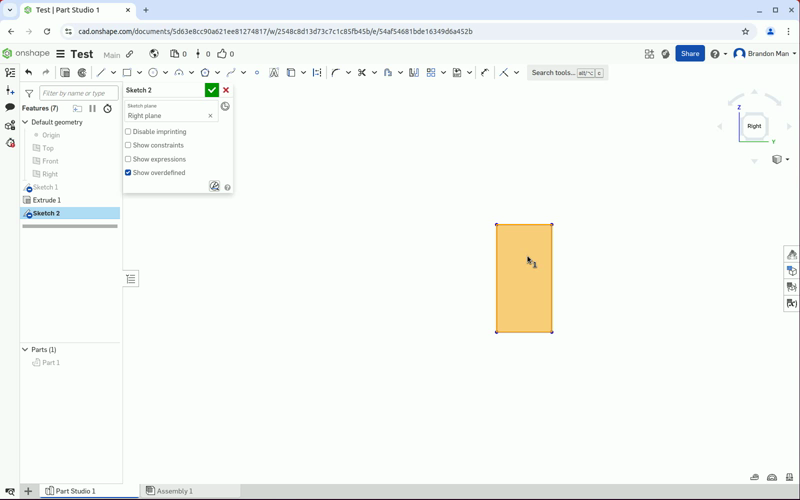
scroll(-6)
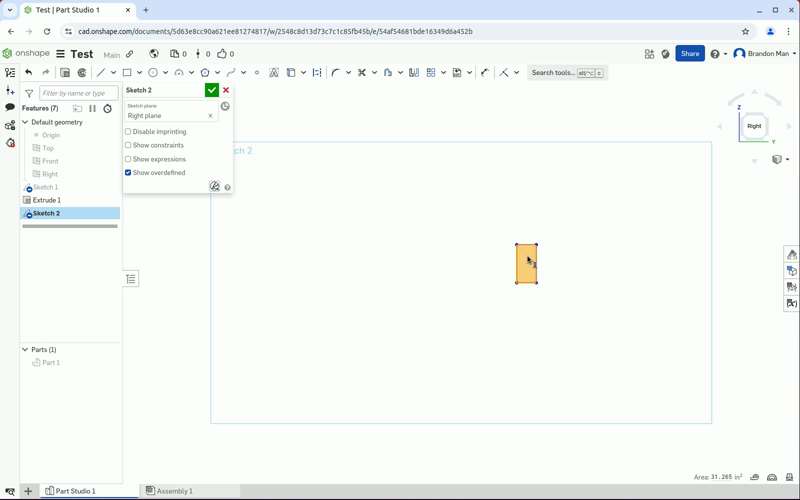
mouse_move(73, 352)
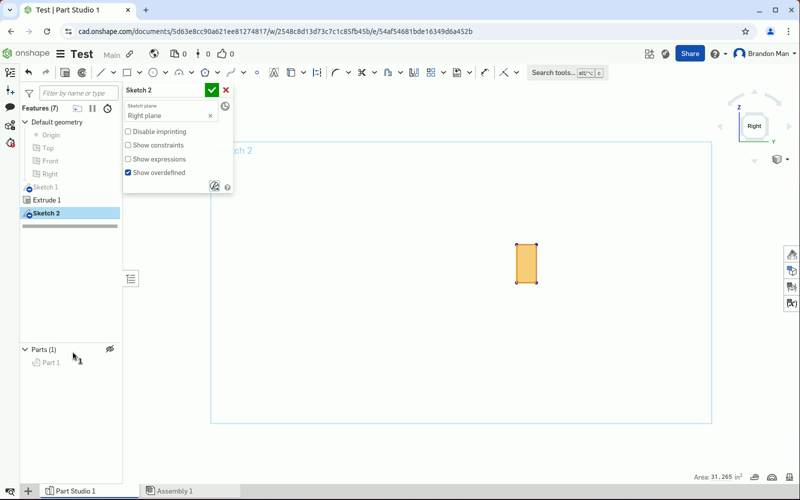
key(shift+y)
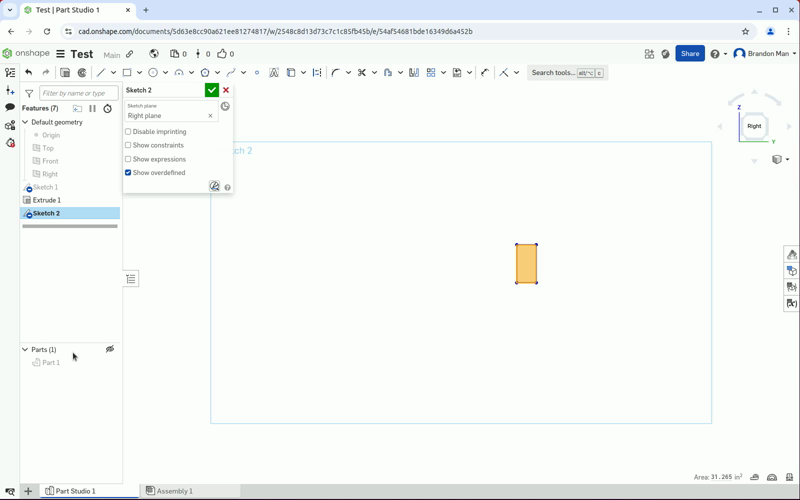
key(shift+e)
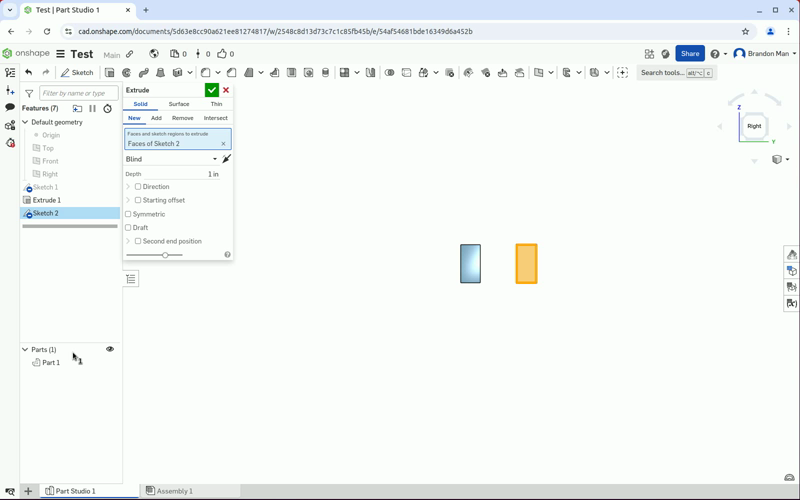
mouse_move(143, 106)
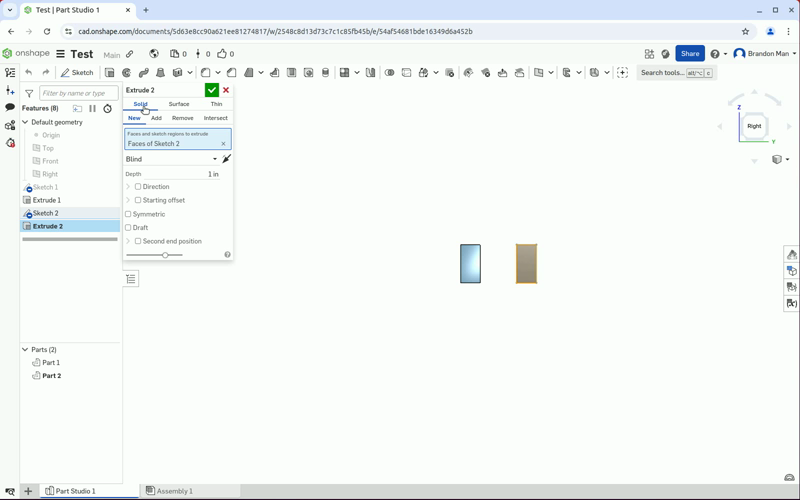
click(143, 106)
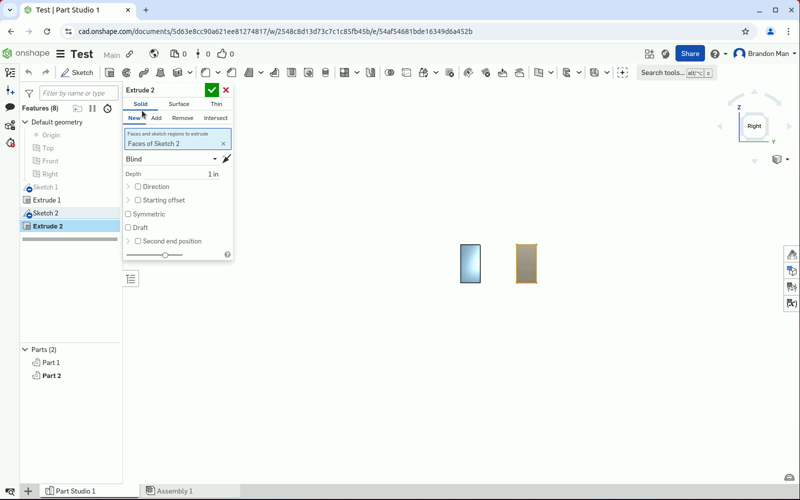
mouse_move(137, 120)
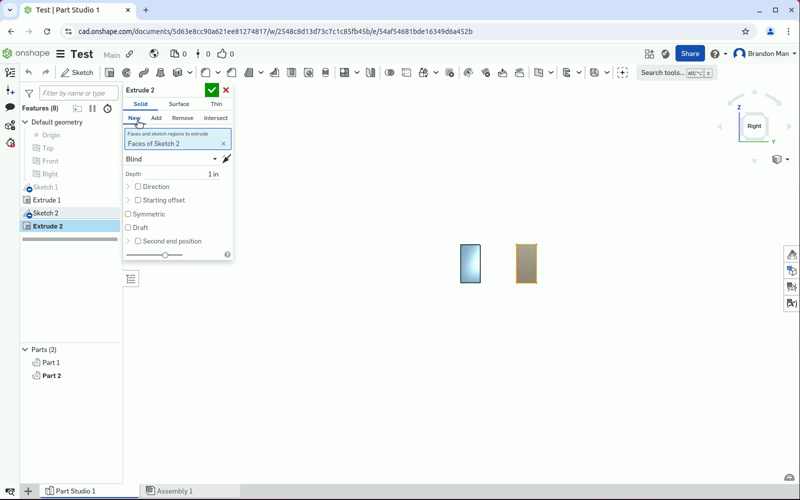
click(137, 120)
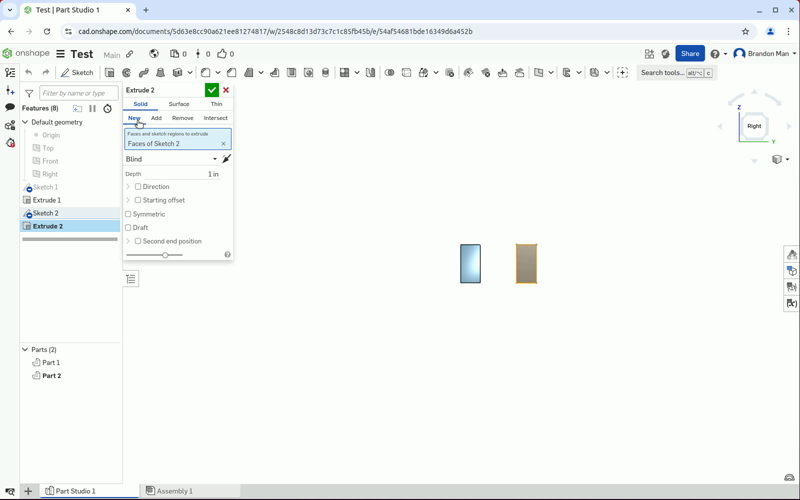
key(tab, 4)
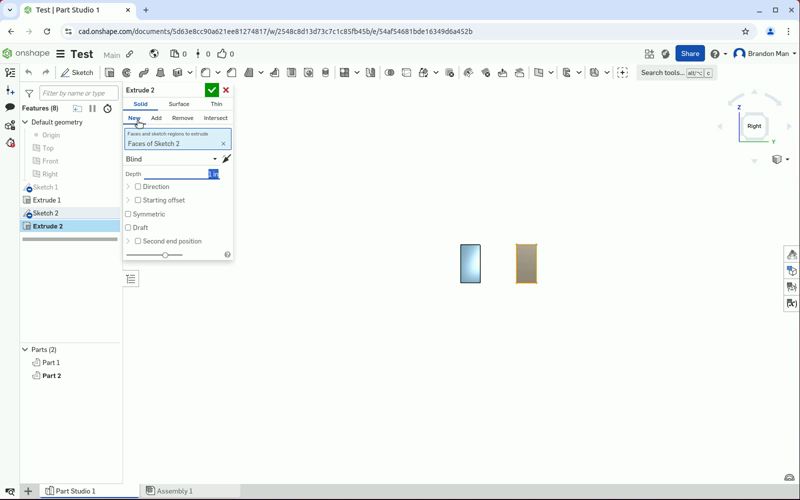
text(23.108)
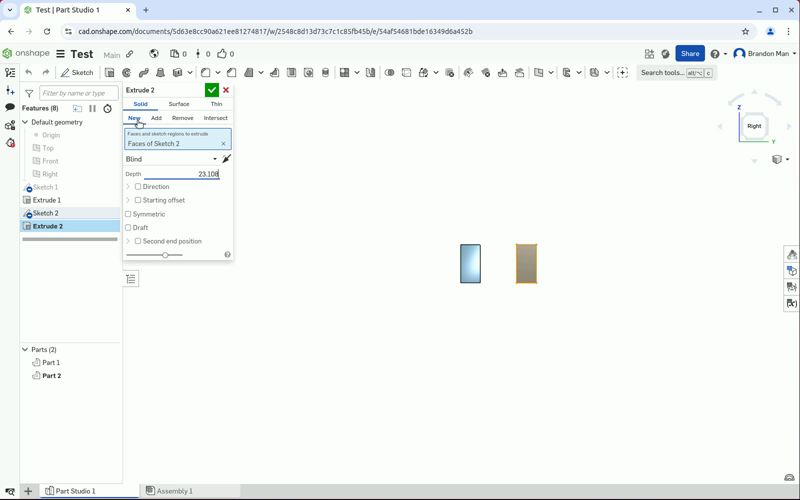
key(enter)
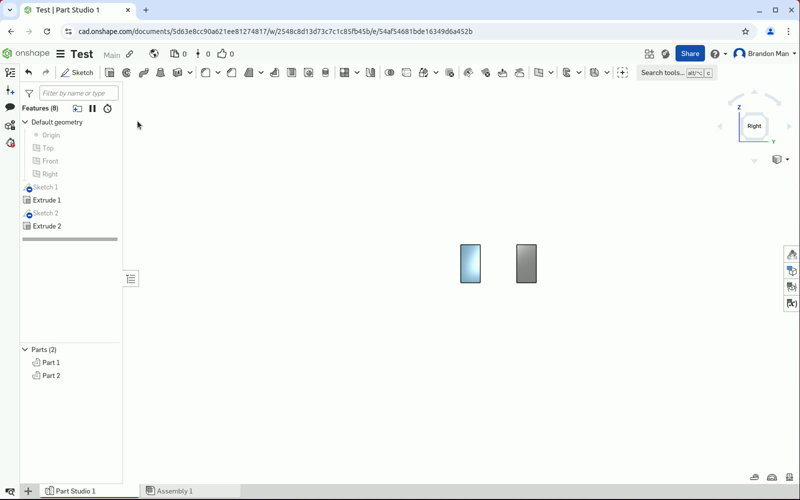
key(shift+h)
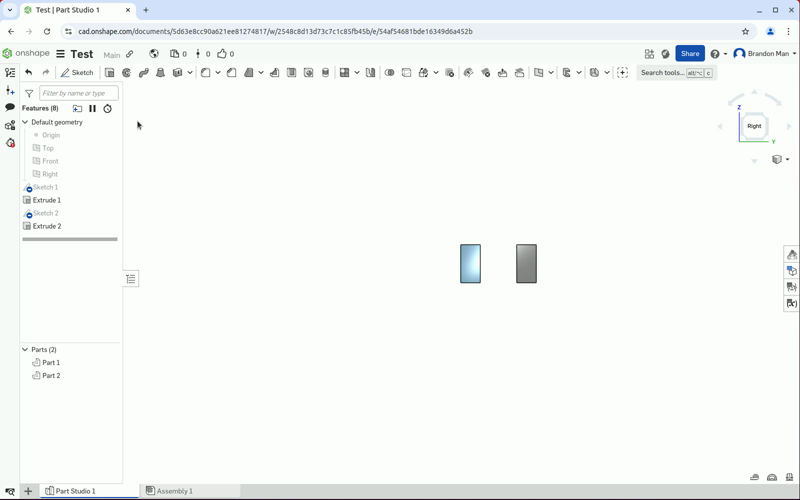
key(shift+h)
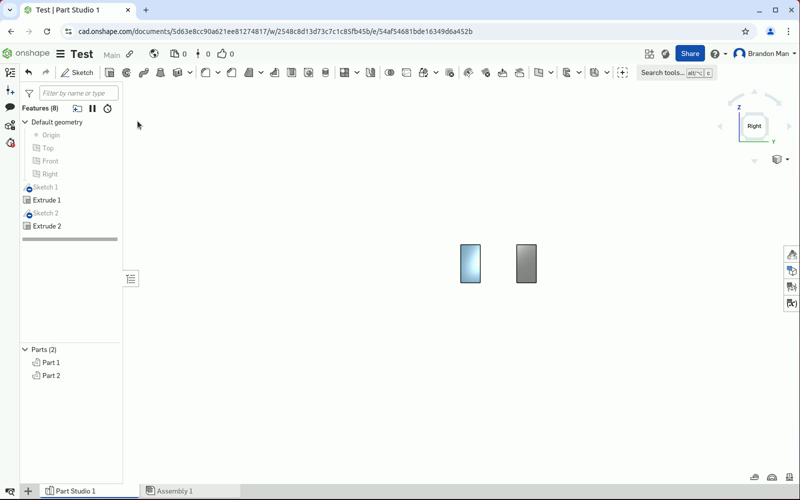
mouse_move(73, 189)
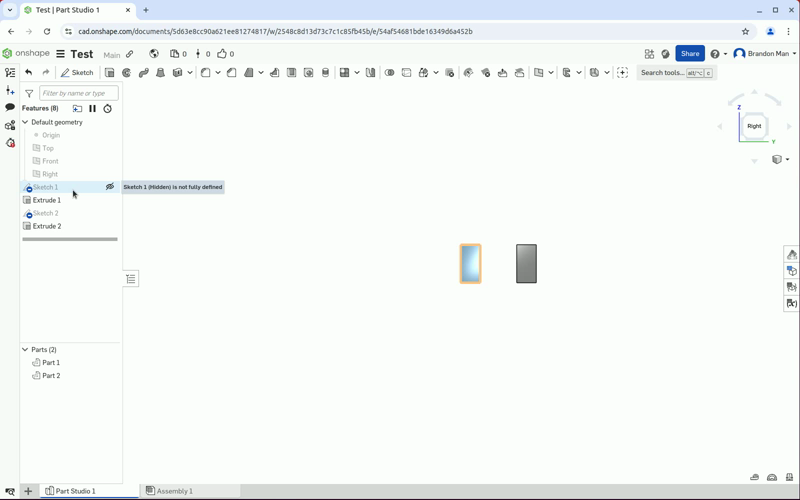
click(73, 189)
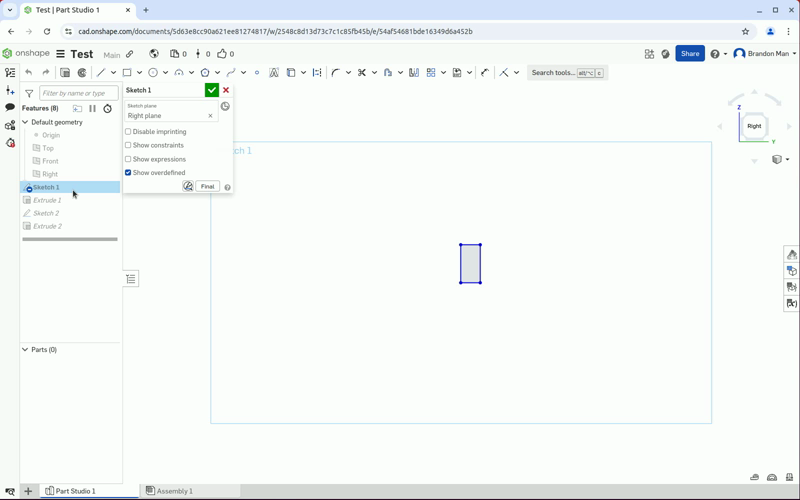
mouse_move(229, 92)
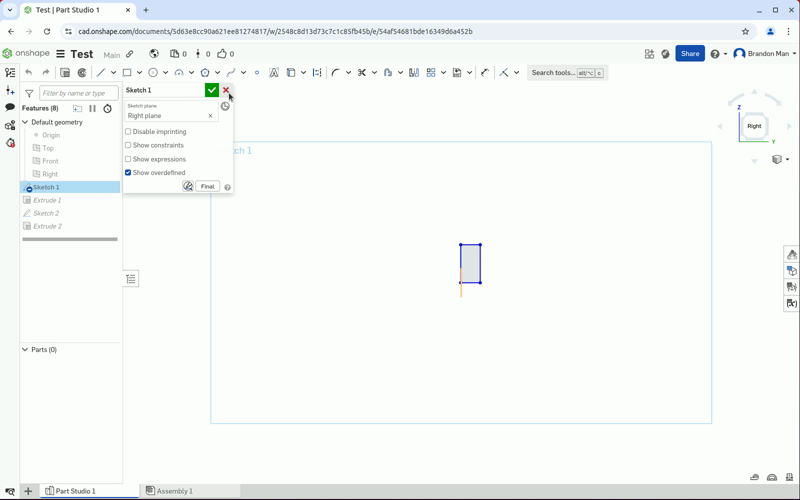
click(229, 92)
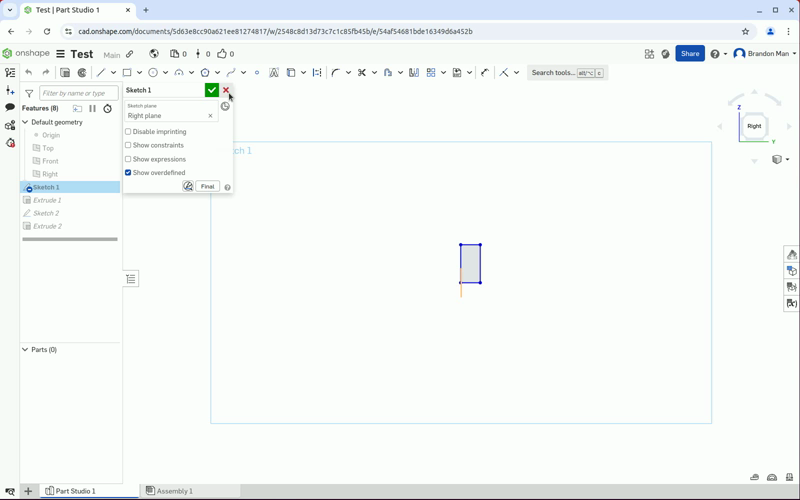
key(shift+s)
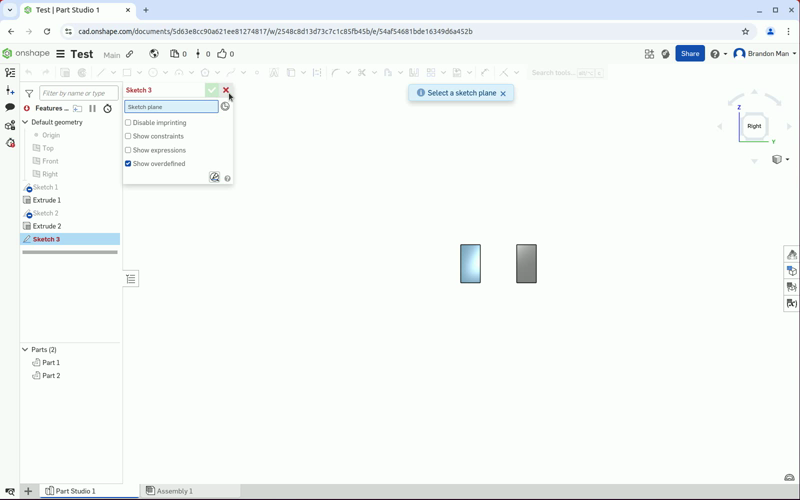
mouse_move(73, 176)
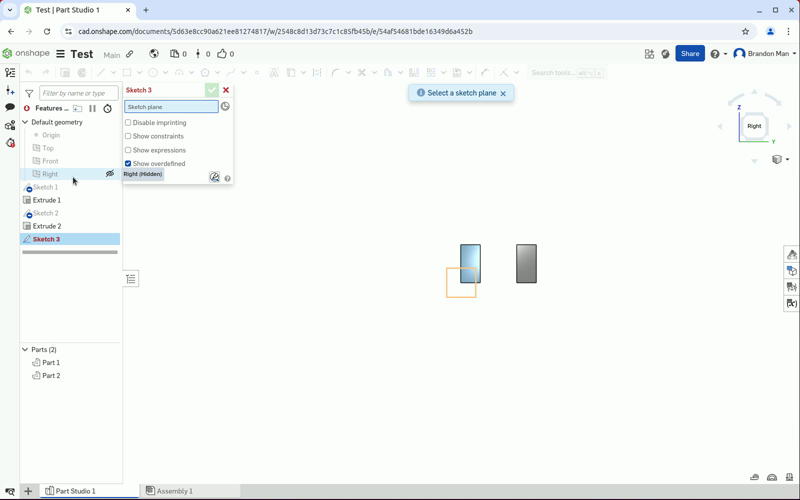
click(73, 176)
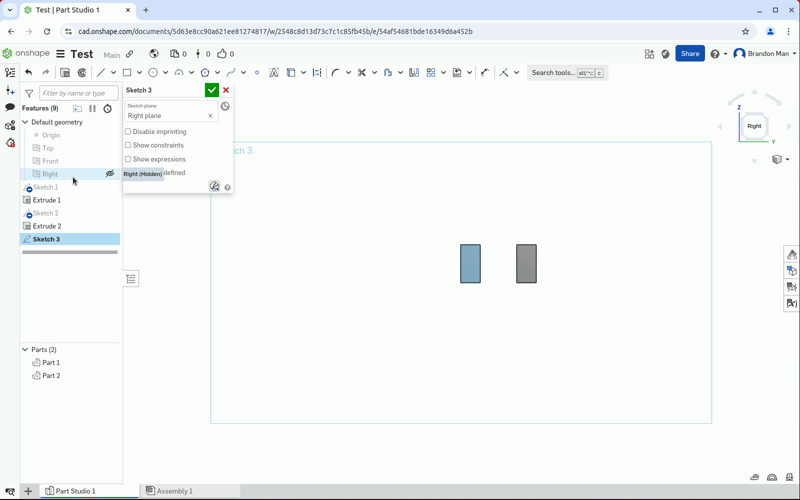
mouse_move(73, 352)
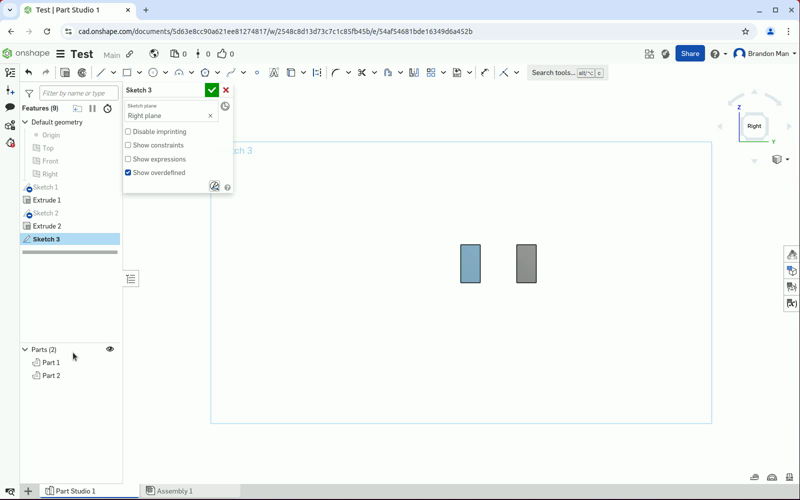
key(y)
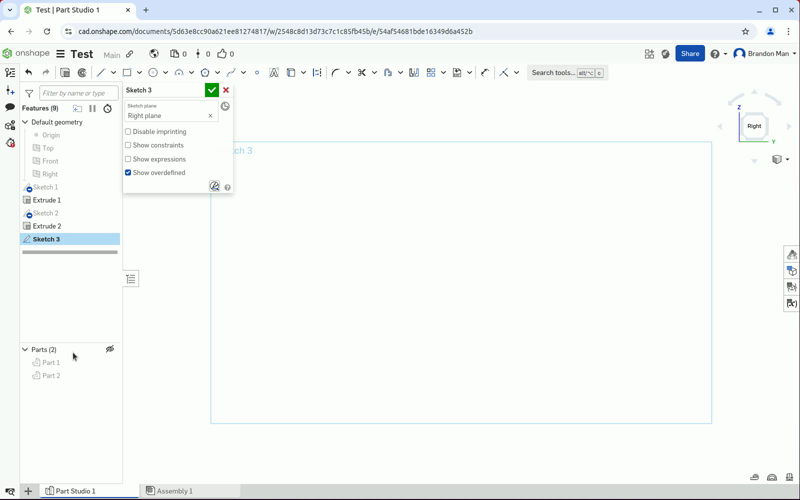
key(l)
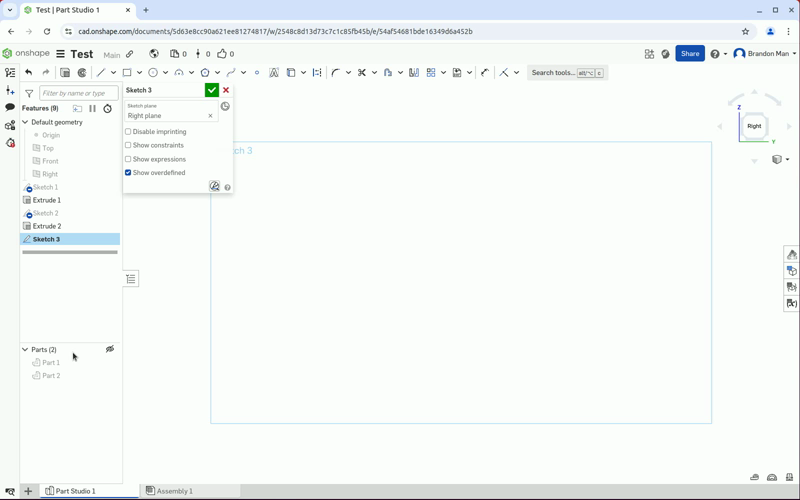
key_down(shift)
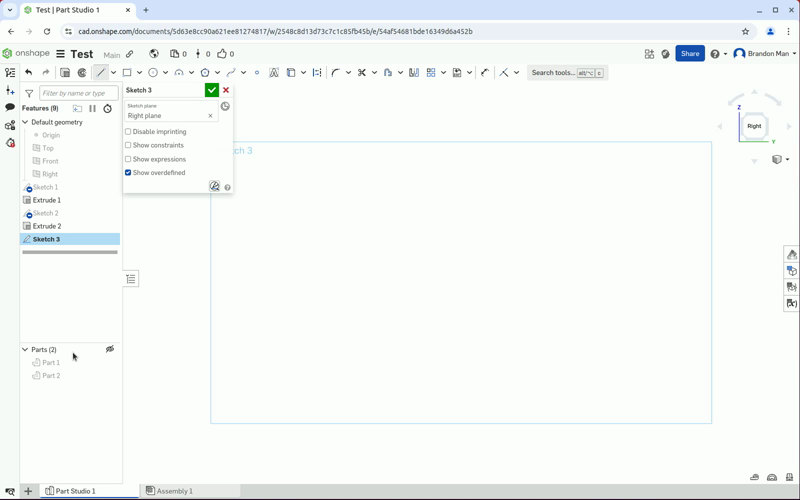
mouse_move(479, 282)
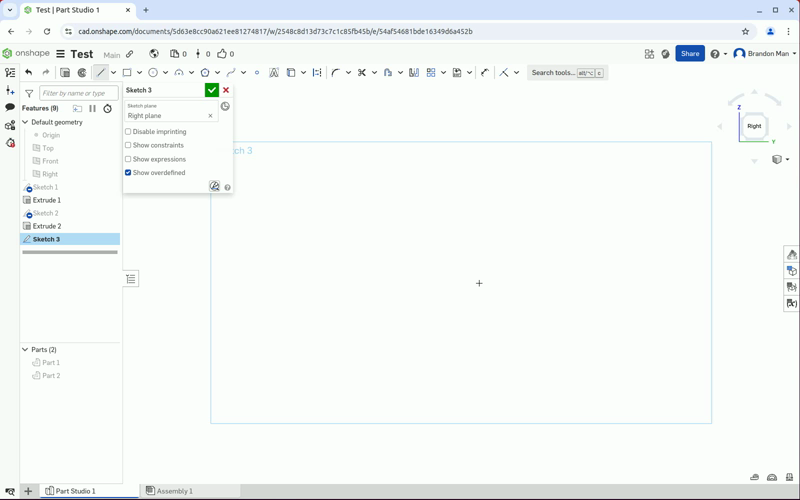
click(479, 282)
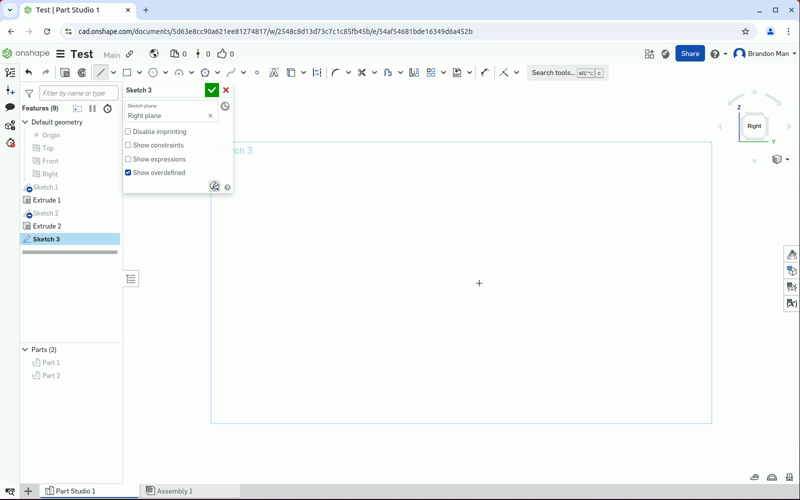
key_up(shift)
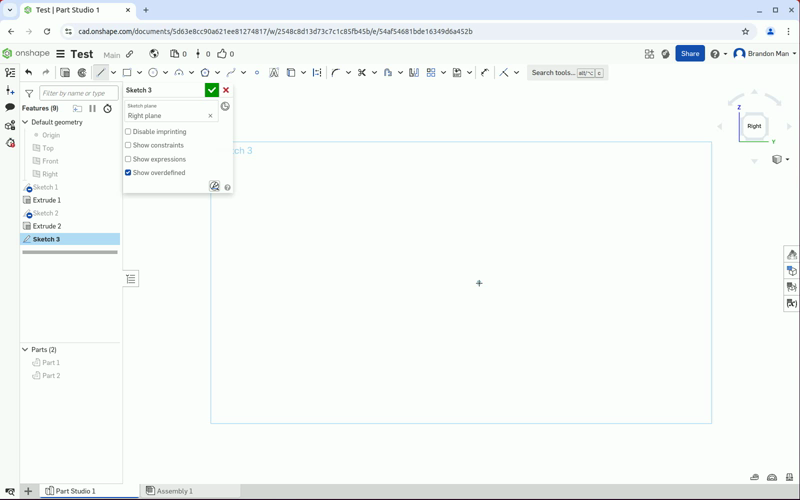
key_down(shift)
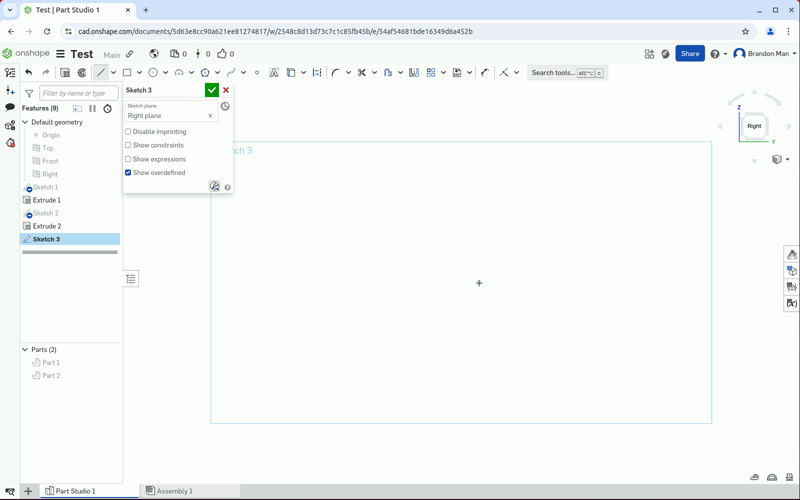
mouse_move(509, 282)
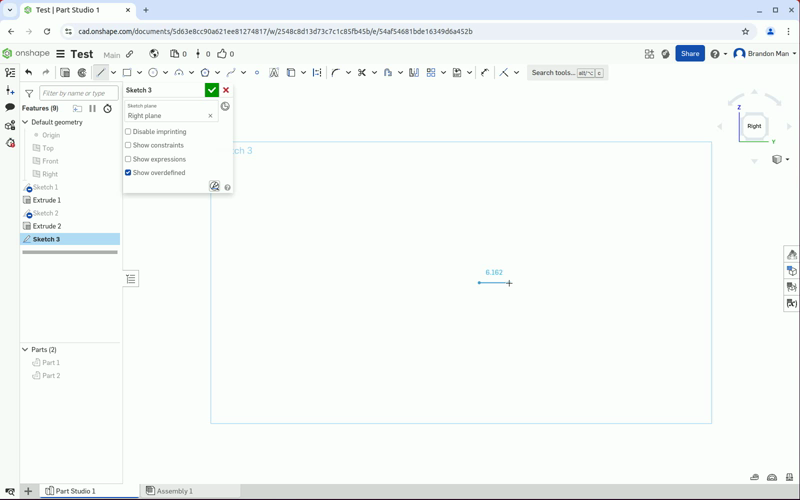
mouse_move(517, 282)
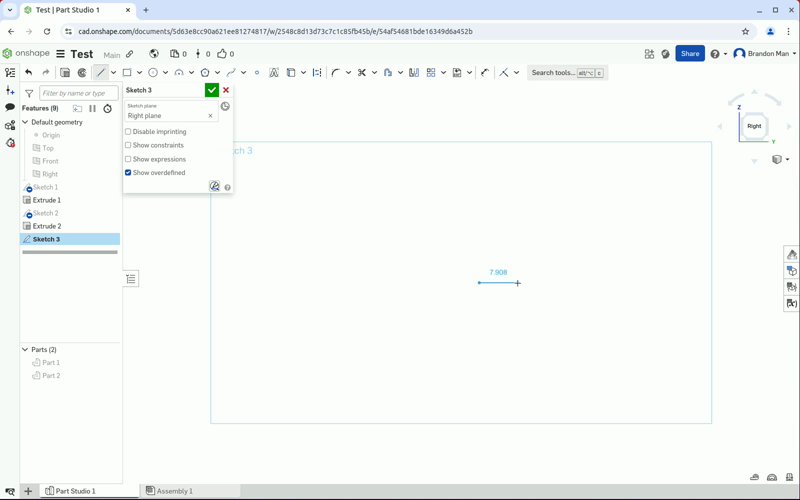
click(517, 282)
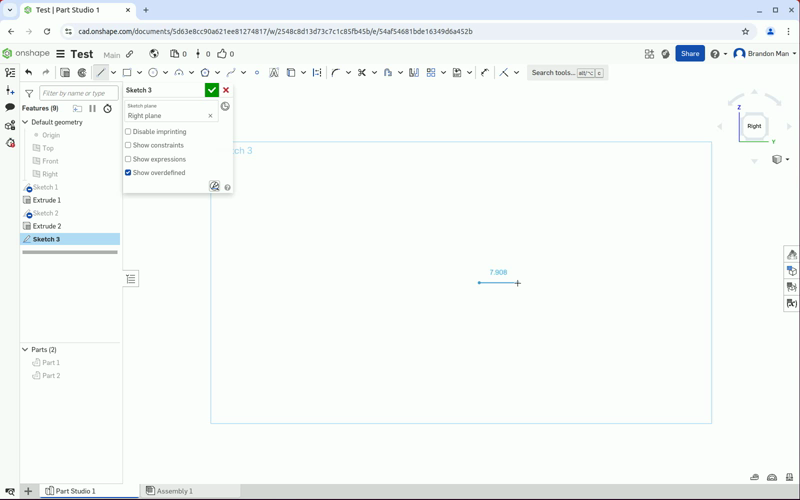
key_up(shift)
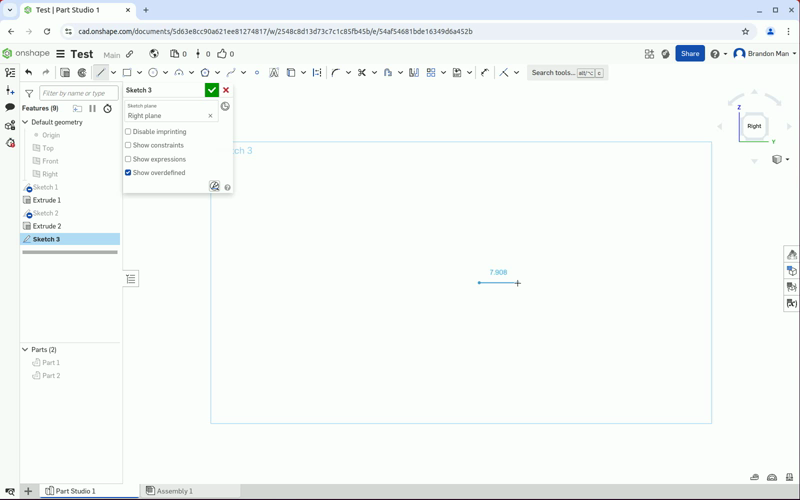
key_down(shift)
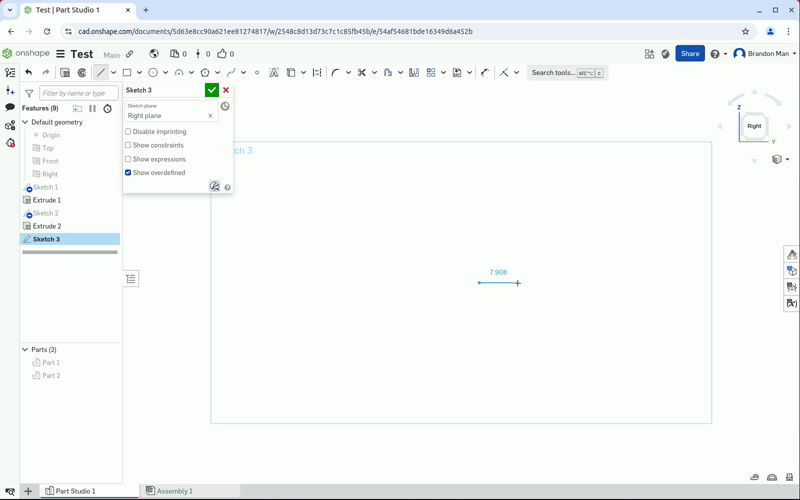
mouse_move(547, 282)
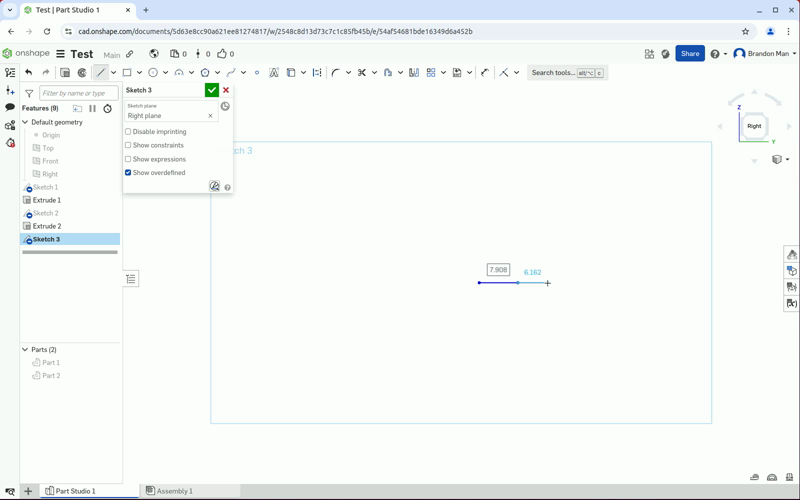
mouse_move(517, 244)
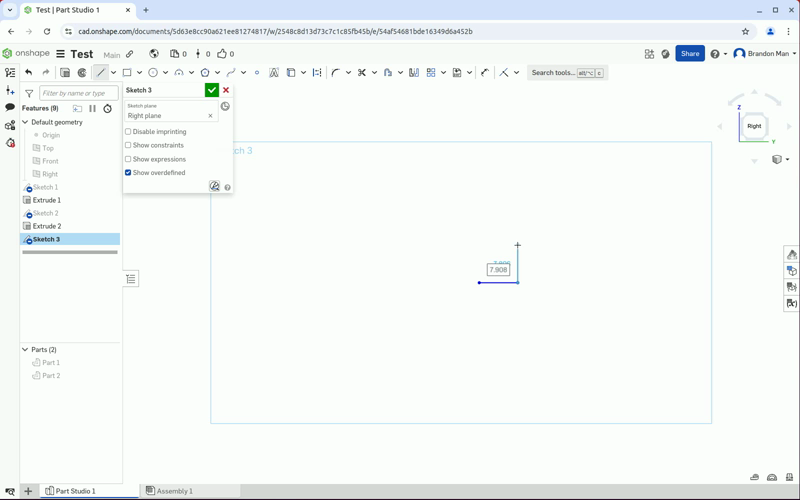
click(517, 244)
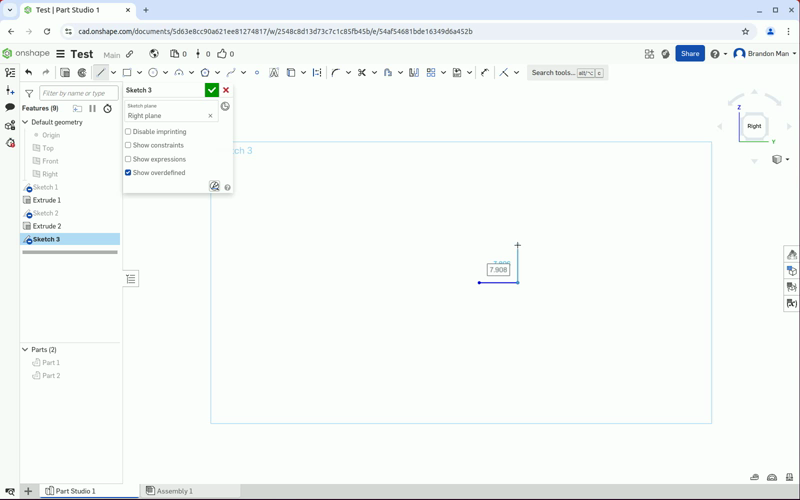
key_up(shift)
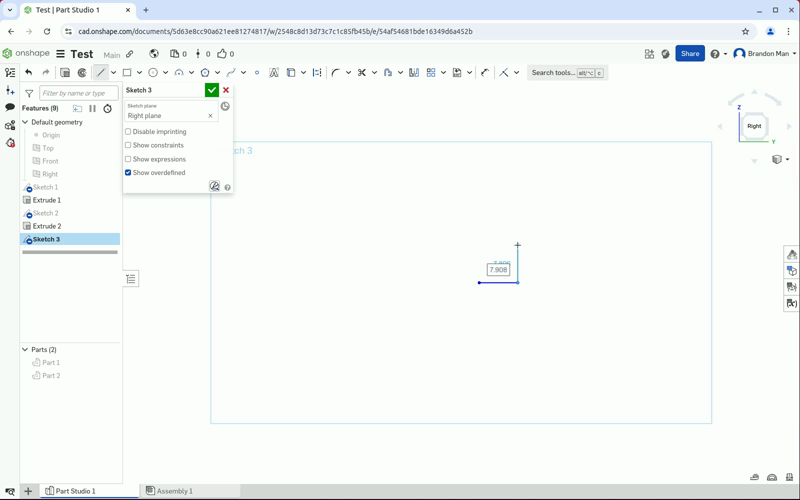
key_down(shift)
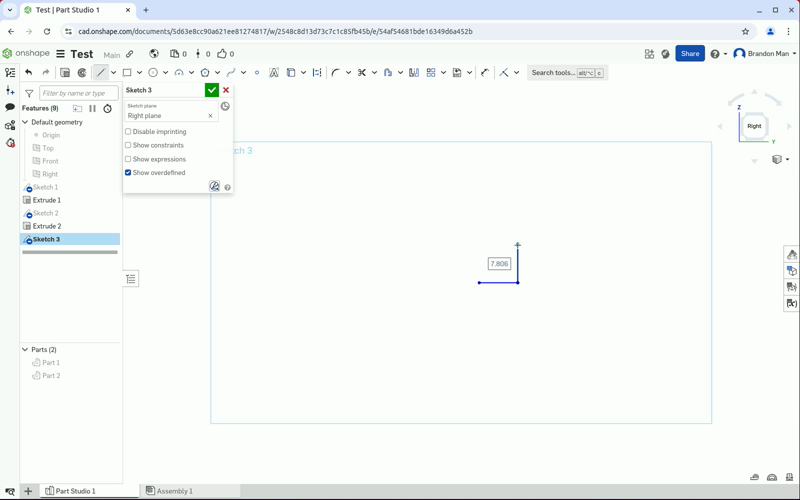
mouse_move(547, 244)
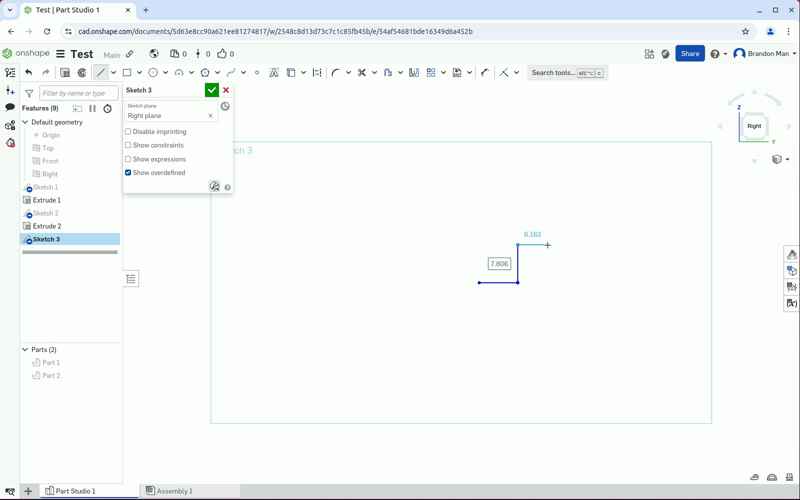
mouse_move(479, 244)
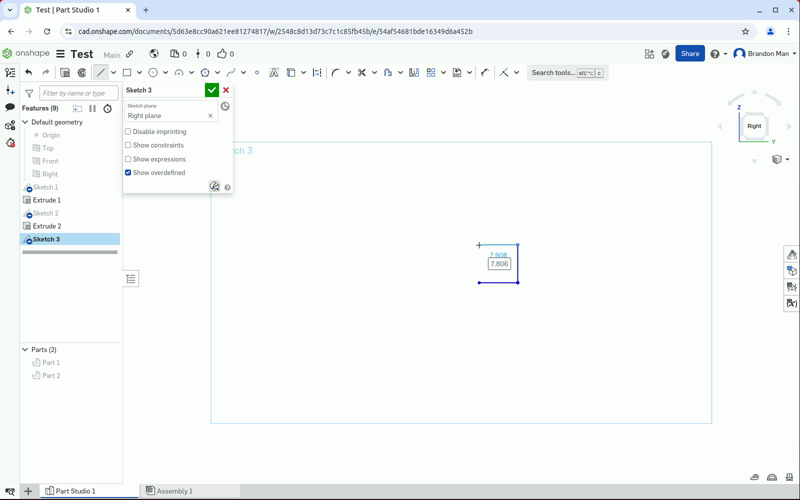
click(479, 244)
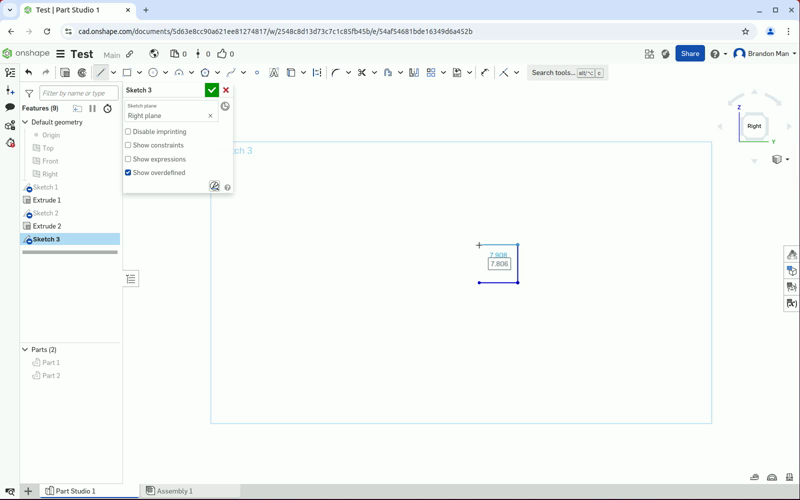
key_up(shift)
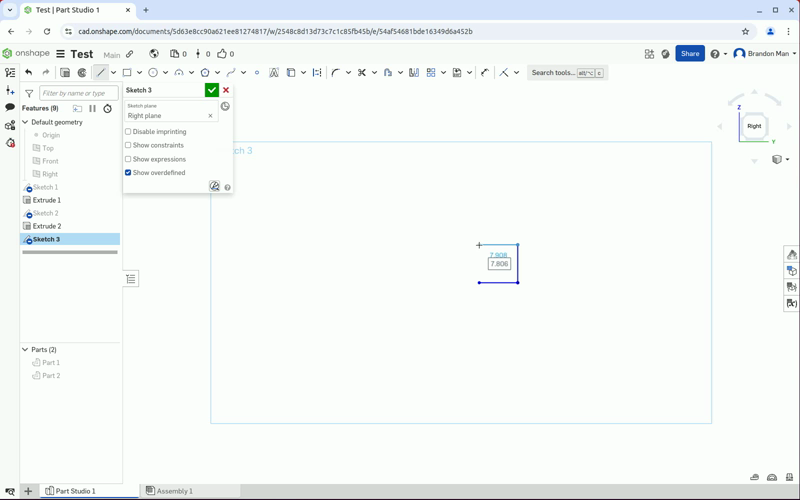
mouse_move(509, 244)
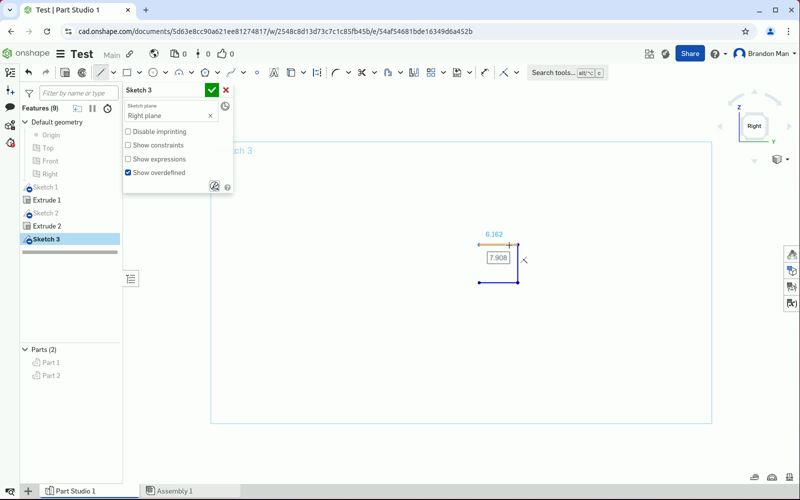
key_down(shift)
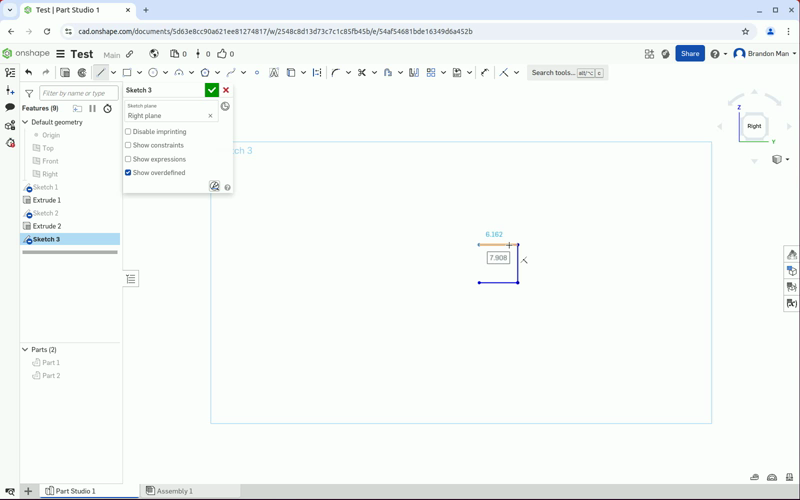
mouse_move(479, 282)
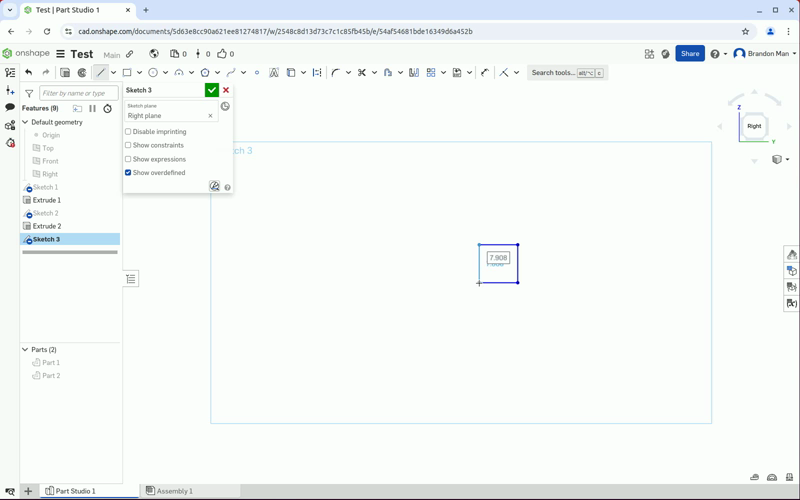
key_up(shift)
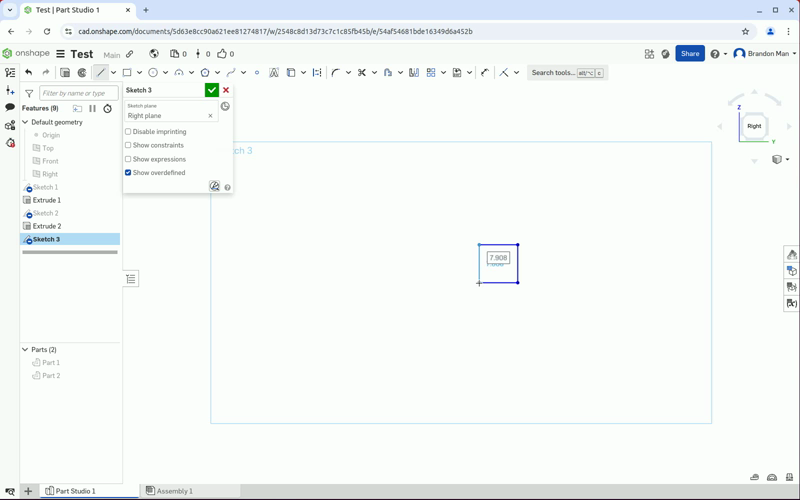
click(479, 282)
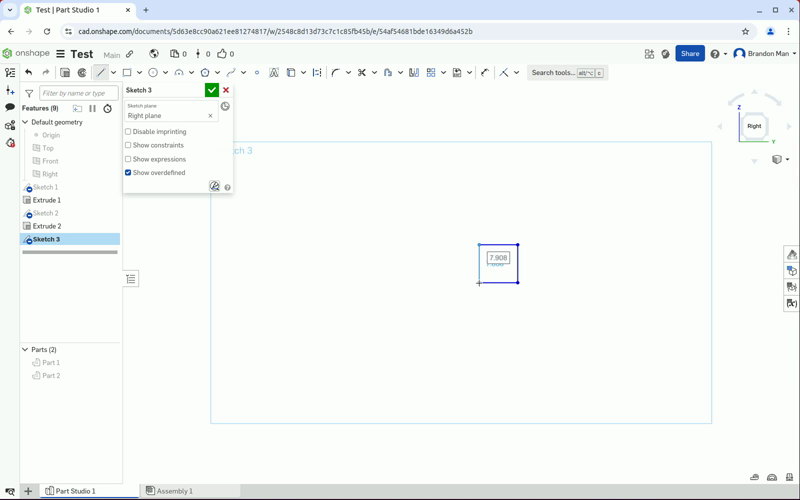
key(esc)
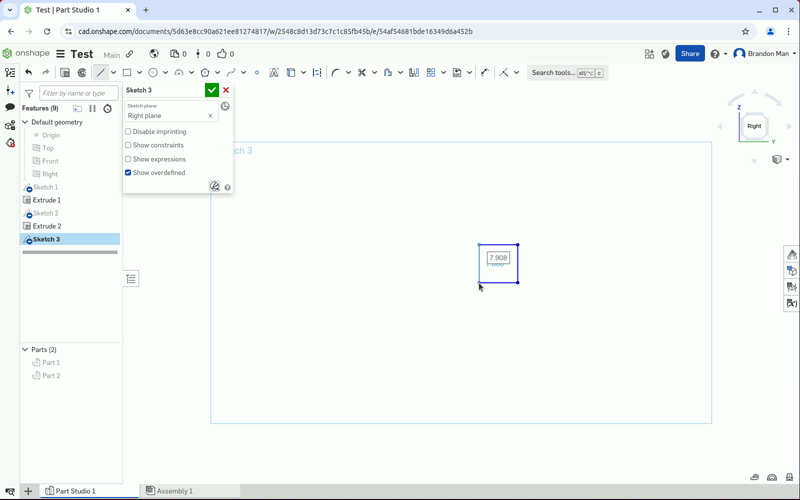
mouse_move(502, 245)
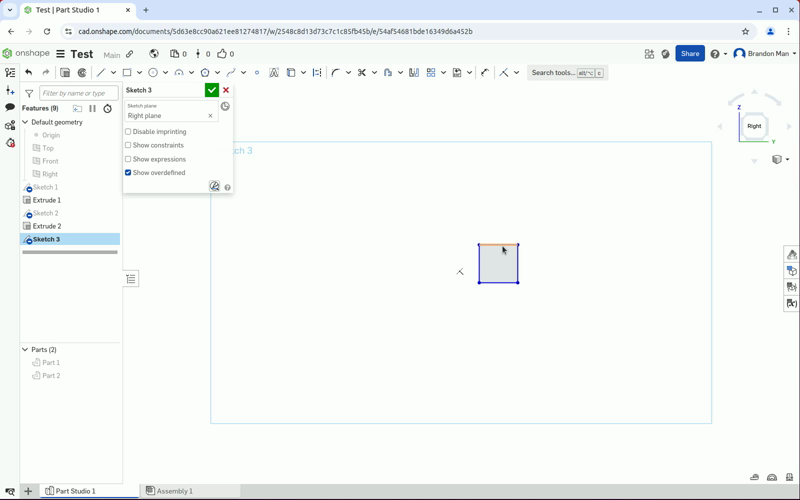
scroll(6)
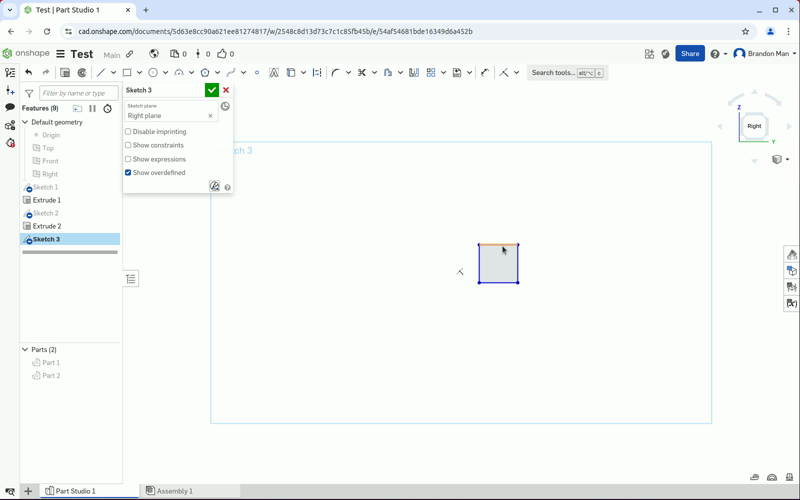
scroll(6)
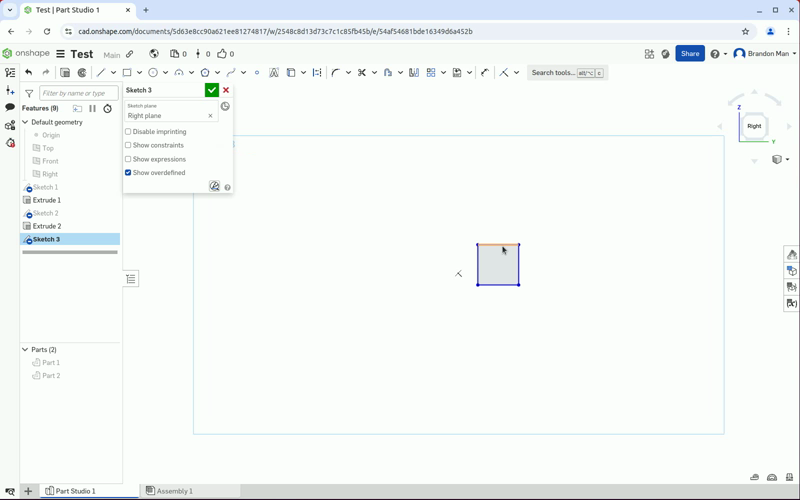
scroll(6)
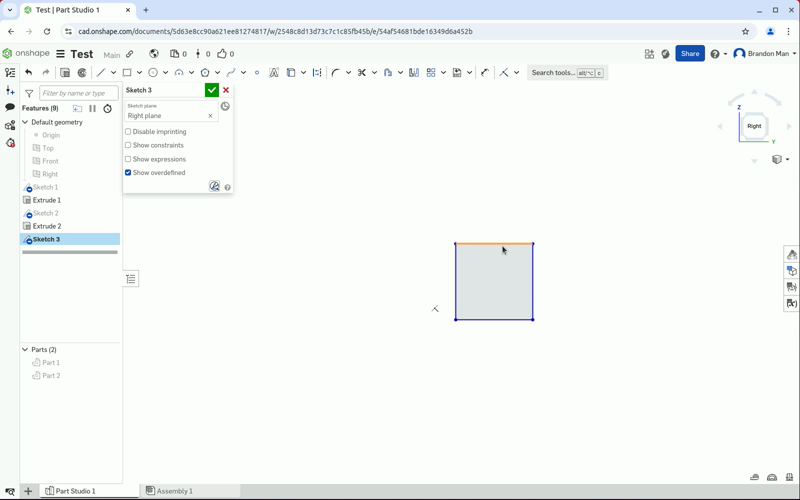
scroll(6)
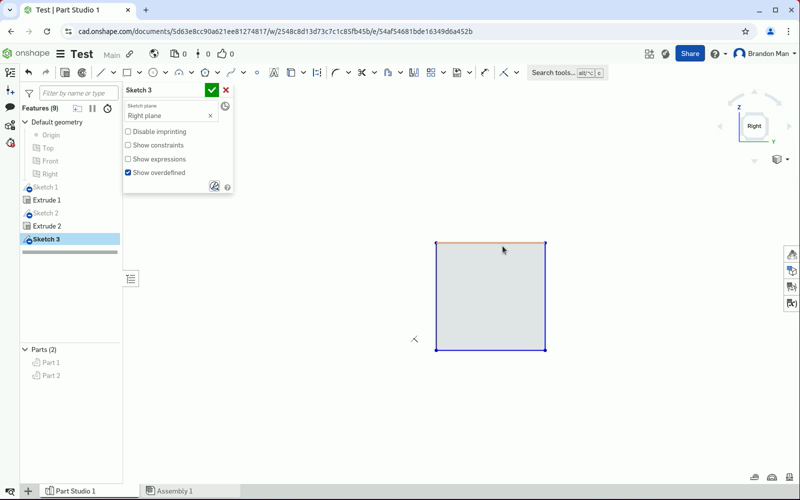
scroll(6)
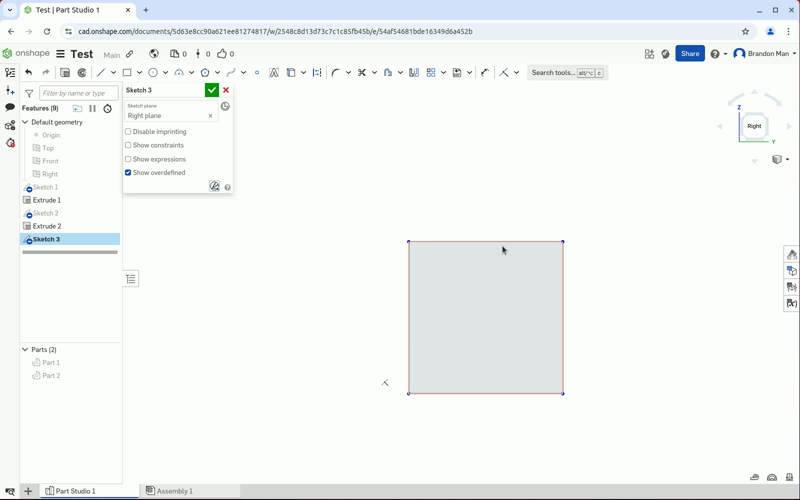
scroll(6)
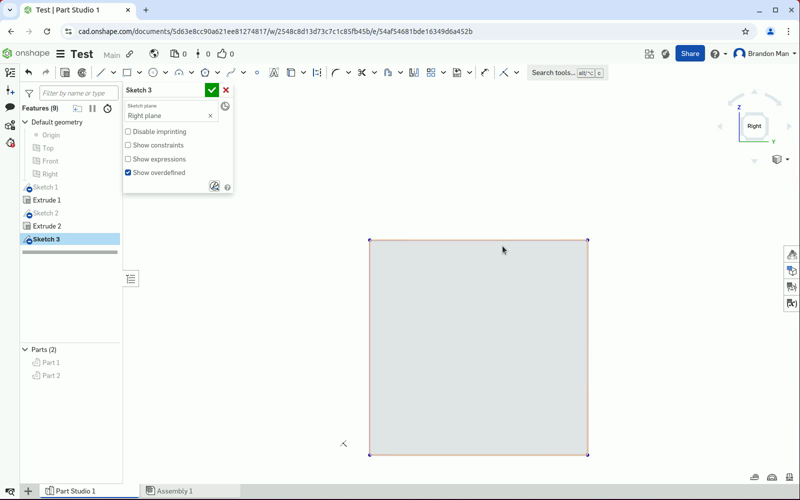
scroll(6)
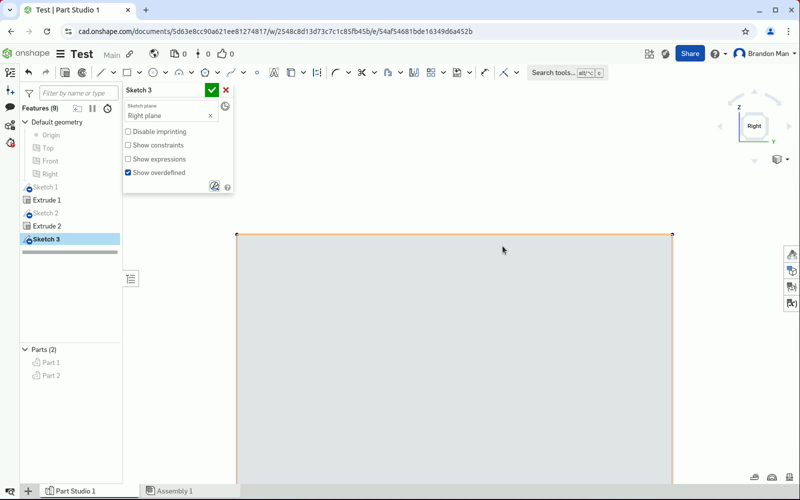
click(502, 245)
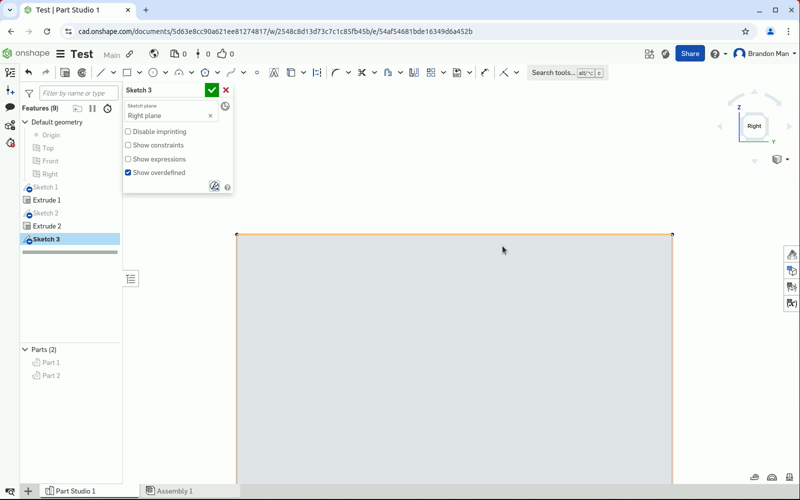
scroll(-6)
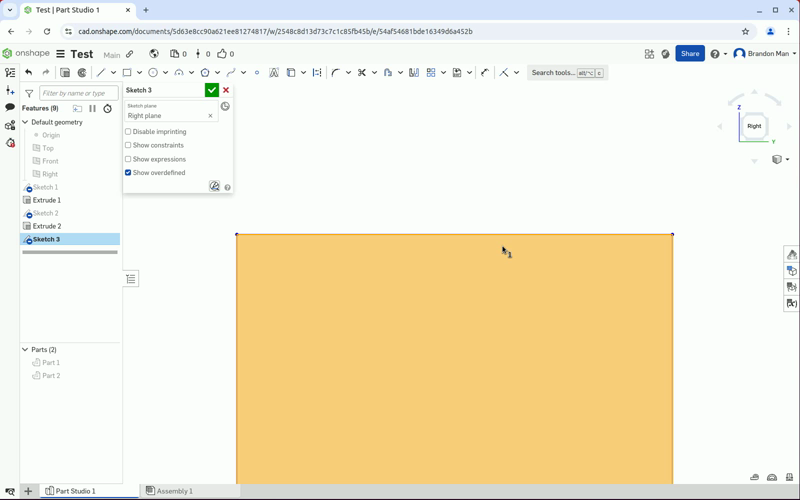
scroll(-6)
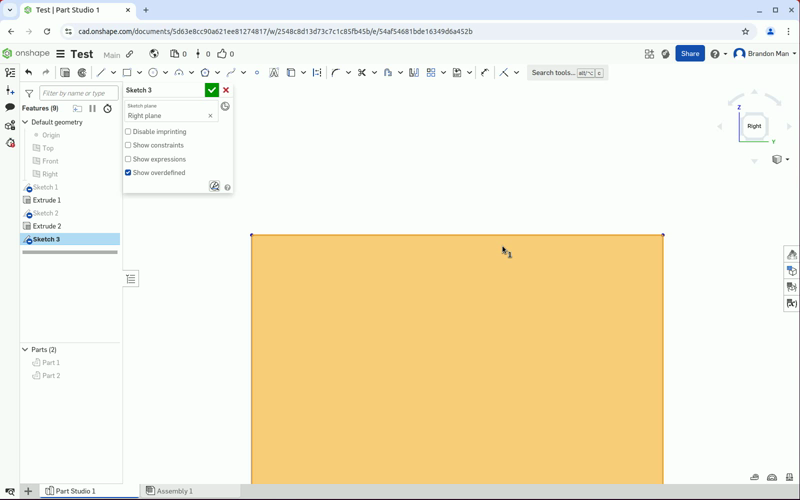
scroll(-6)
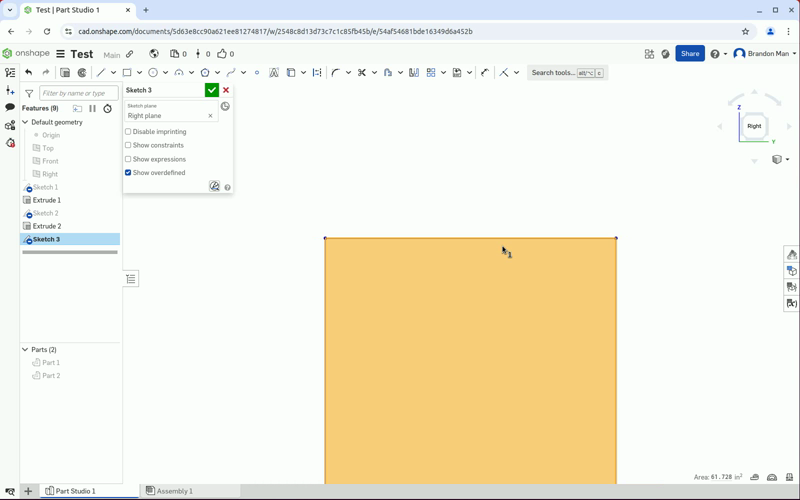
scroll(-6)
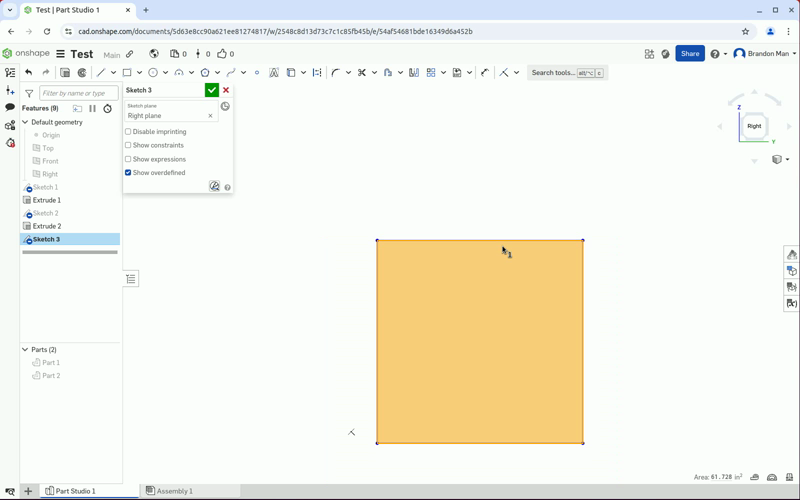
scroll(-6)
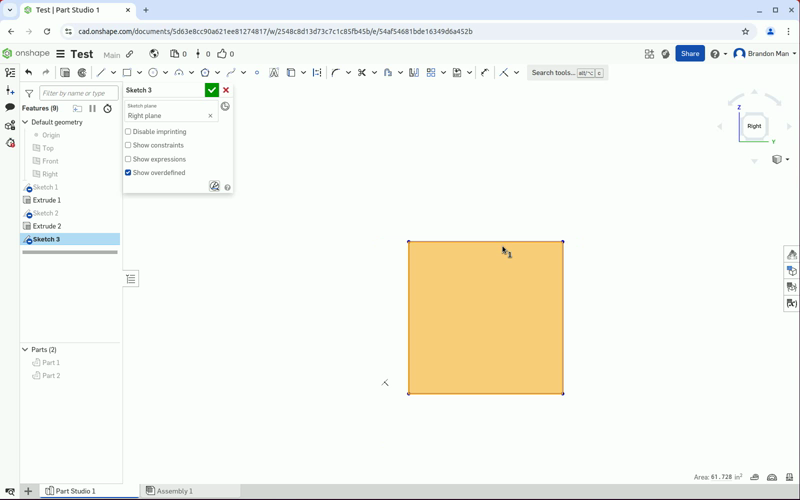
scroll(-6)
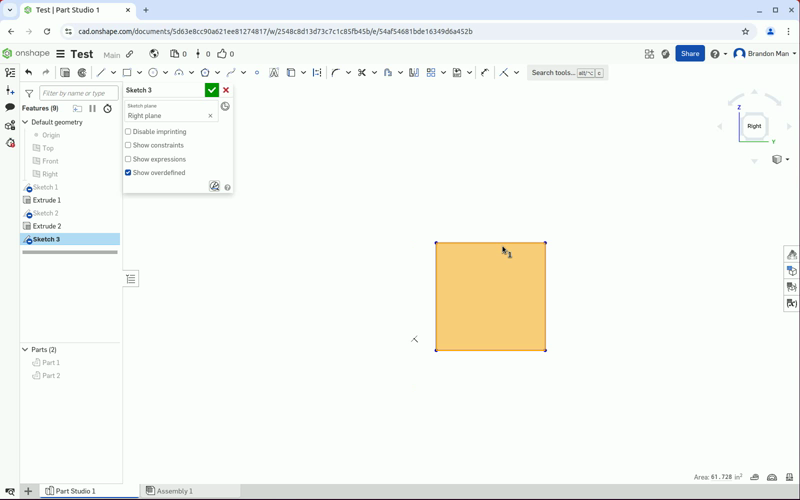
scroll(-6)
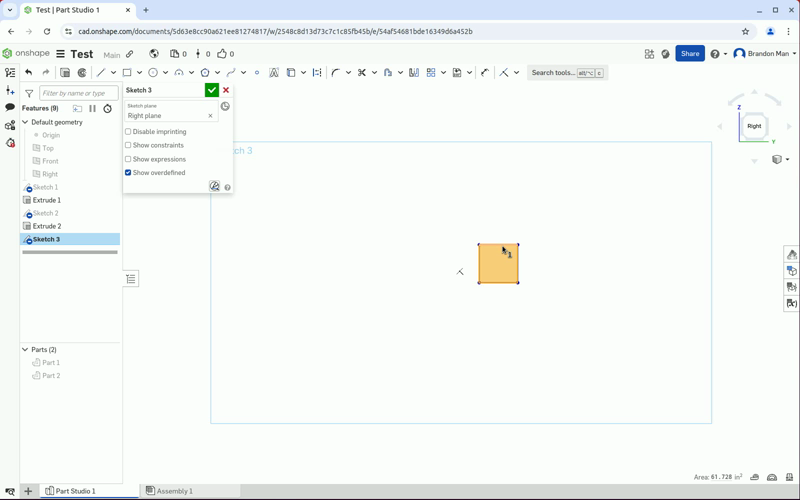
mouse_move(73, 352)
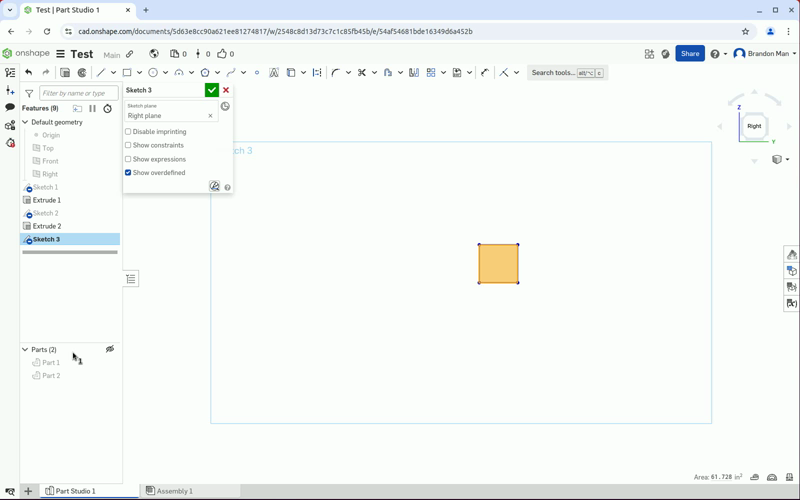
key(shift+y)
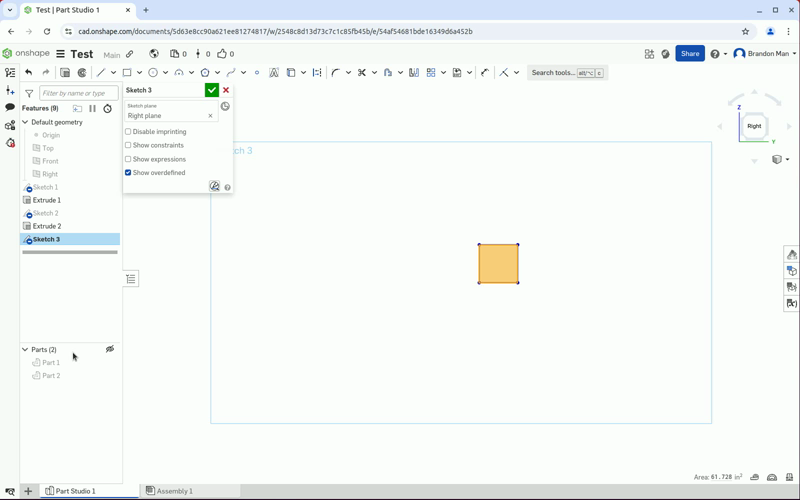
key(shift+e)
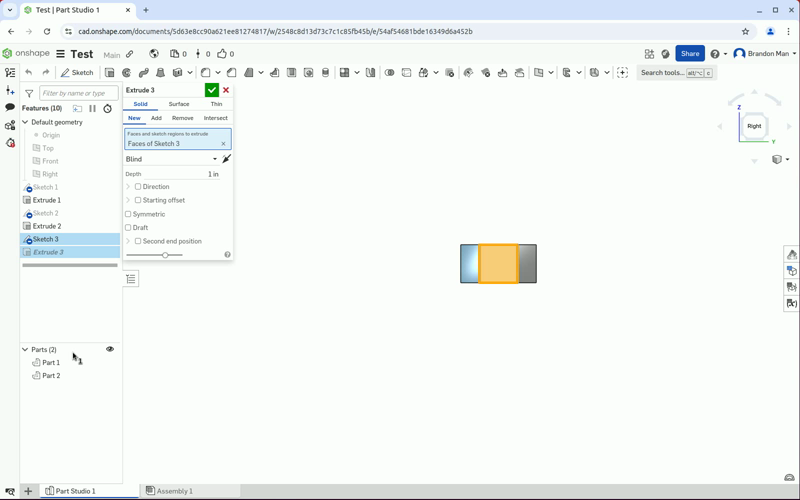
mouse_move(143, 106)
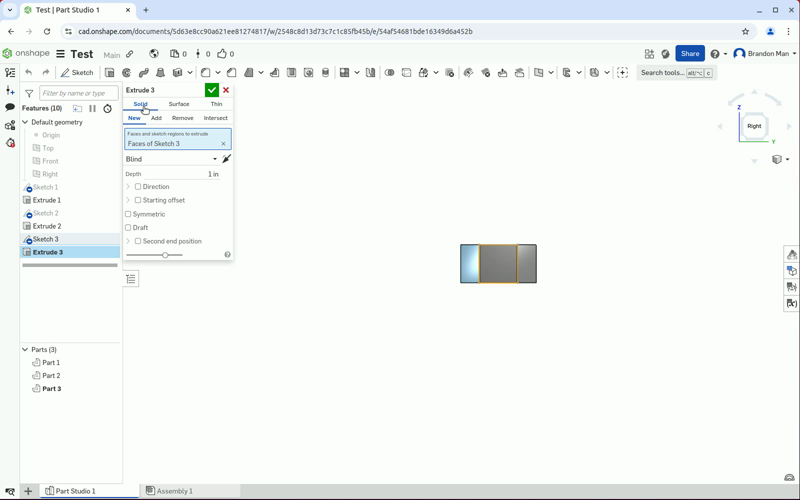
click(143, 106)
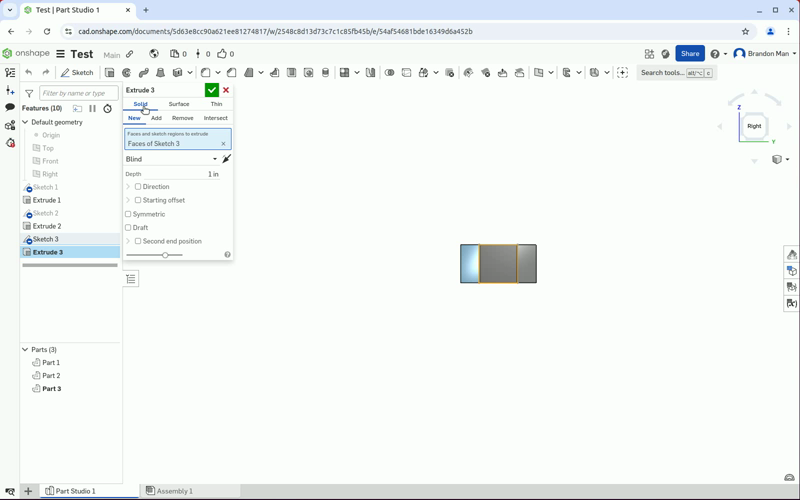
mouse_move(137, 120)
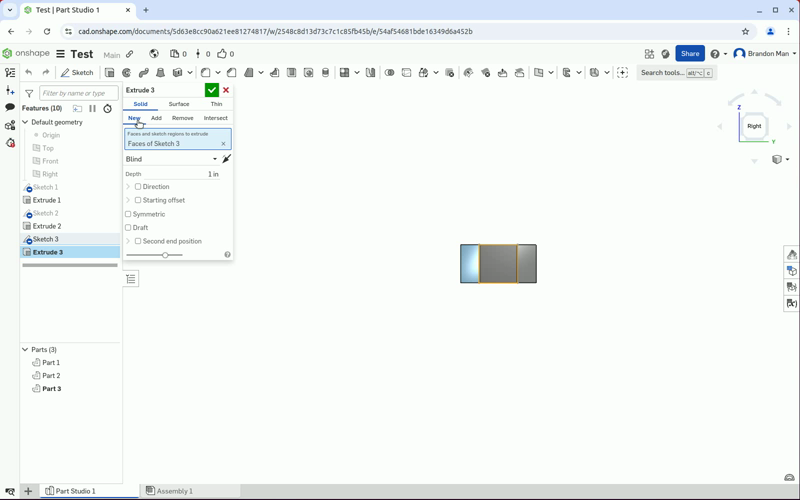
click(137, 120)
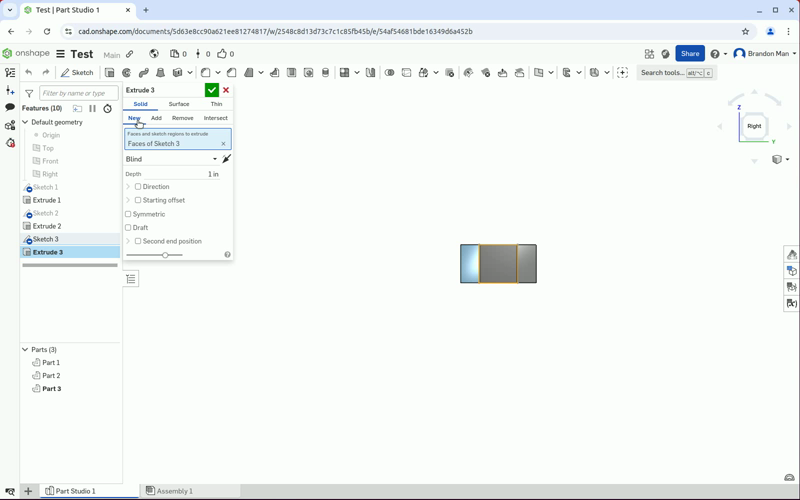
key(tab, 4)
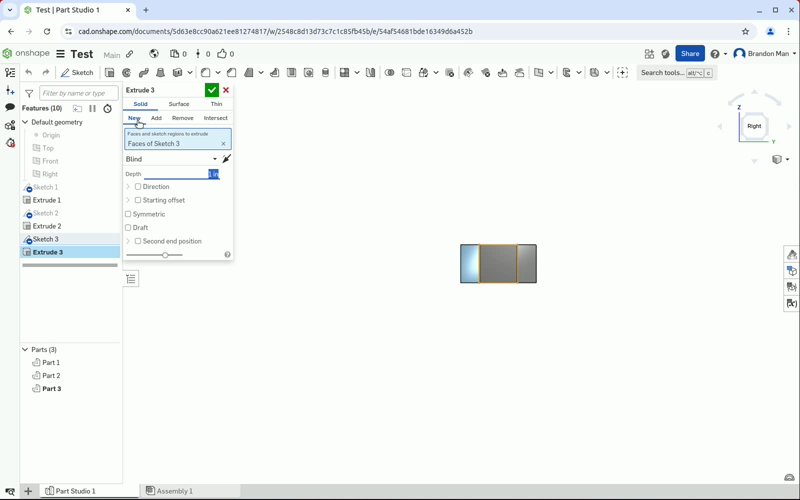
text(15.405)
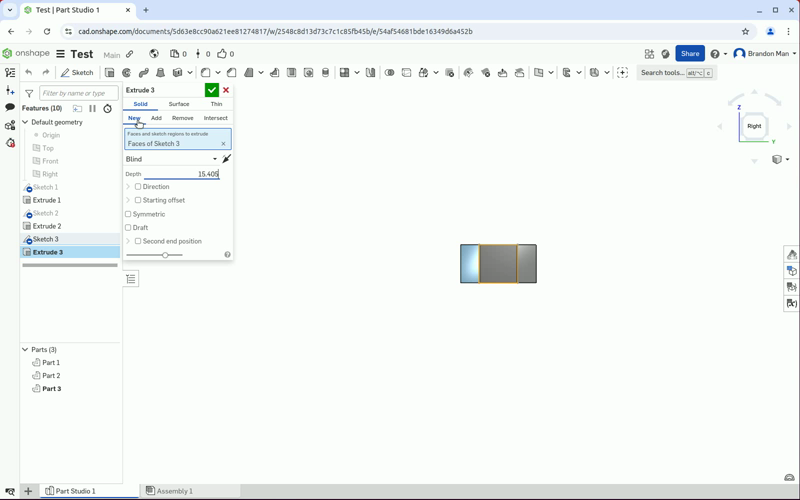
key(enter)
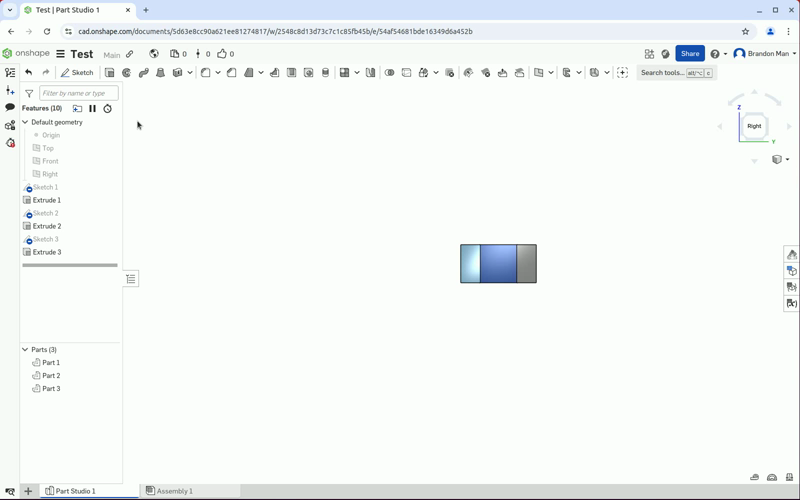
key(shift+h)
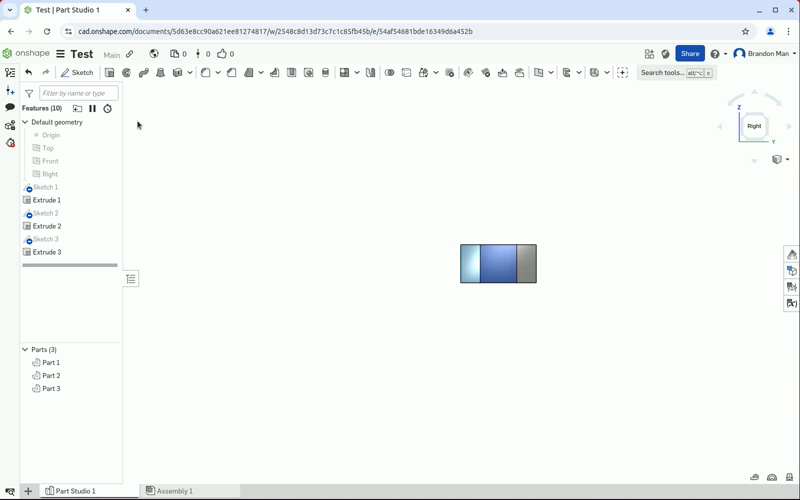
key(shift+h)
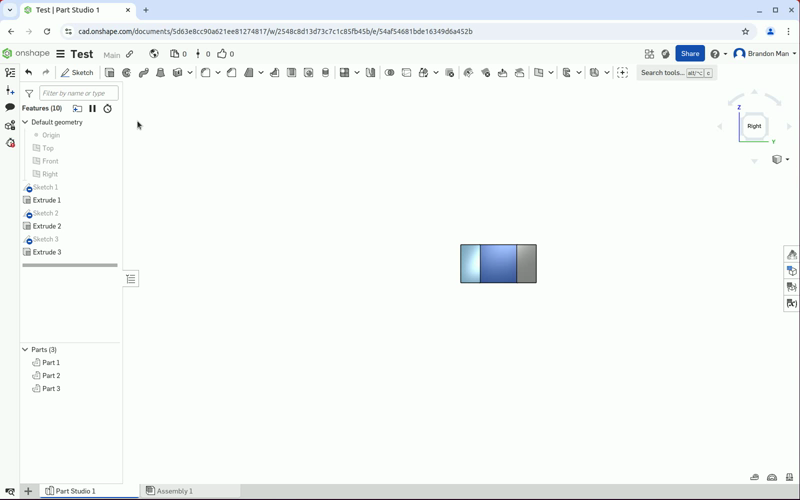
mouse_move(73, 189)
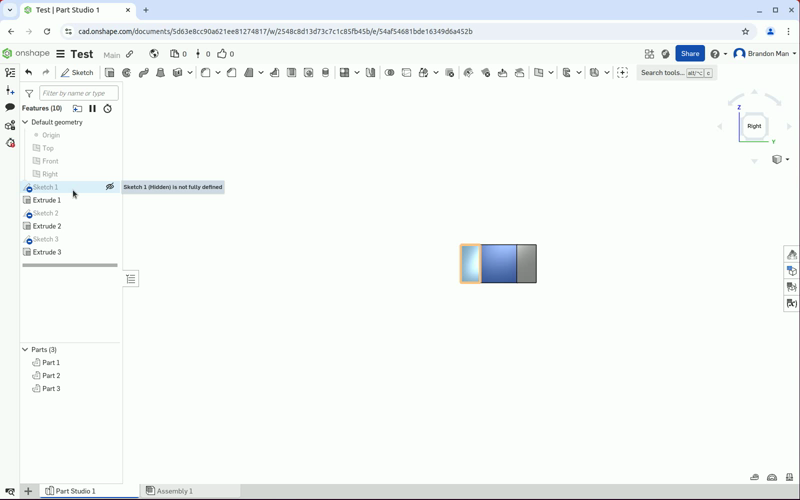
click(73, 189)
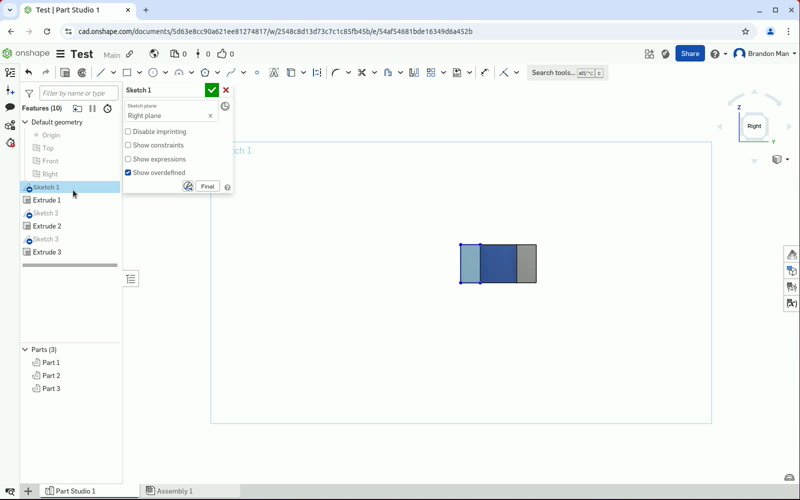
mouse_move(229, 92)
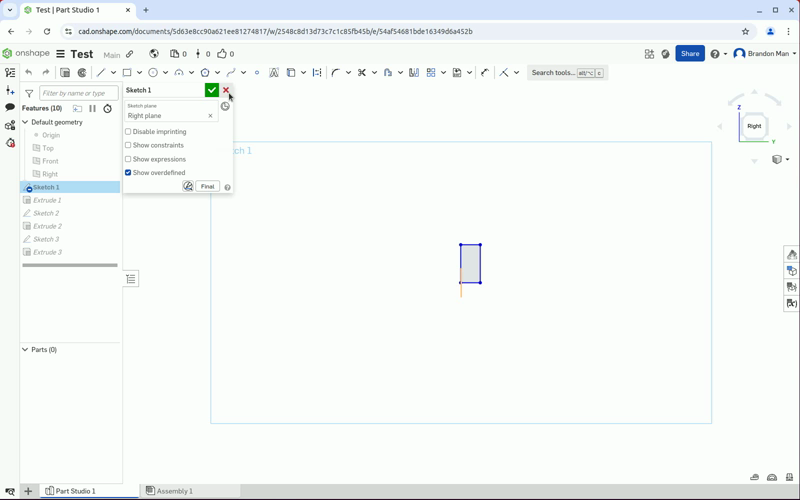
click(229, 92)
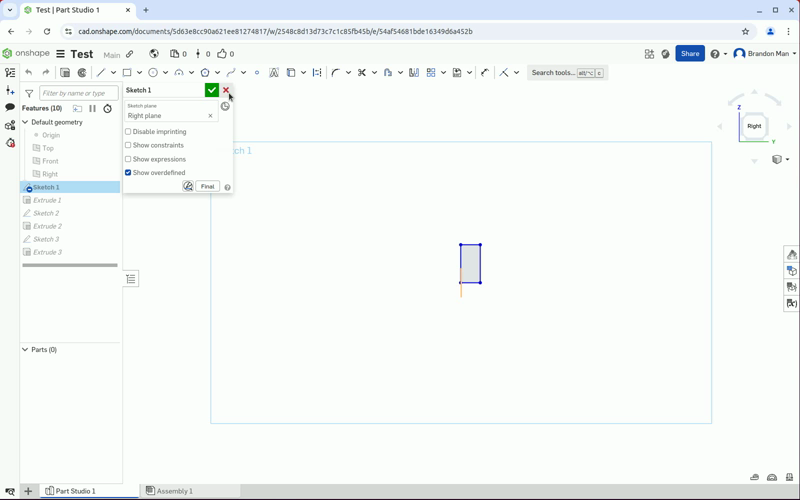
key(shift+s)
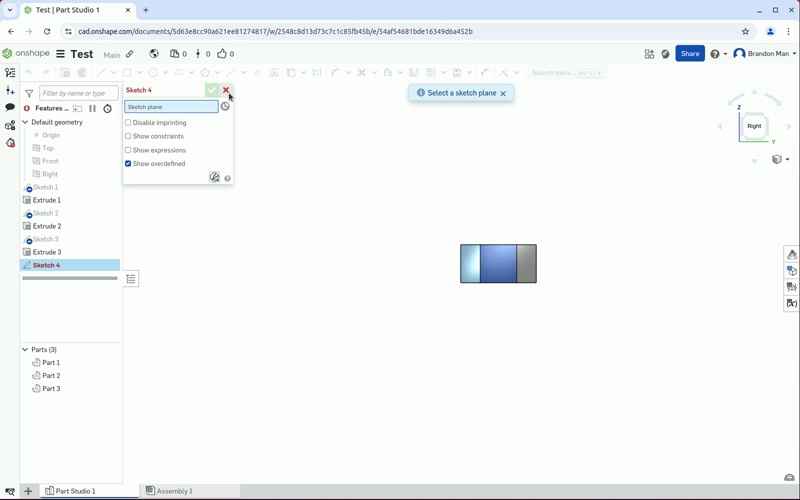
mouse_move(73, 176)
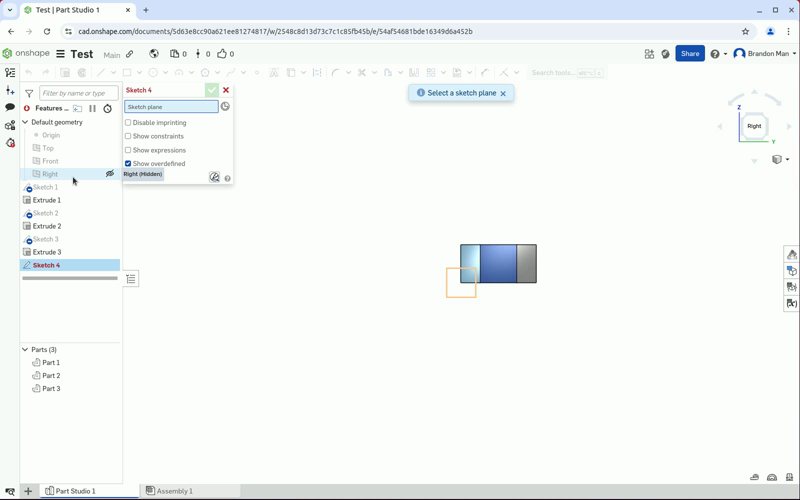
click(73, 176)
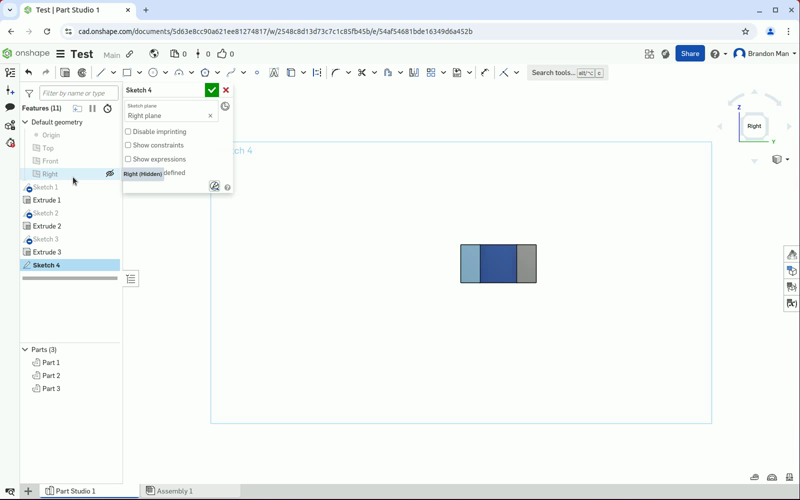
mouse_move(73, 352)
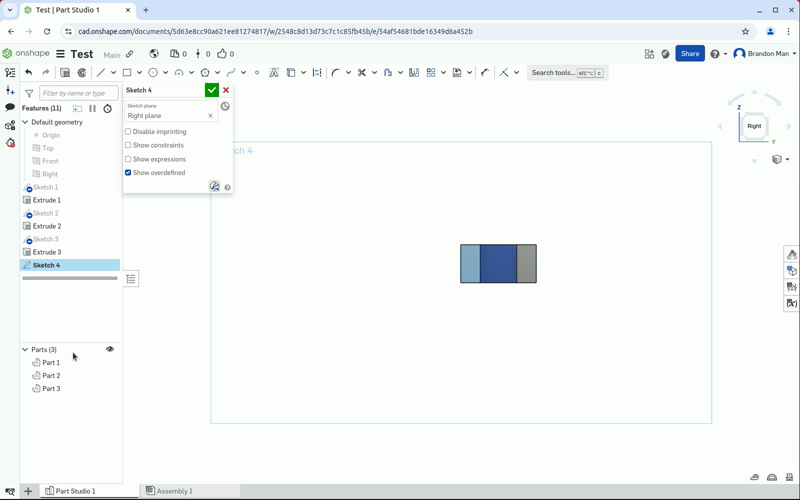
key(y)
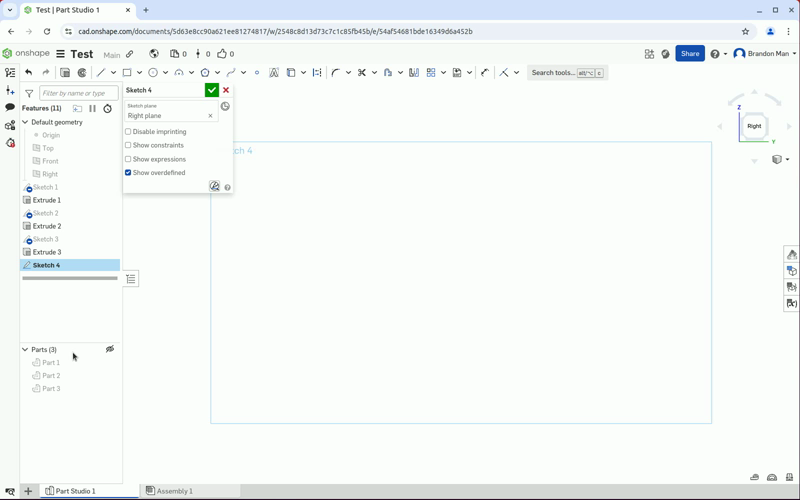
key(l)
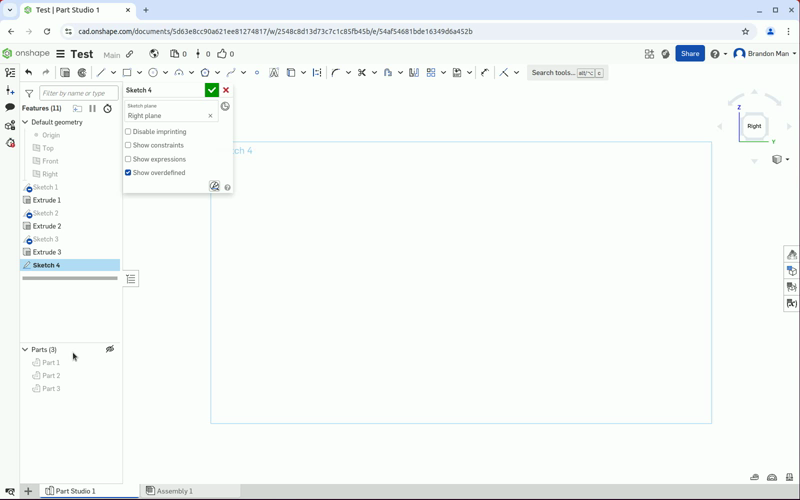
key_down(shift)
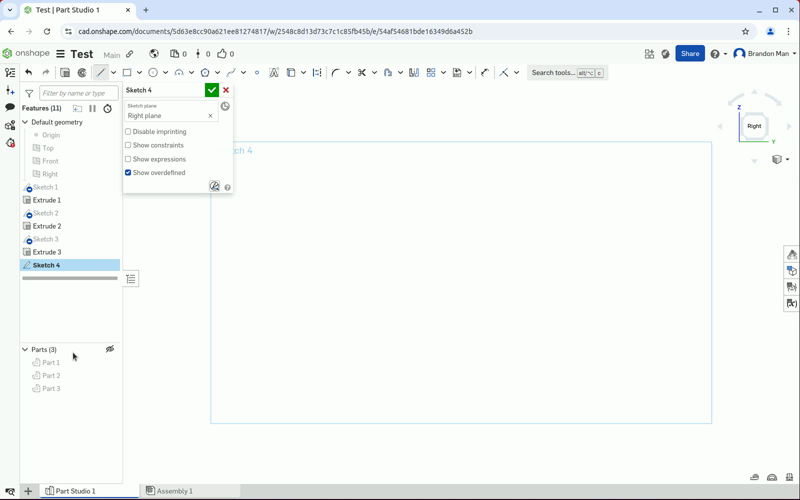
mouse_move(460, 245)
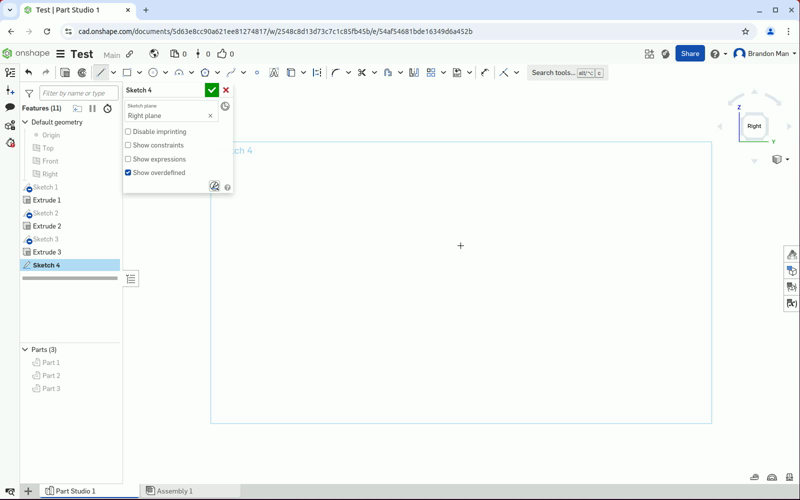
click(460, 245)
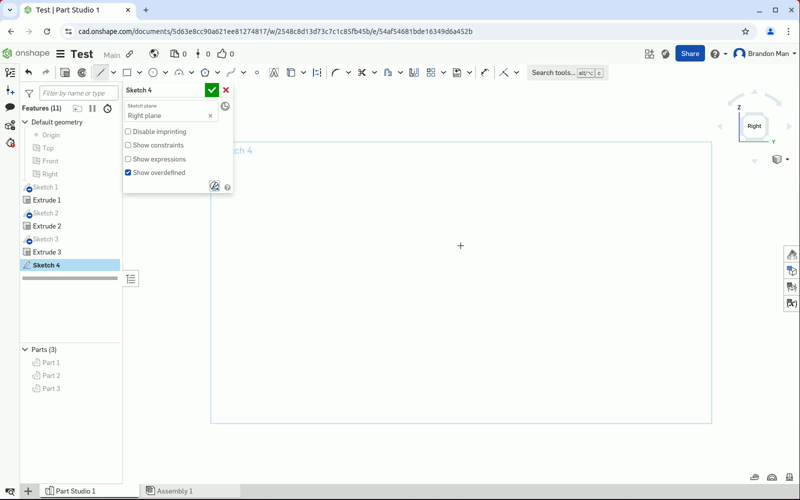
key_up(shift)
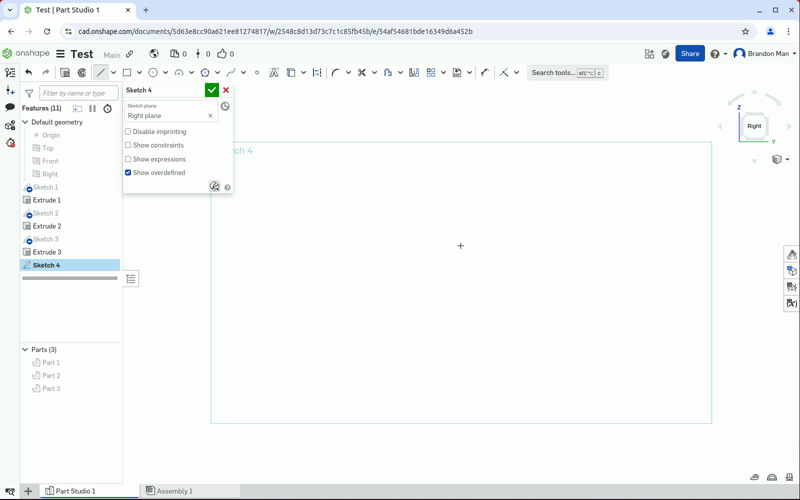
key_down(shift)
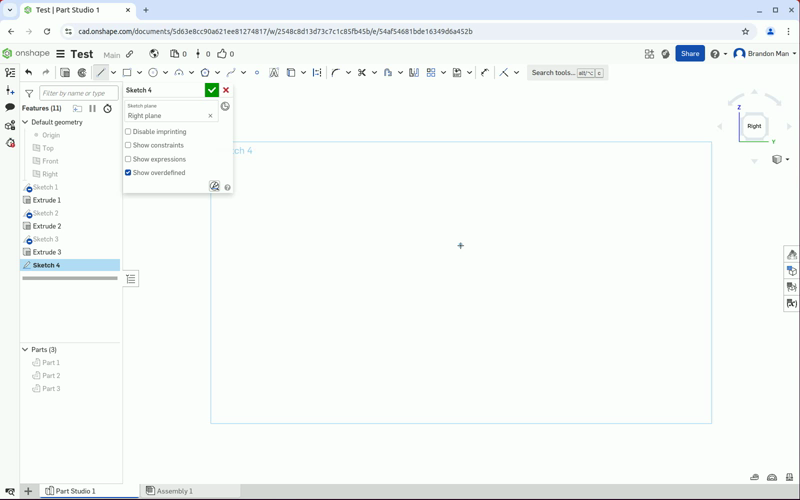
mouse_move(490, 245)
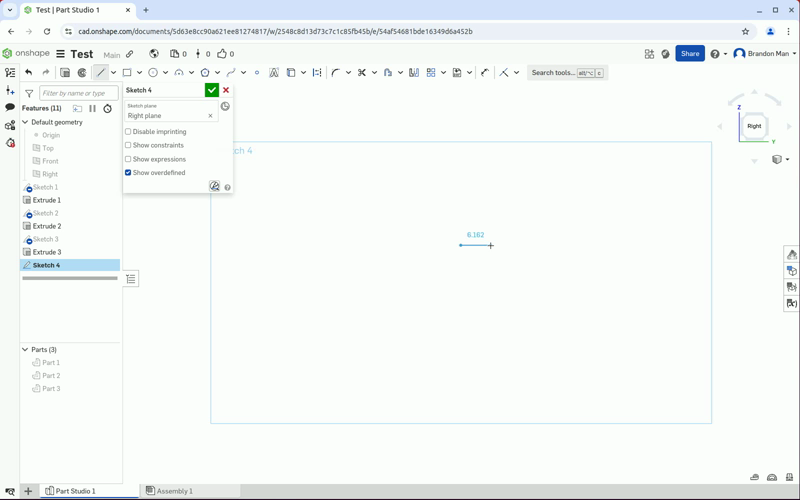
mouse_move(480, 245)
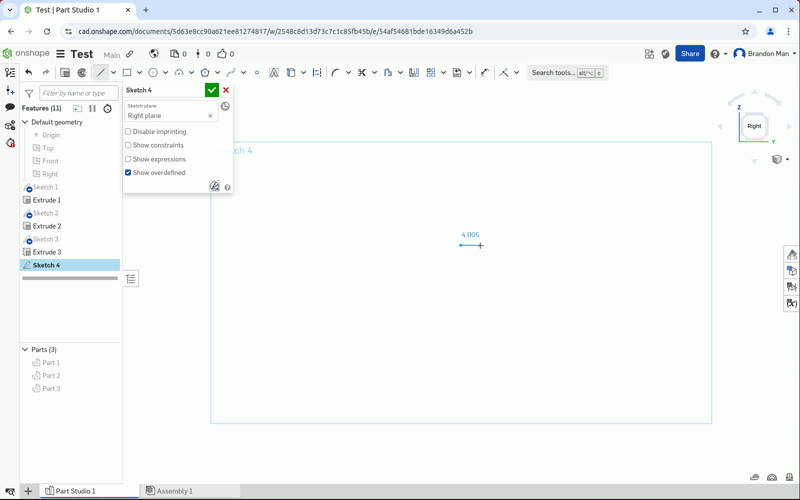
click(480, 245)
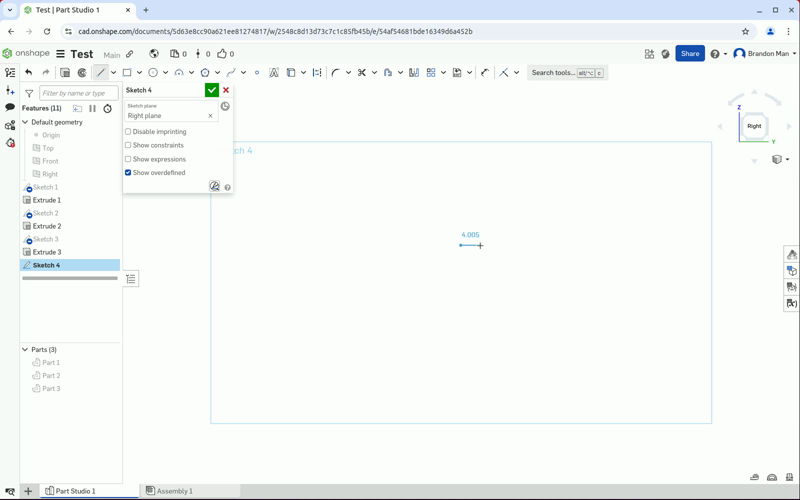
key_up(shift)
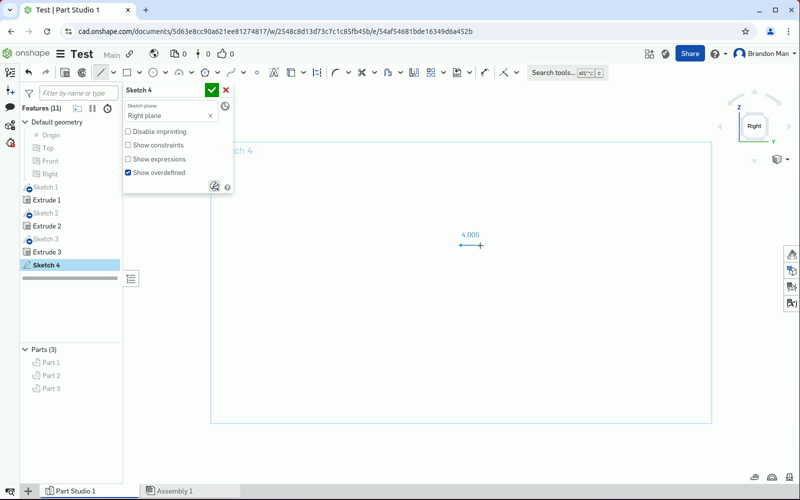
key_down(shift)
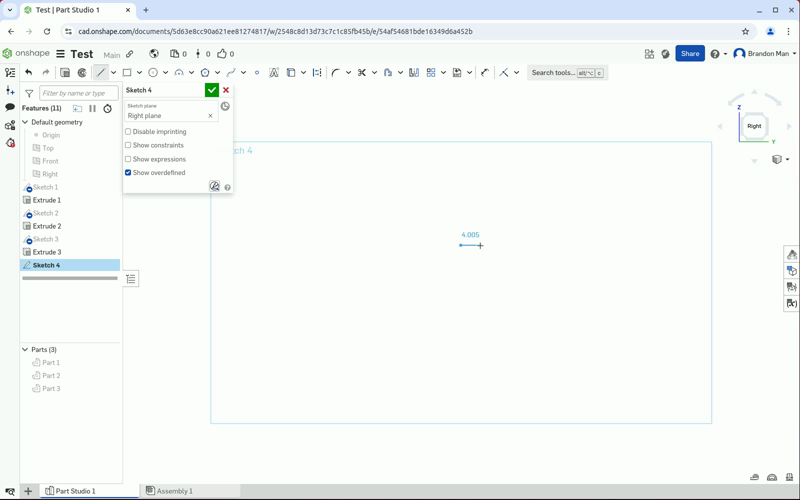
mouse_move(510, 245)
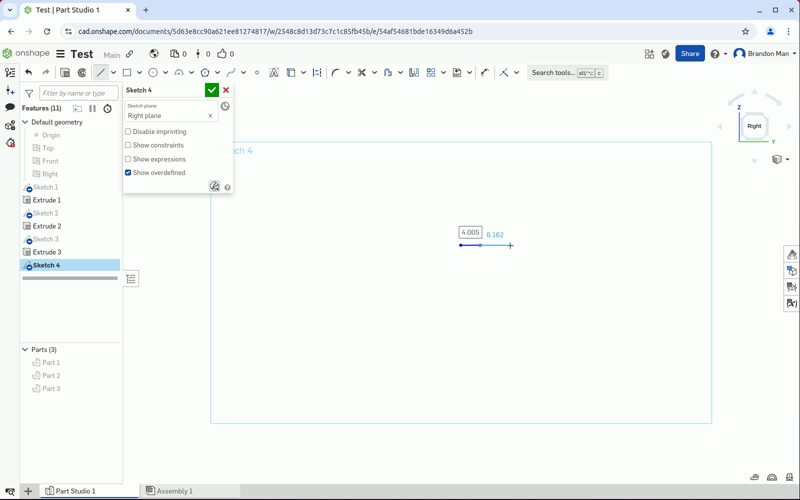
mouse_move(480, 226)
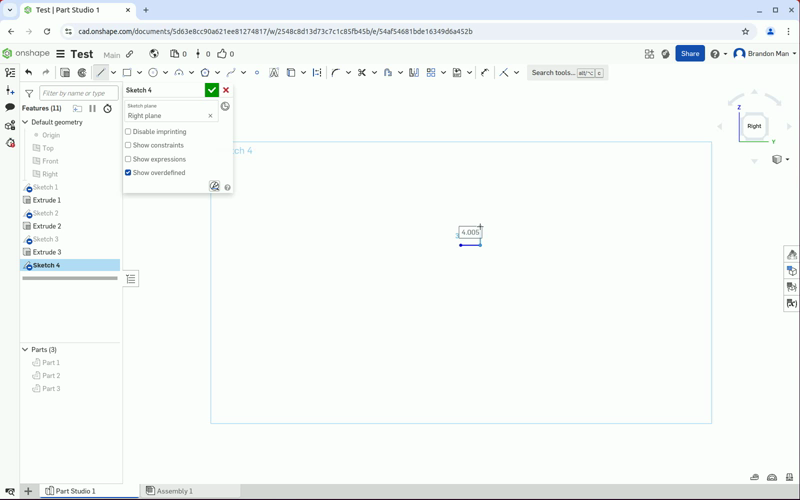
click(480, 226)
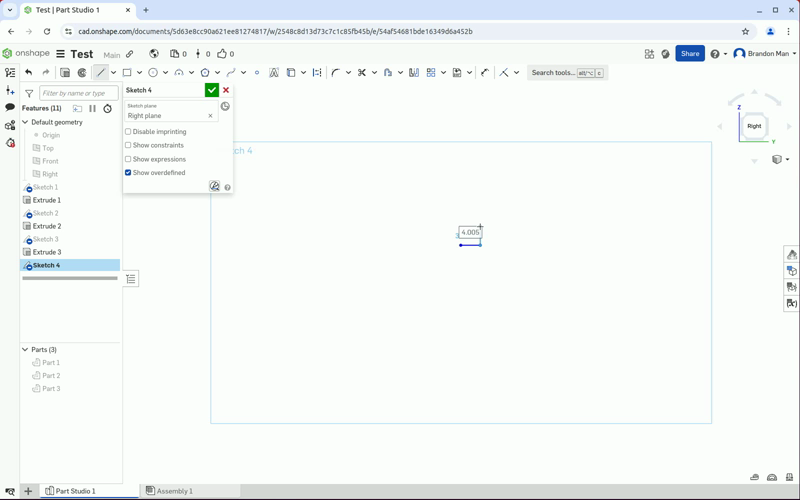
key_up(shift)
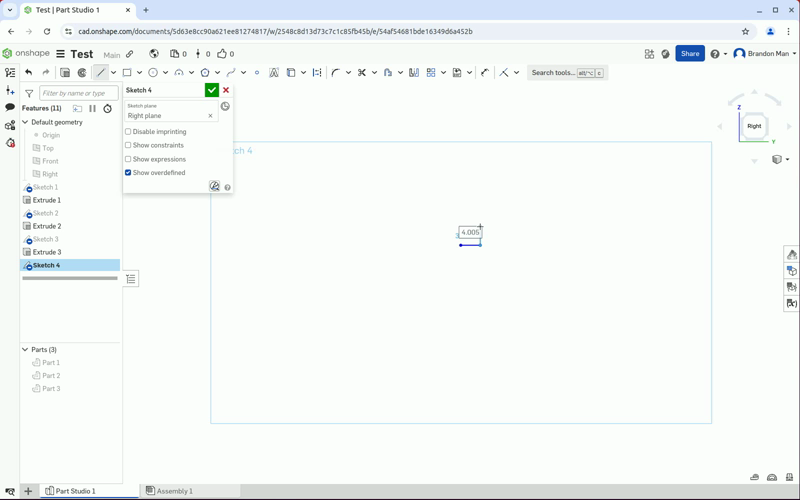
key_down(shift)
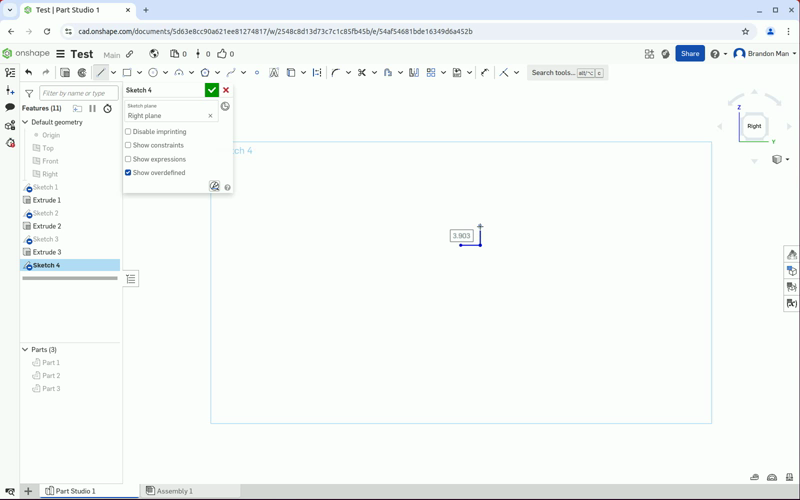
mouse_move(510, 226)
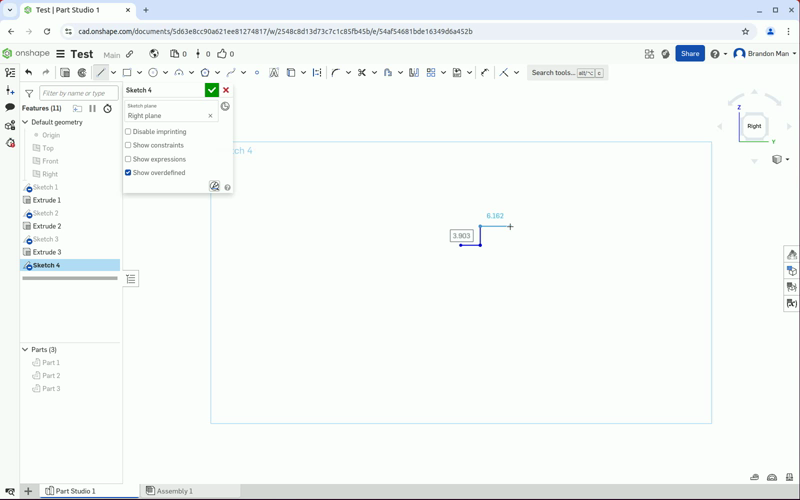
mouse_move(480, 207)
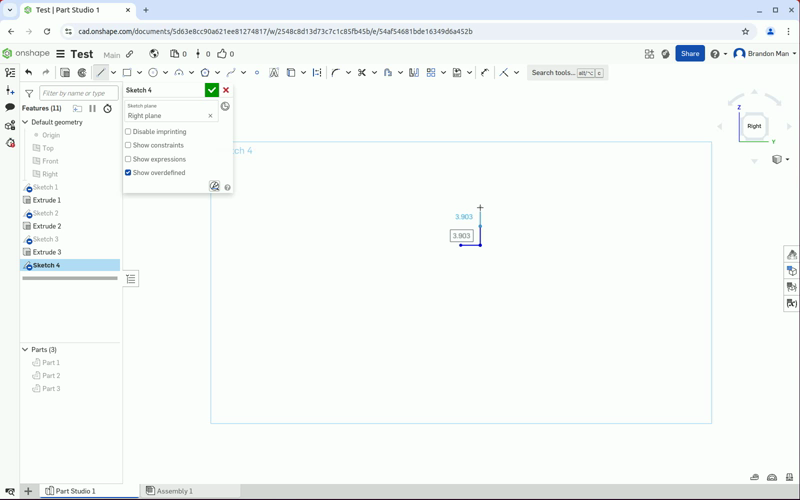
click(480, 207)
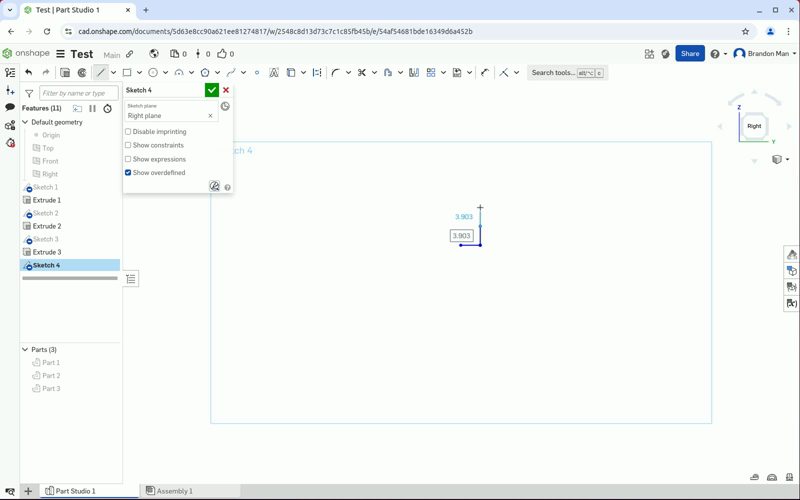
key_up(shift)
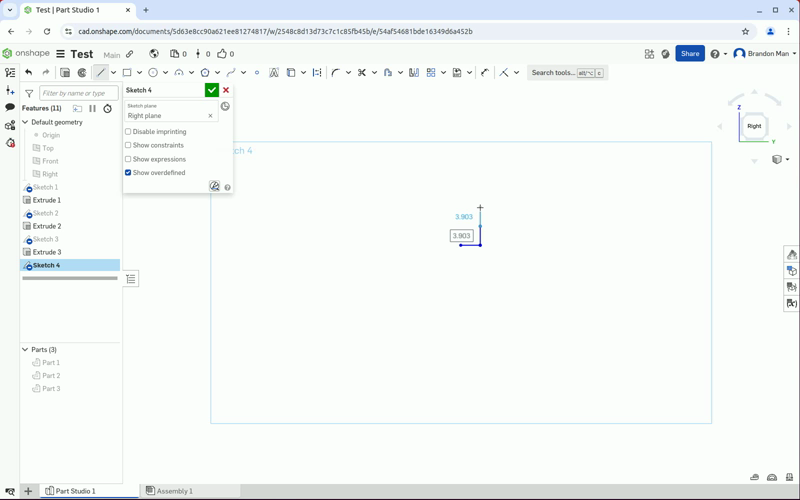
key_down(shift)
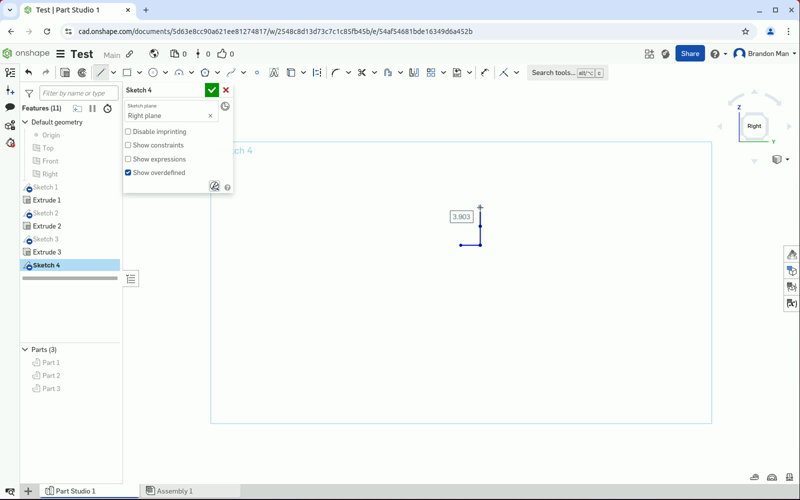
mouse_move(510, 207)
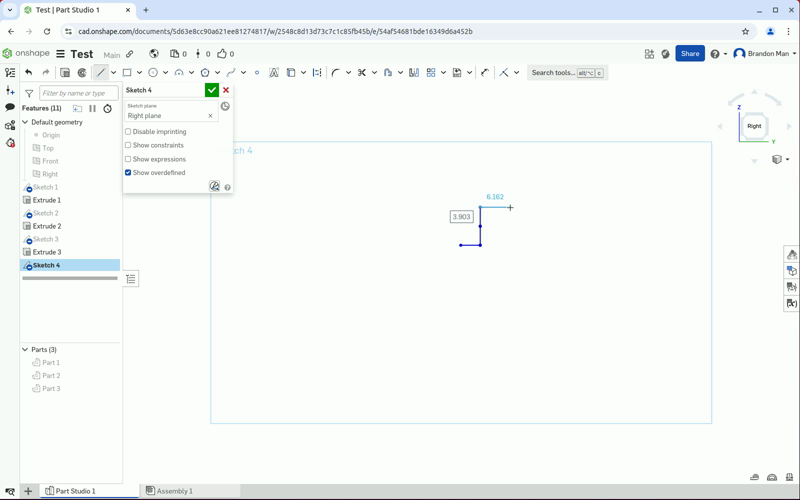
mouse_move(460, 207)
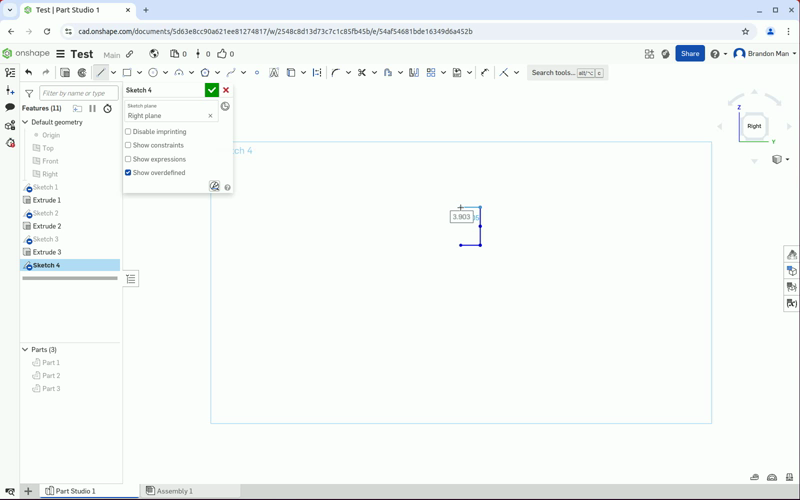
click(460, 207)
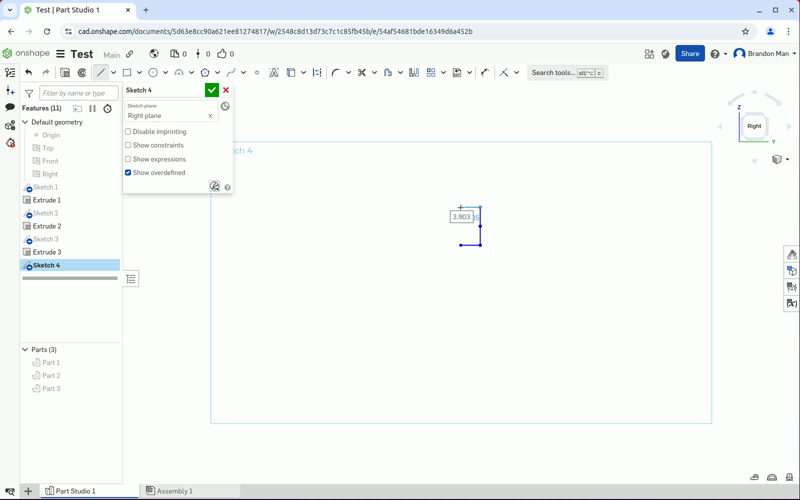
key_up(shift)
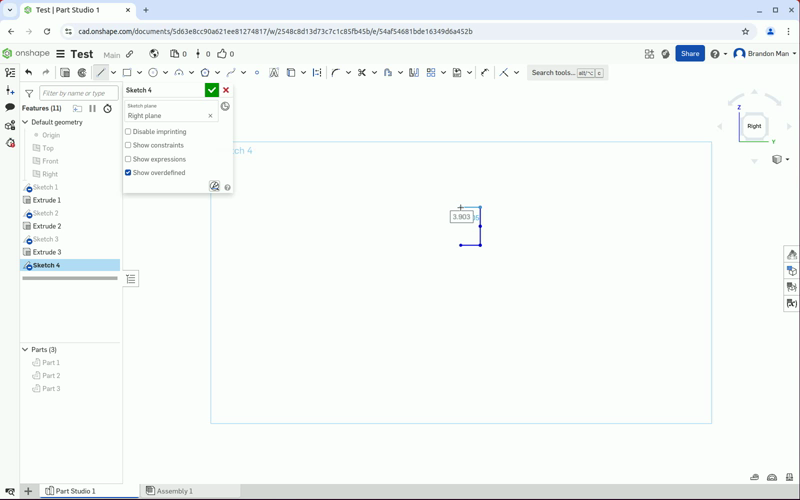
mouse_move(490, 207)
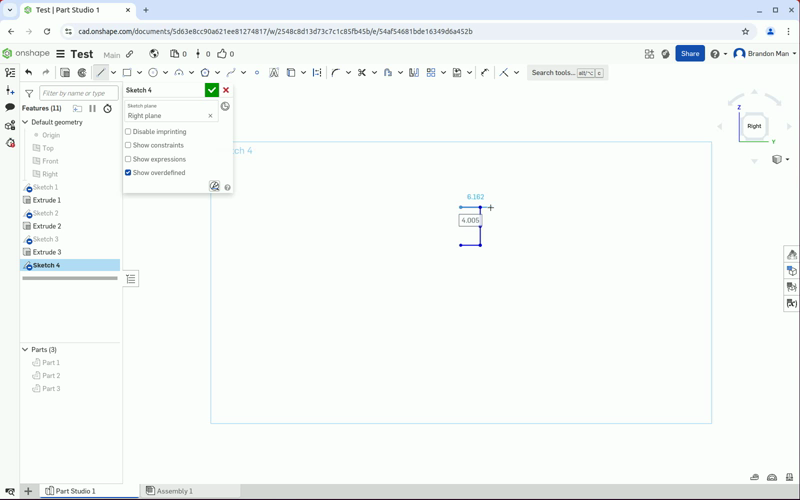
key_down(shift)
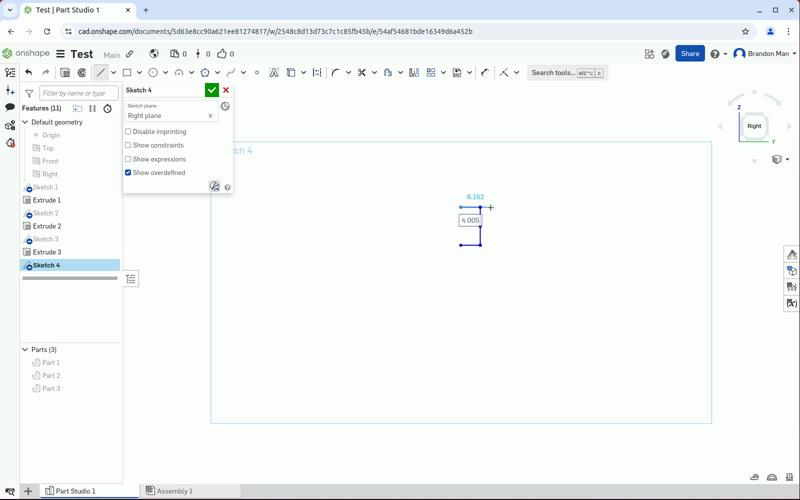
mouse_move(460, 245)
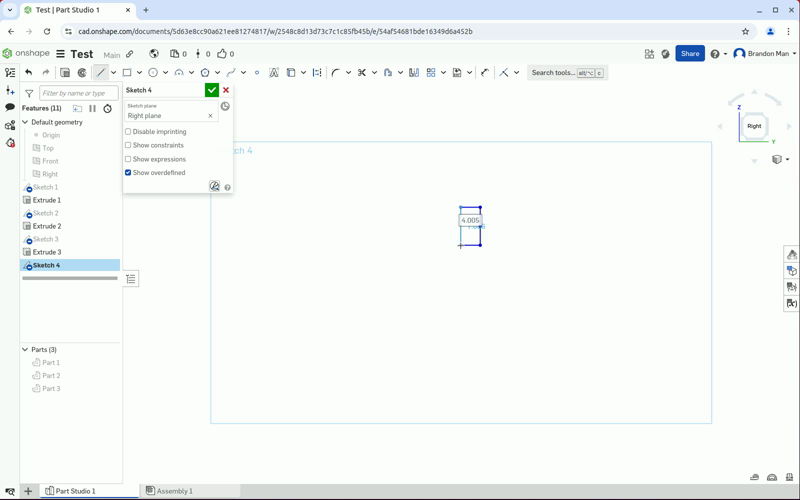
key_up(shift)
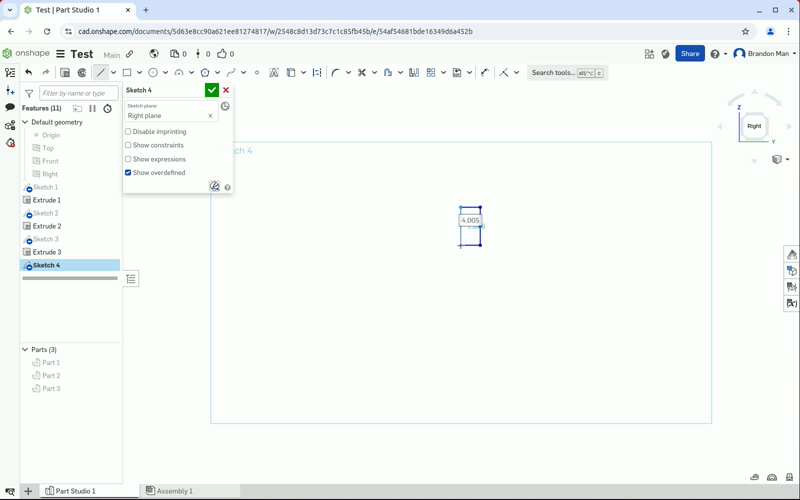
click(460, 245)
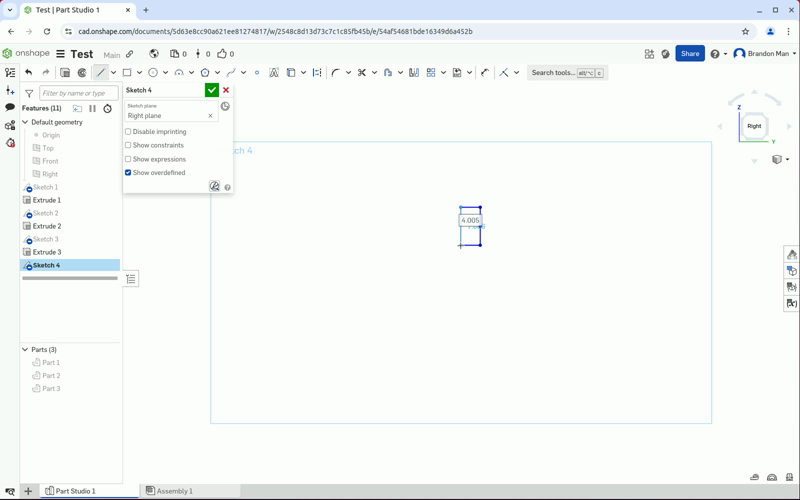
key(esc)
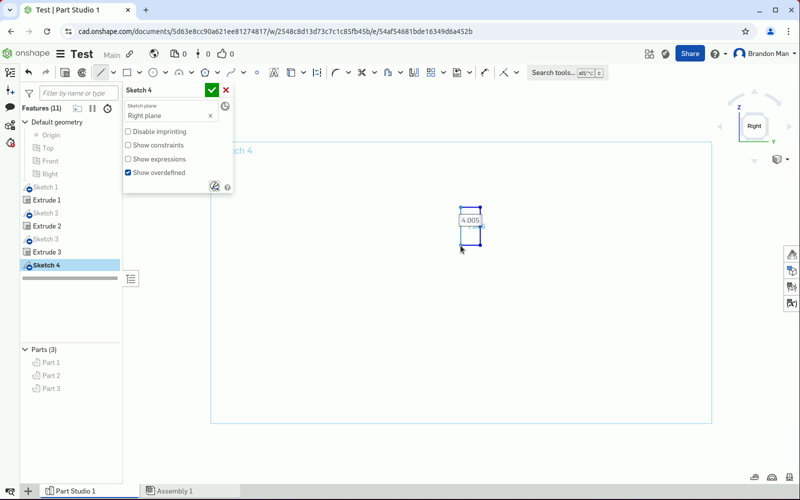
mouse_move(469, 222)
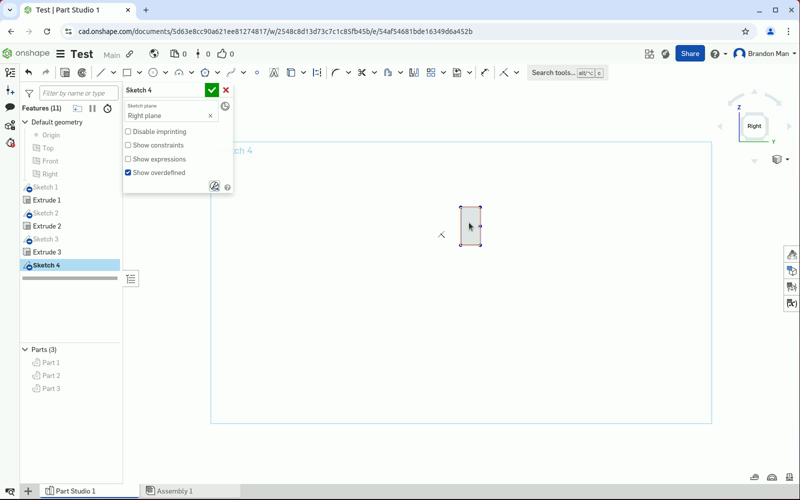
scroll(6)
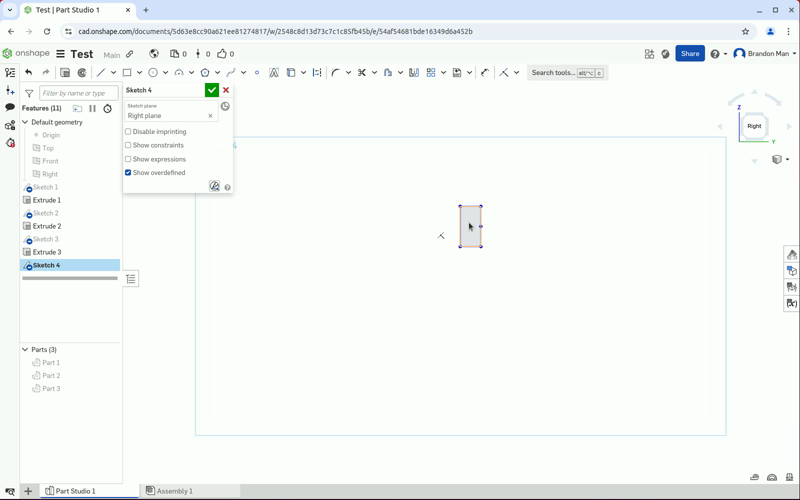
scroll(6)
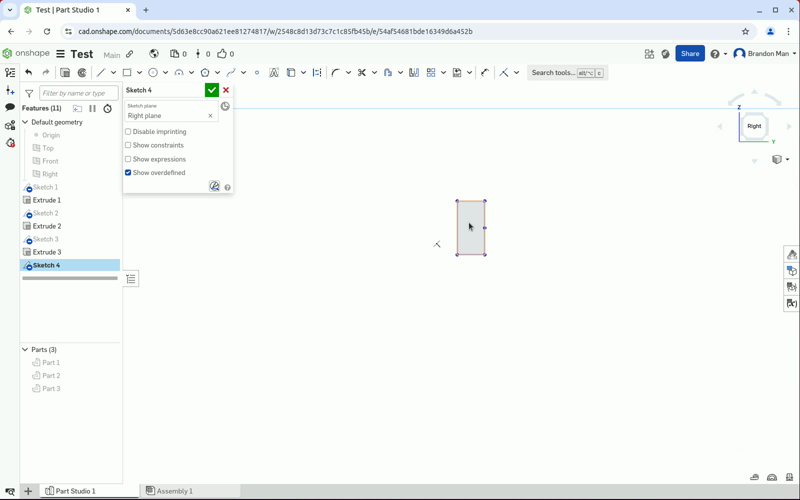
scroll(6)
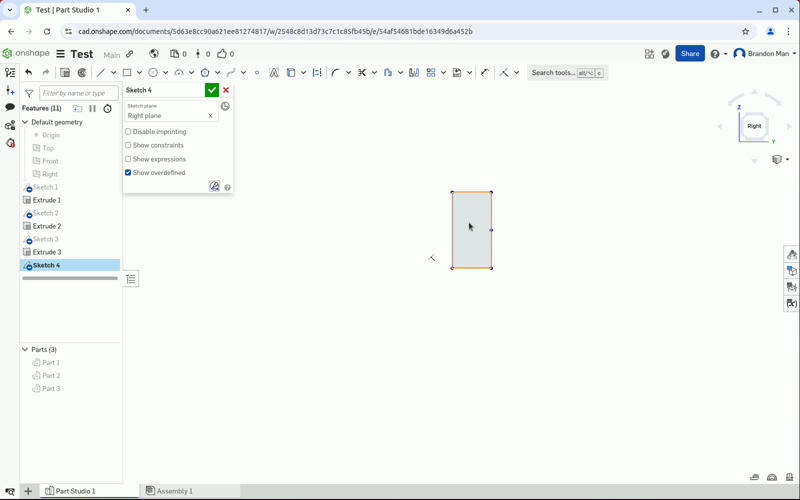
scroll(6)
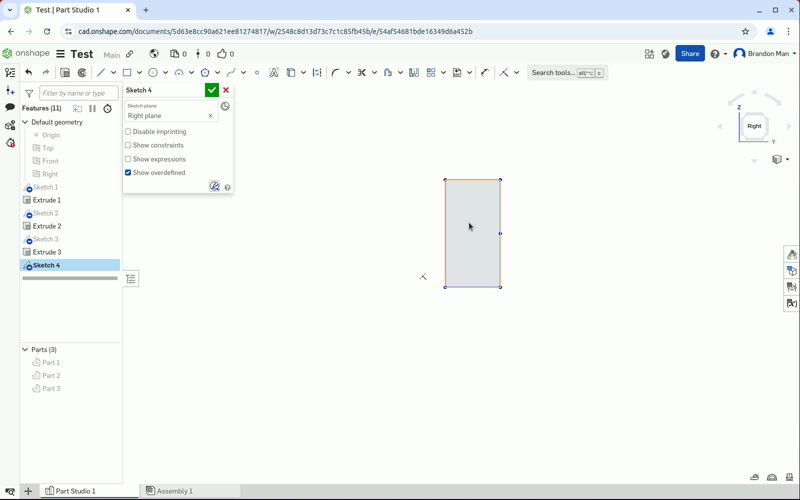
scroll(6)
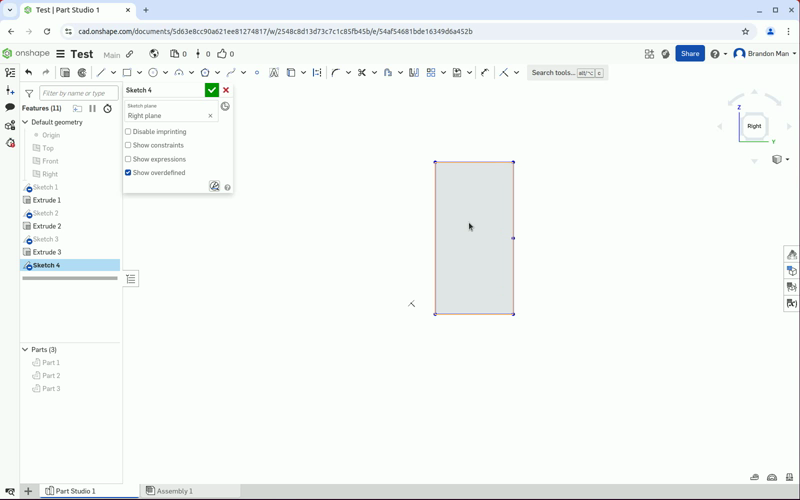
scroll(6)
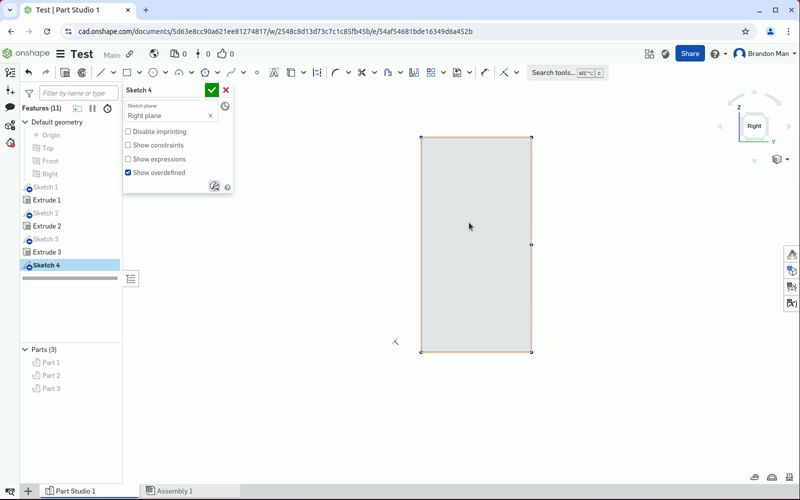
scroll(6)
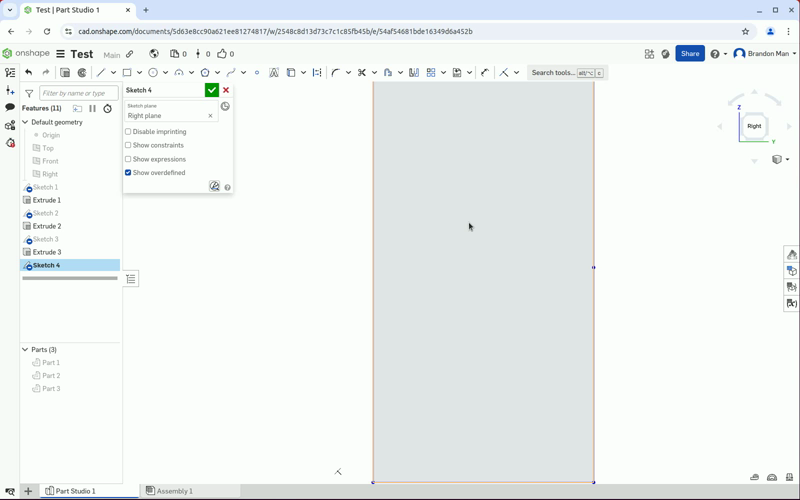
click(469, 222)
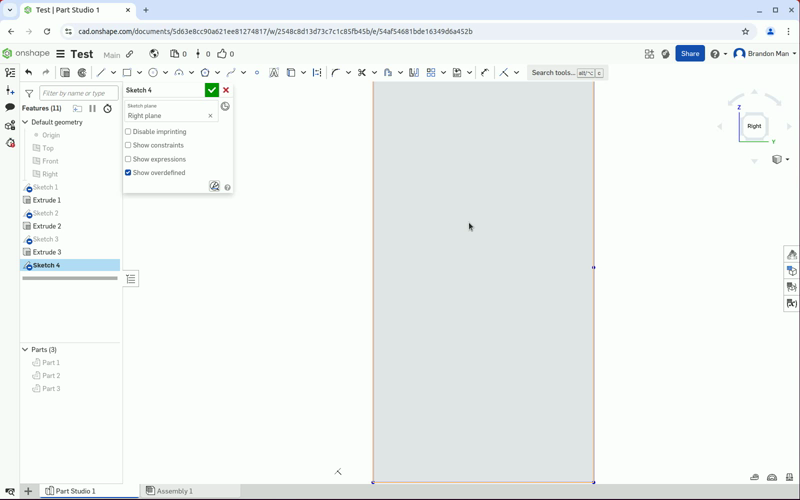
scroll(-6)
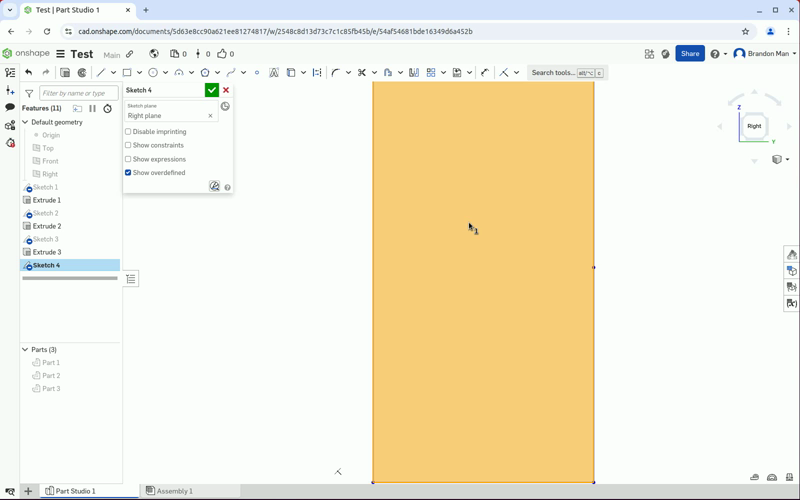
scroll(-6)
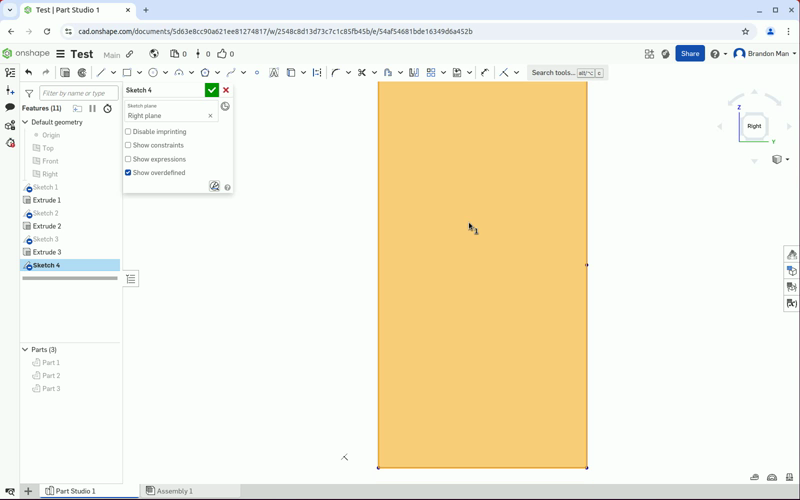
scroll(-6)
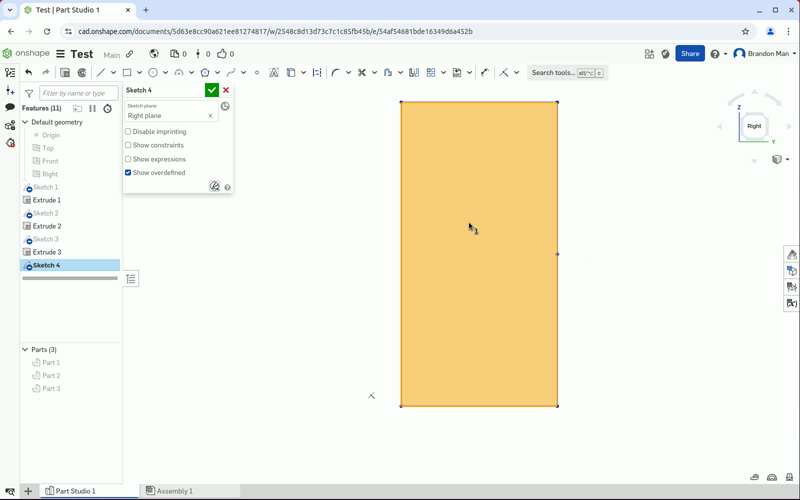
scroll(-6)
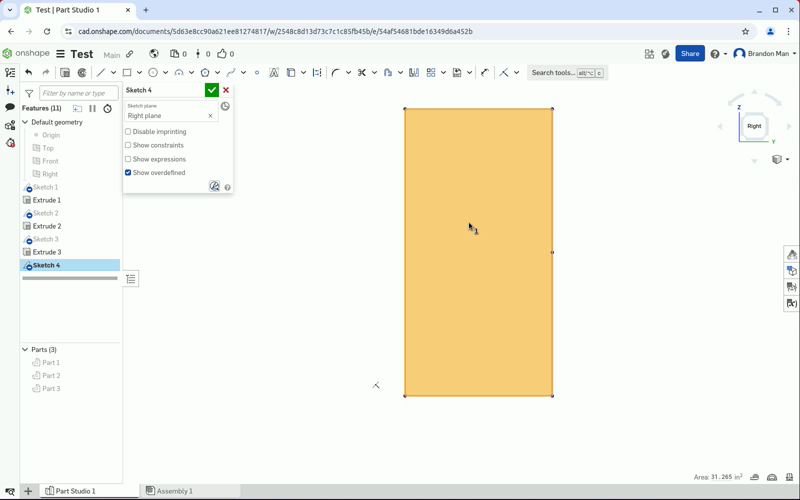
scroll(-6)
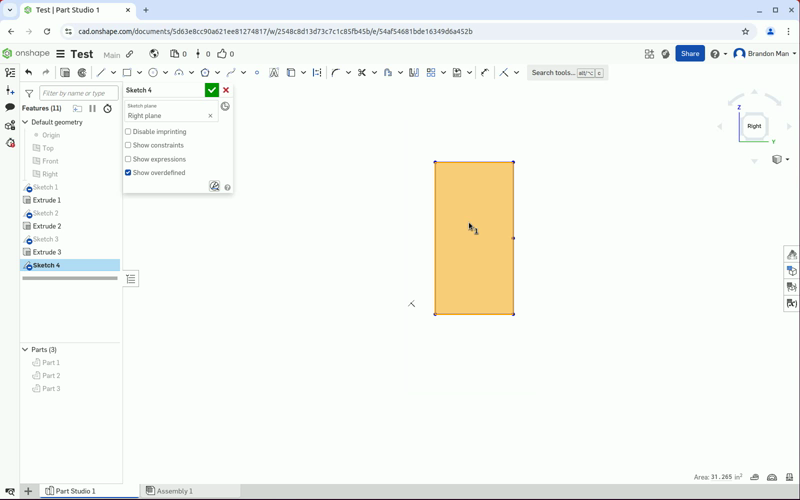
scroll(-6)
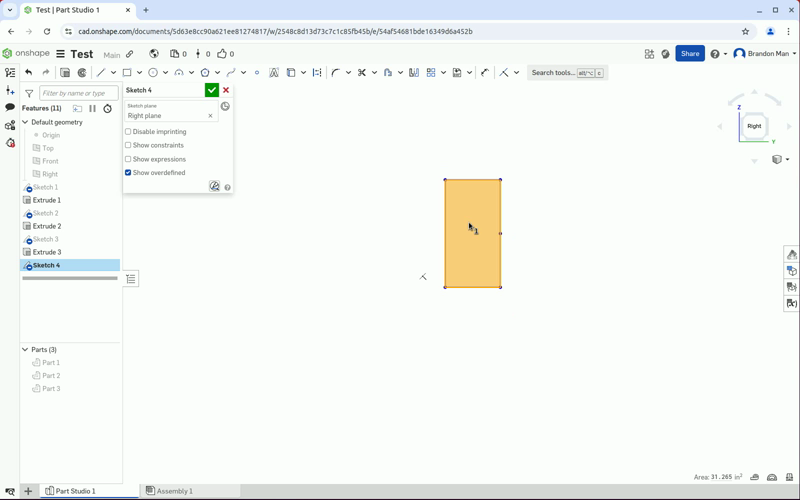
scroll(-6)
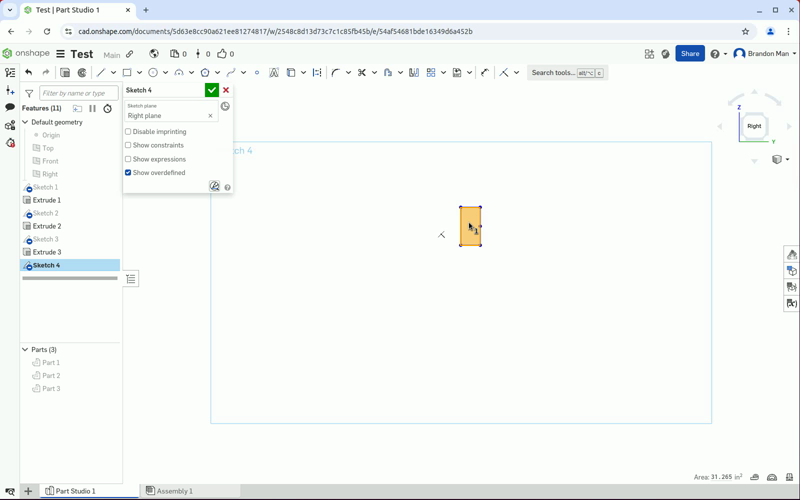
mouse_move(73, 352)
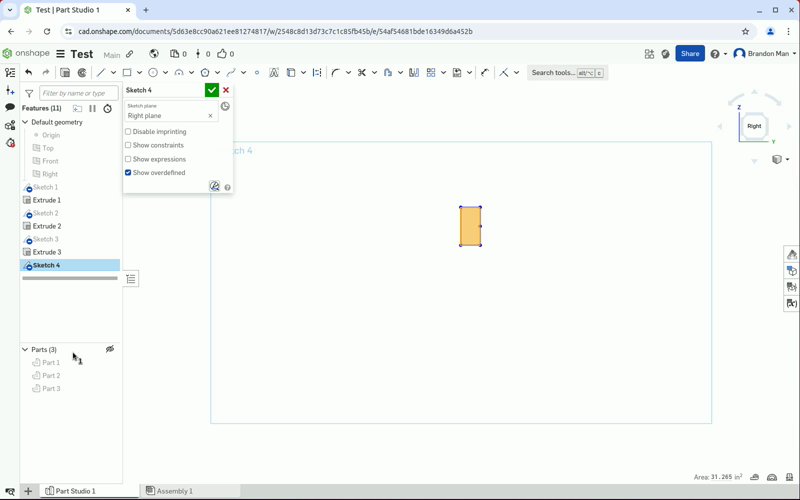
key(shift+y)
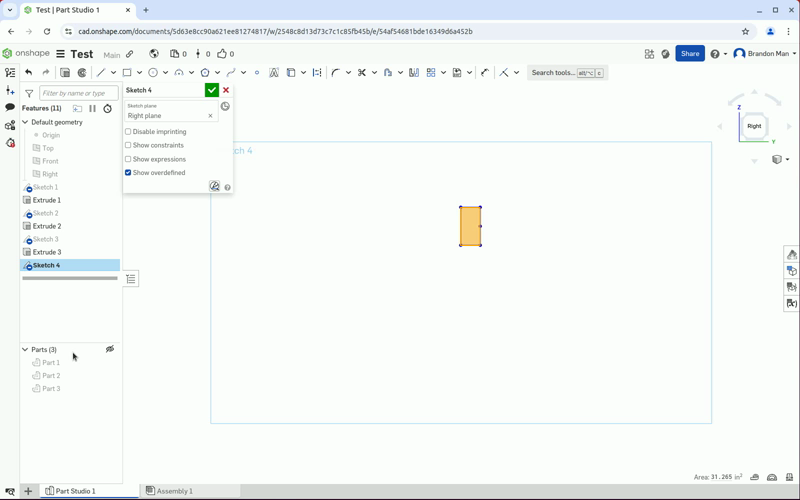
key(shift+e)
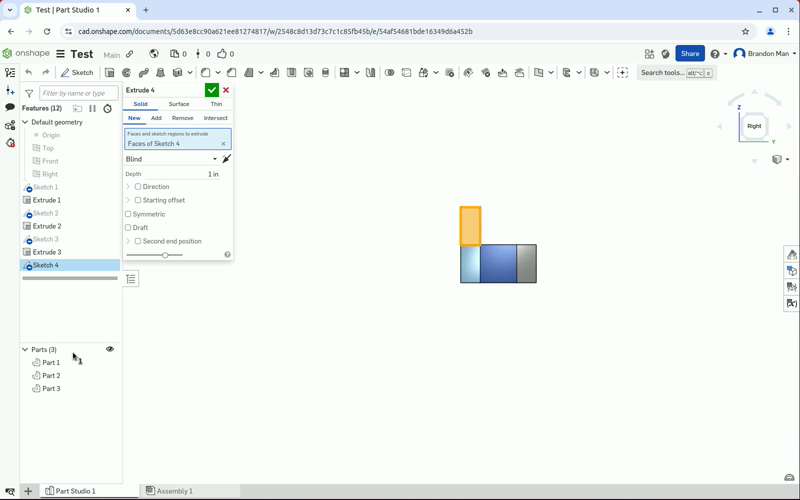
mouse_move(143, 106)
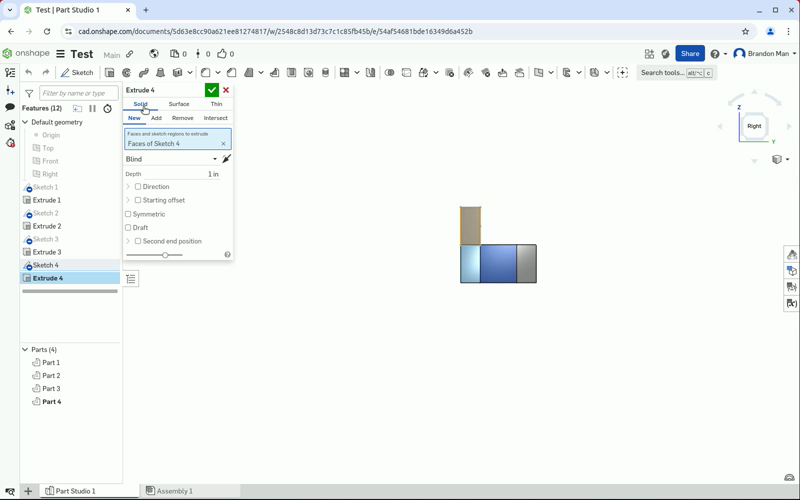
click(143, 106)
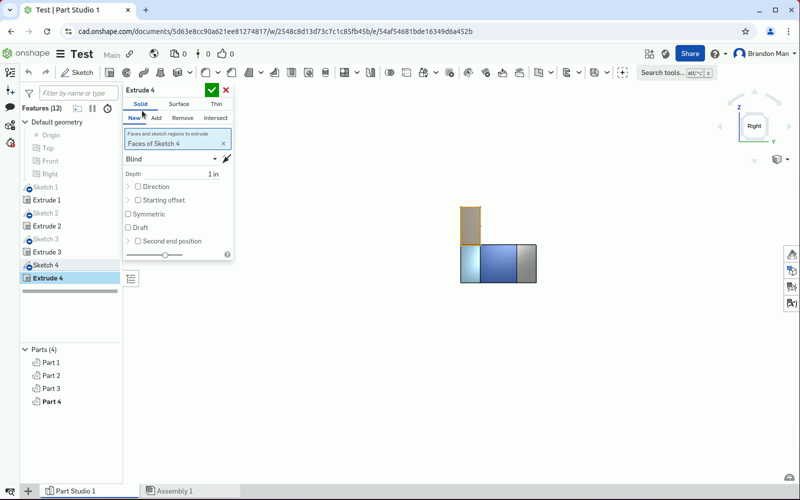
mouse_move(137, 120)
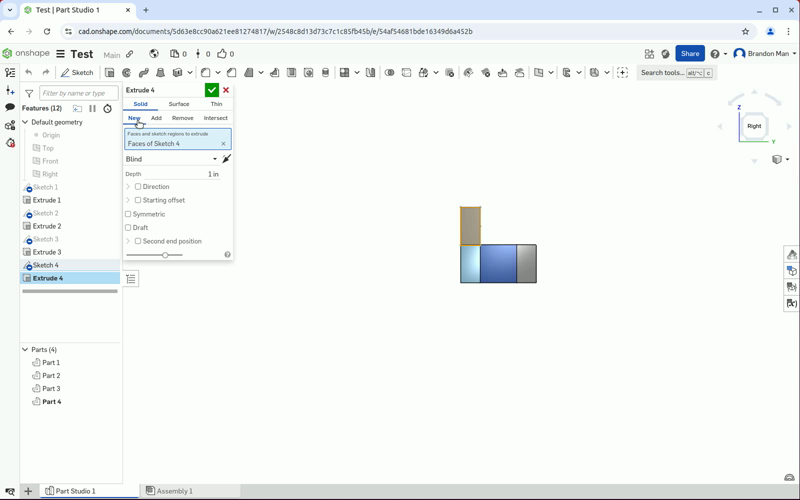
click(137, 120)
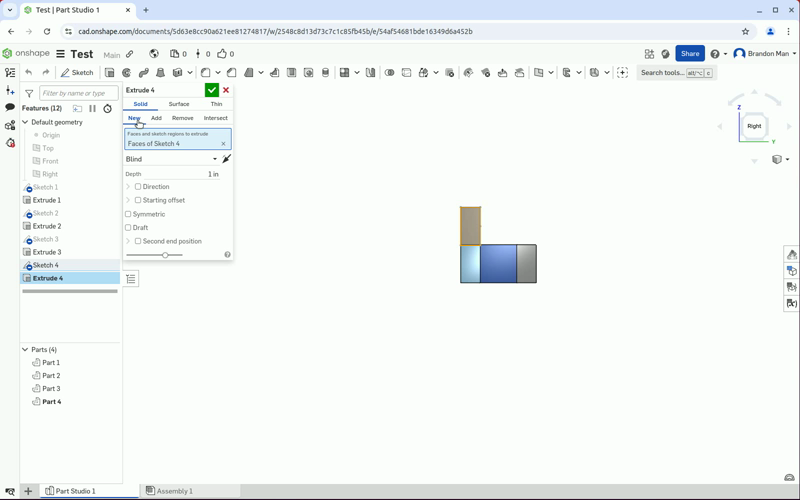
key(tab, 4)
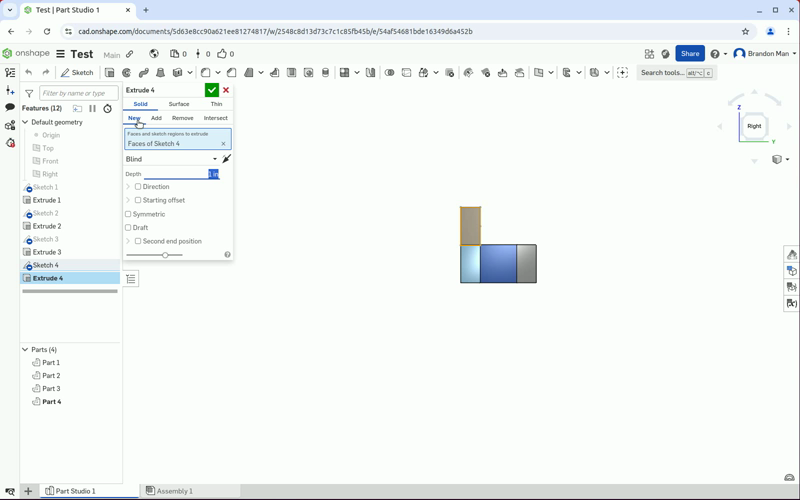
text(3.851)
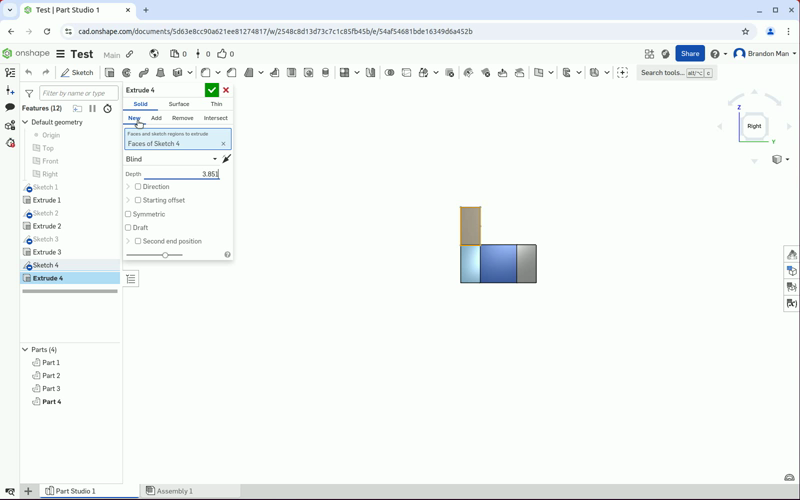
key(enter)
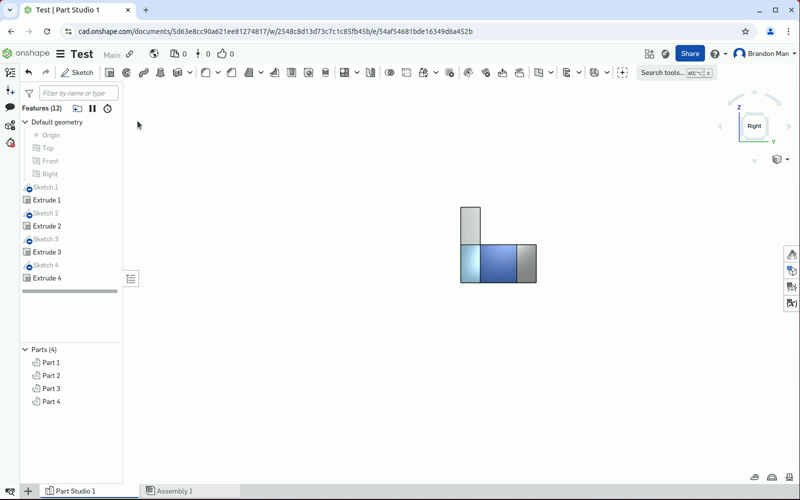
key(shift+h)
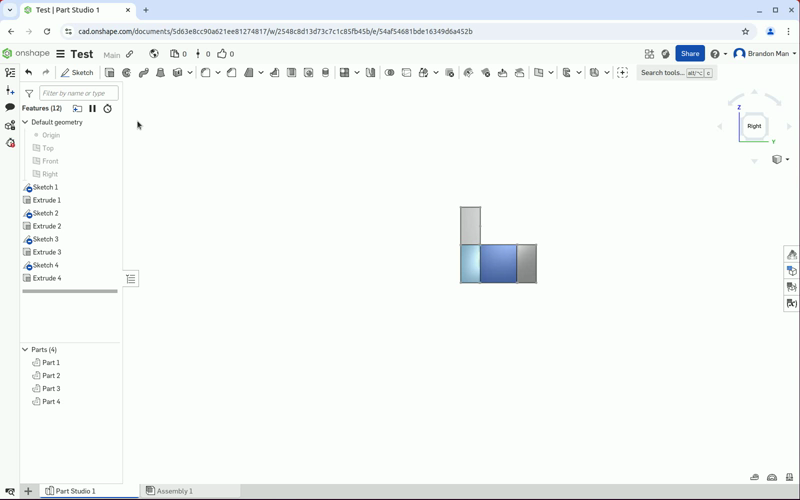
key(shift+h)
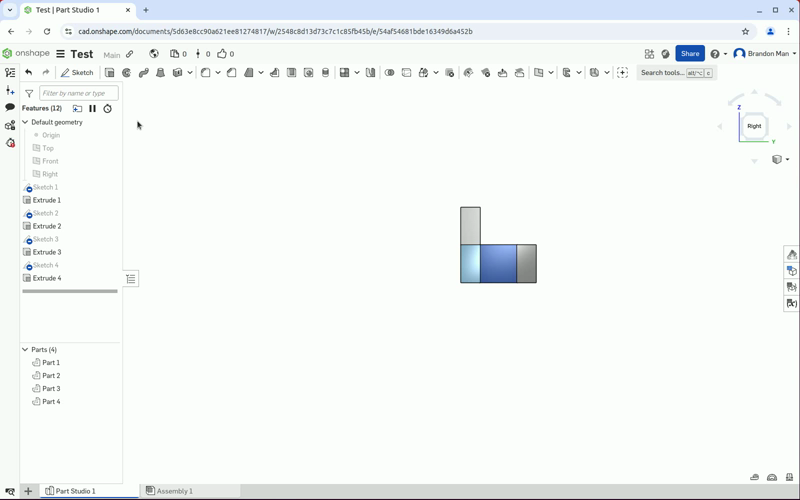
mouse_move(73, 189)
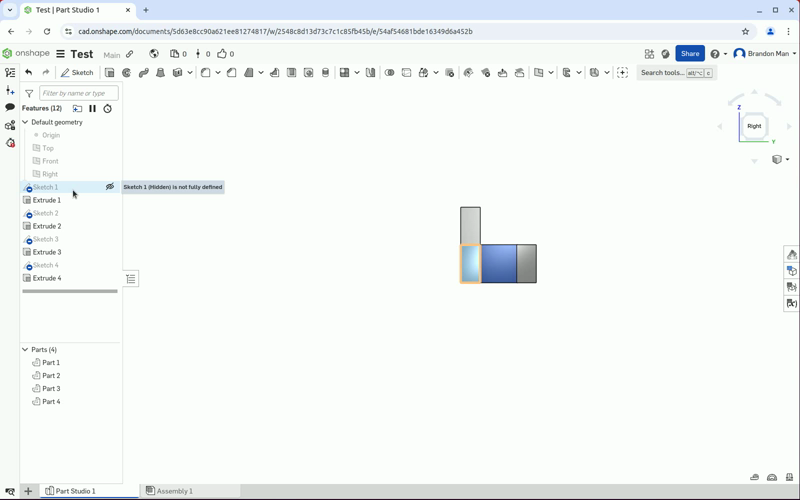
click(73, 189)
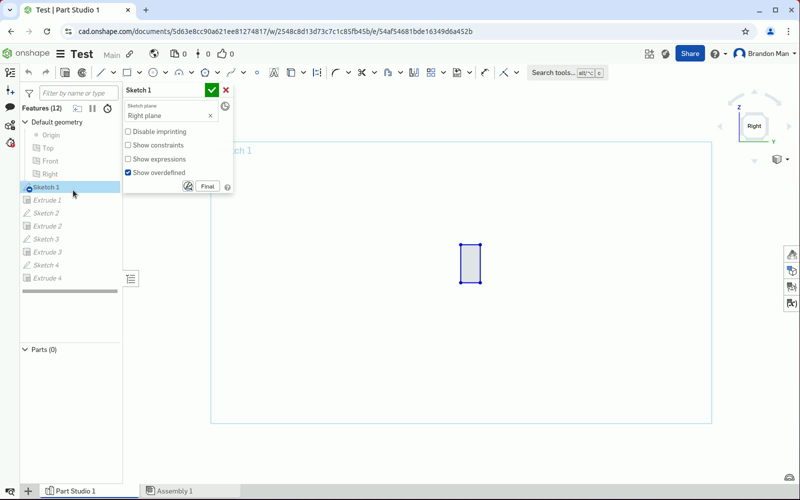
mouse_move(229, 92)
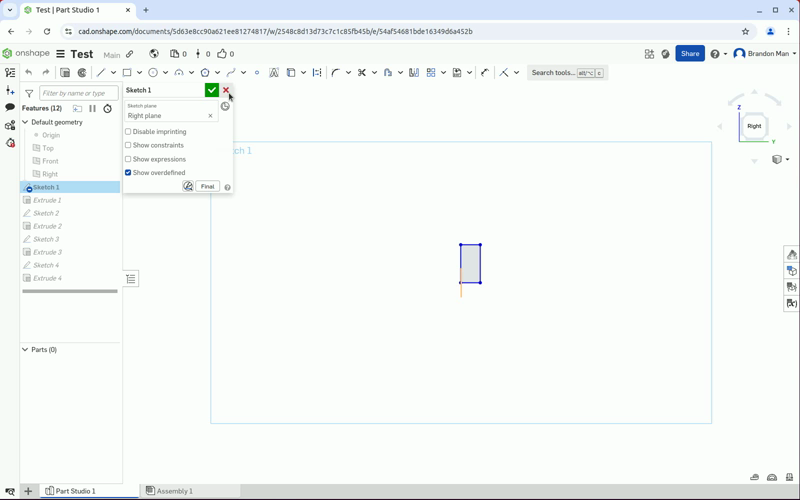
click(229, 92)
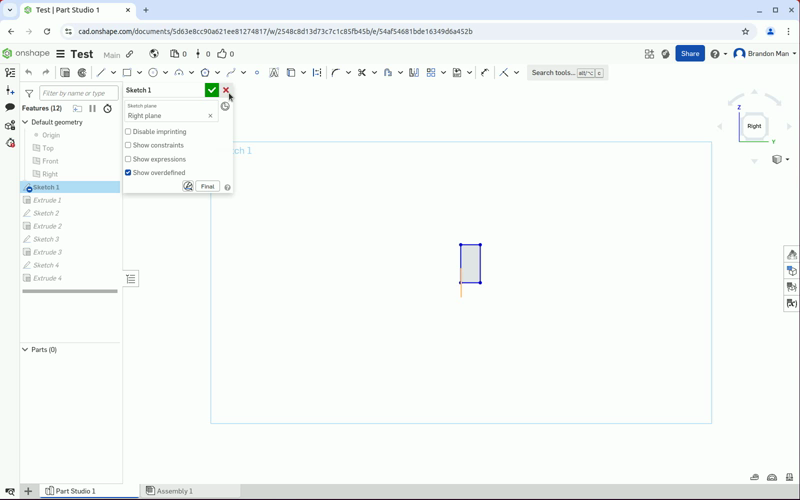
key(shift+s)
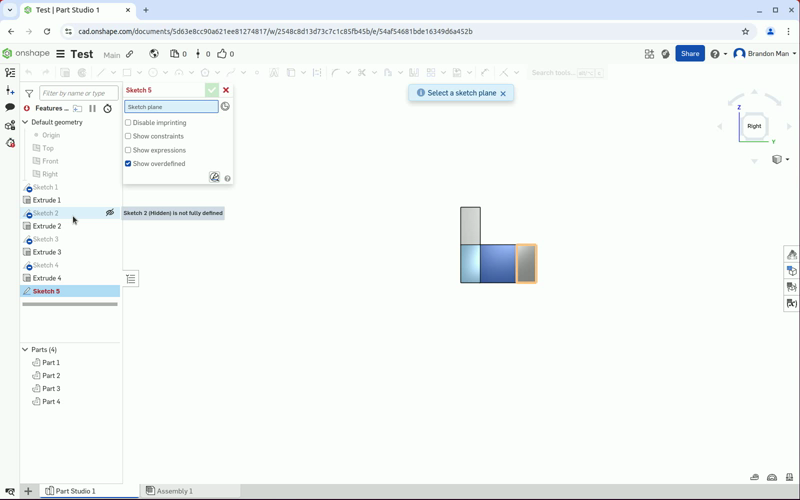
scroll(3)
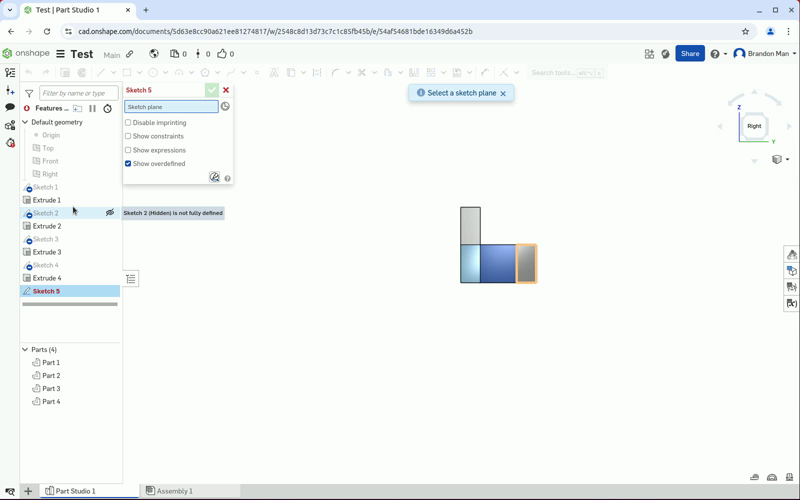
mouse_move(73, 176)
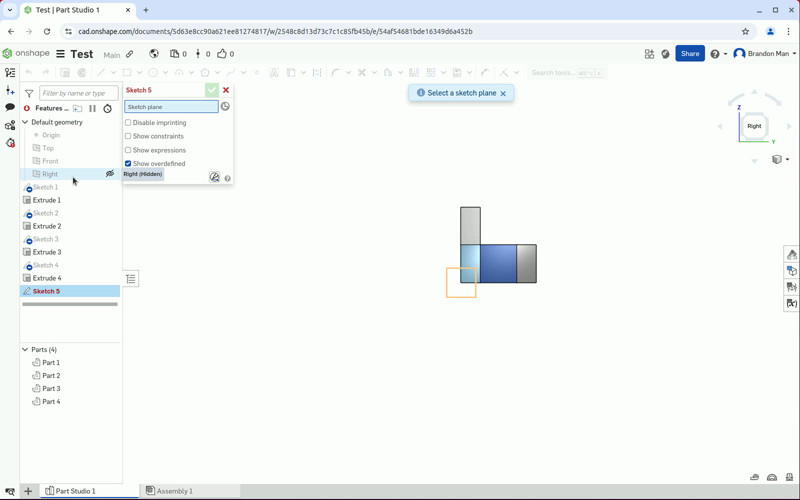
click(73, 176)
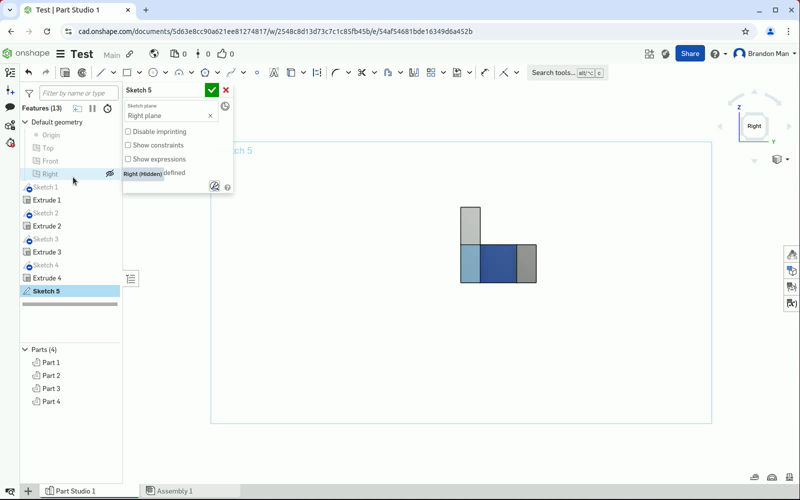
mouse_move(73, 352)
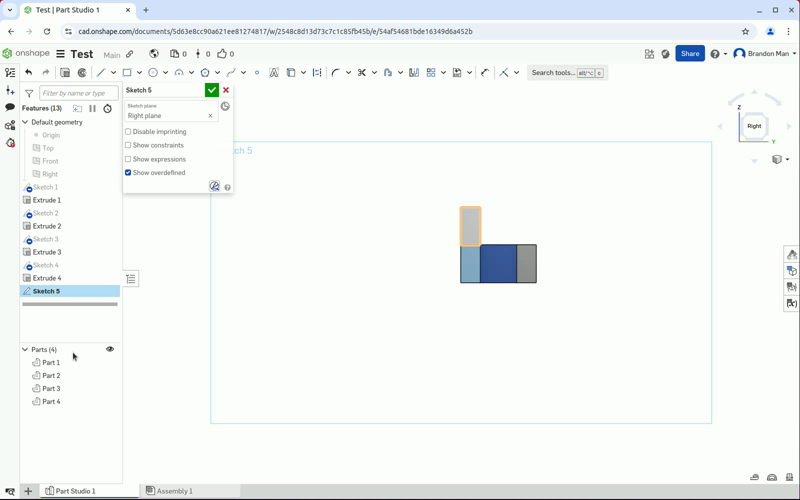
key(y)
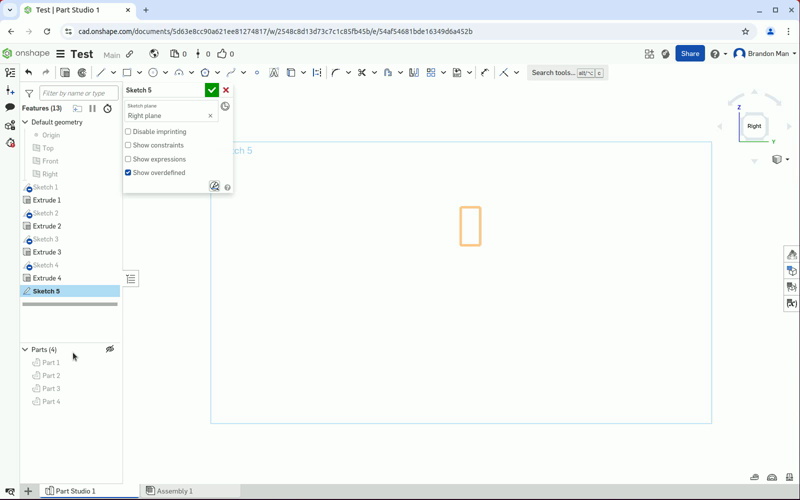
key(l)
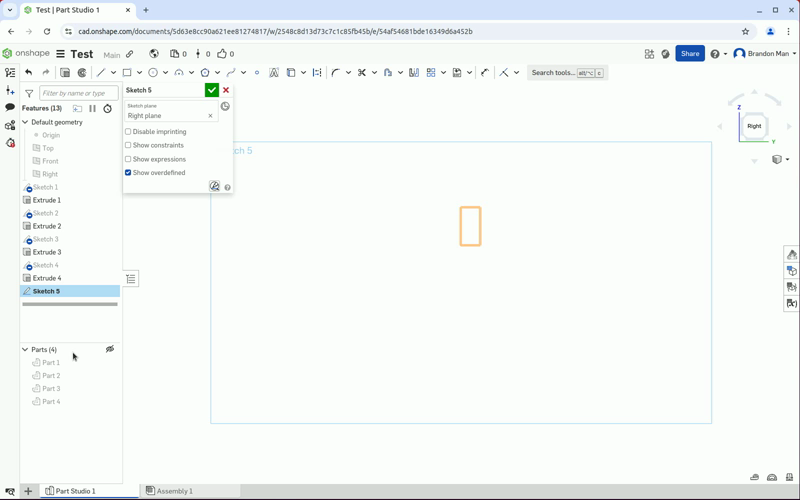
key_down(shift)
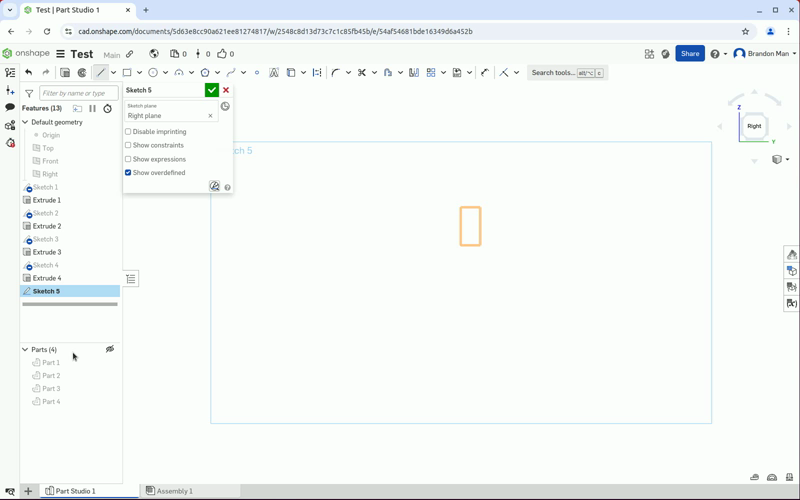
mouse_move(516, 245)
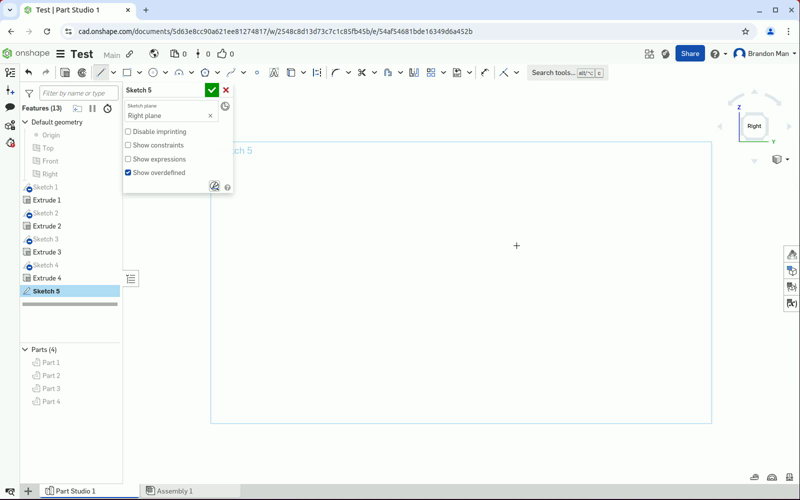
click(516, 245)
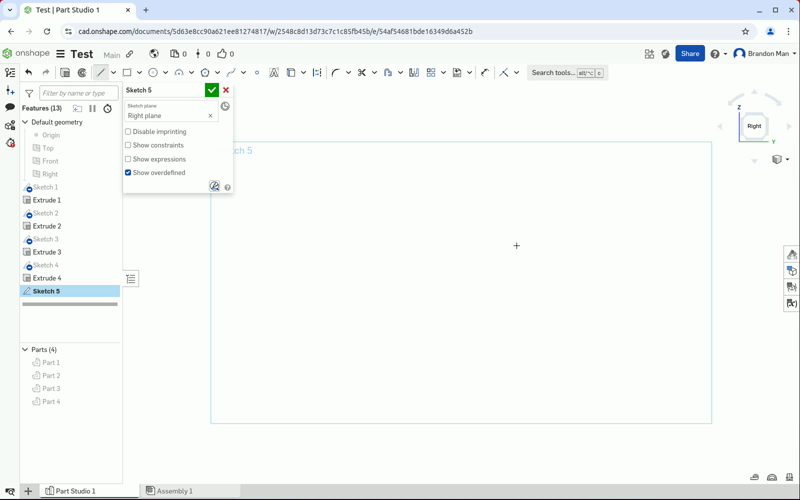
key_up(shift)
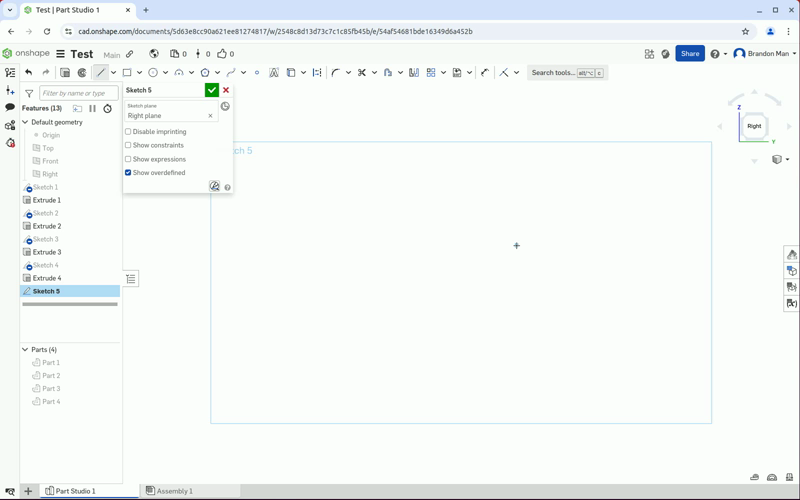
key_down(shift)
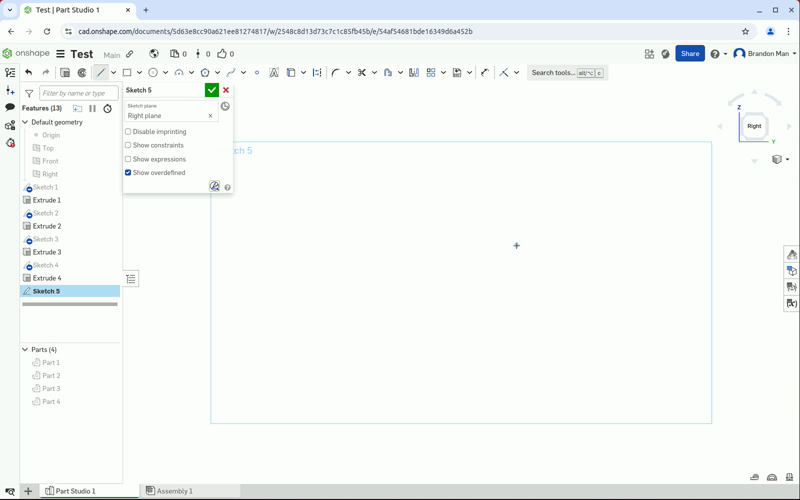
mouse_move(546, 245)
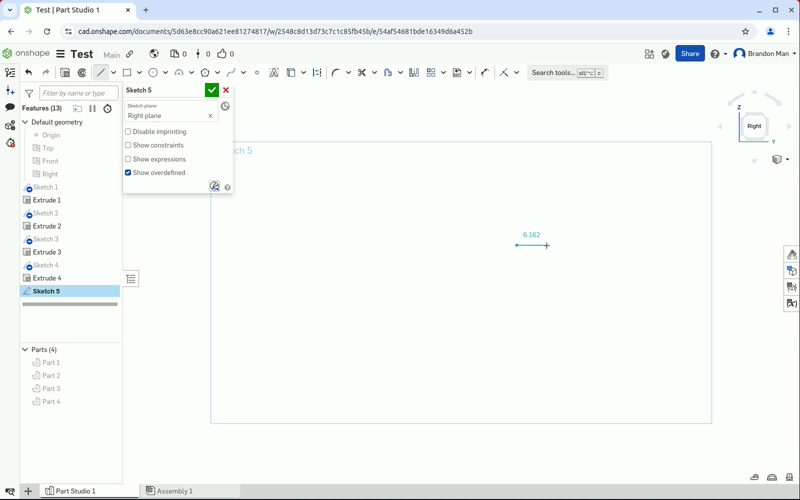
mouse_move(536, 245)
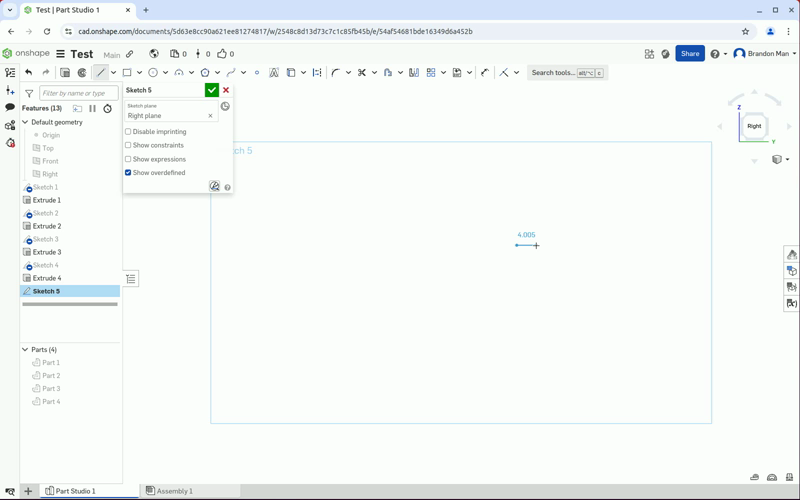
click(536, 245)
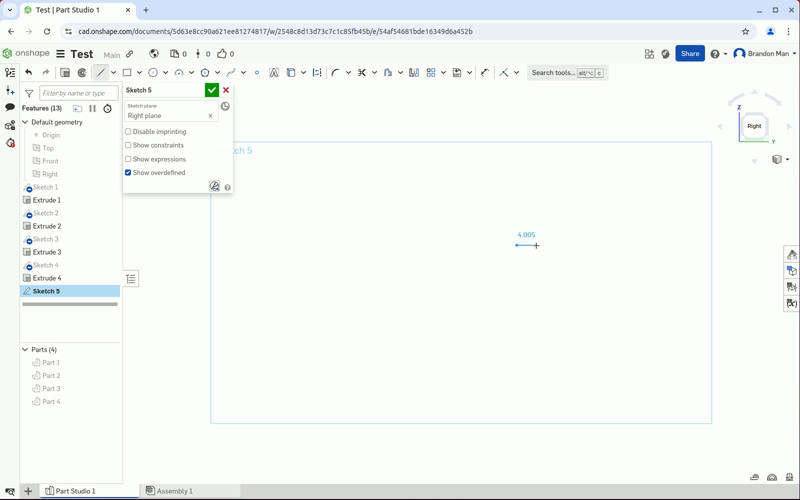
key_up(shift)
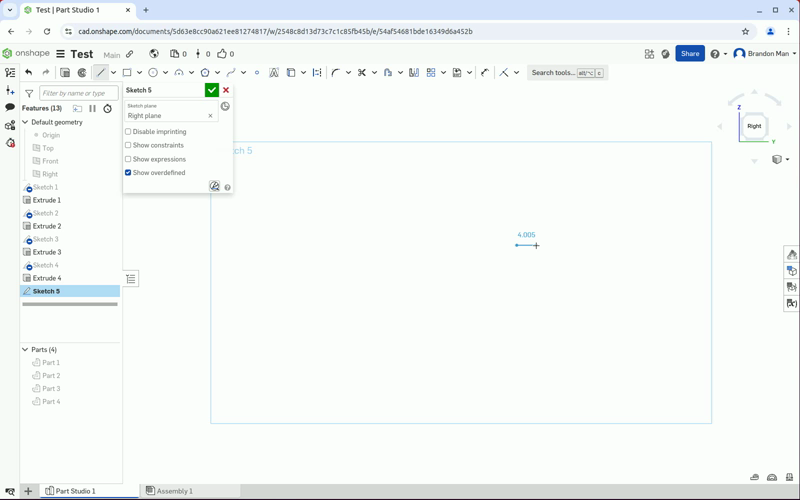
key_down(shift)
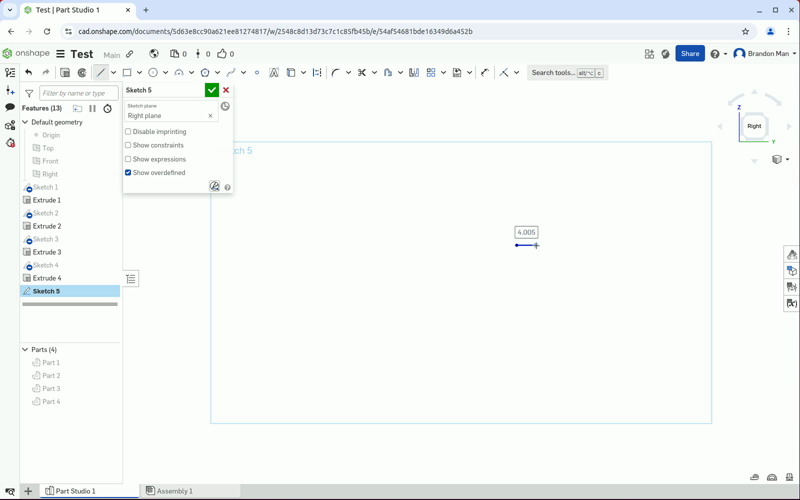
mouse_move(566, 245)
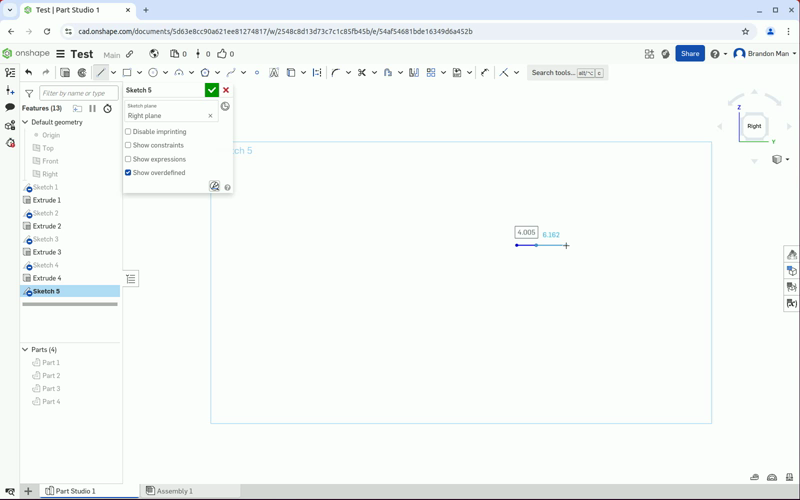
mouse_move(536, 207)
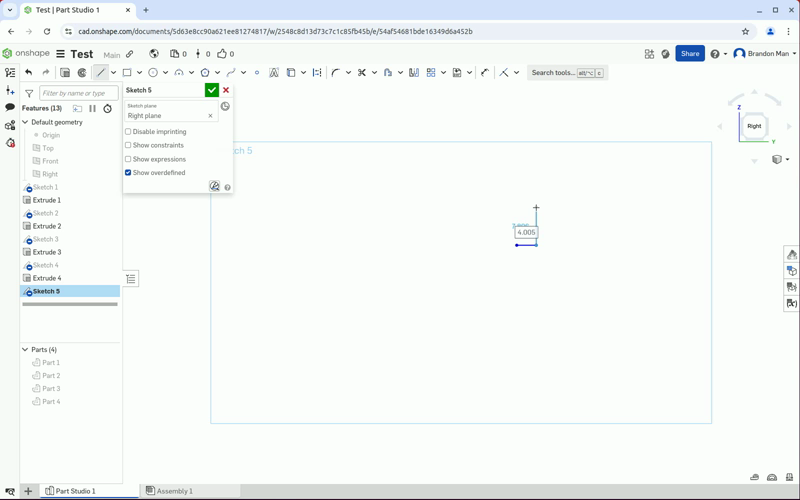
click(536, 207)
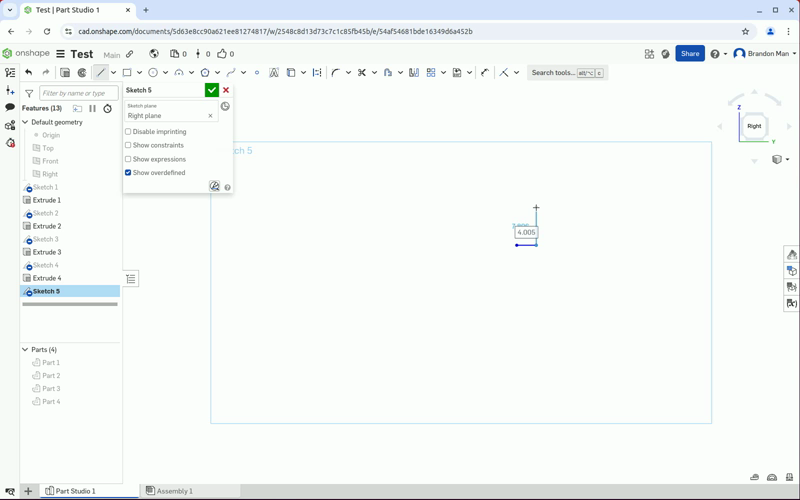
key_up(shift)
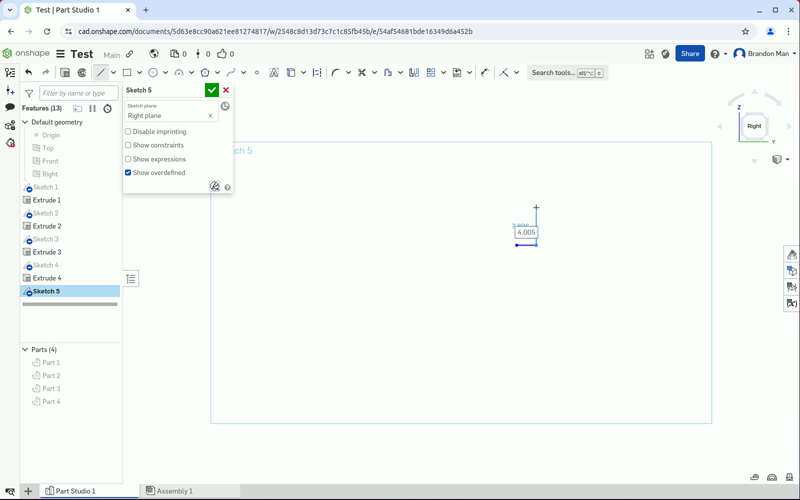
key_down(shift)
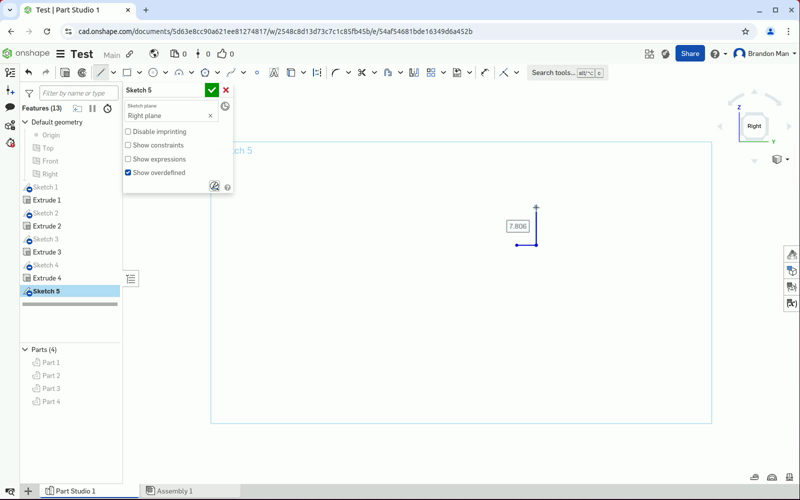
mouse_move(566, 207)
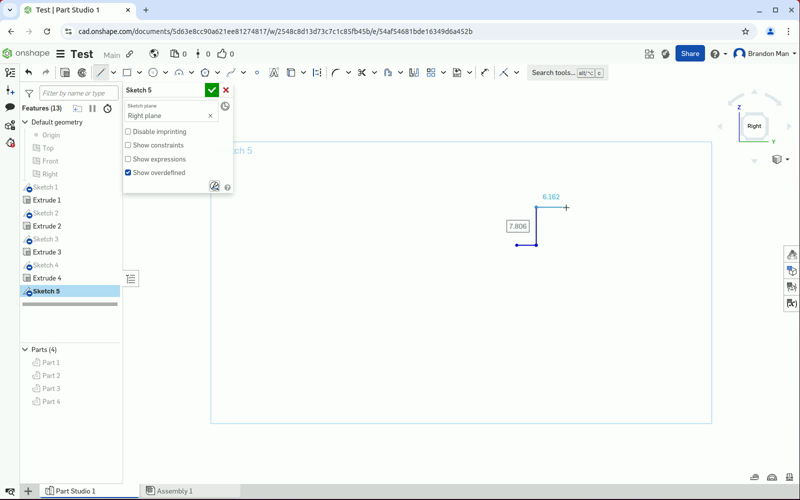
mouse_move(516, 207)
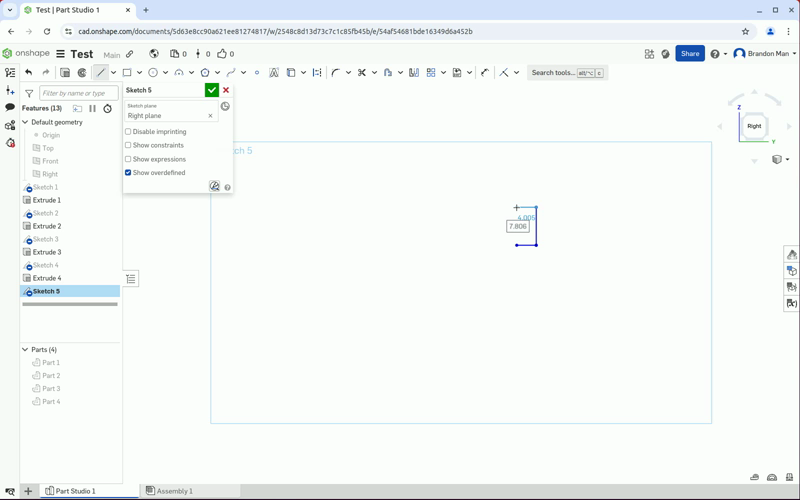
click(516, 207)
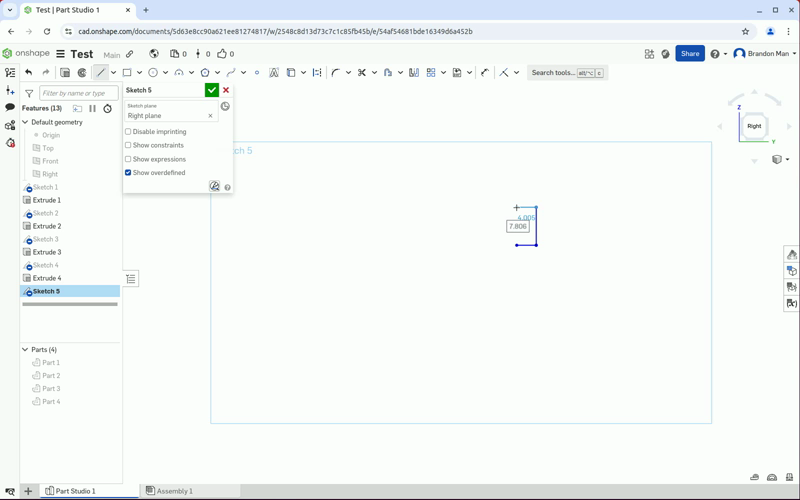
key_up(shift)
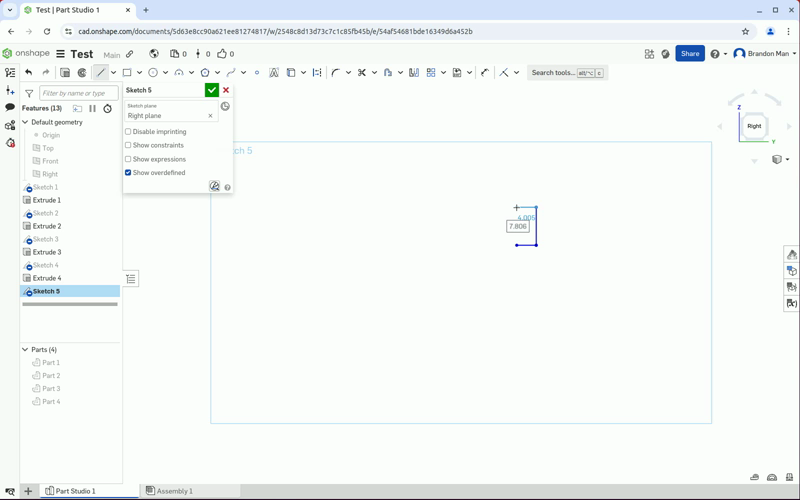
key_down(shift)
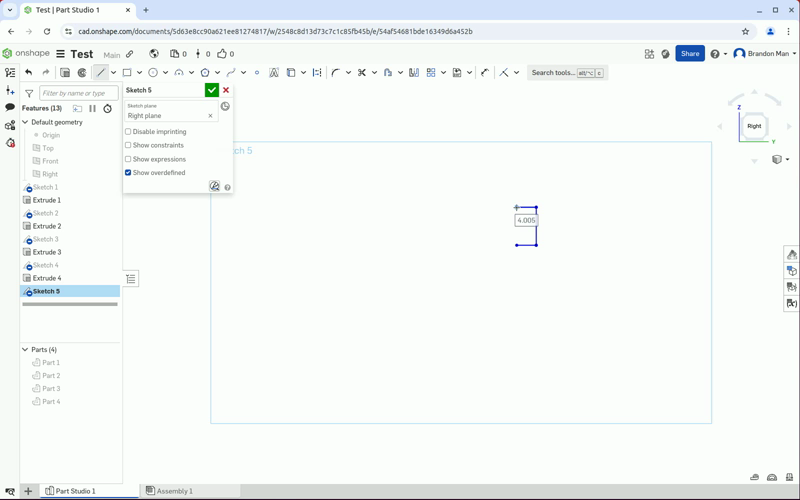
mouse_move(546, 207)
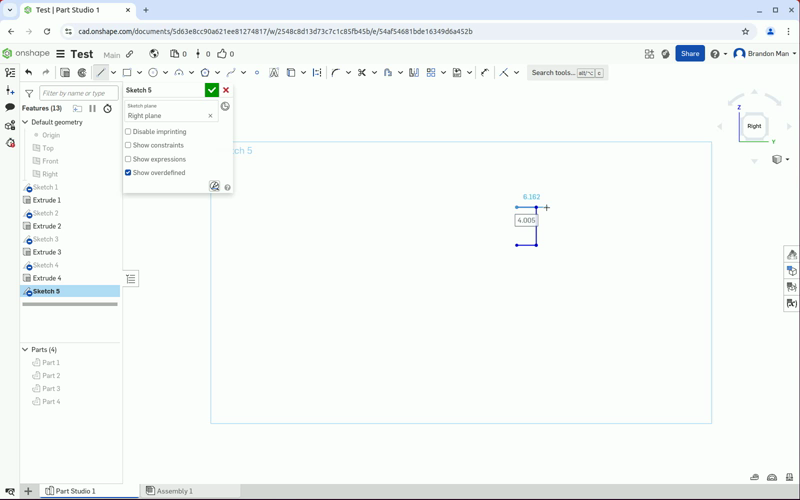
mouse_move(516, 226)
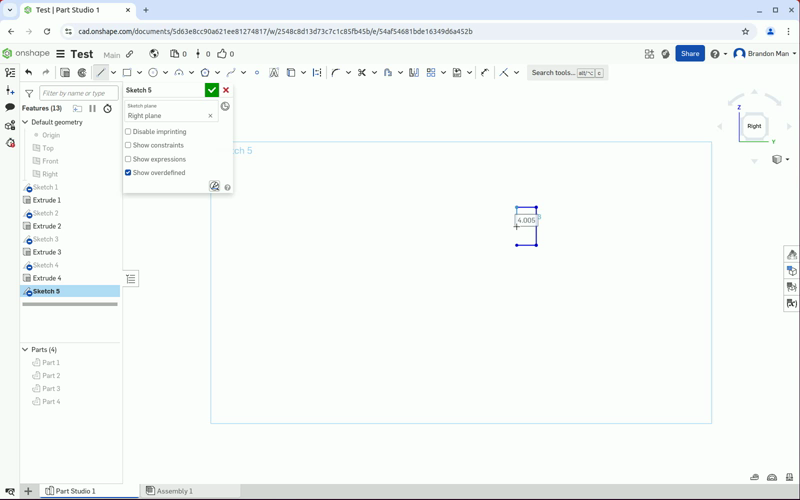
click(516, 226)
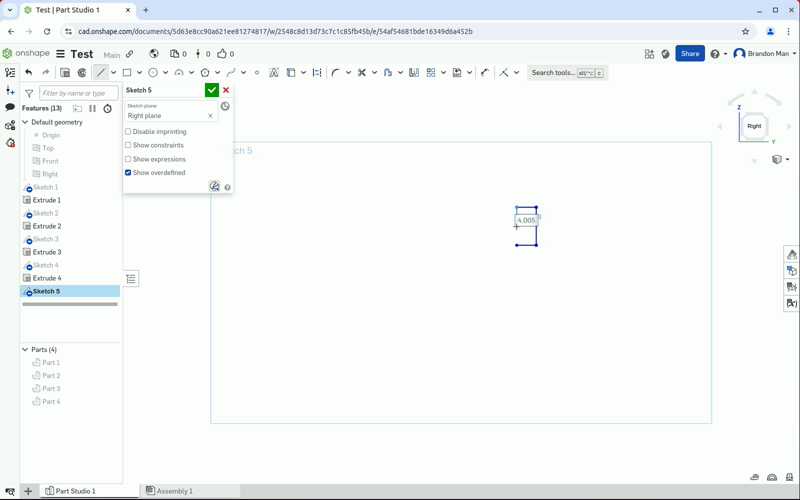
key_up(shift)
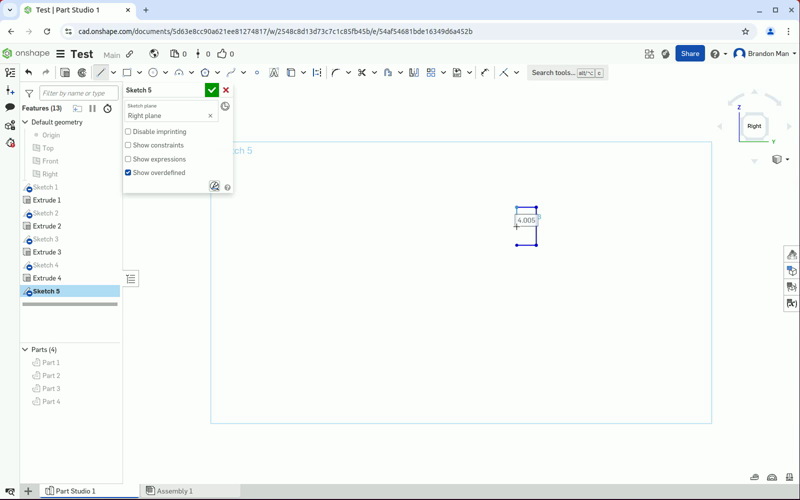
mouse_move(546, 226)
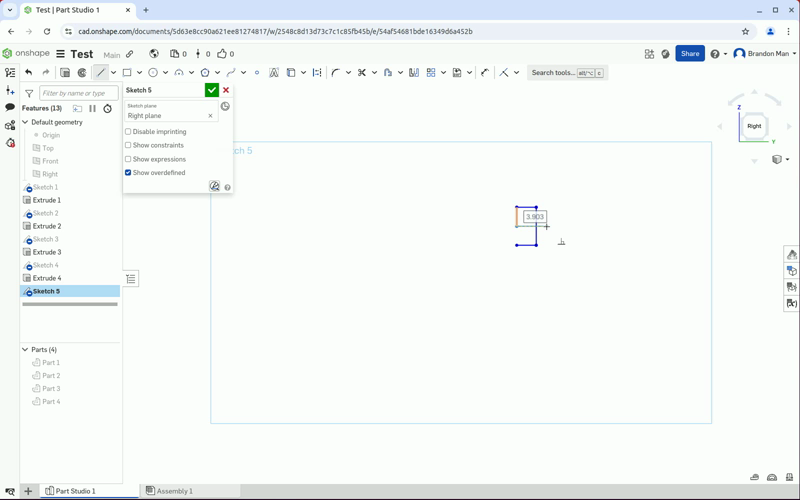
key_down(shift)
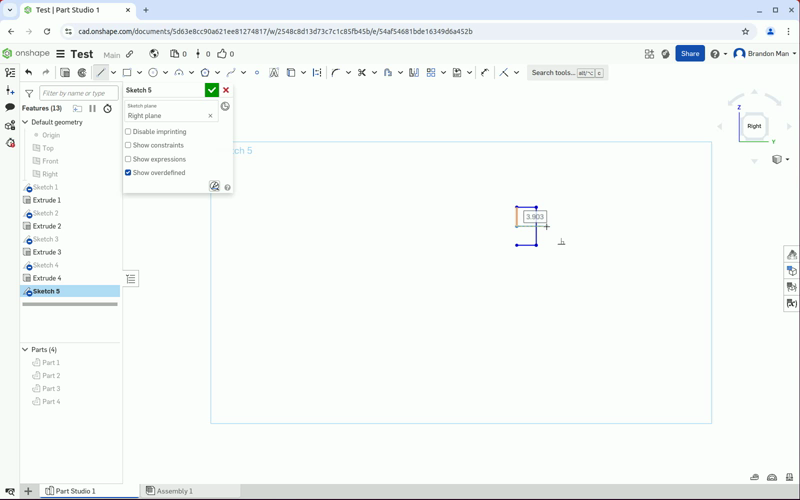
mouse_move(516, 245)
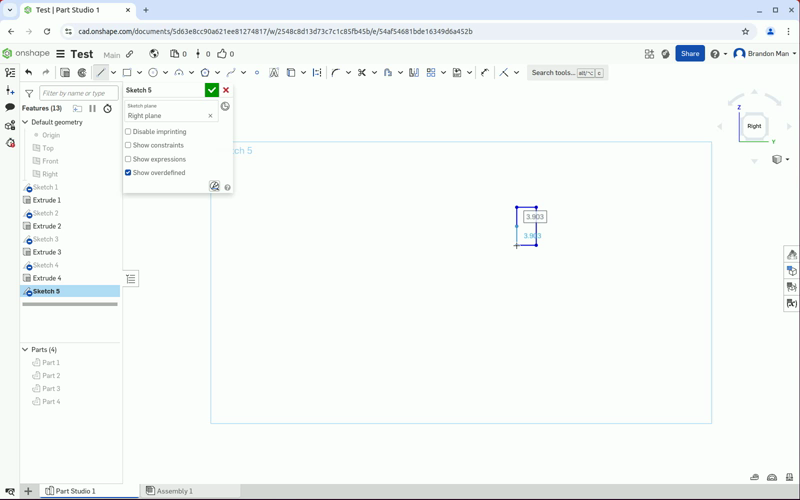
key_up(shift)
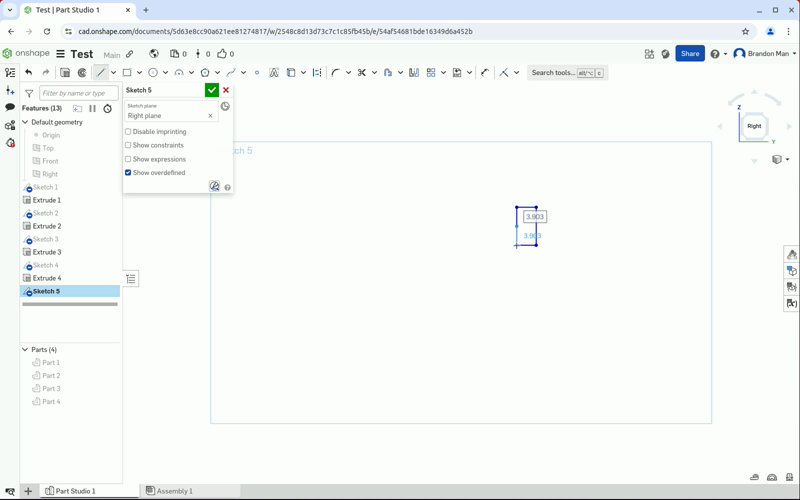
click(516, 245)
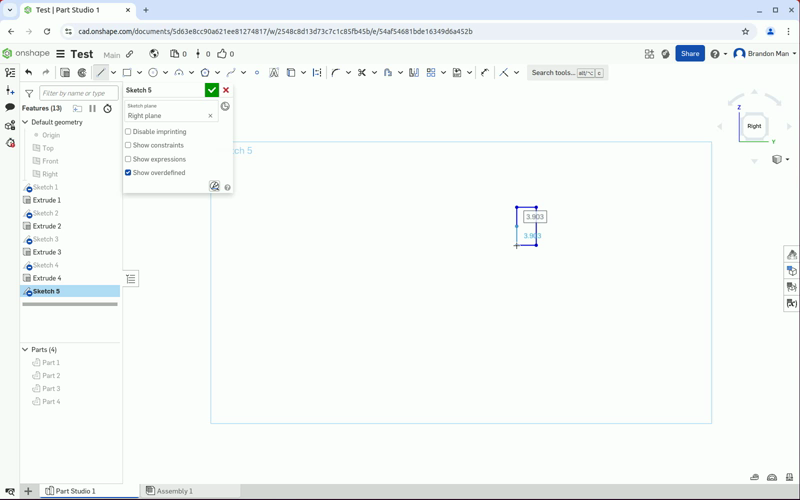
key(esc)
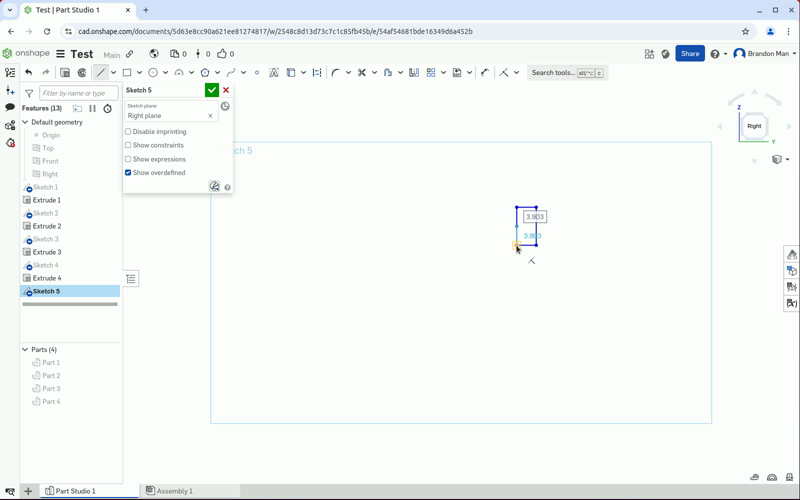
mouse_move(520, 244)
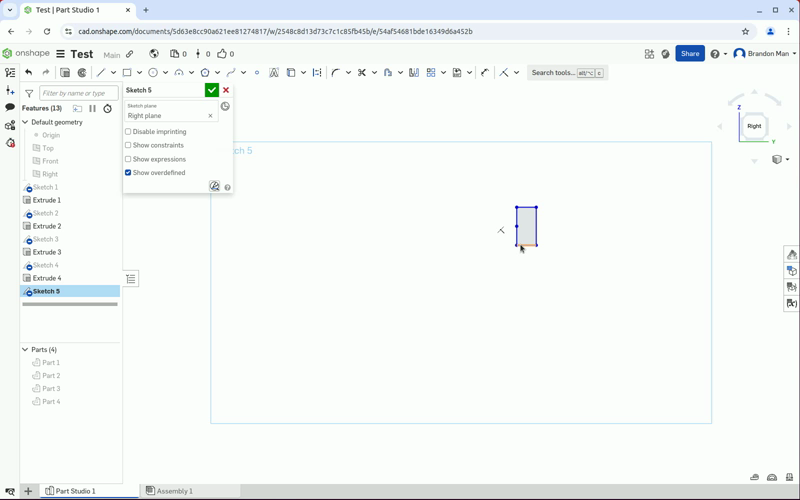
scroll(6)
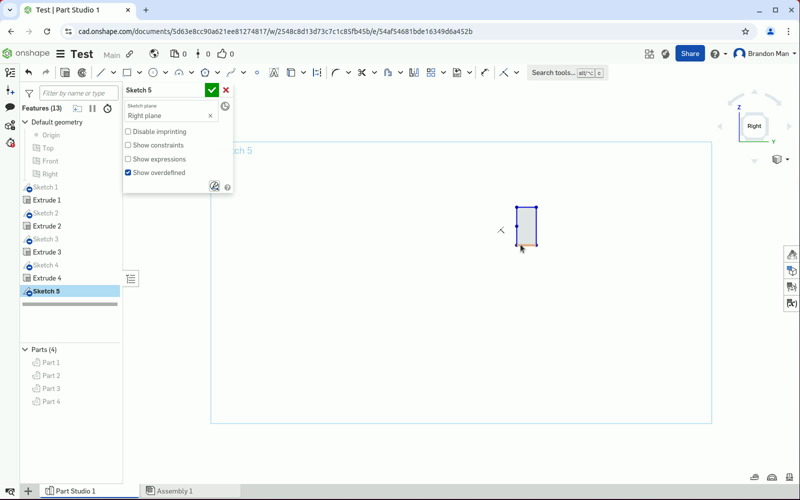
scroll(6)
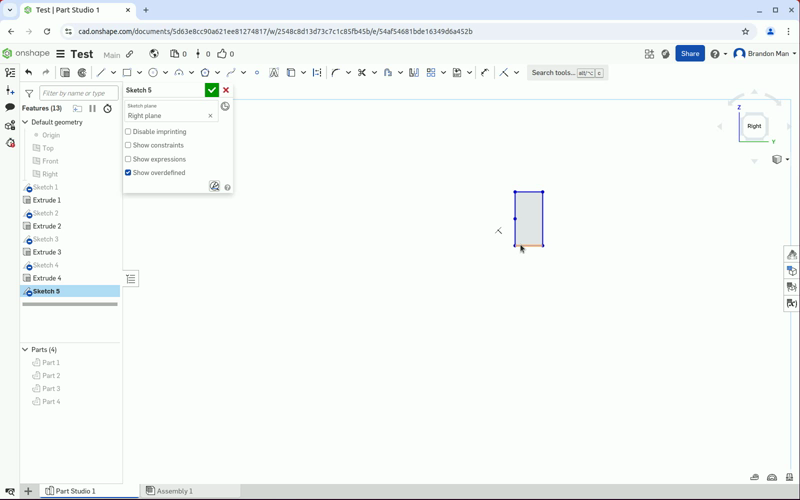
scroll(6)
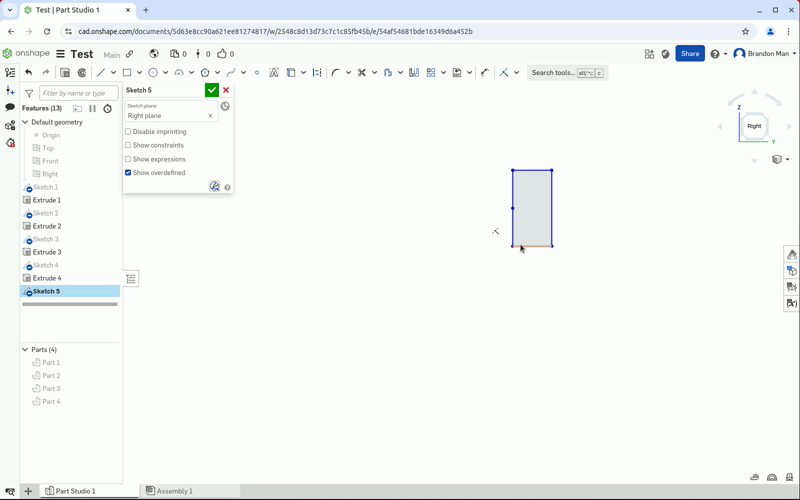
scroll(6)
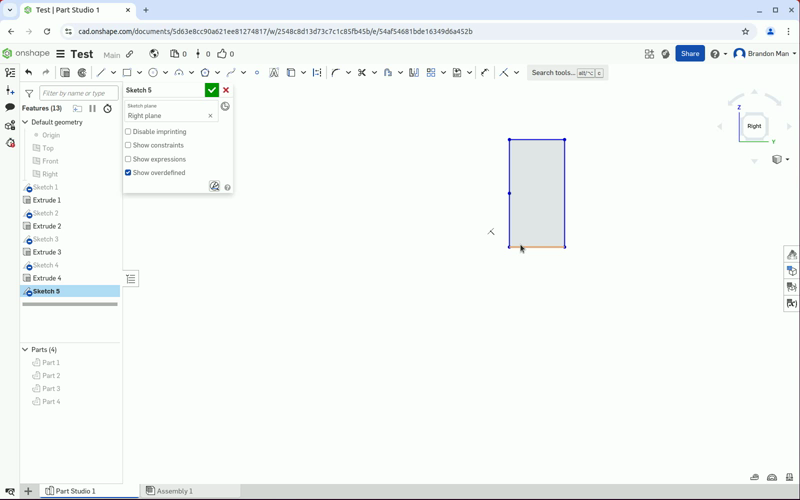
scroll(6)
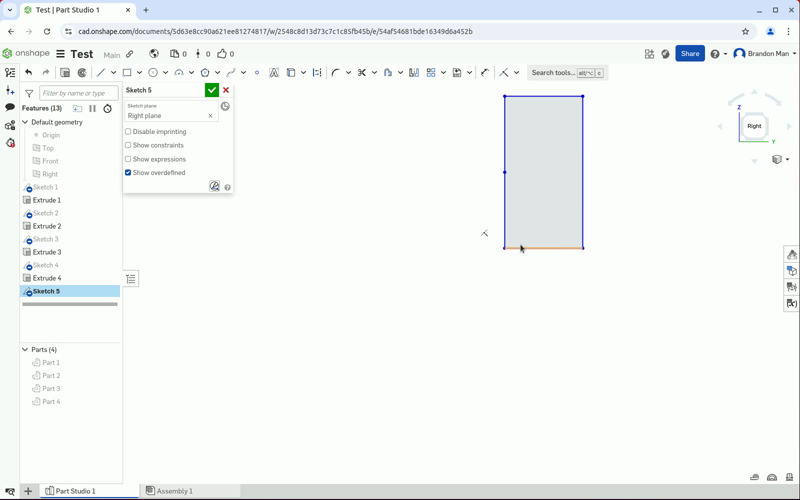
scroll(6)
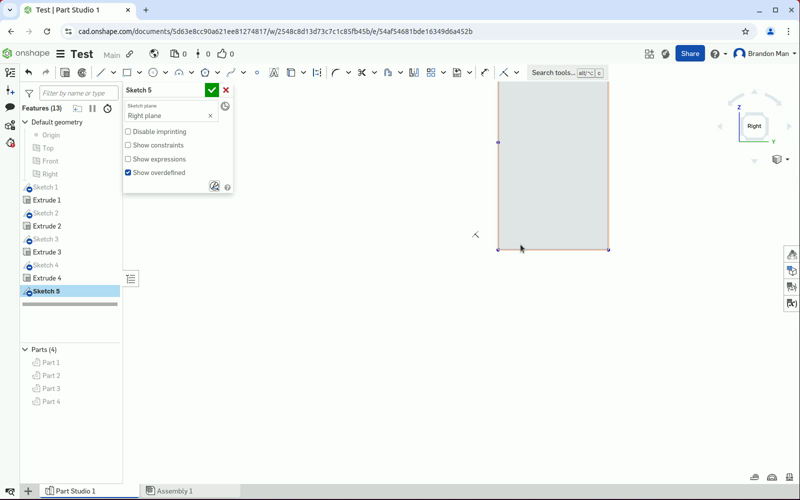
scroll(6)
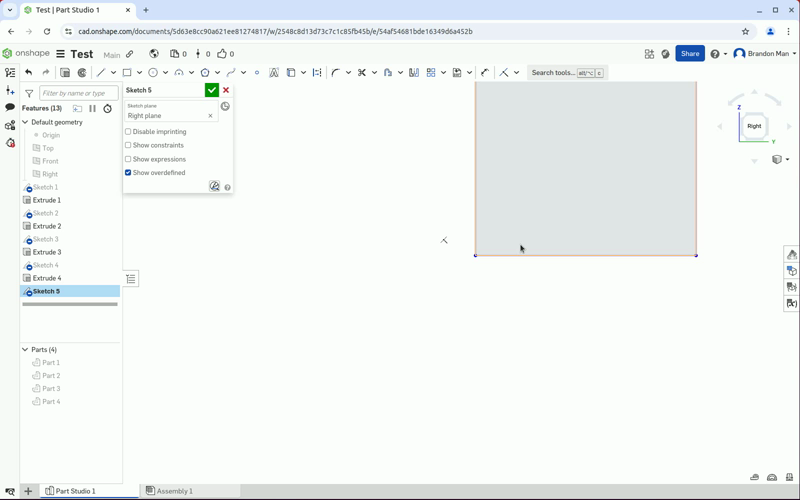
click(520, 244)
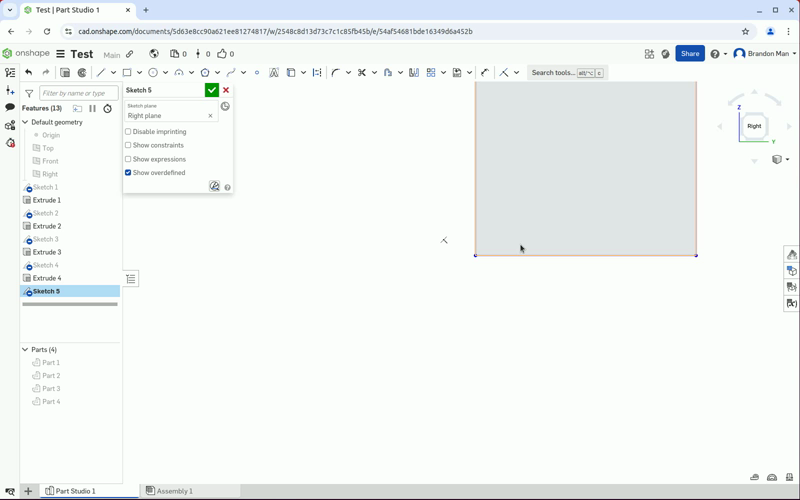
scroll(-6)
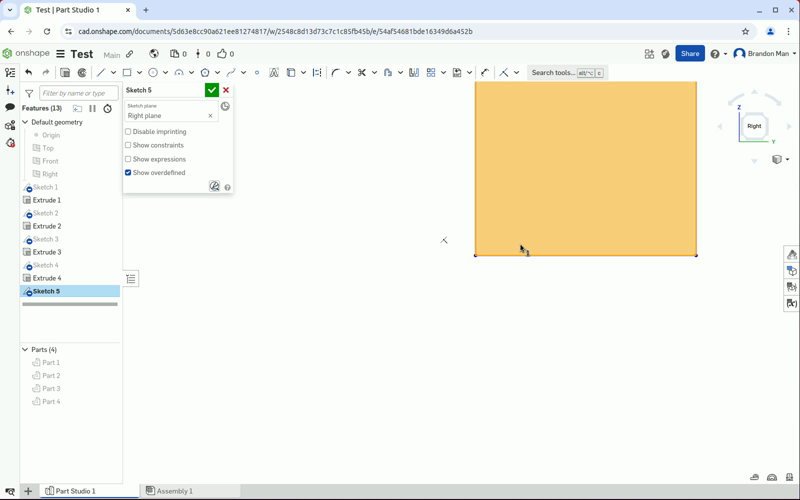
scroll(-6)
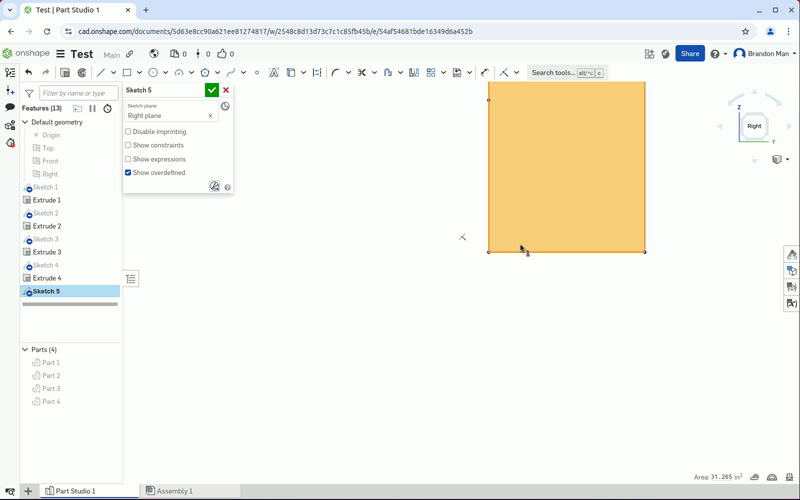
scroll(-6)
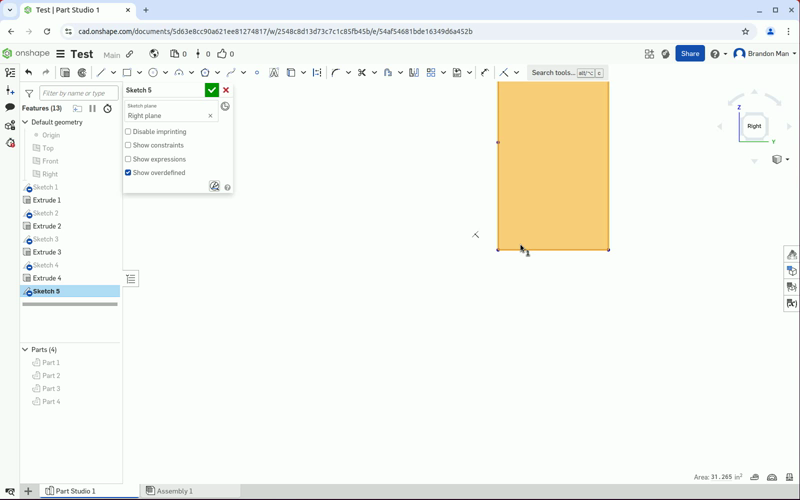
scroll(-6)
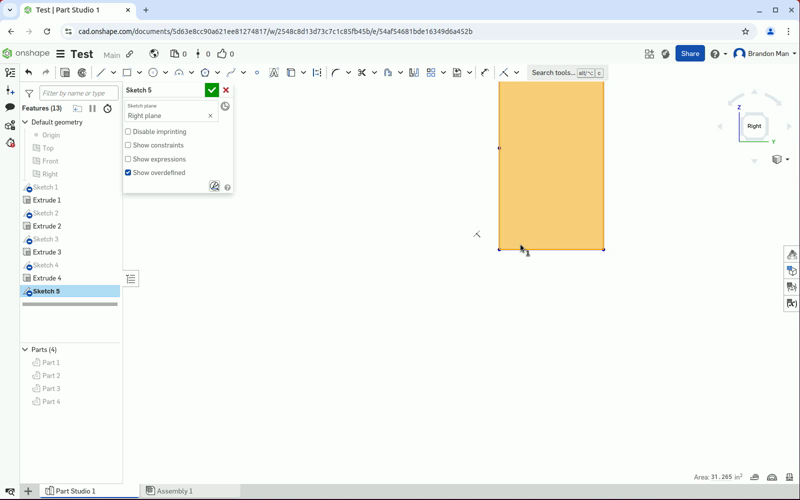
scroll(-6)
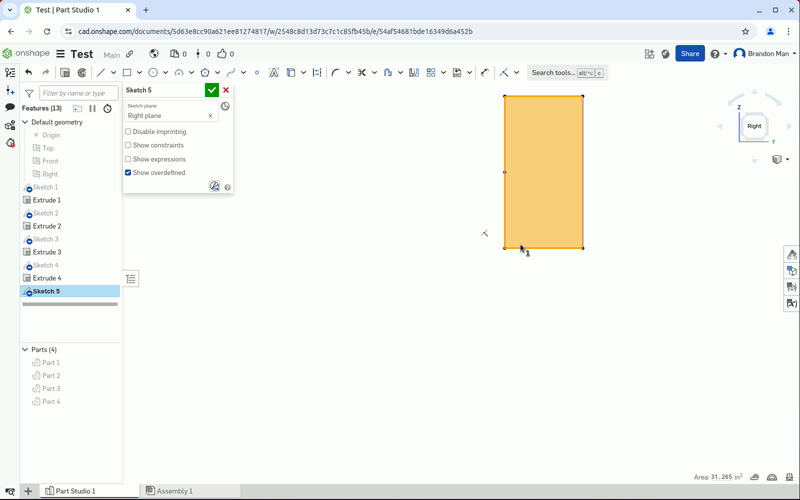
scroll(-6)
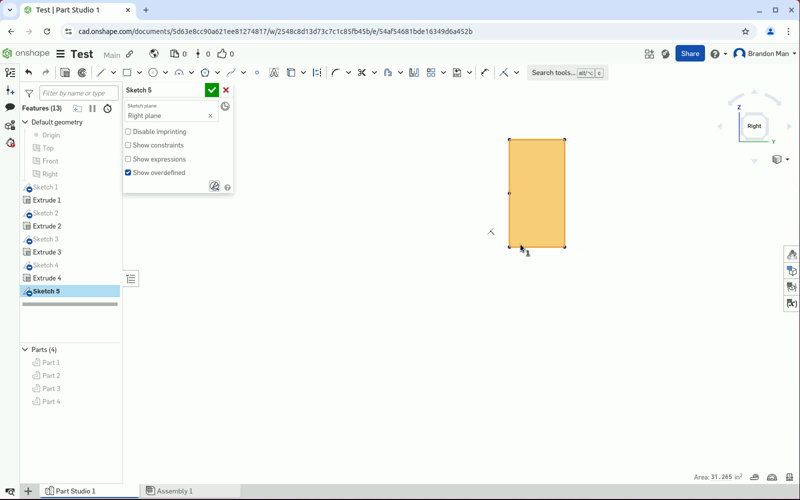
scroll(-6)
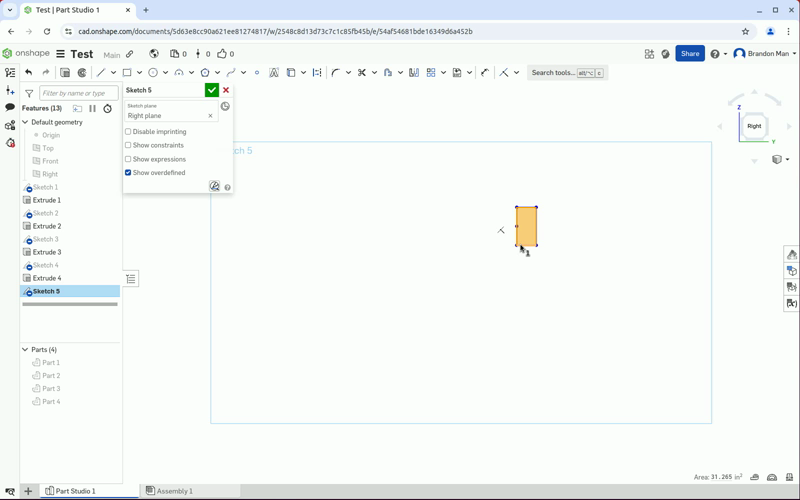
mouse_move(73, 352)
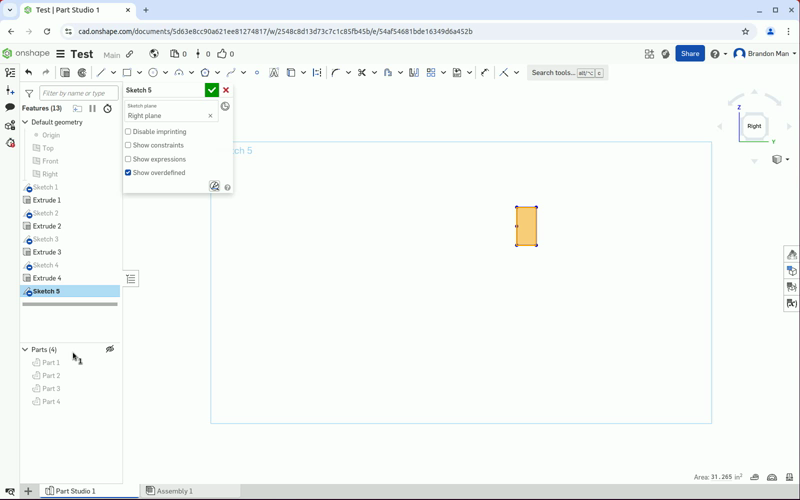
key(shift+y)
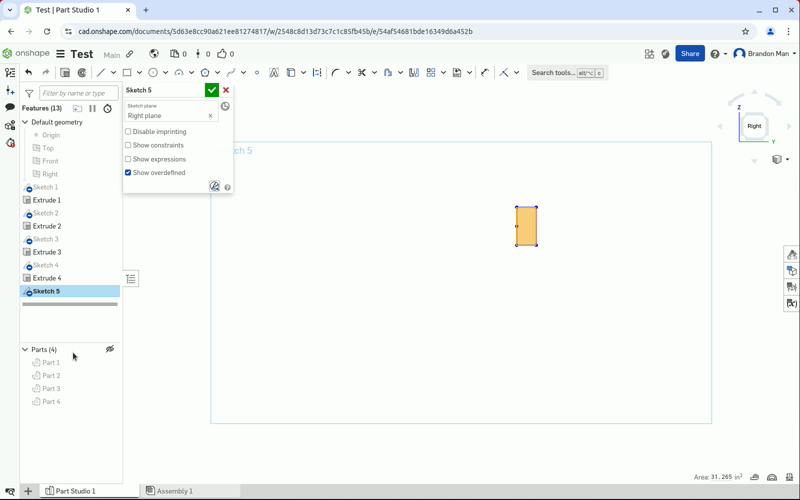
key(shift+e)
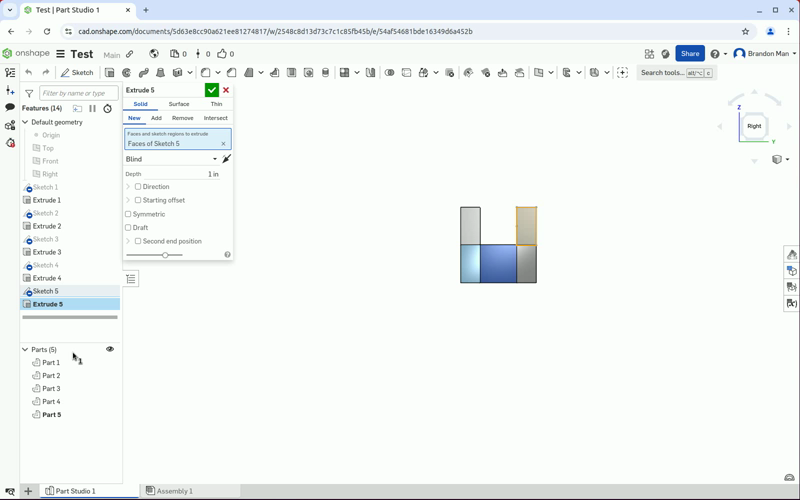
mouse_move(143, 106)
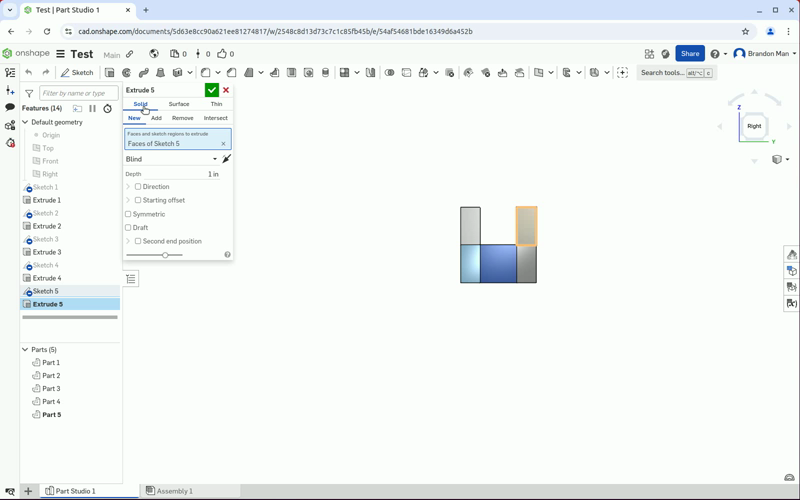
click(143, 106)
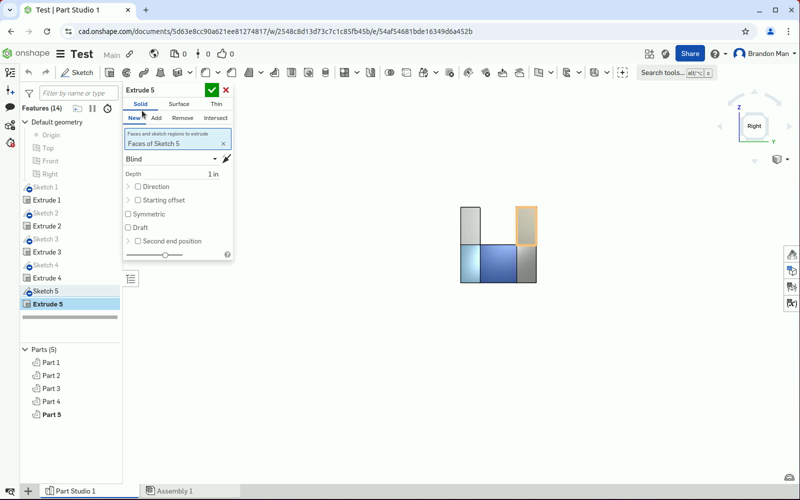
mouse_move(137, 120)
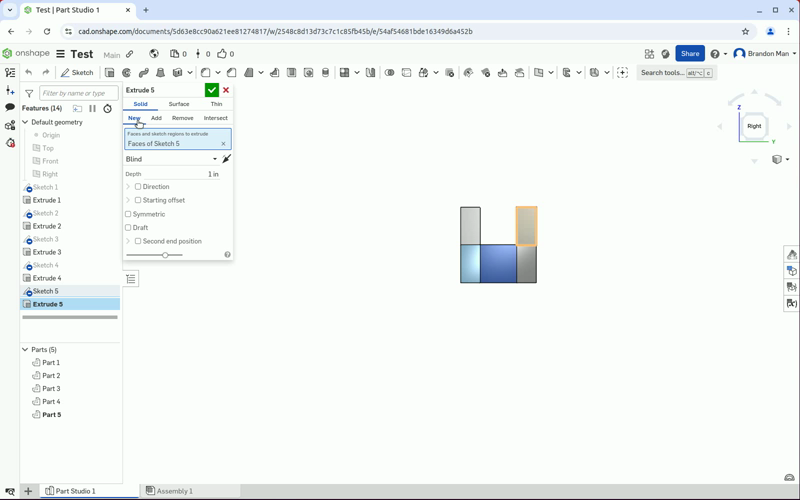
click(137, 120)
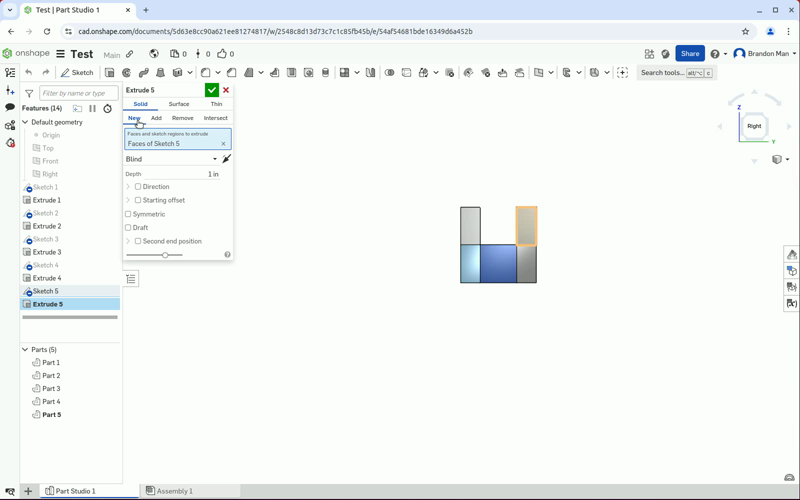
key(tab, 4)
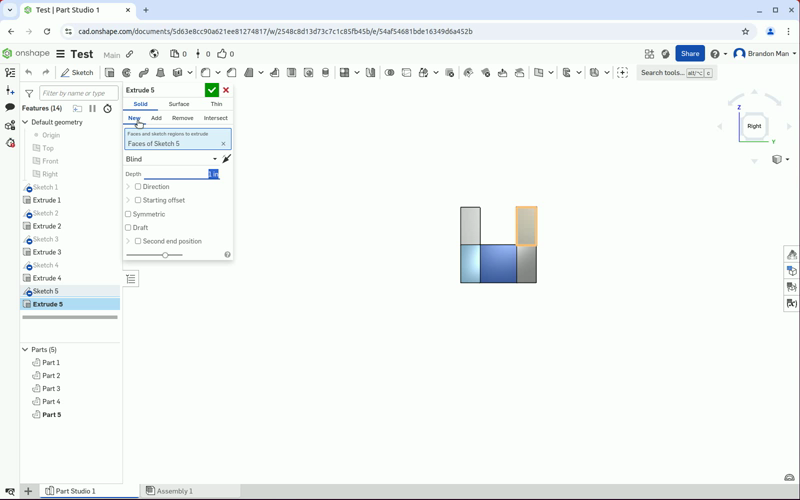
text(3.851)
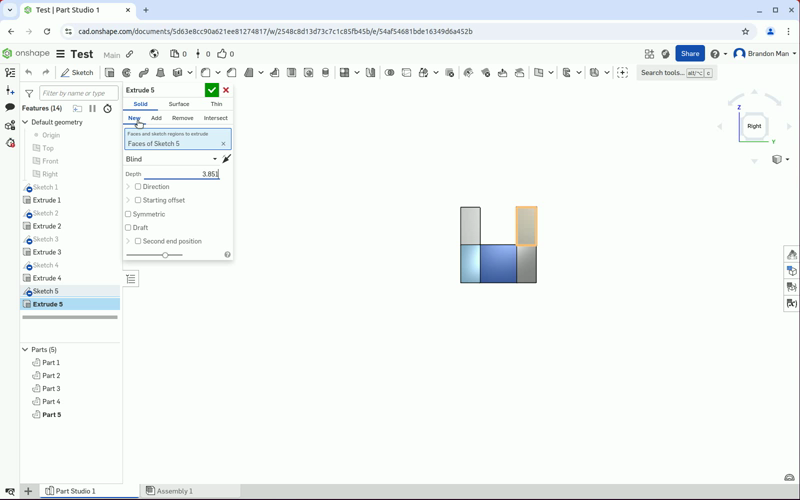
key(enter)
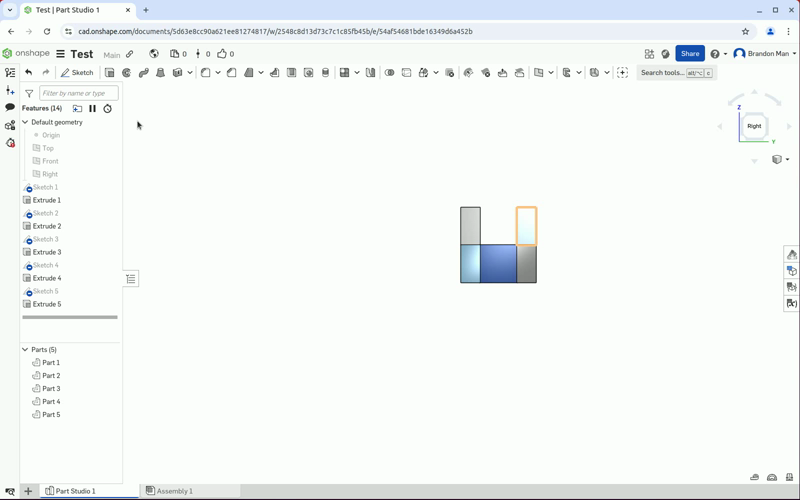
key(shift+h)
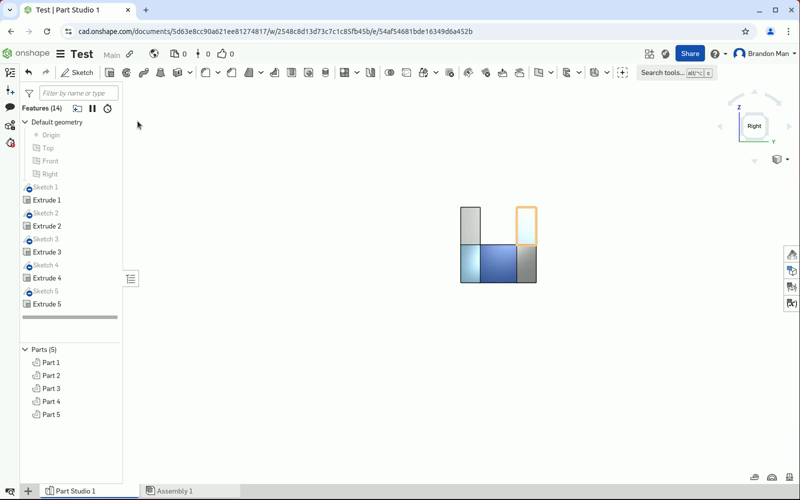
key(shift+h)
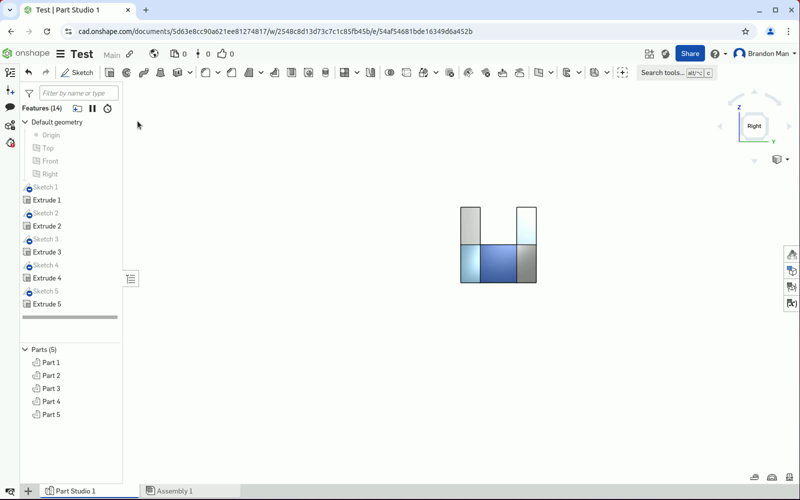
mouse_move(73, 189)
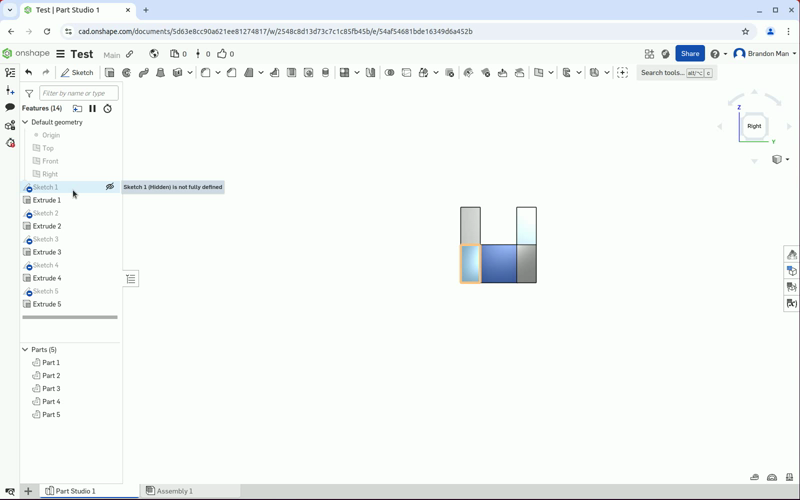
click(73, 189)
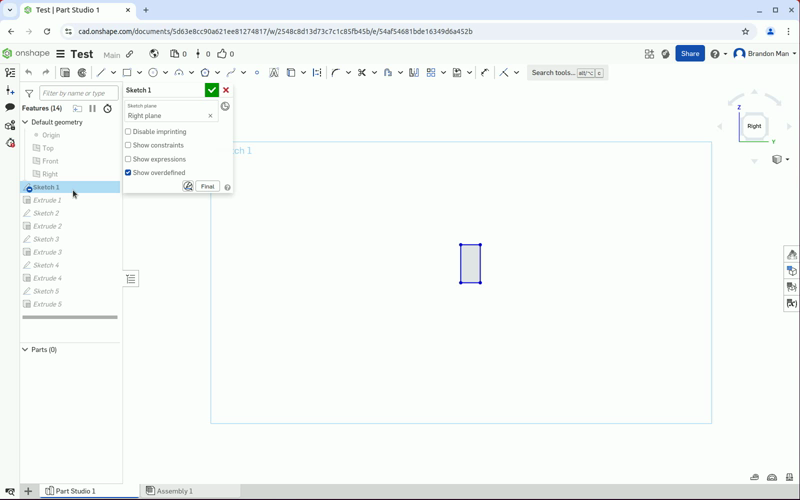
mouse_move(229, 92)
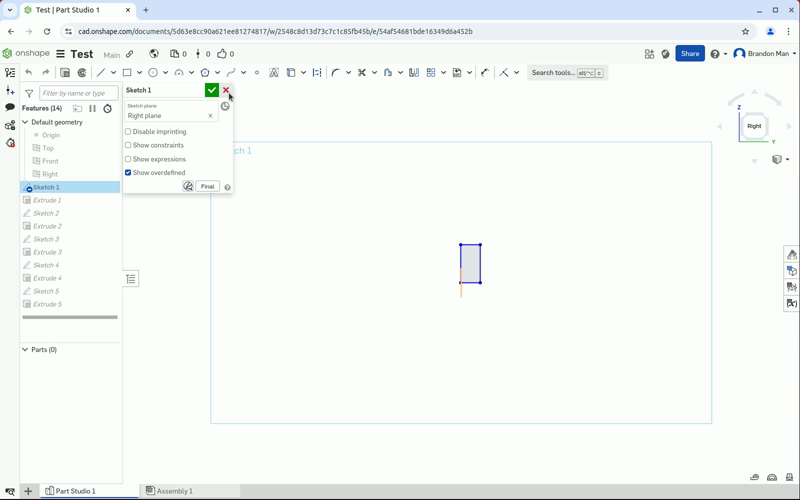
click(229, 92)
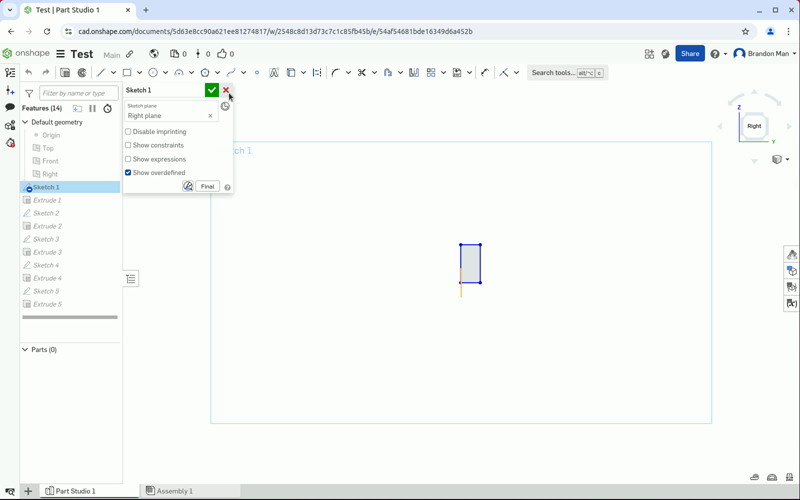
key(shift+s)
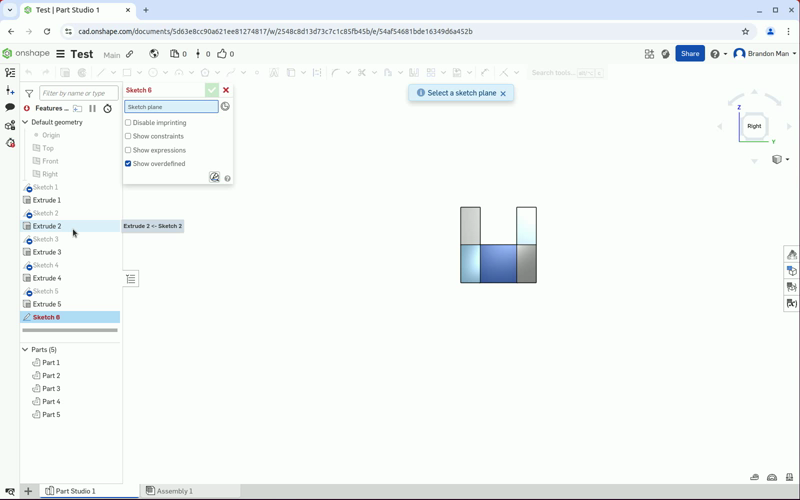
scroll(3)
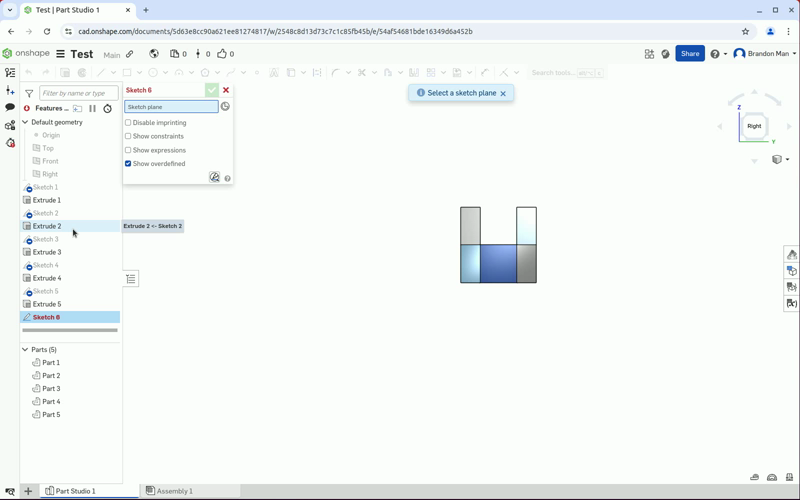
mouse_move(73, 176)
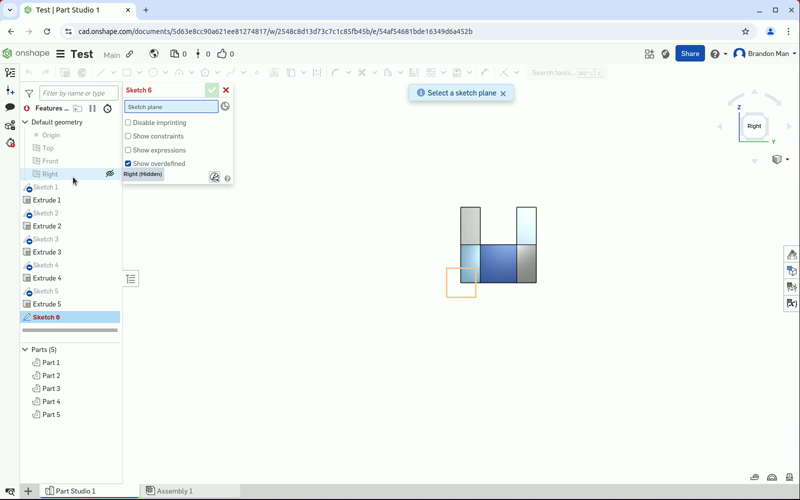
click(73, 176)
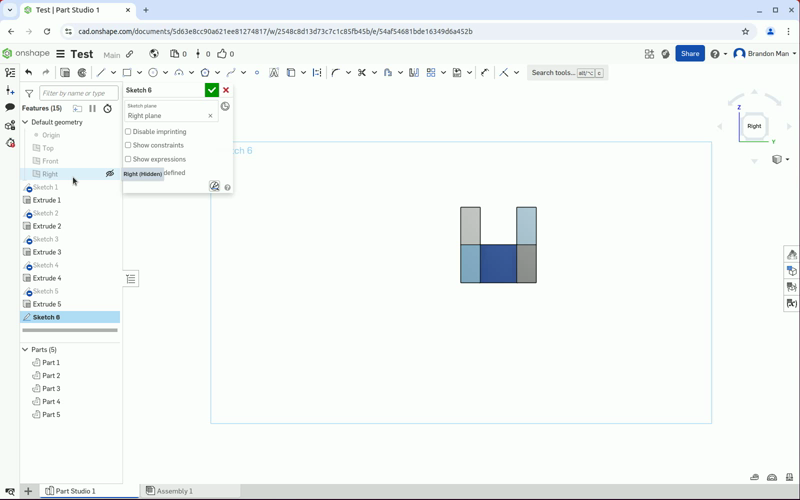
mouse_move(73, 352)
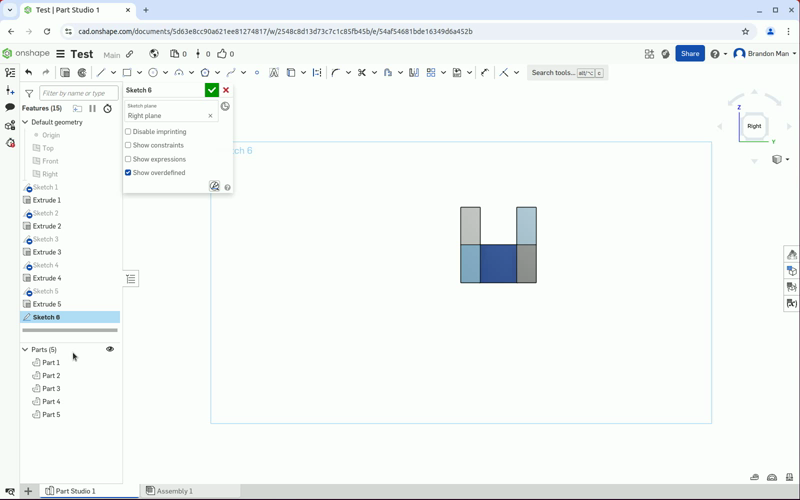
key(y)
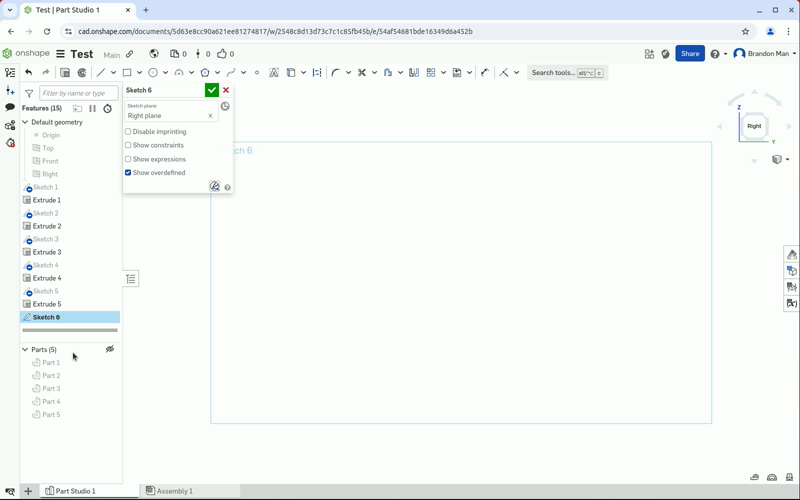
key(l)
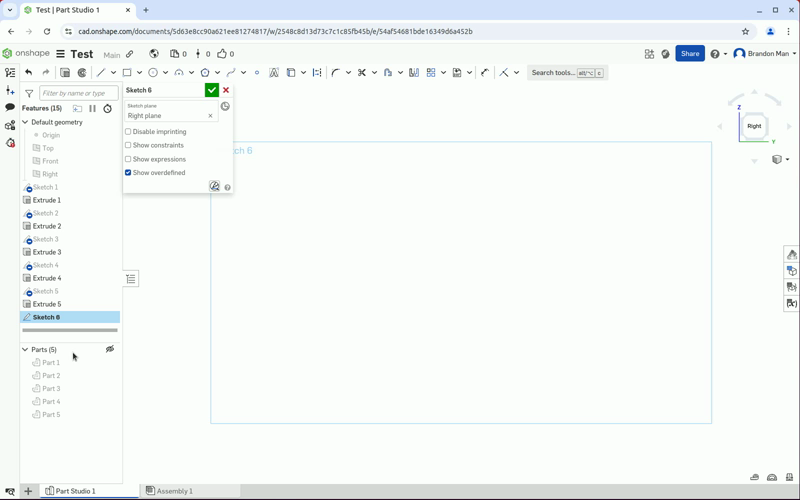
key_down(shift)
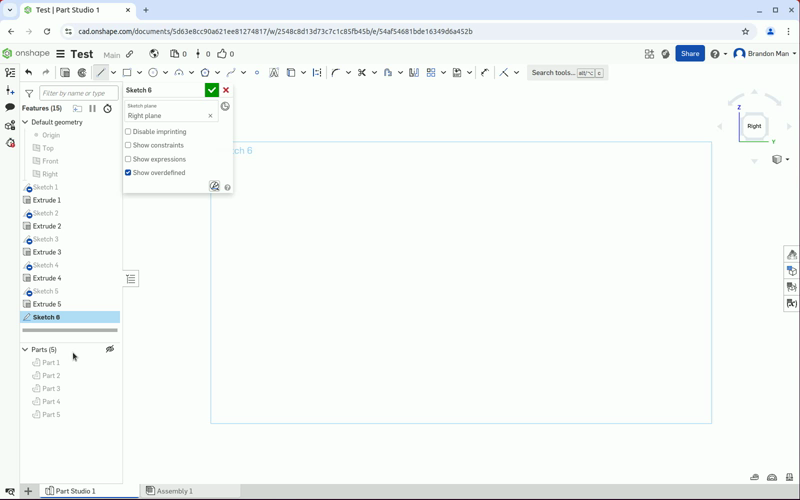
mouse_move(479, 245)
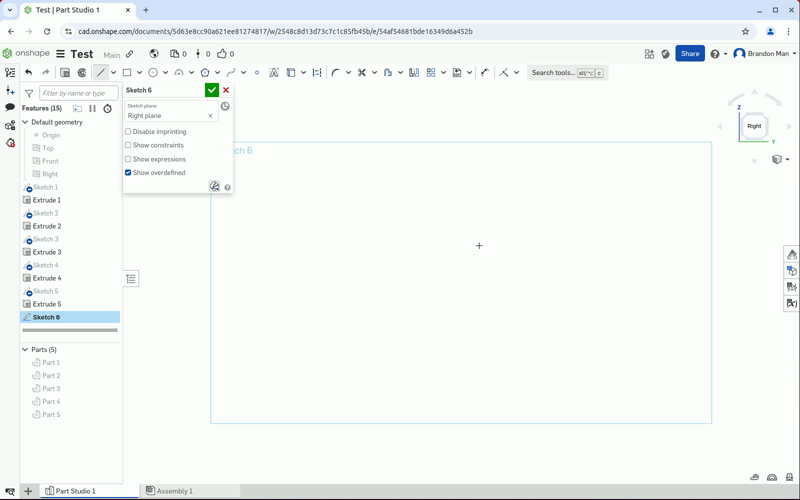
click(479, 245)
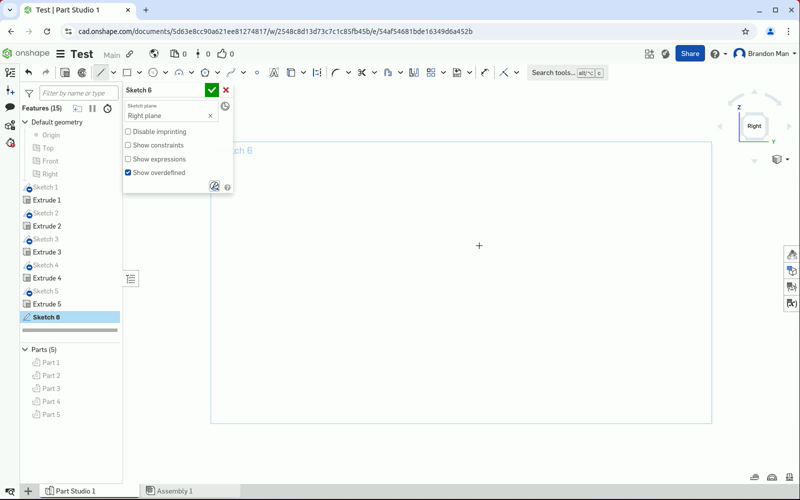
key_up(shift)
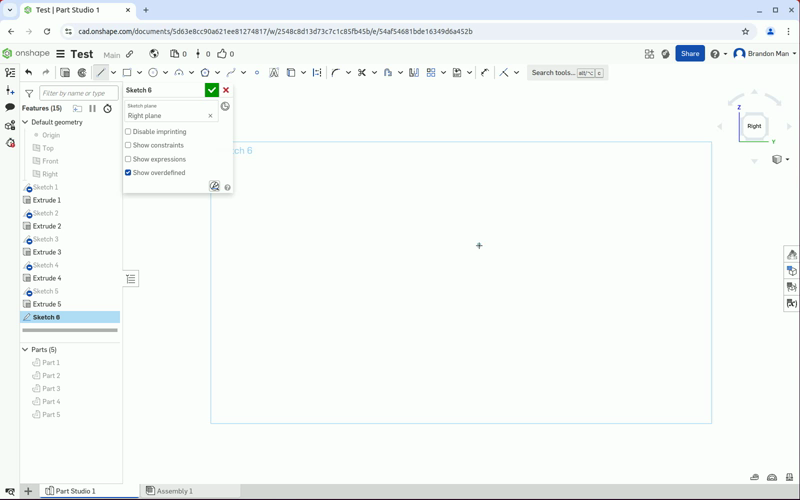
key_down(shift)
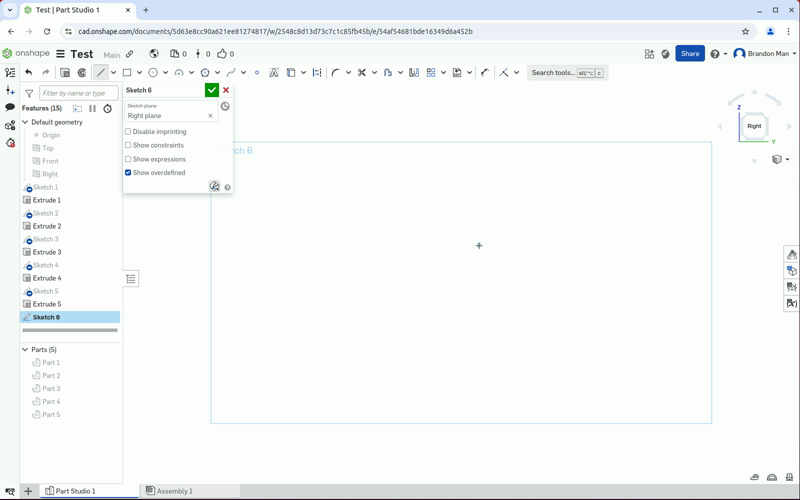
mouse_move(509, 245)
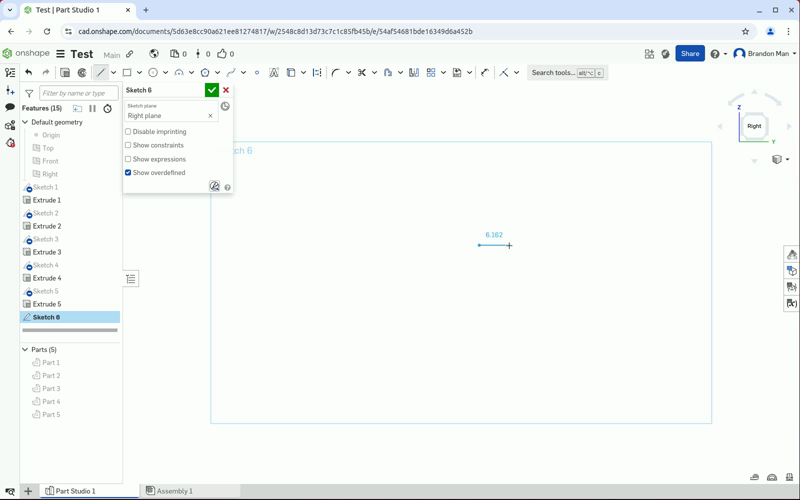
mouse_move(517, 245)
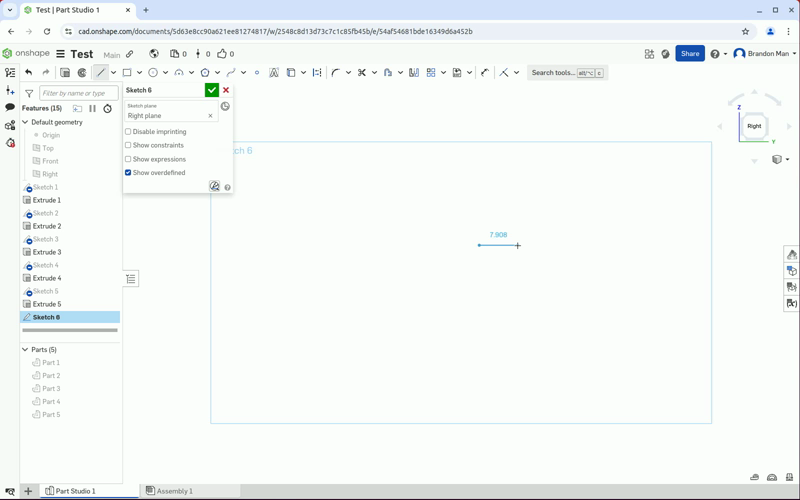
click(517, 245)
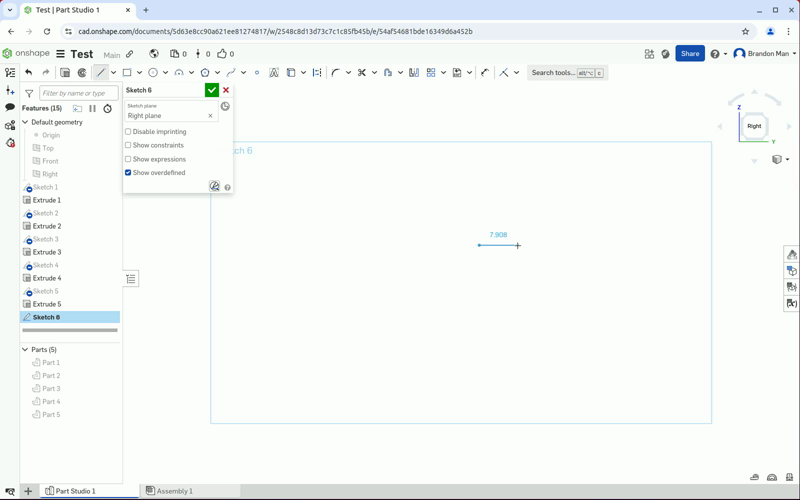
key_up(shift)
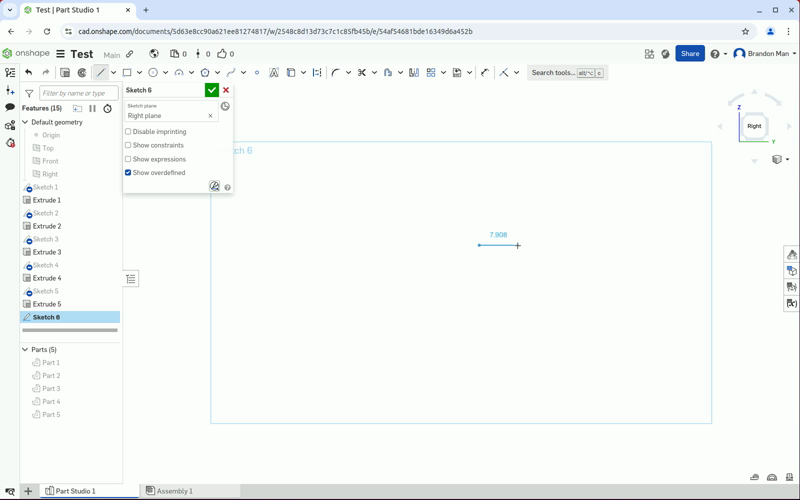
key_down(shift)
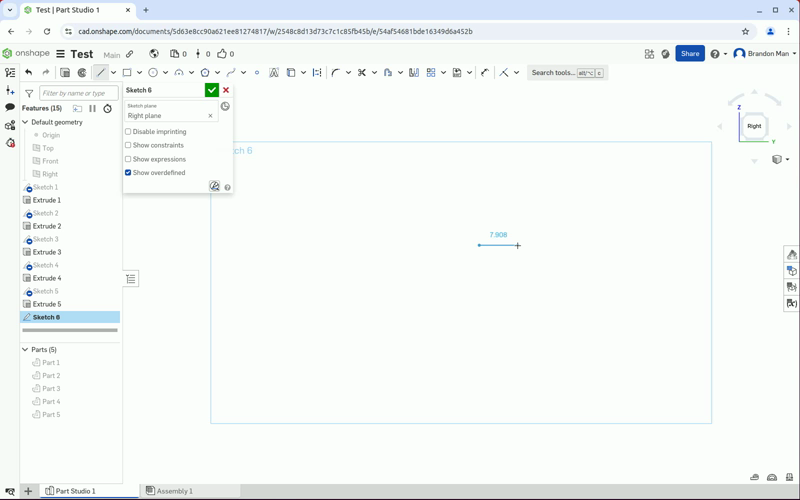
mouse_move(547, 245)
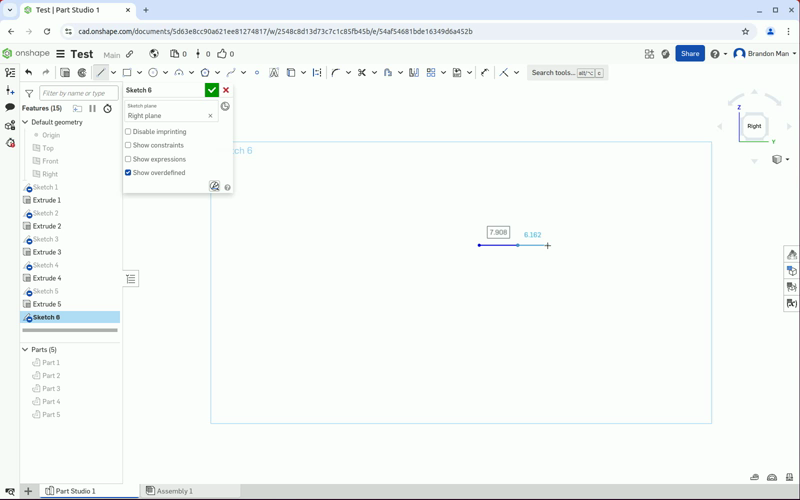
mouse_move(517, 226)
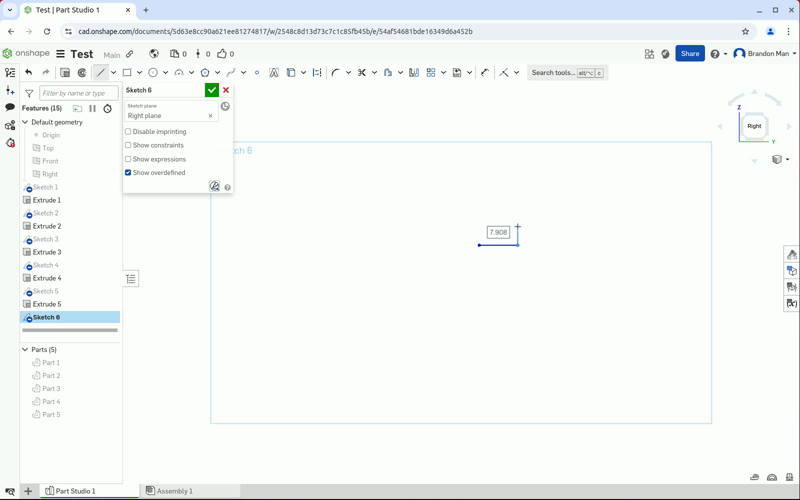
click(517, 226)
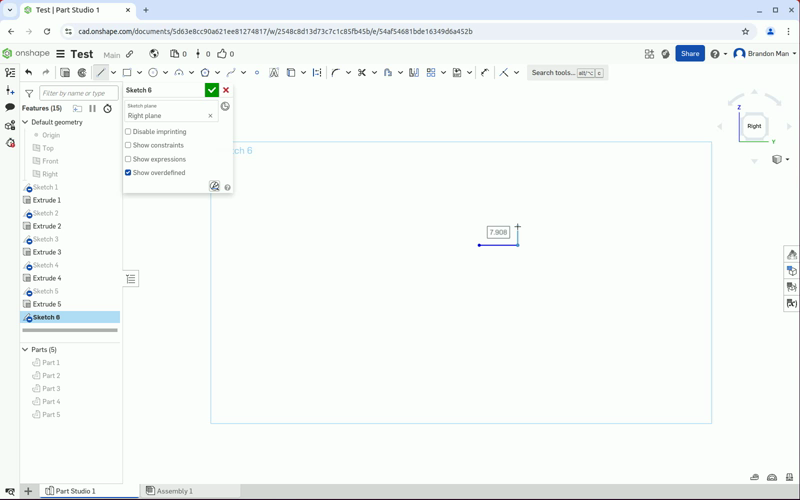
key_up(shift)
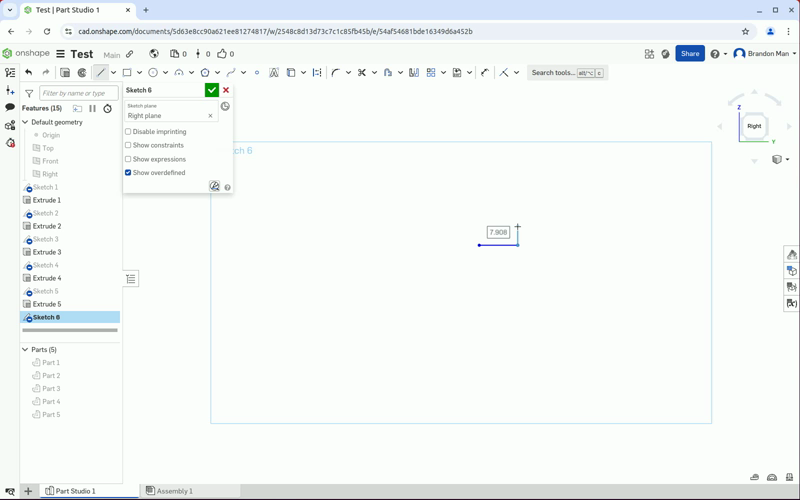
key_down(shift)
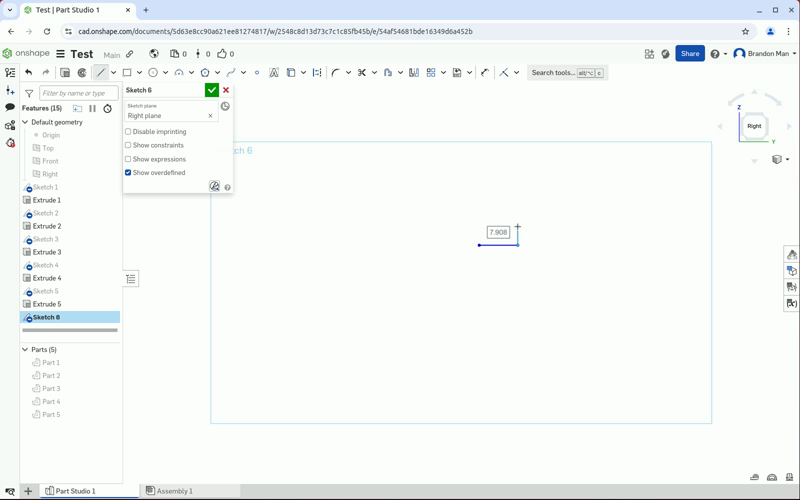
mouse_move(547, 226)
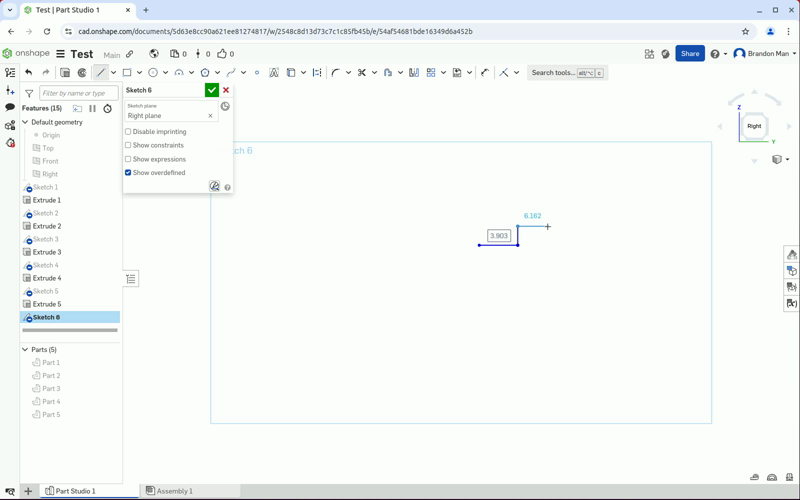
mouse_move(479, 226)
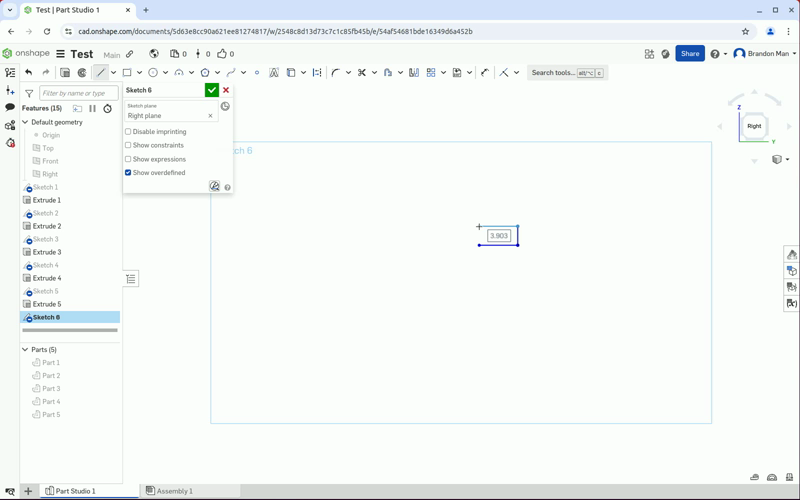
click(479, 226)
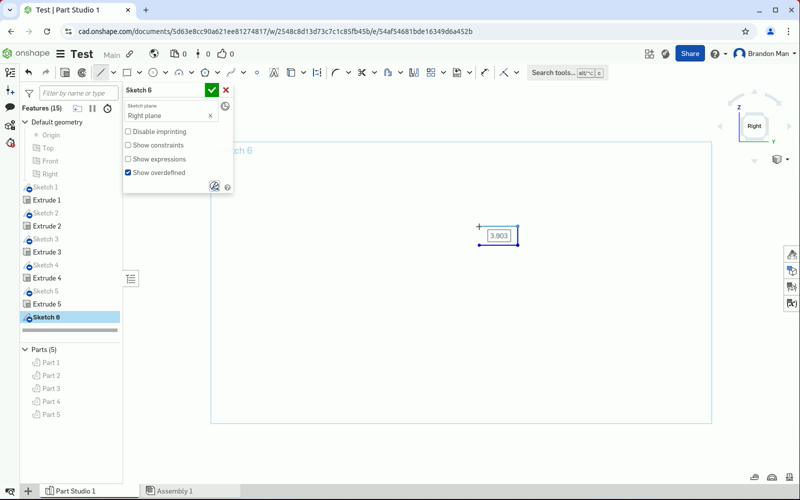
key_up(shift)
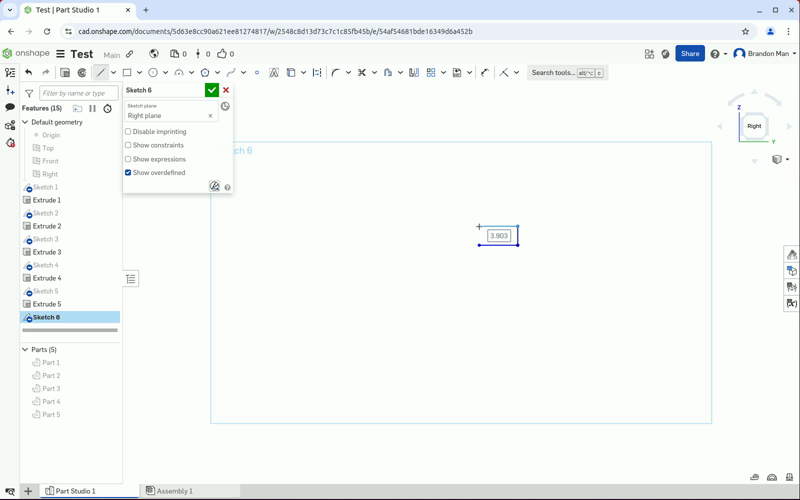
mouse_move(509, 226)
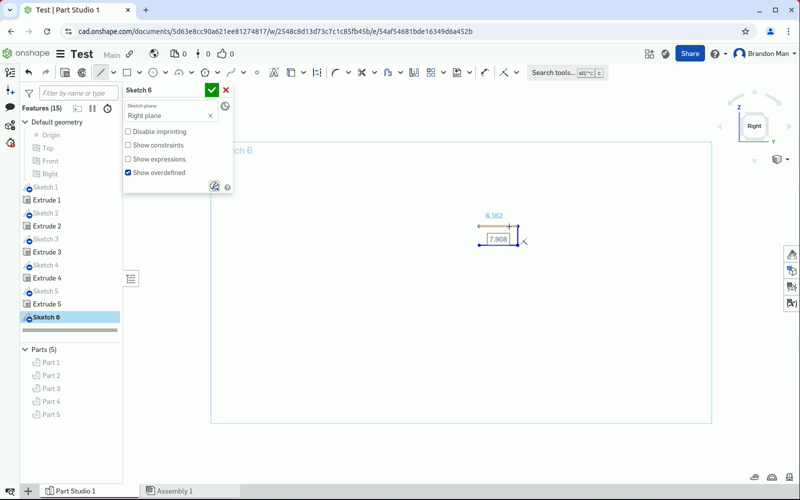
key_down(shift)
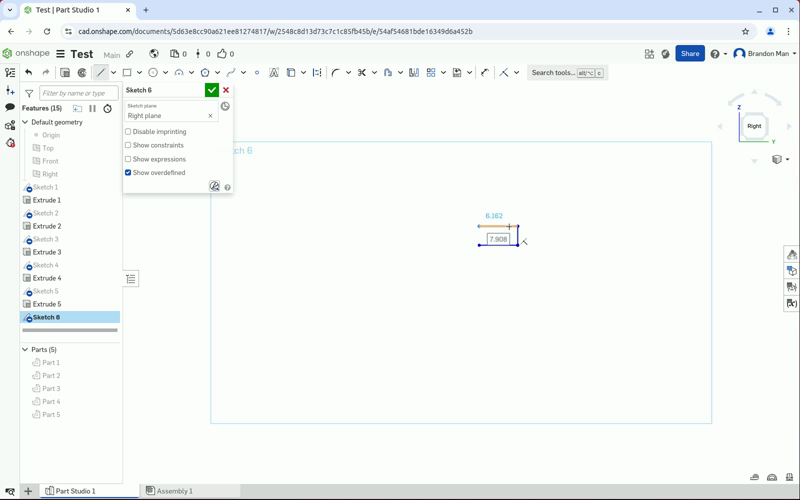
mouse_move(479, 245)
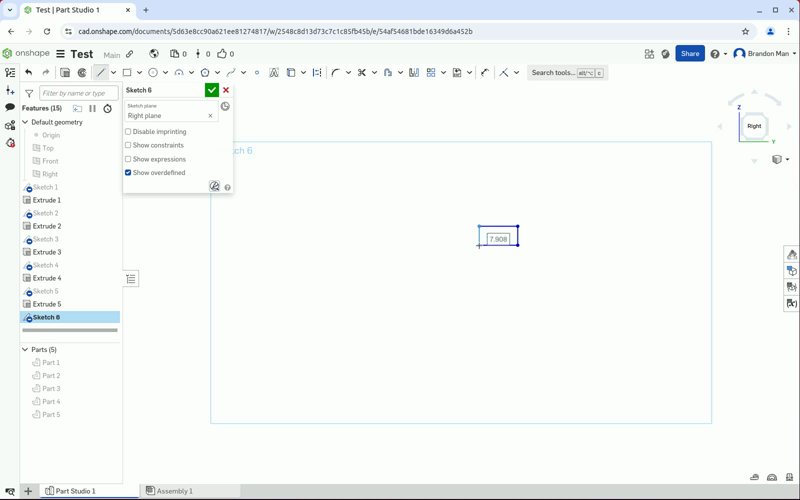
key_up(shift)
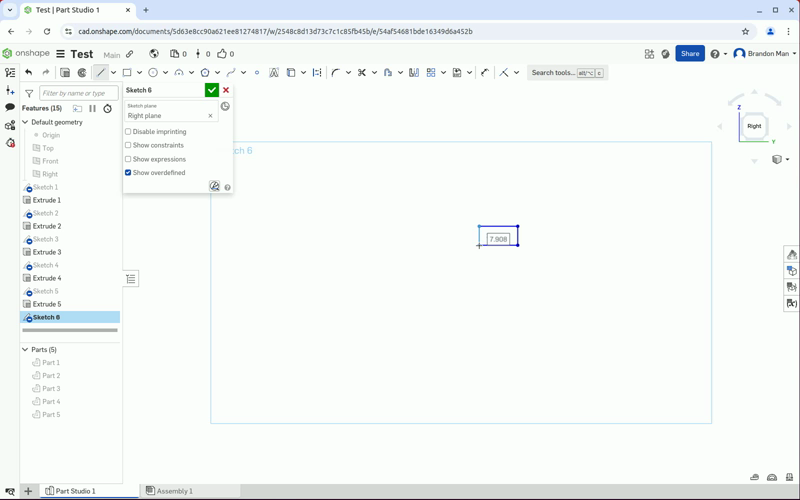
click(479, 245)
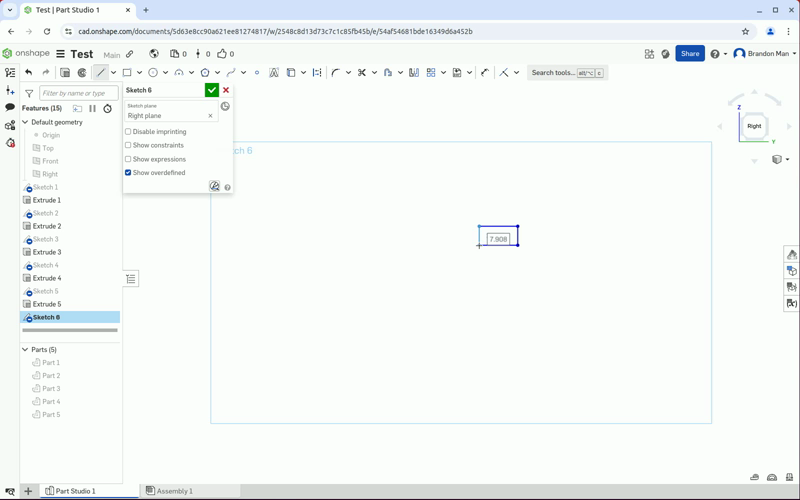
key(esc)
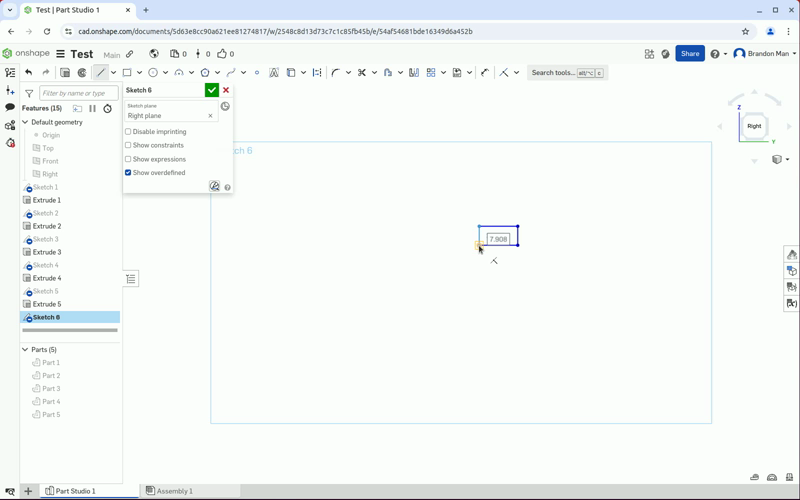
mouse_move(504, 241)
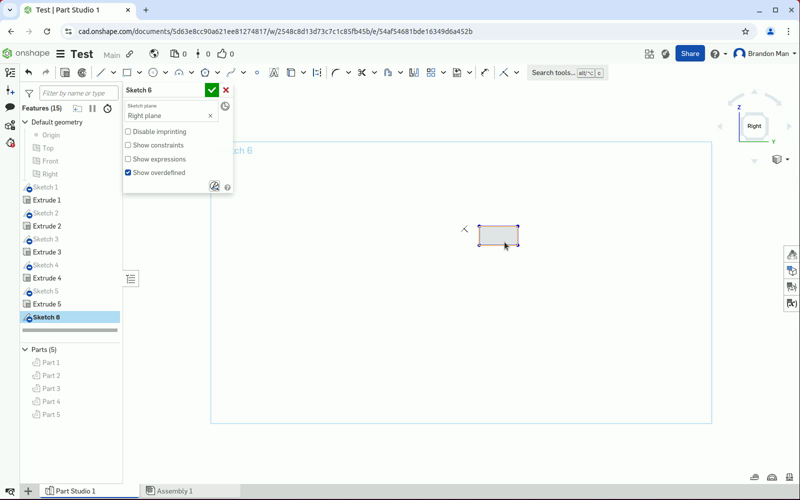
scroll(6)
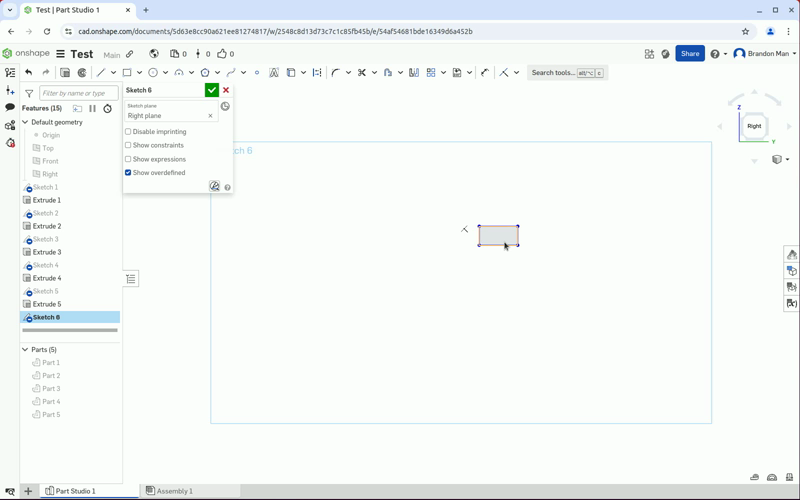
scroll(6)
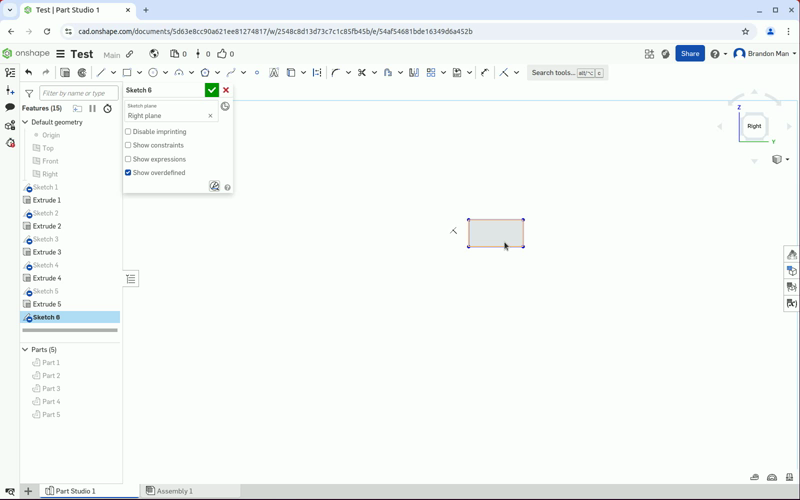
scroll(6)
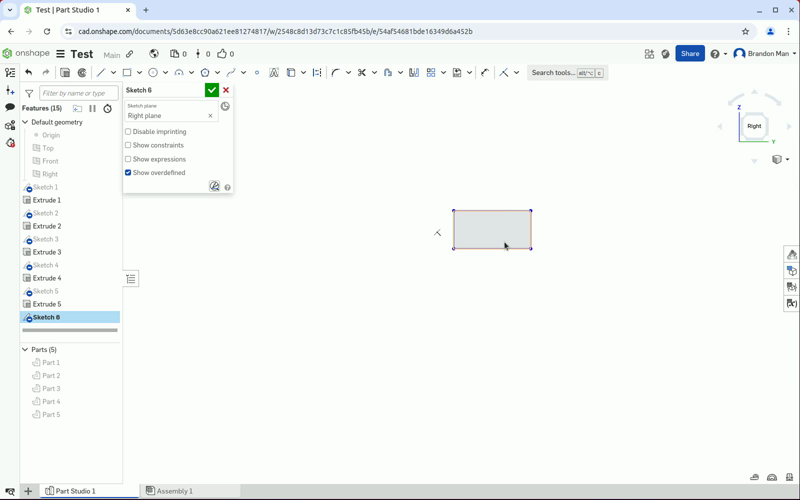
scroll(6)
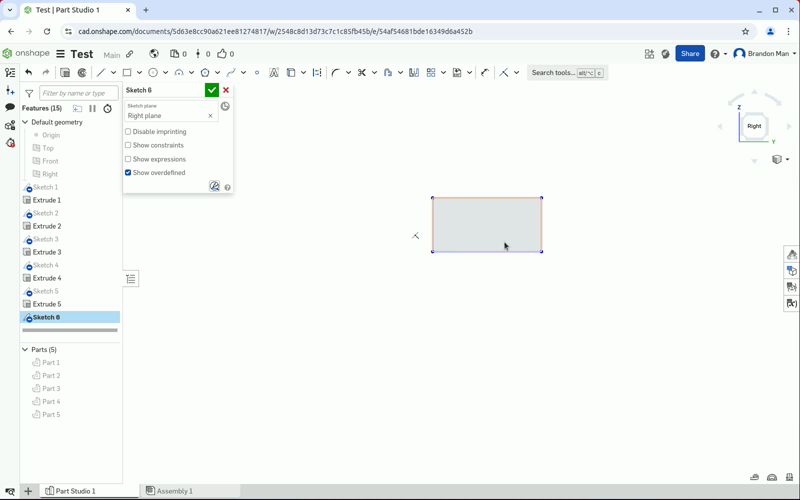
scroll(6)
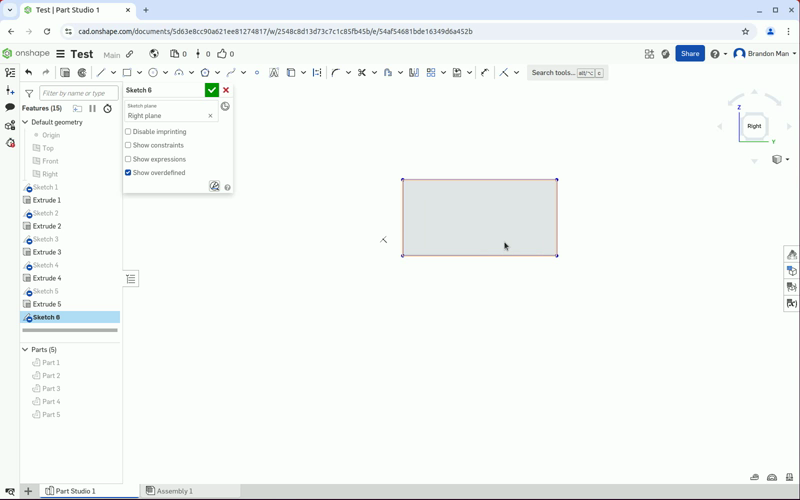
scroll(6)
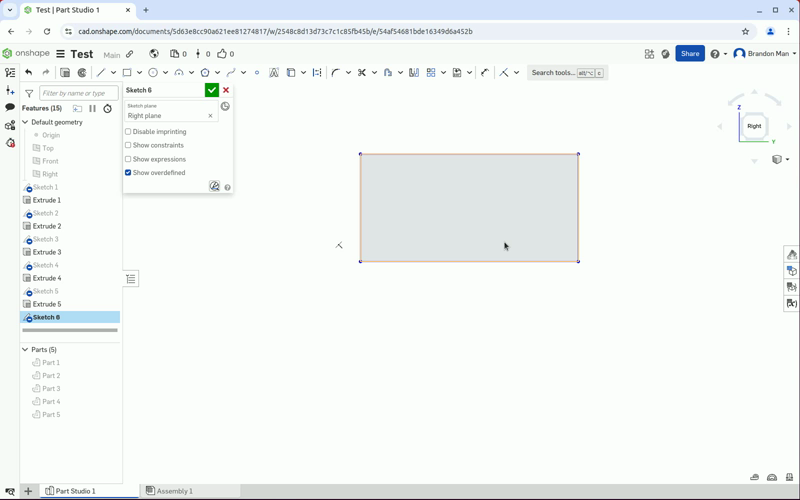
scroll(6)
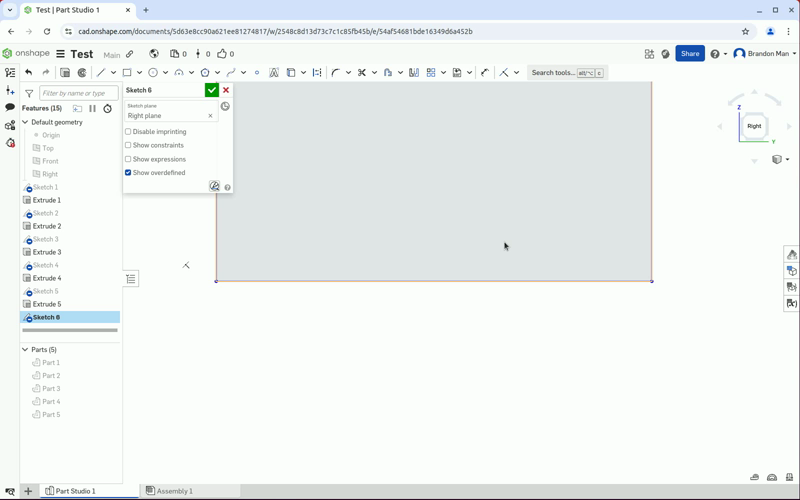
click(504, 241)
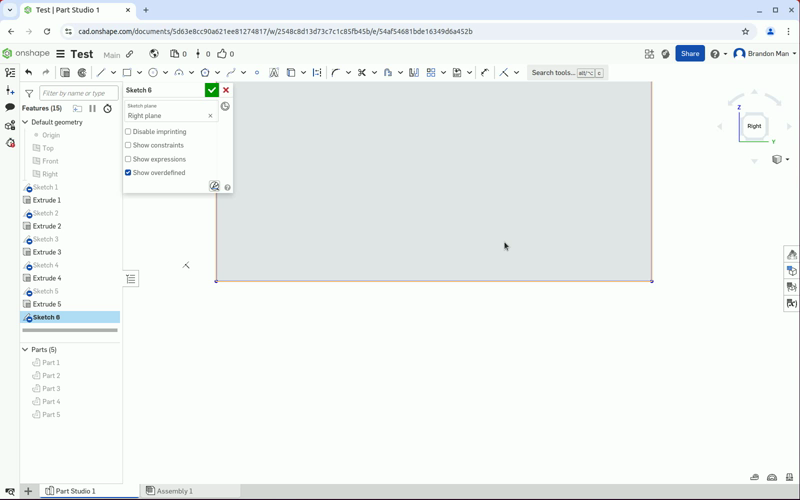
scroll(-6)
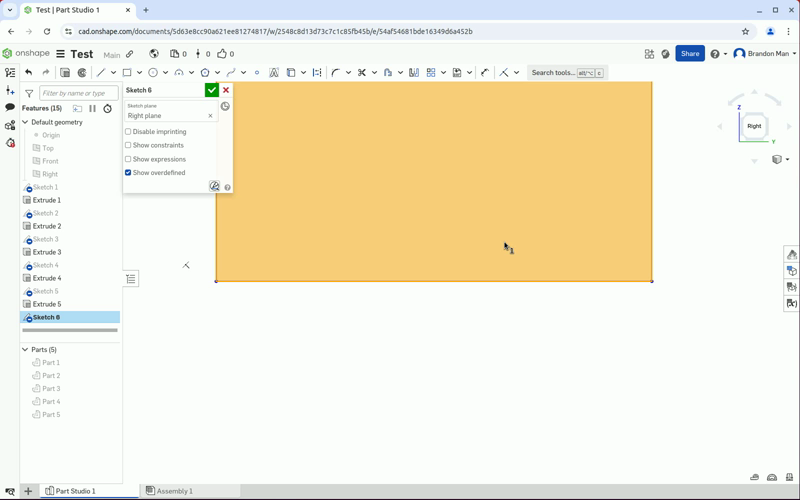
scroll(-6)
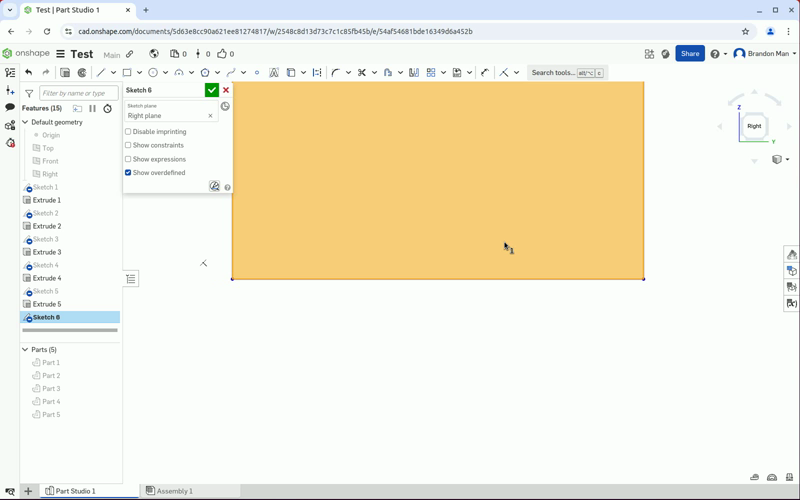
scroll(-6)
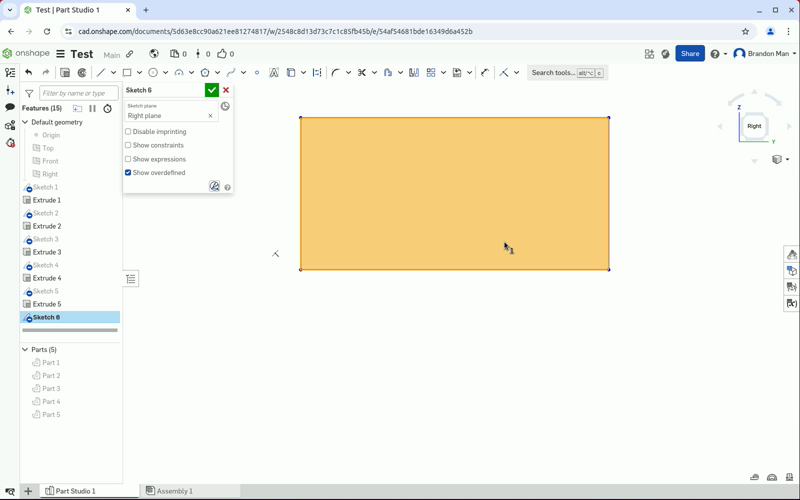
scroll(-6)
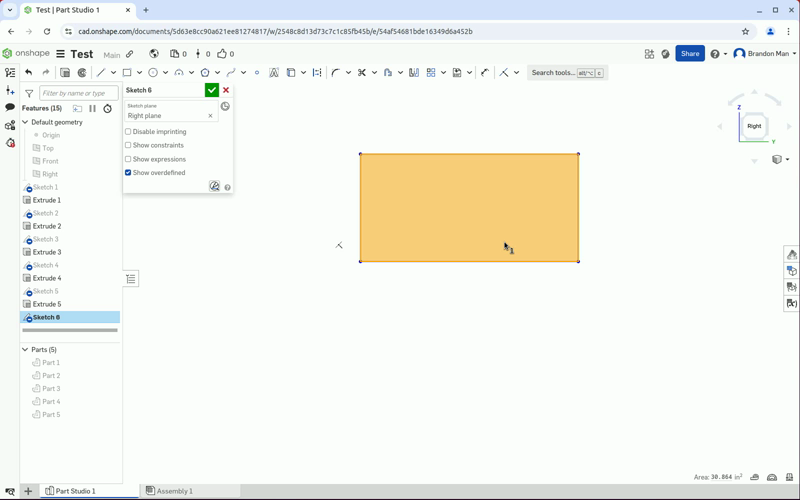
scroll(-6)
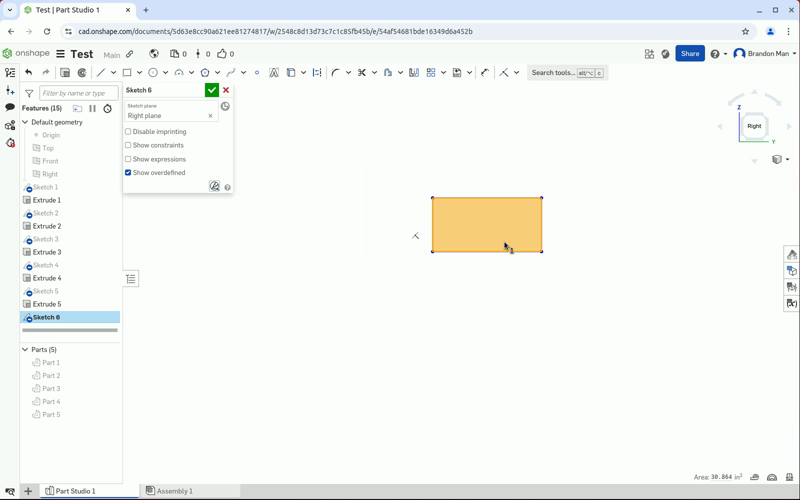
scroll(-6)
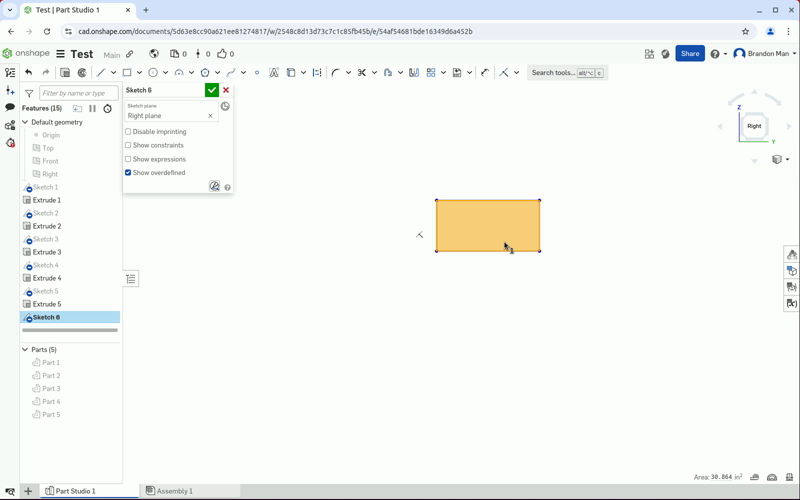
scroll(-6)
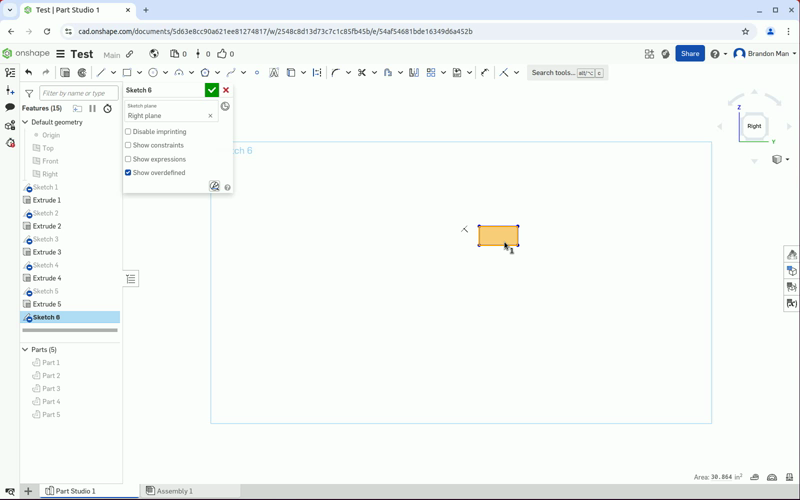
mouse_move(73, 352)
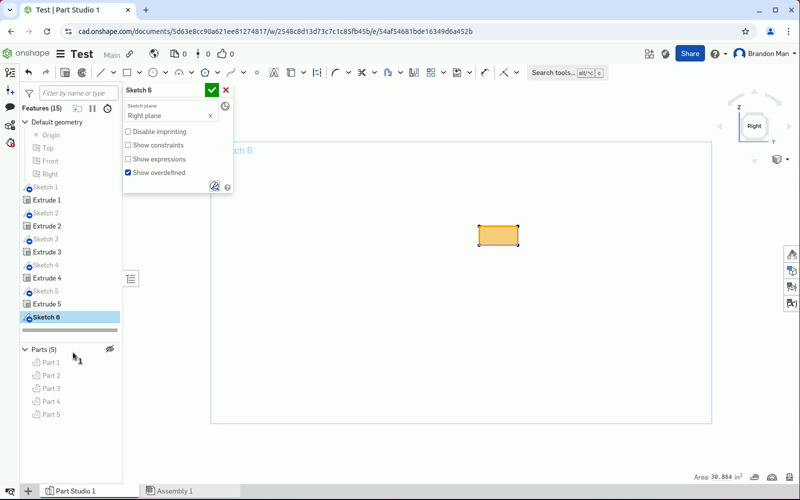
key(shift+y)
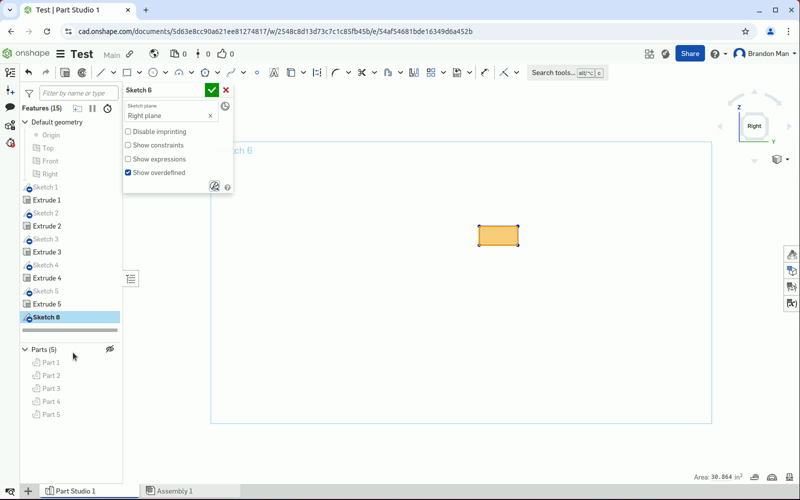
key(shift+e)
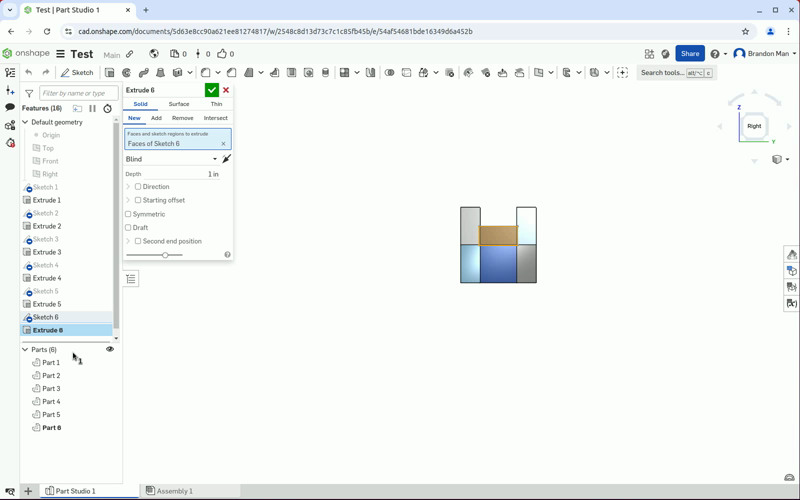
mouse_move(143, 106)
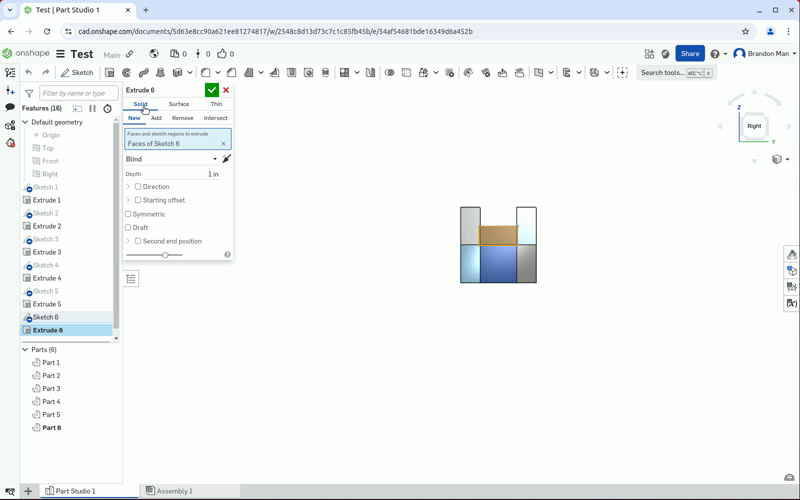
click(143, 106)
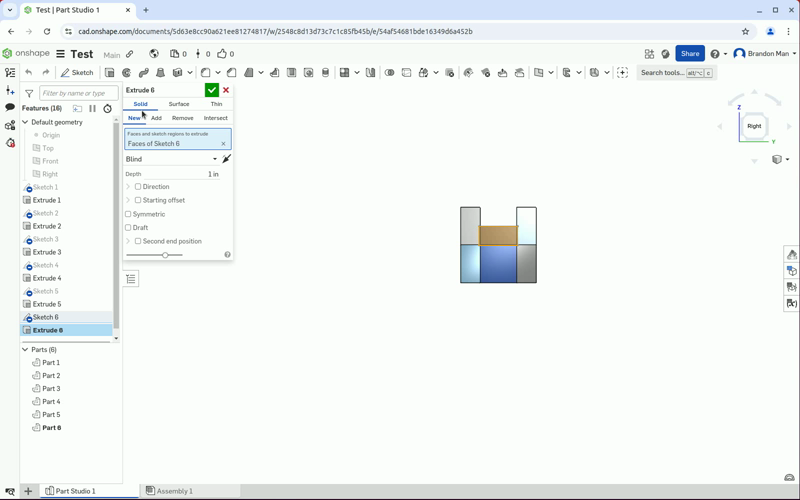
mouse_move(137, 120)
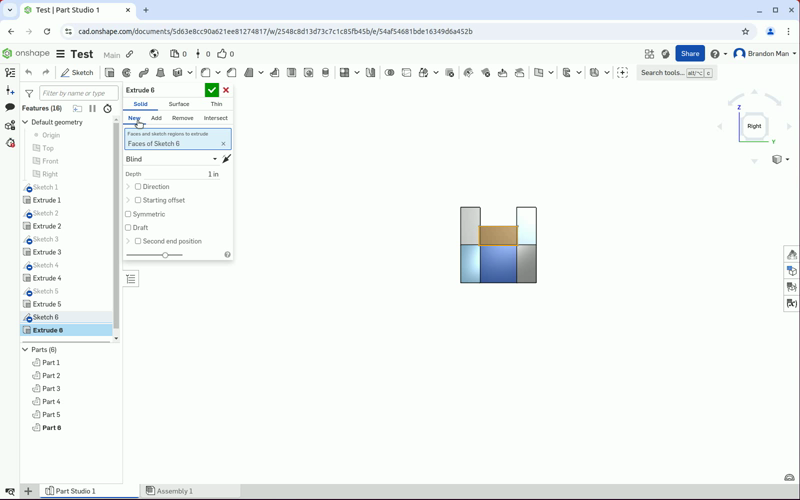
click(137, 120)
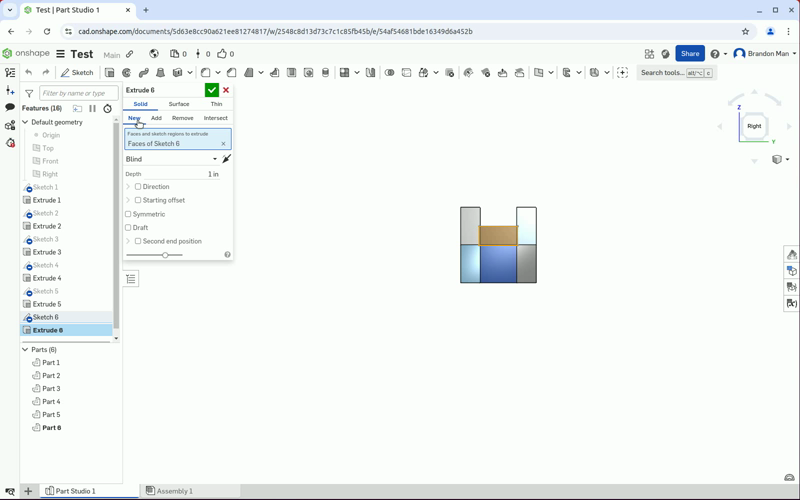
key(tab, 4)
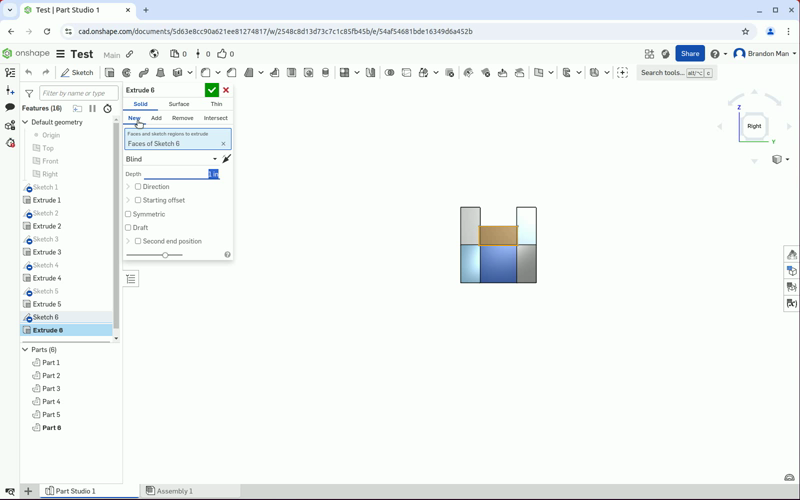
text(3.851)
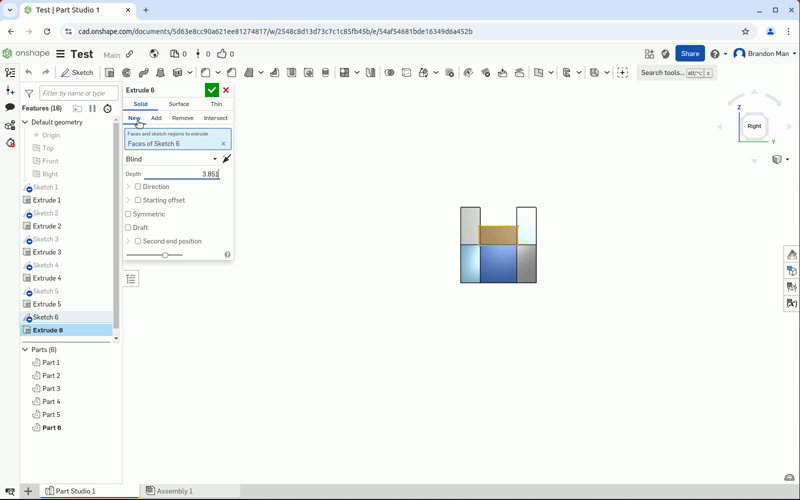
key(enter)
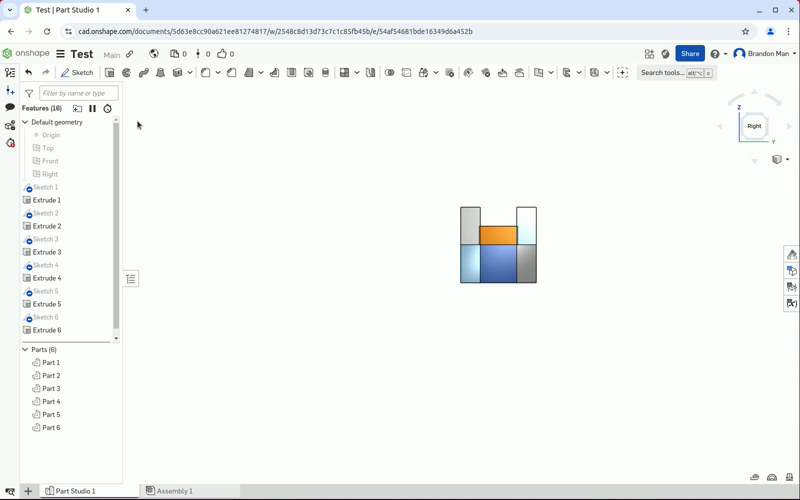
key(shift+h)
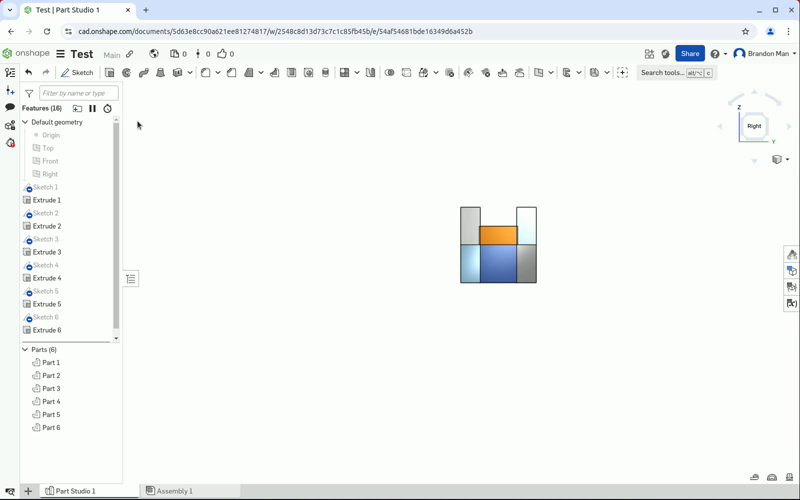
key(shift+h)
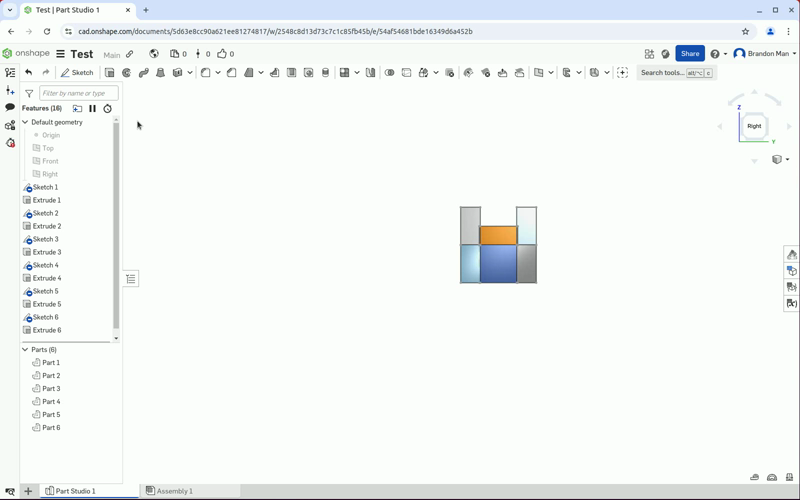
key(shift+7)
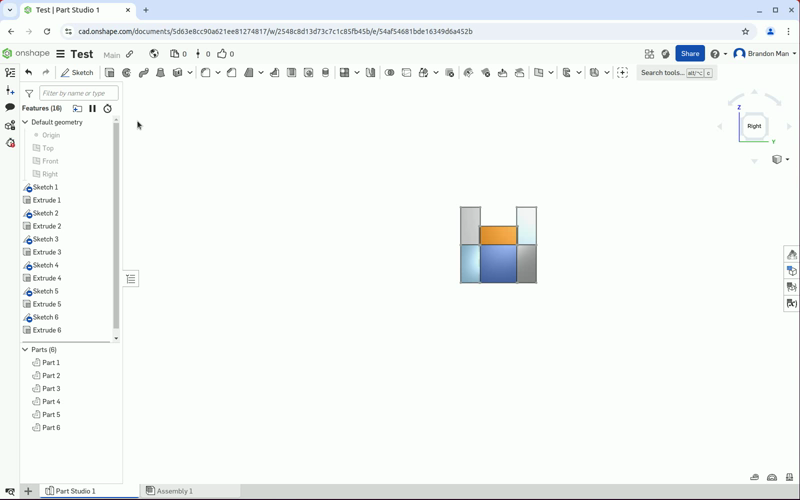
key(right, 2)
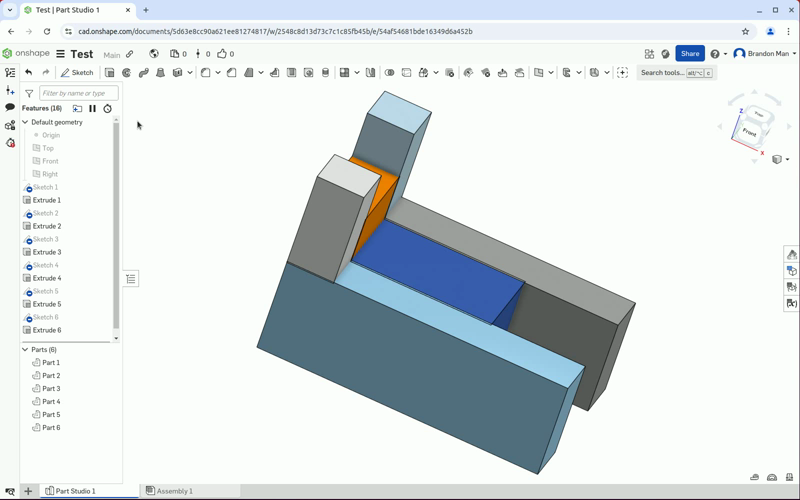
key(down, 2)
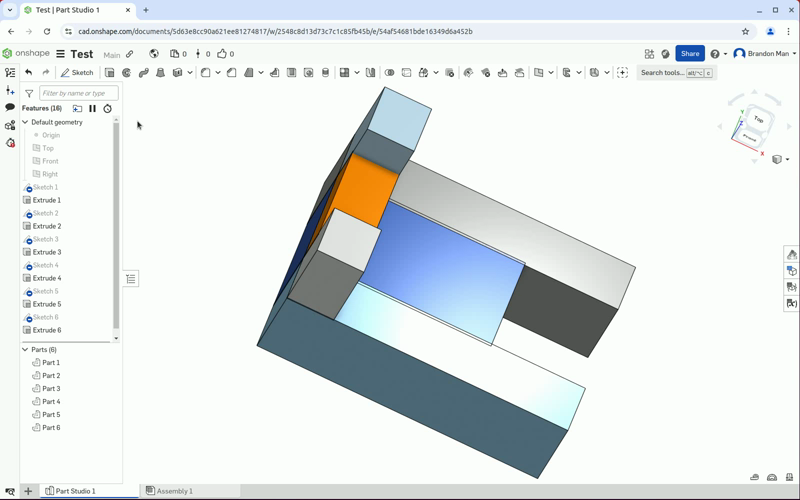
key(up, 2)
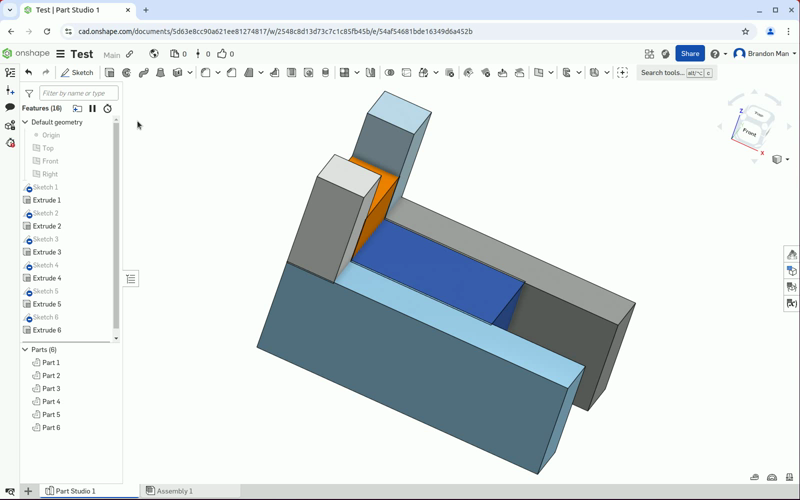
key(left, 2)
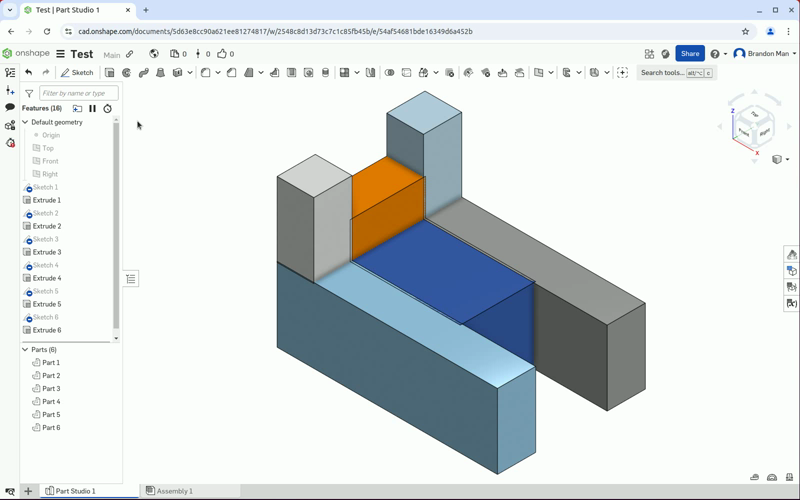
mouse_move(69, 189)
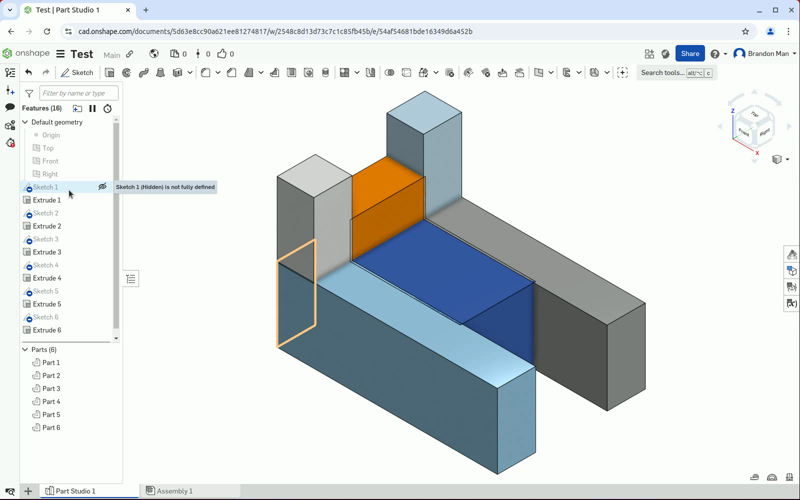
click(69, 189)